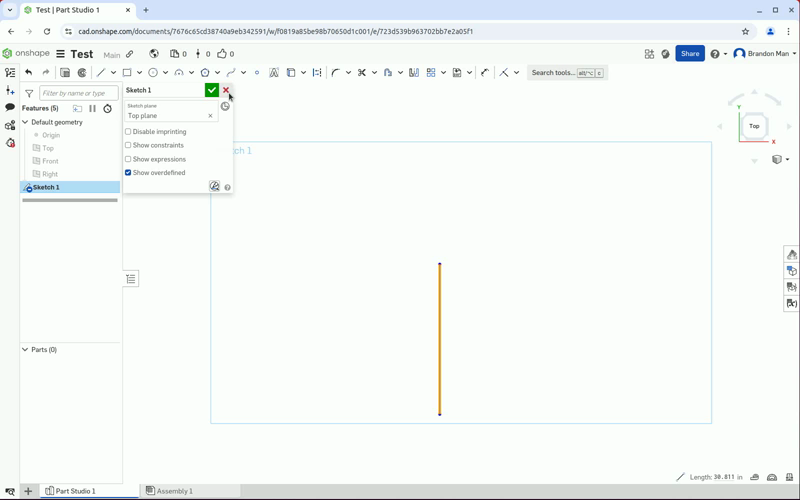
key(shift+h)
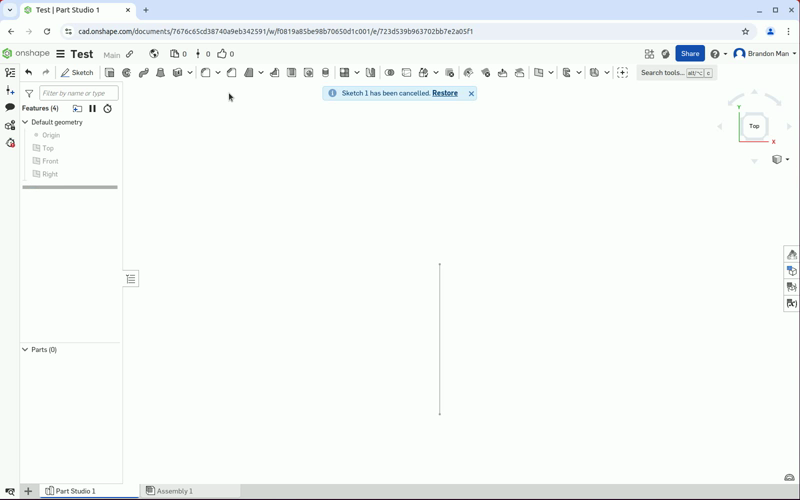
mouse_move(73, 352)
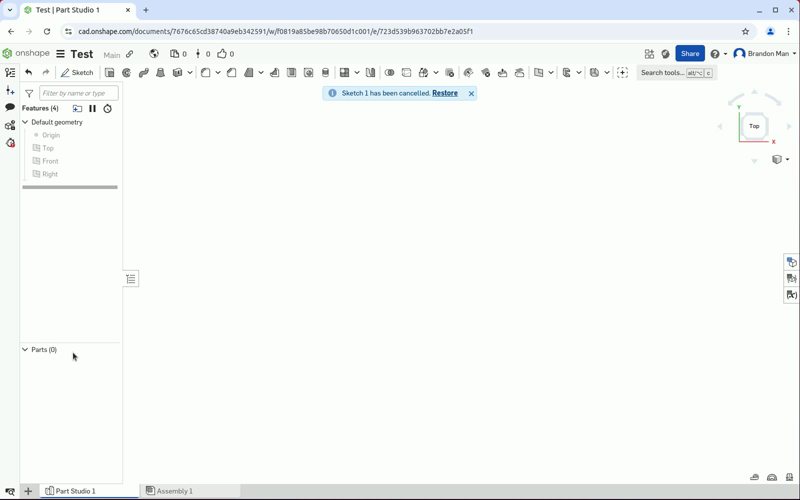
key(y)
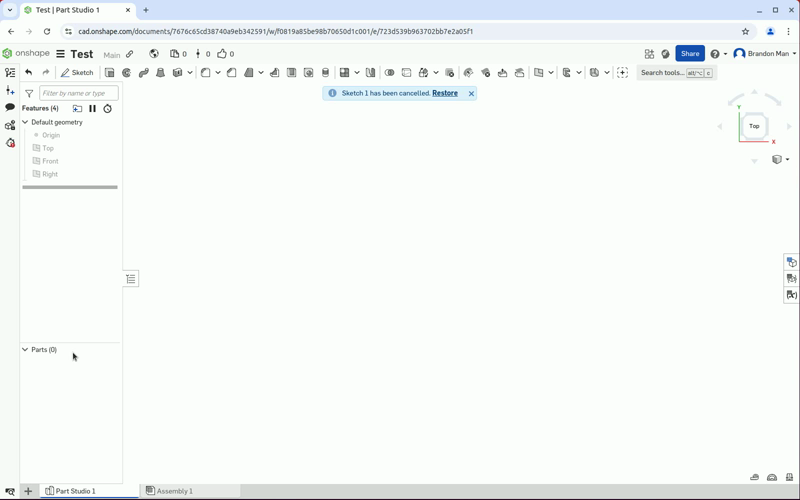
key(shift+p)
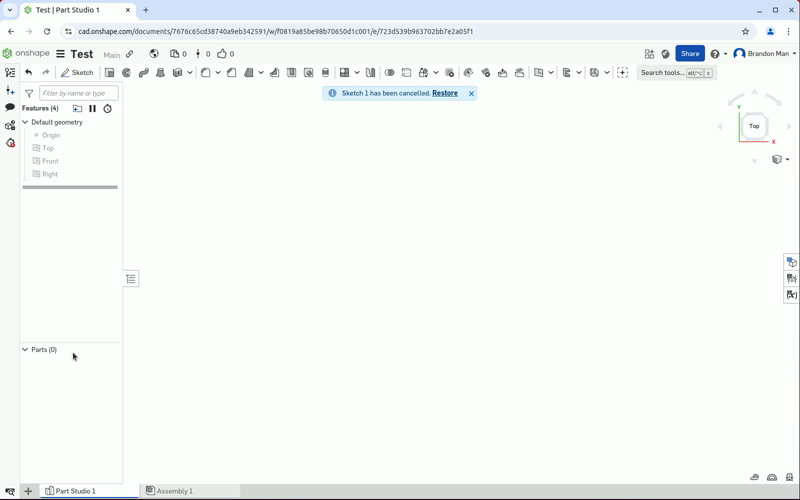
key(space)
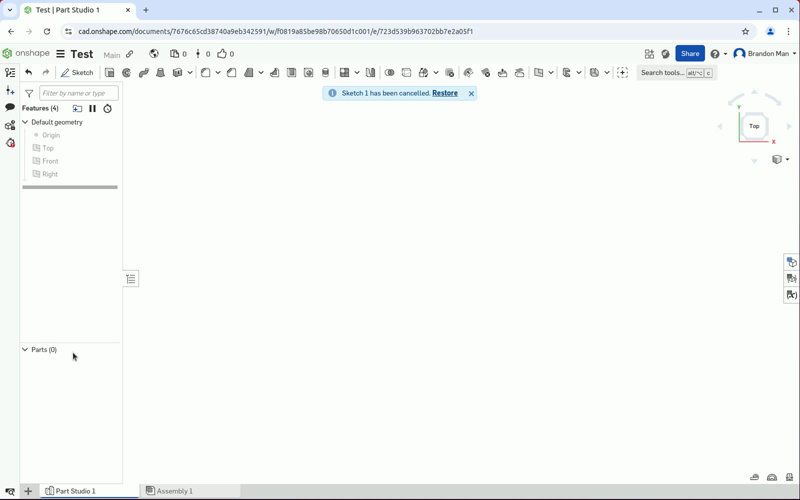
key_down(shift)
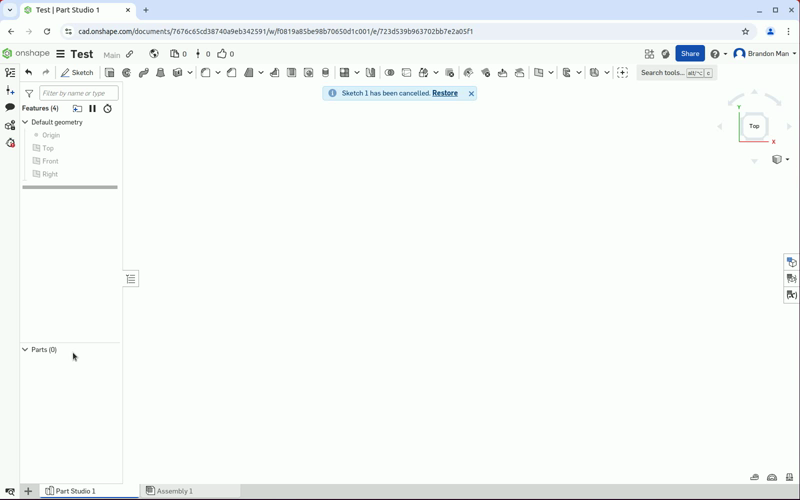
key(up)
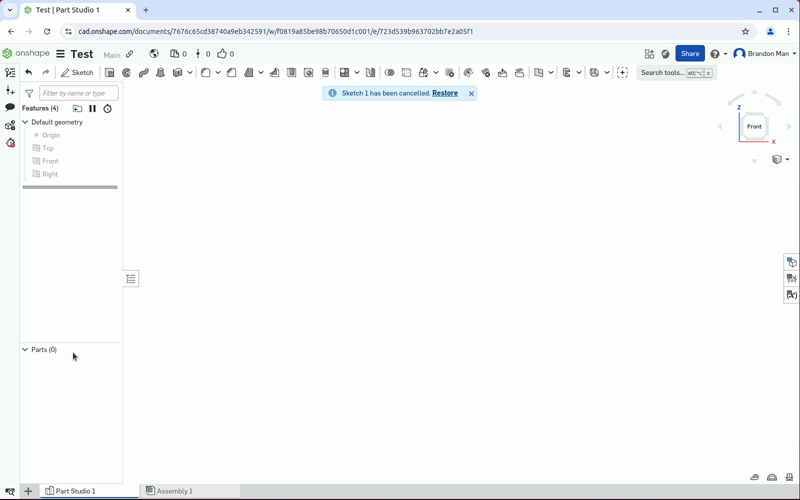
key_up(shift)
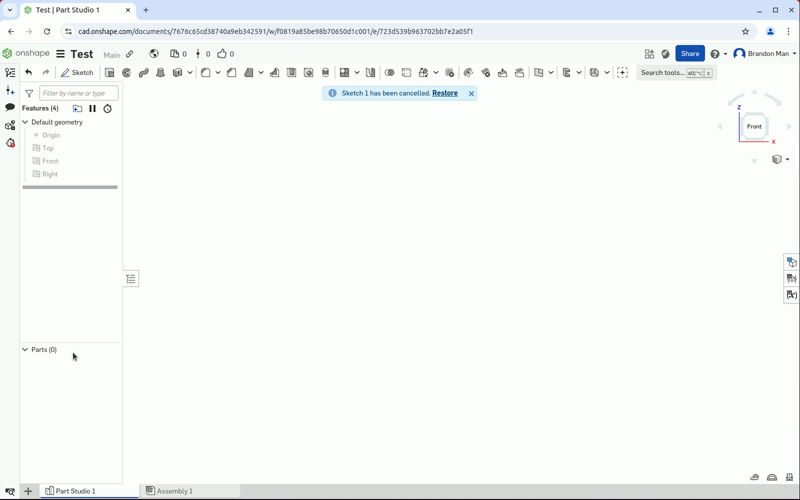
mouse_move(73, 352)
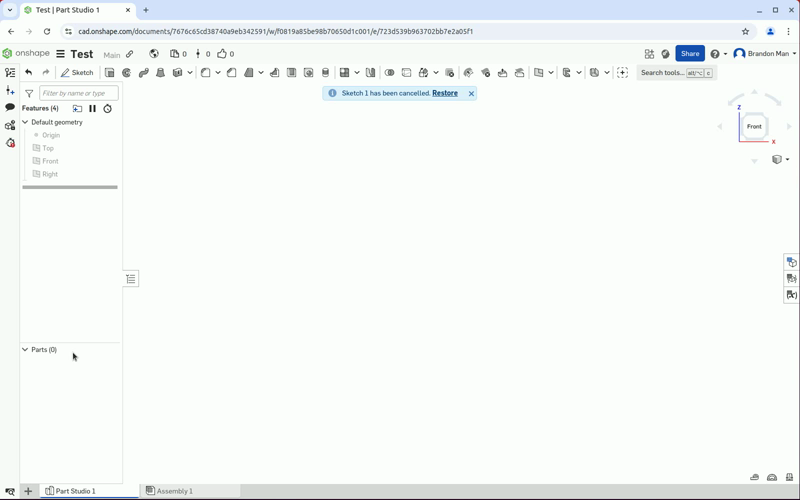
key(shift+y)
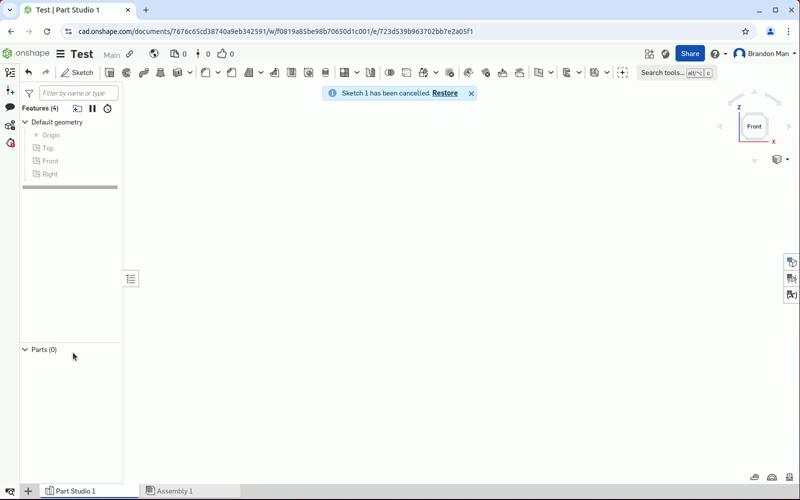
key(shift+s)
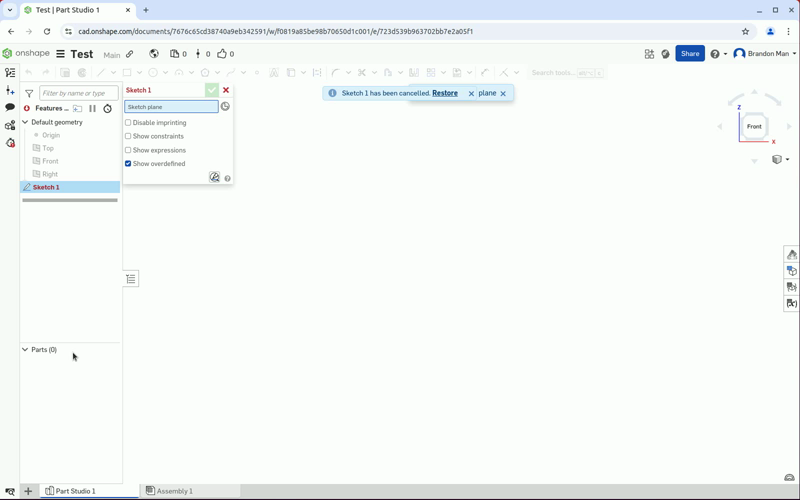
mouse_move(73, 163)
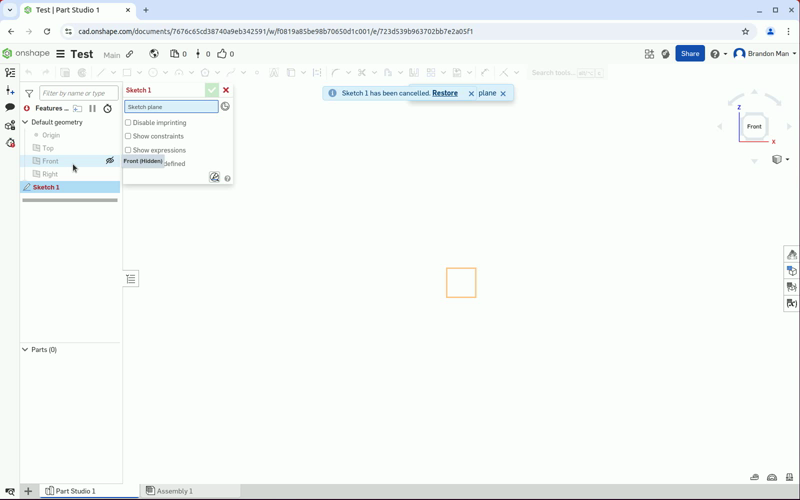
click(73, 163)
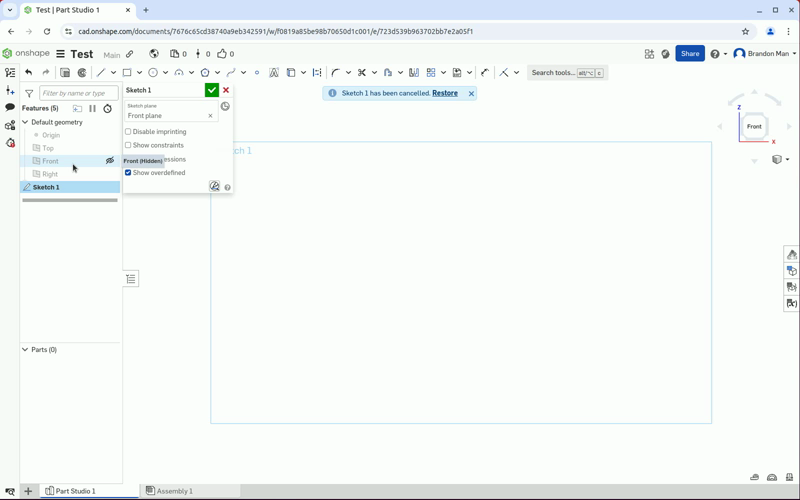
mouse_move(73, 352)
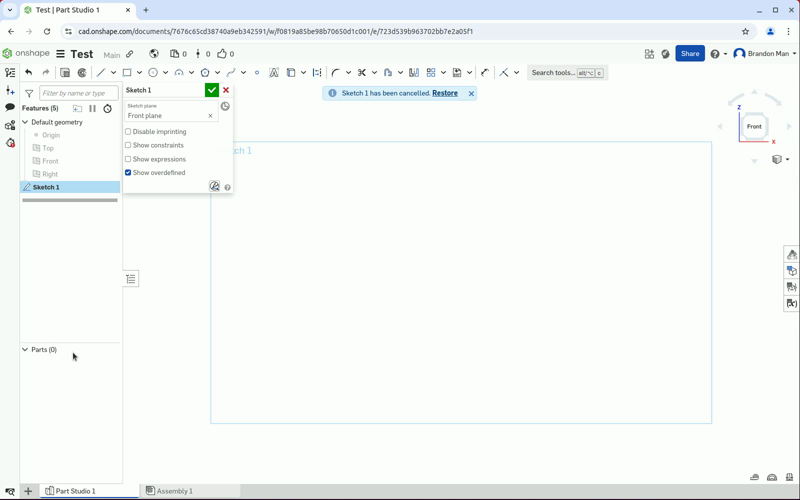
key(y)
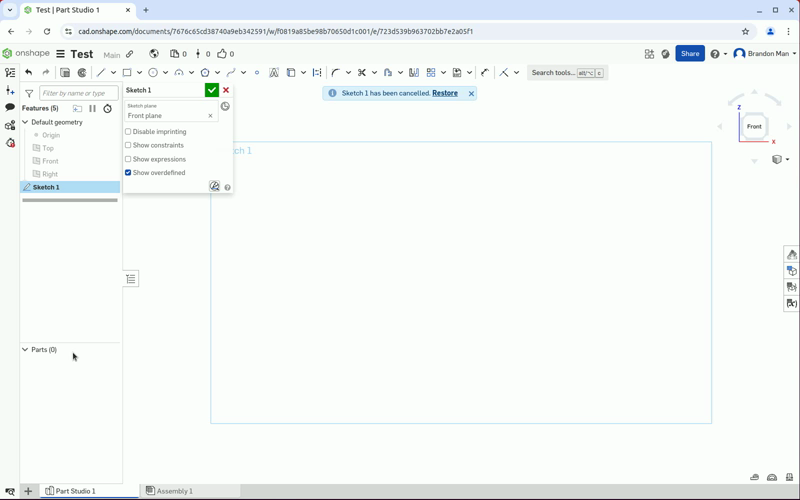
key(c)
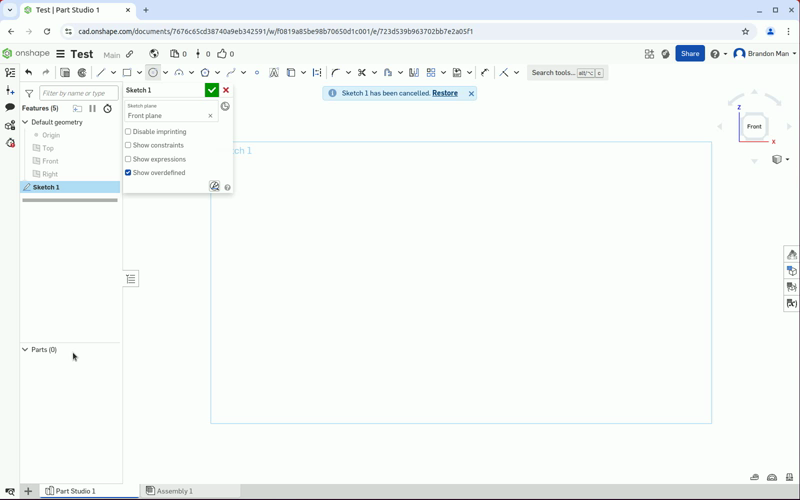
key_down(shift)
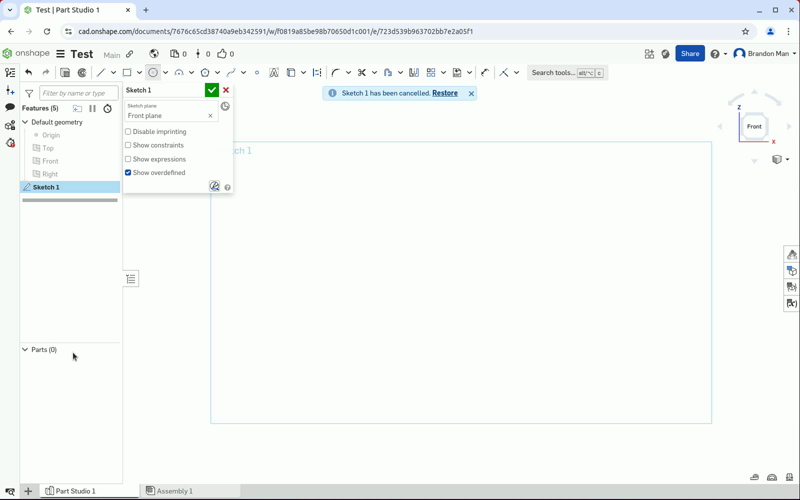
mouse_move(460, 282)
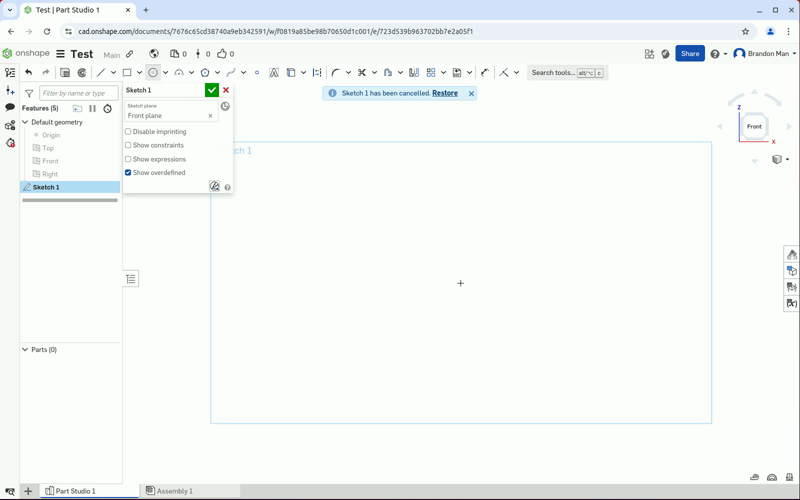
click(460, 282)
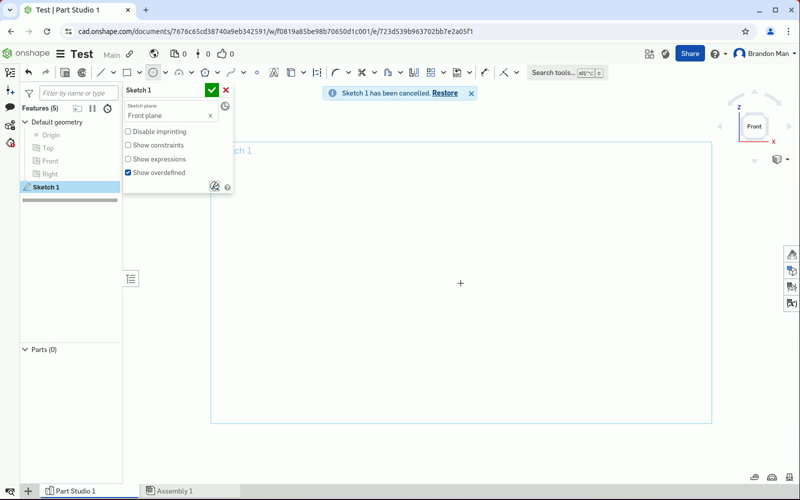
key_up(shift)
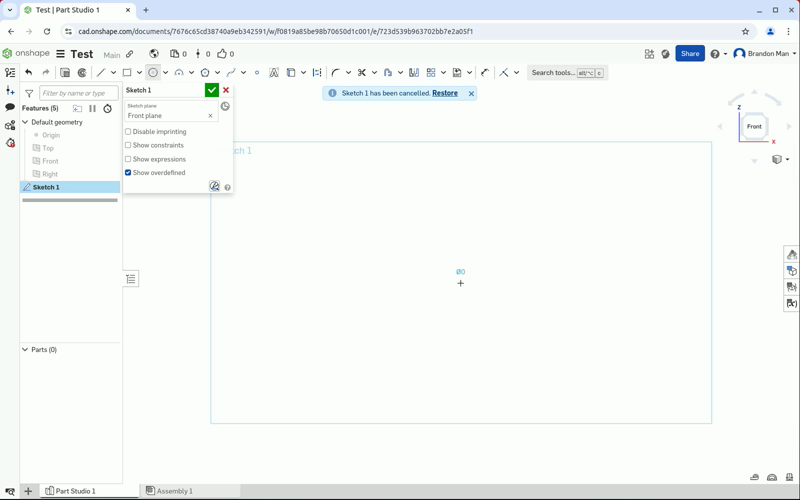
mouse_move(505, 282)
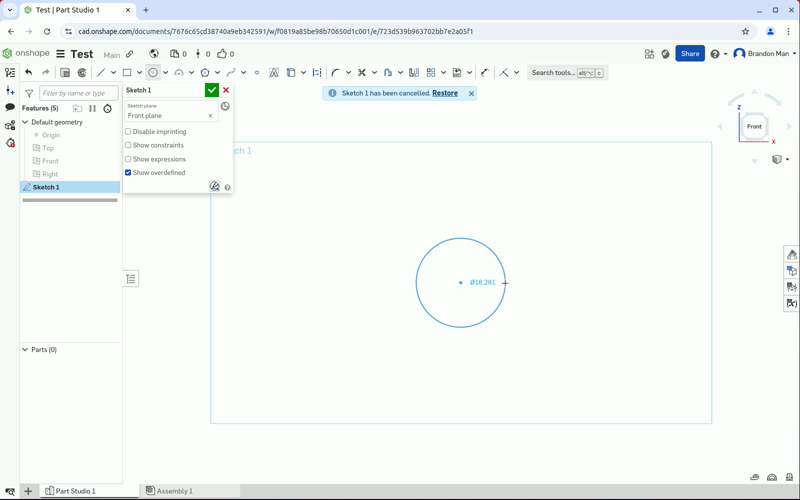
click(505, 282)
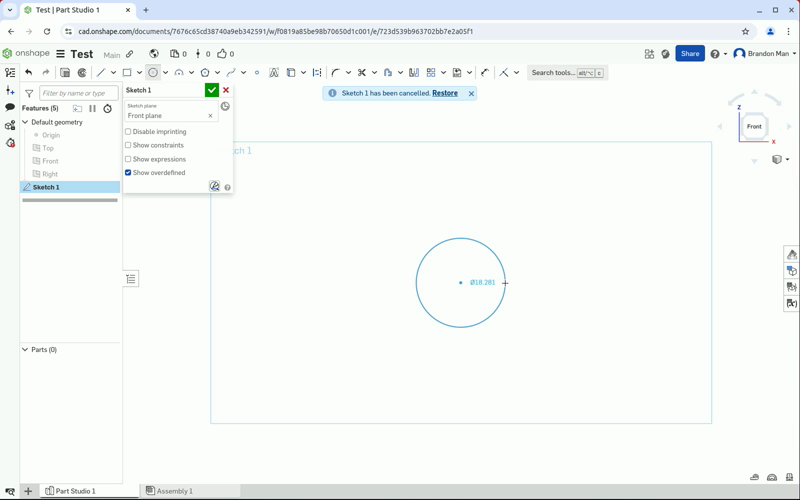
key(esc)
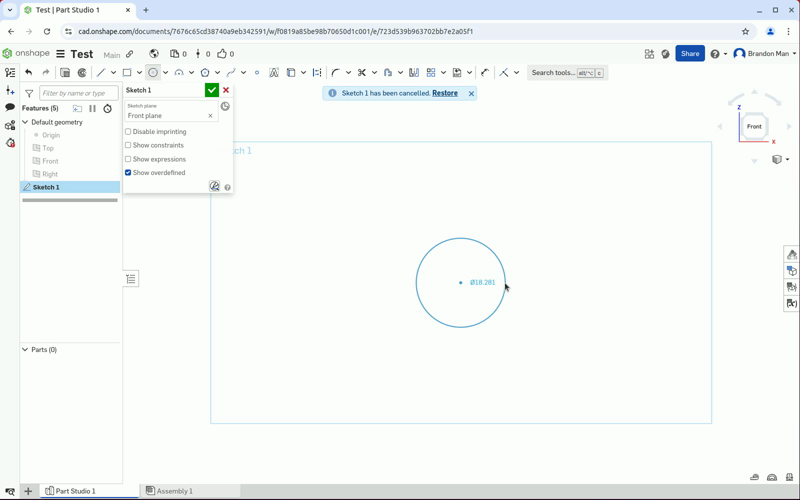
key(l)
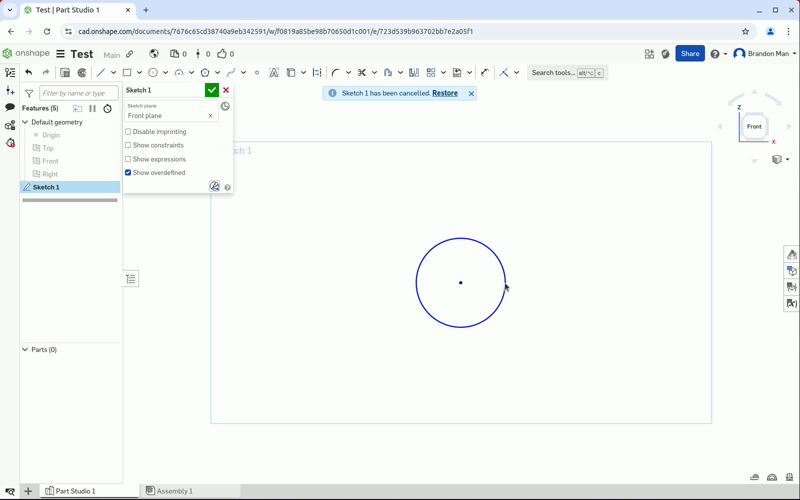
key_down(shift)
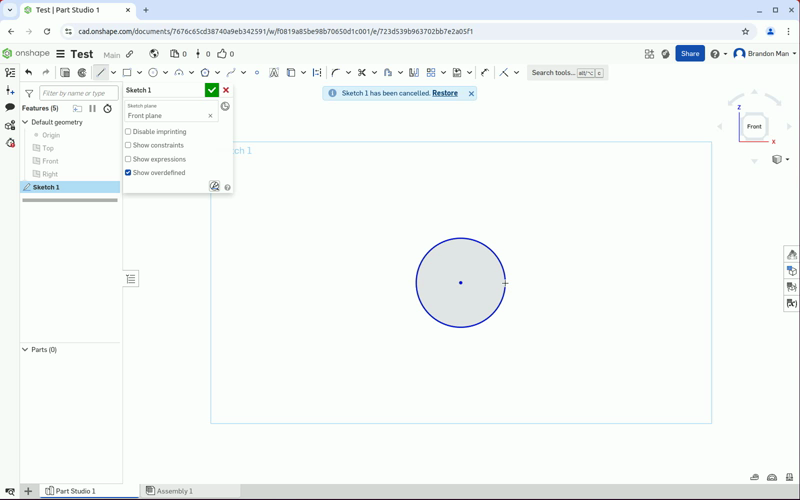
mouse_move(431, 290)
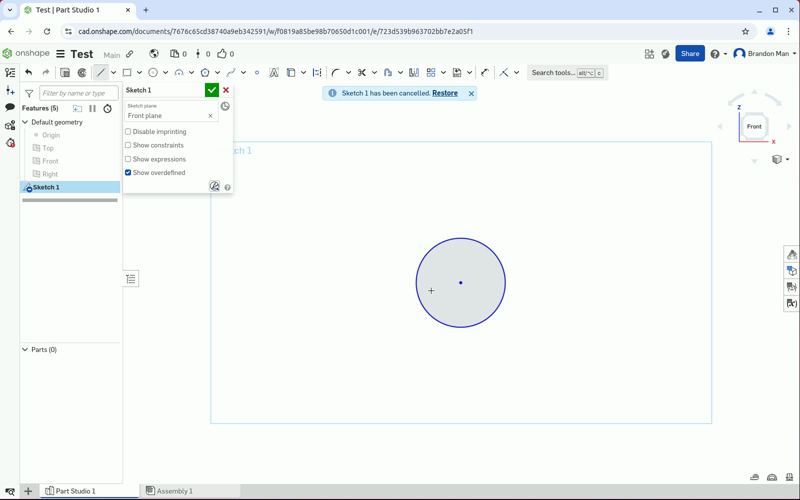
click(431, 290)
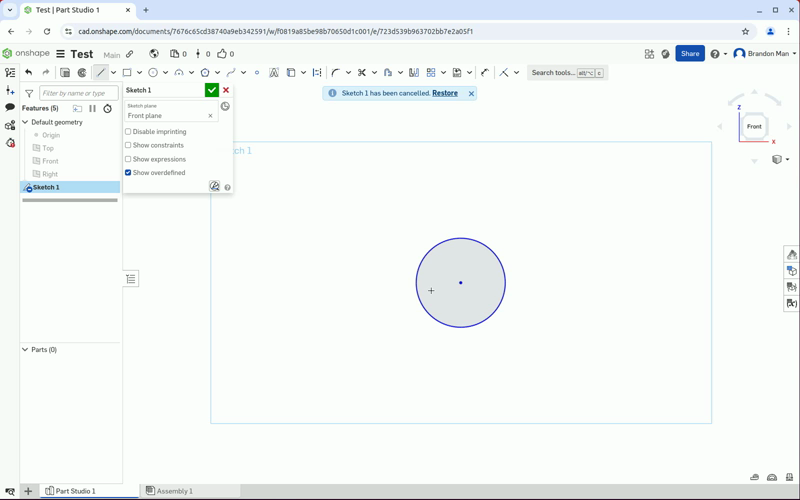
key_up(shift)
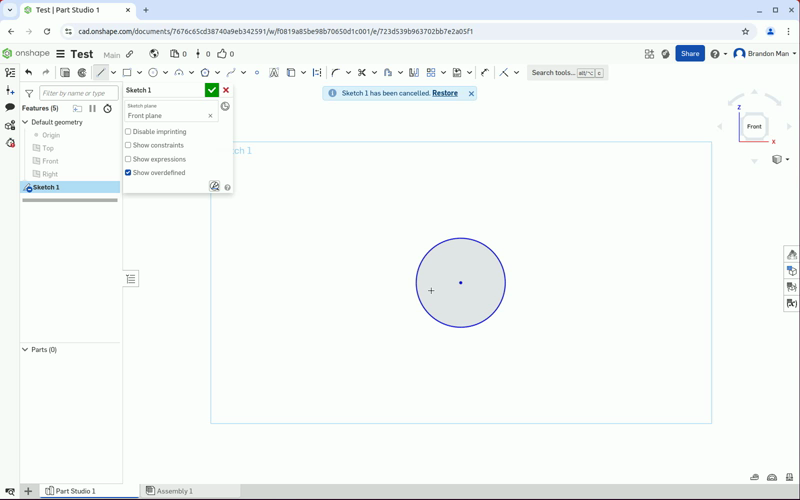
key_down(shift)
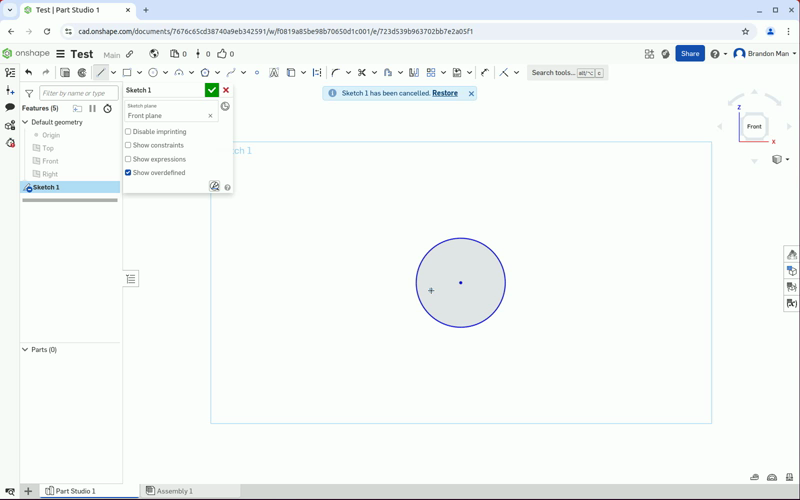
mouse_move(461, 290)
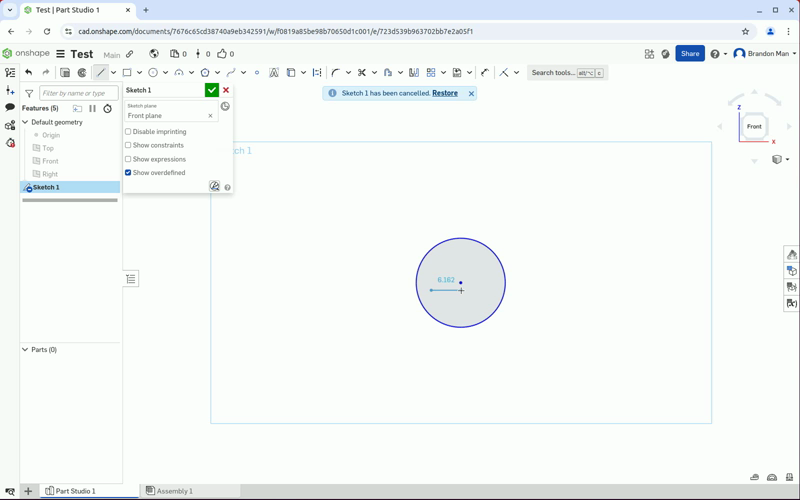
mouse_move(439, 290)
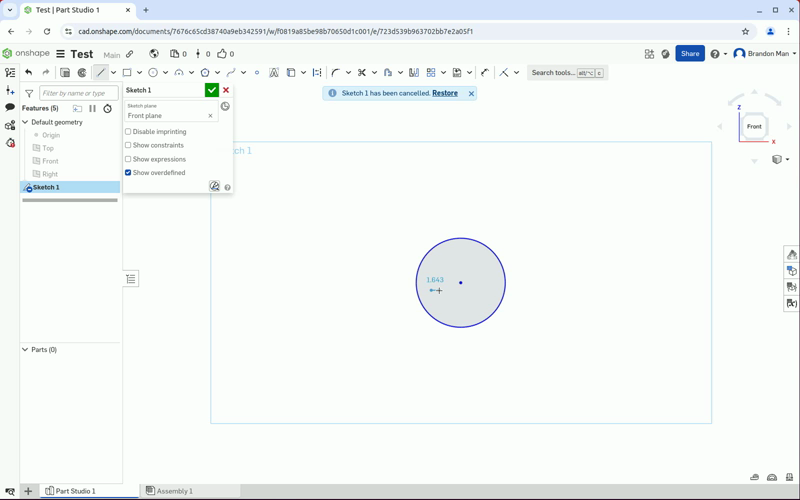
click(439, 290)
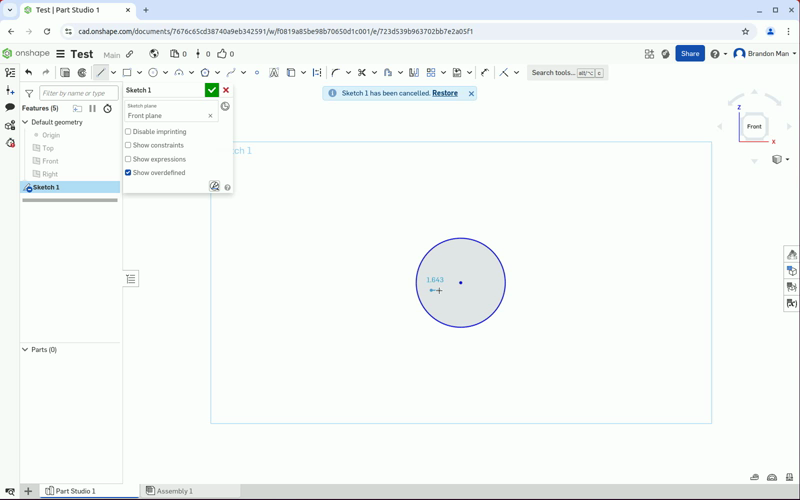
key_up(shift)
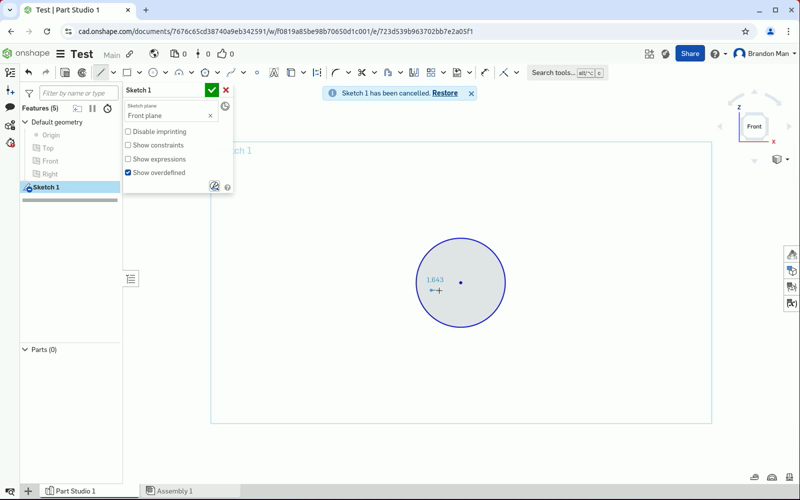
key(esc)
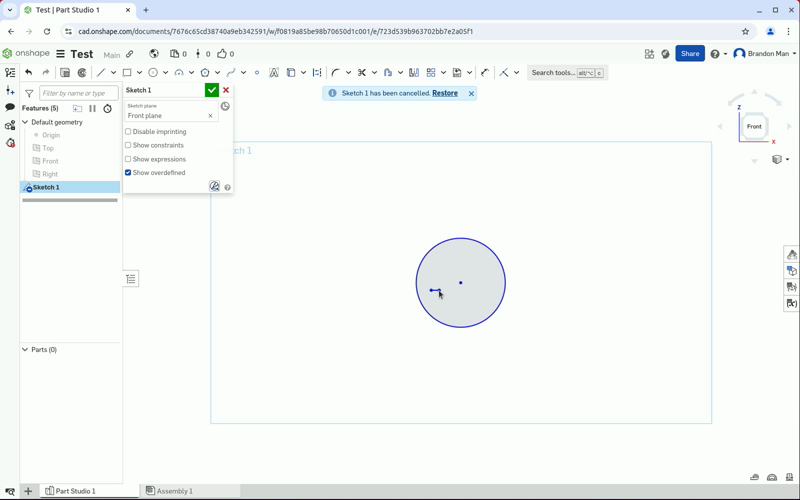
key(a)
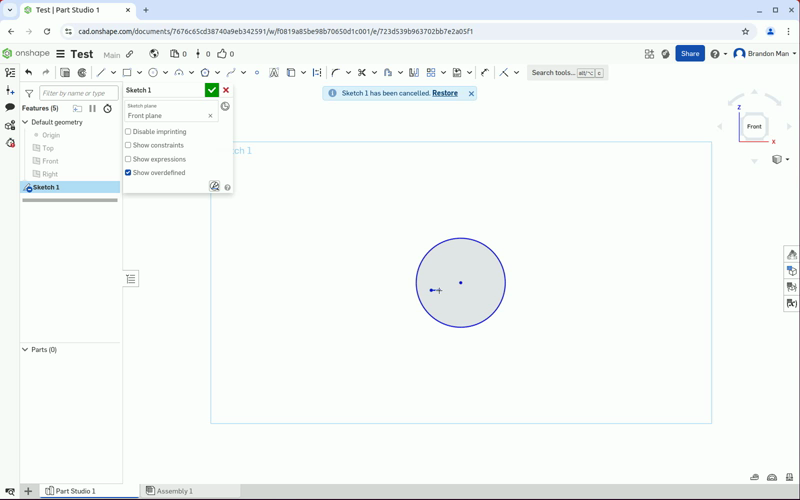
mouse_move(439, 290)
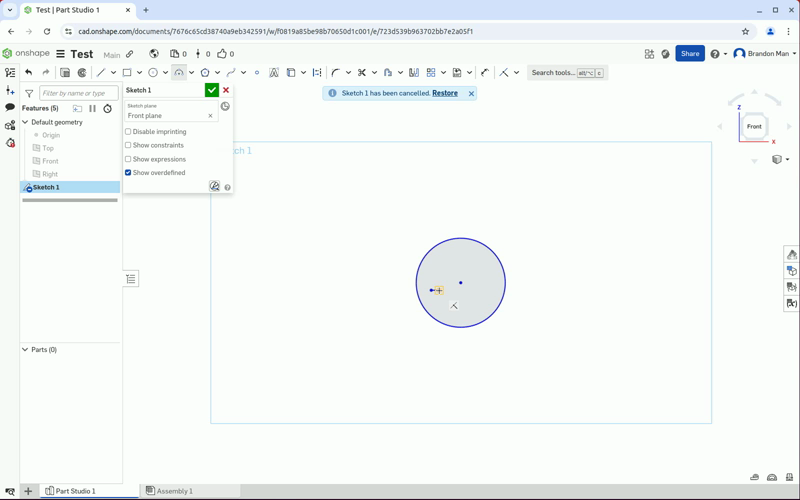
click(439, 290)
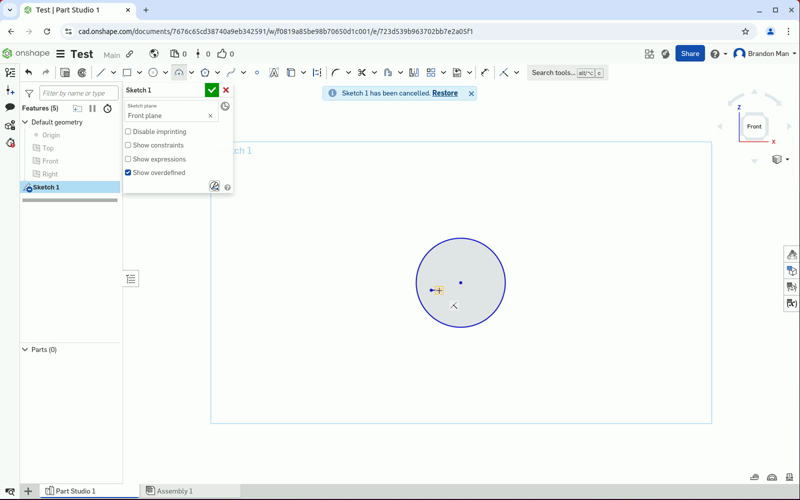
key_down(shift)
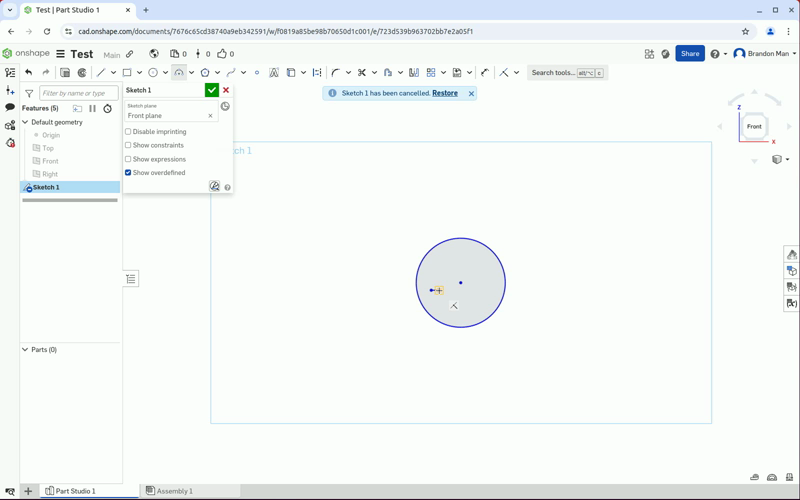
mouse_move(481, 290)
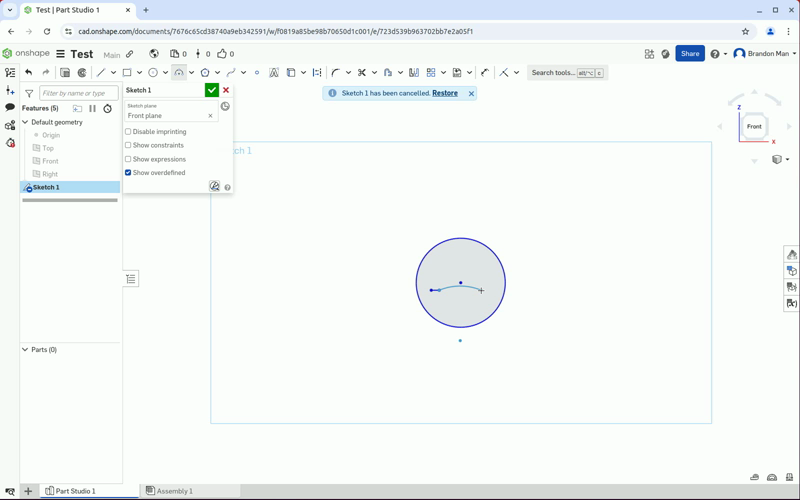
click(481, 290)
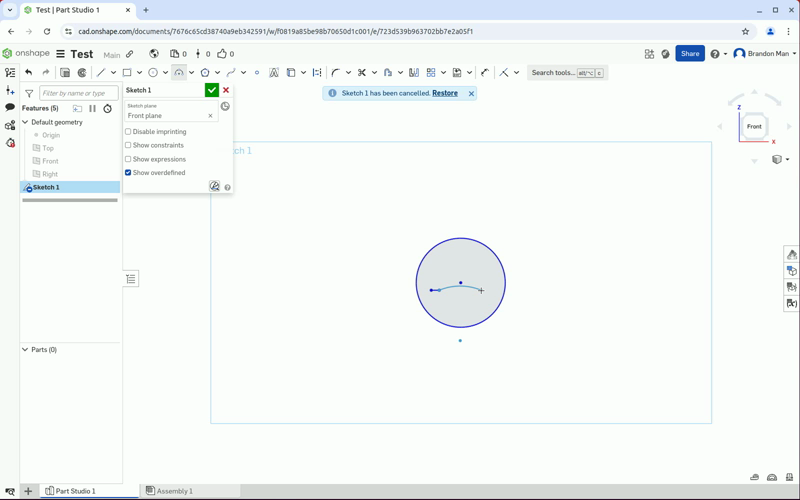
mouse_move(460, 305)
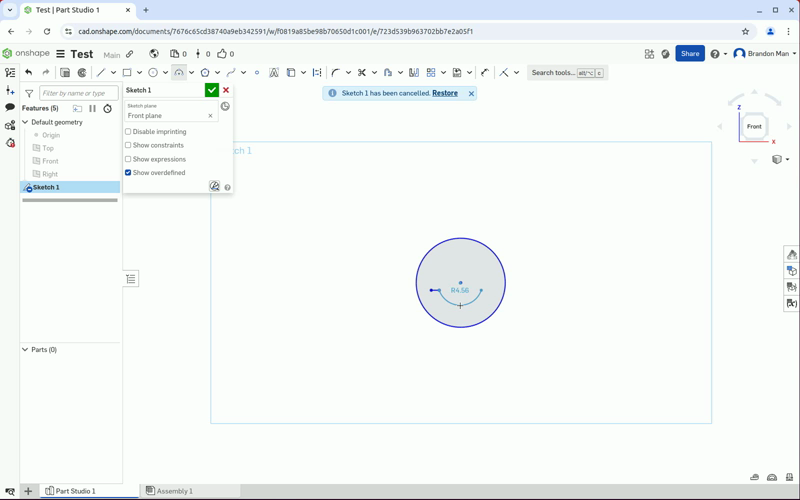
click(460, 305)
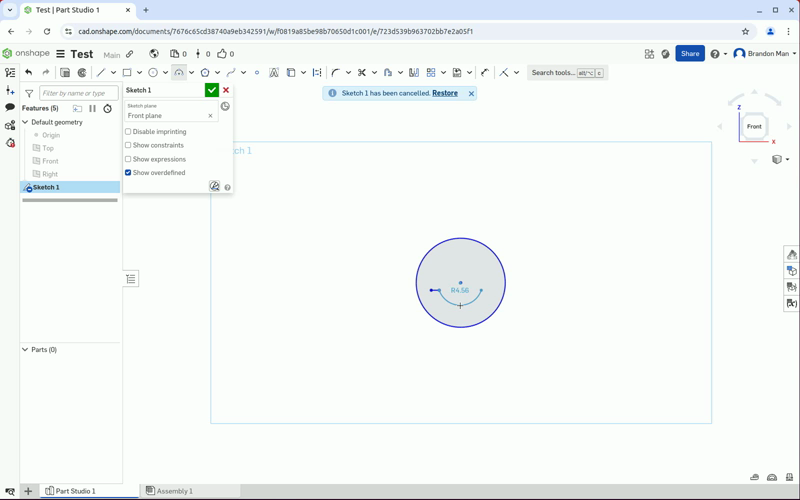
key_up(shift)
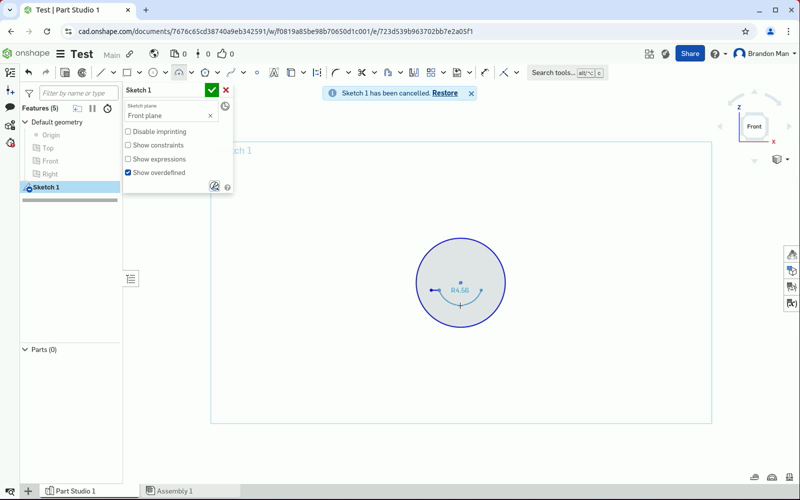
key(esc)
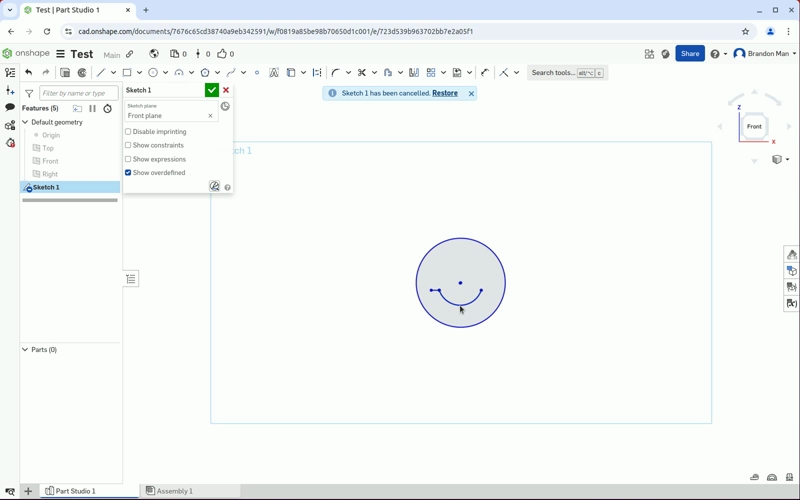
key(l)
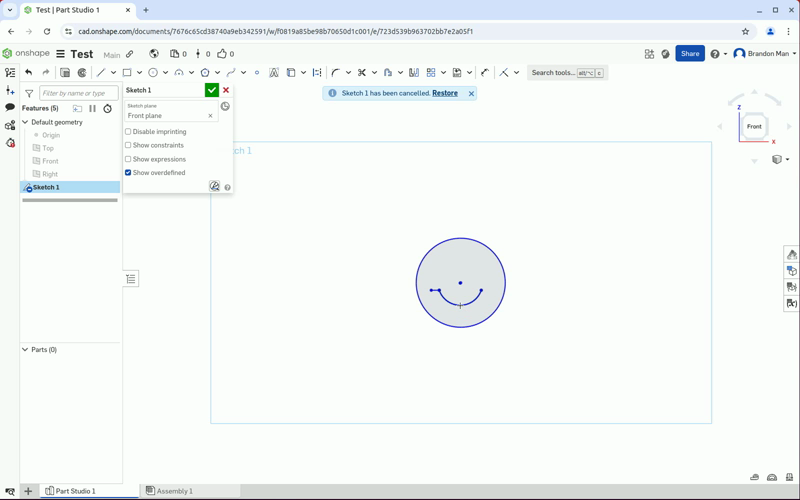
mouse_move(481, 290)
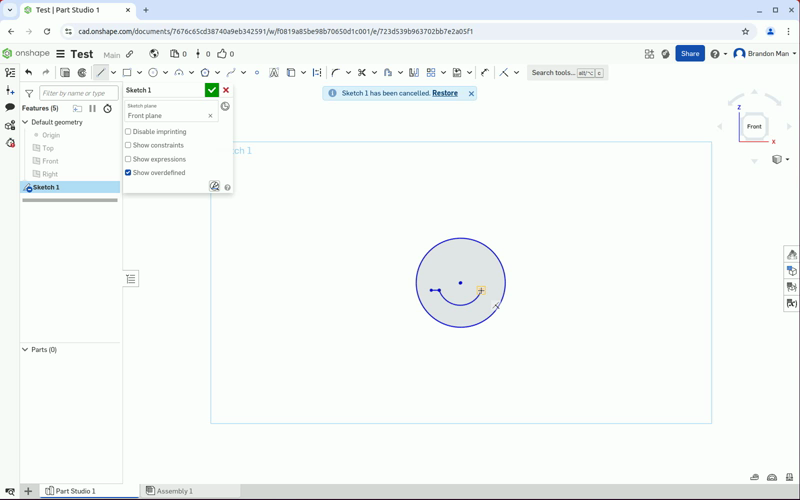
click(481, 290)
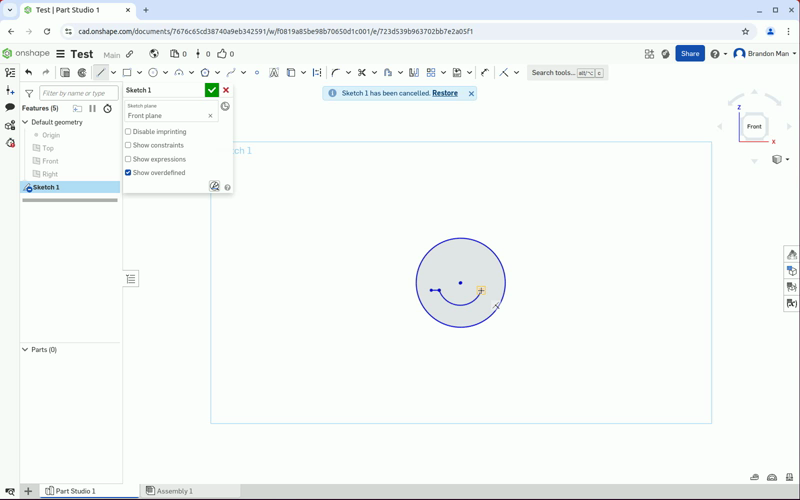
key_down(shift)
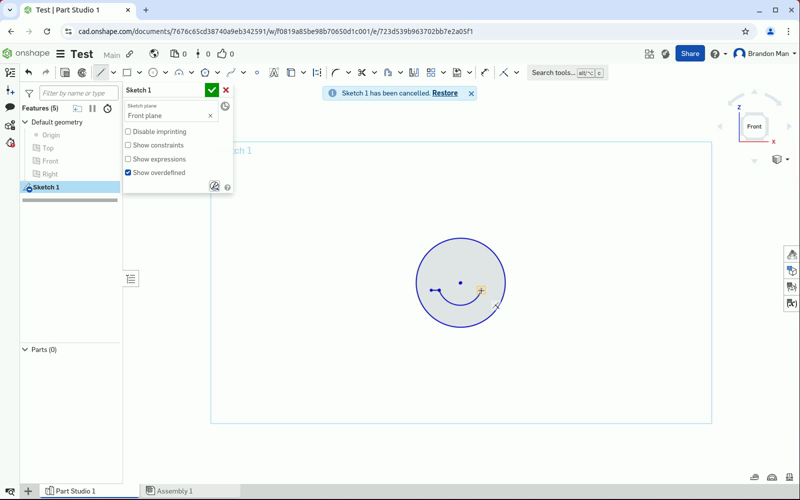
mouse_move(511, 290)
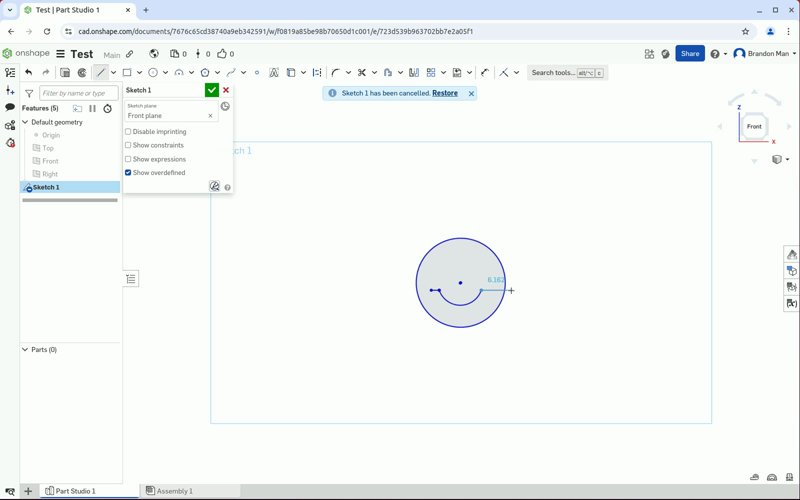
mouse_move(489, 290)
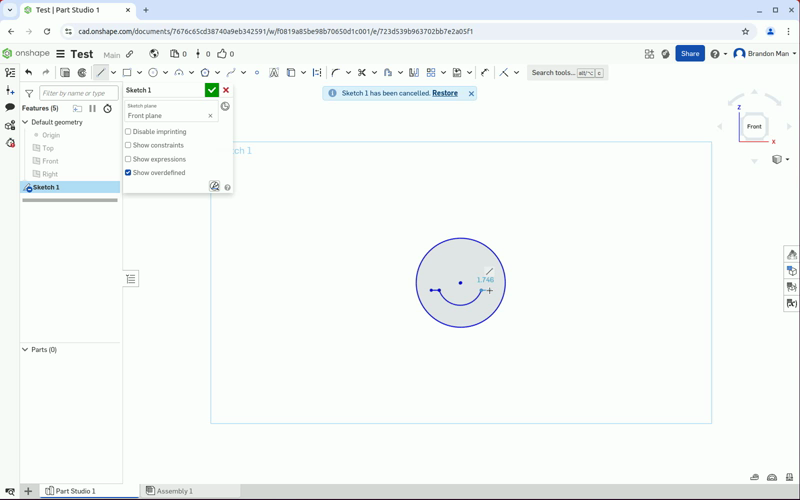
click(489, 290)
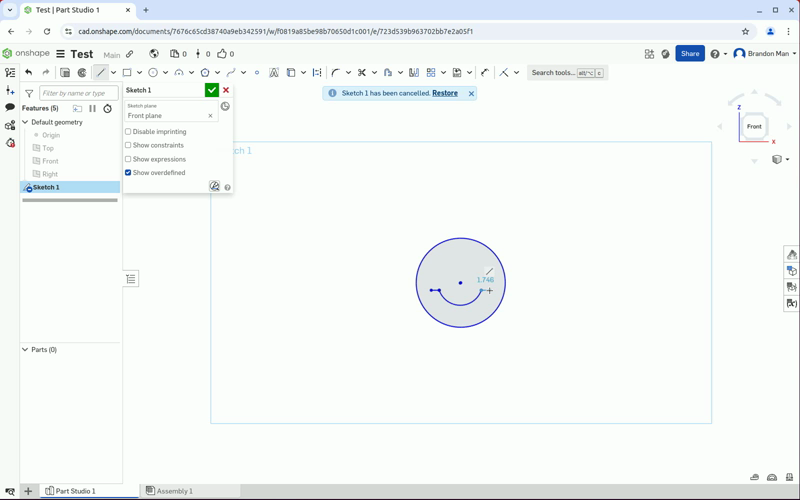
key_up(shift)
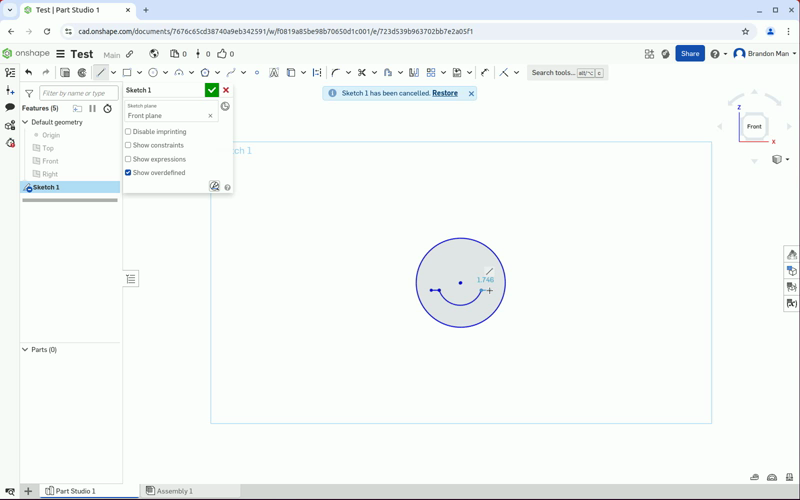
key_down(shift)
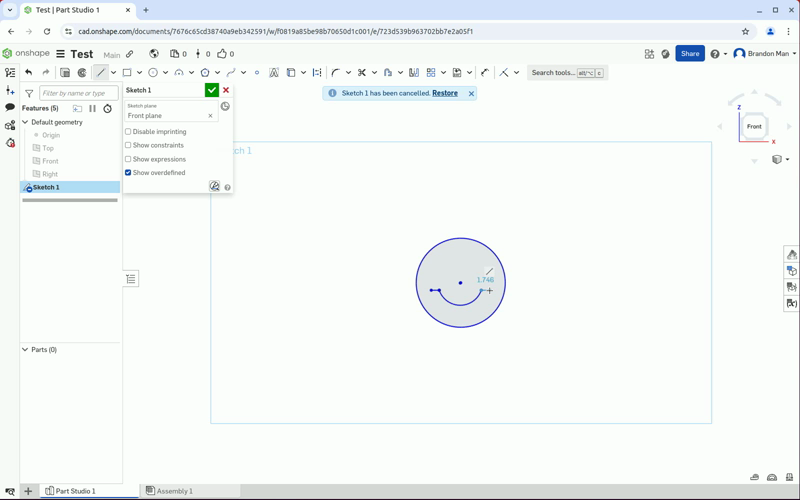
mouse_move(519, 290)
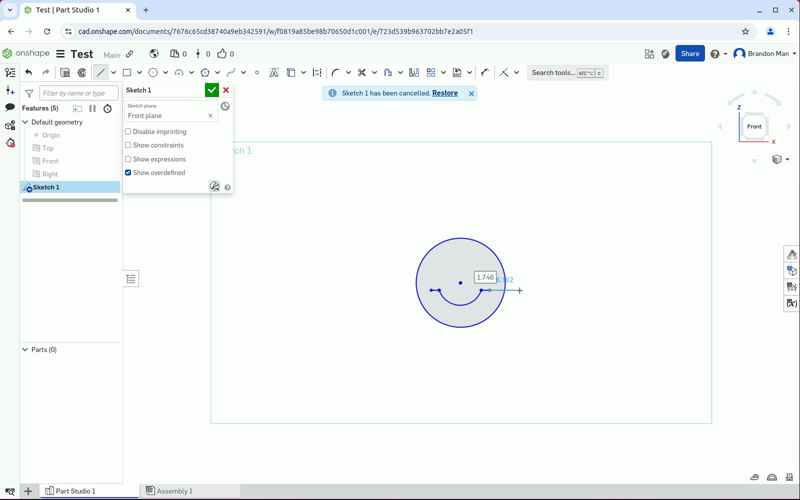
mouse_move(489, 275)
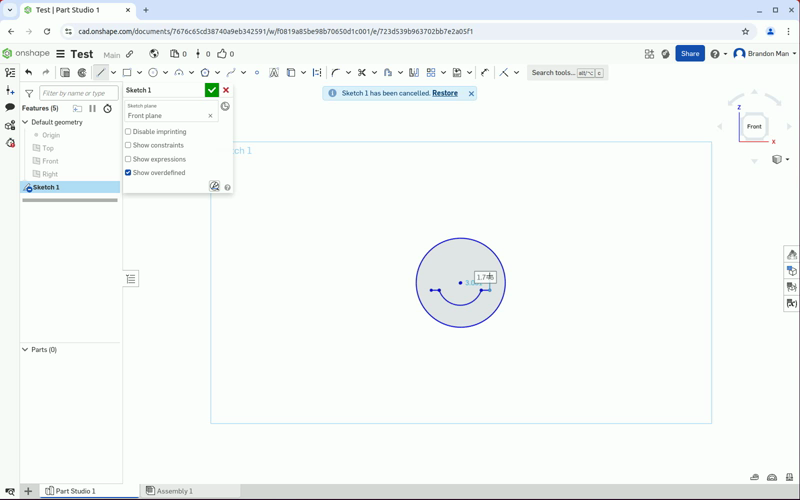
click(489, 275)
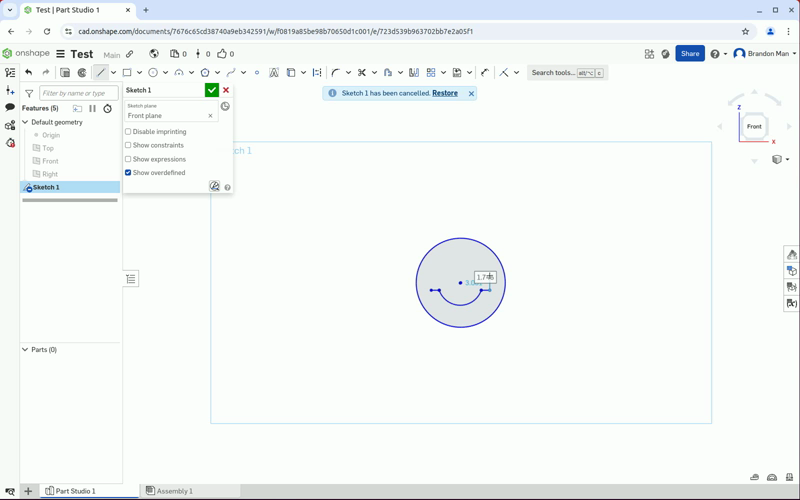
key_up(shift)
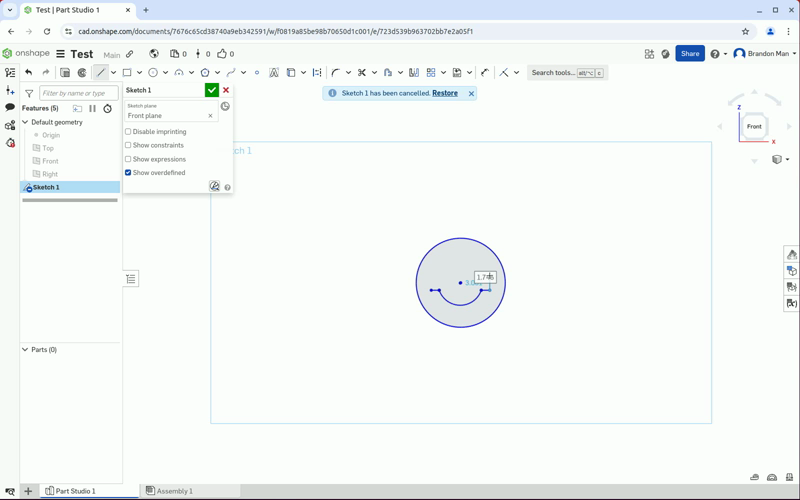
key_down(shift)
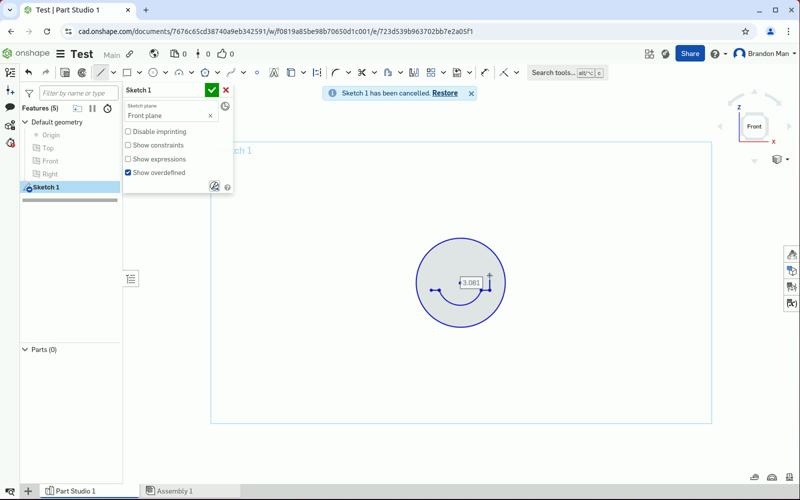
mouse_move(519, 275)
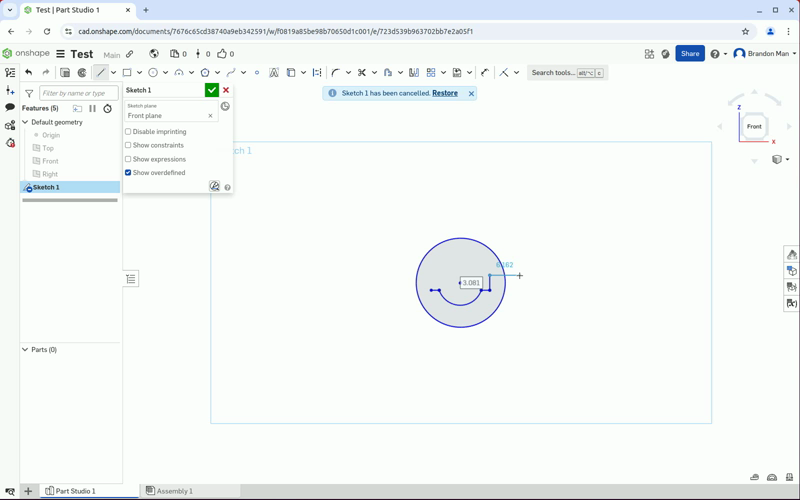
mouse_move(481, 275)
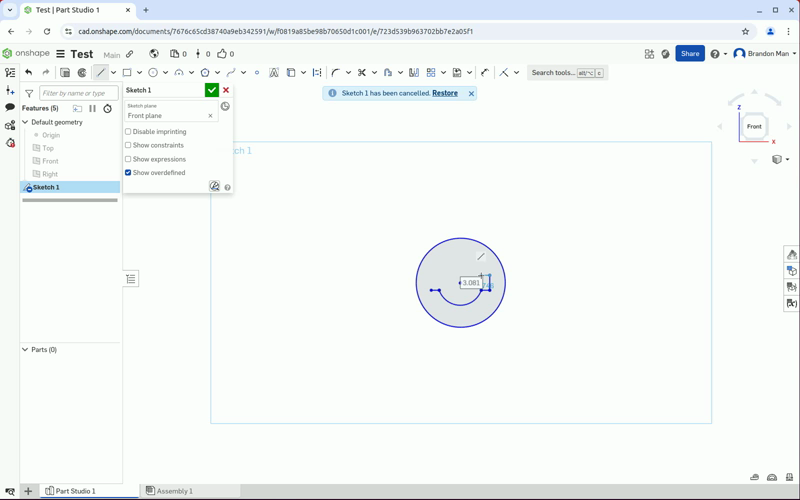
click(481, 275)
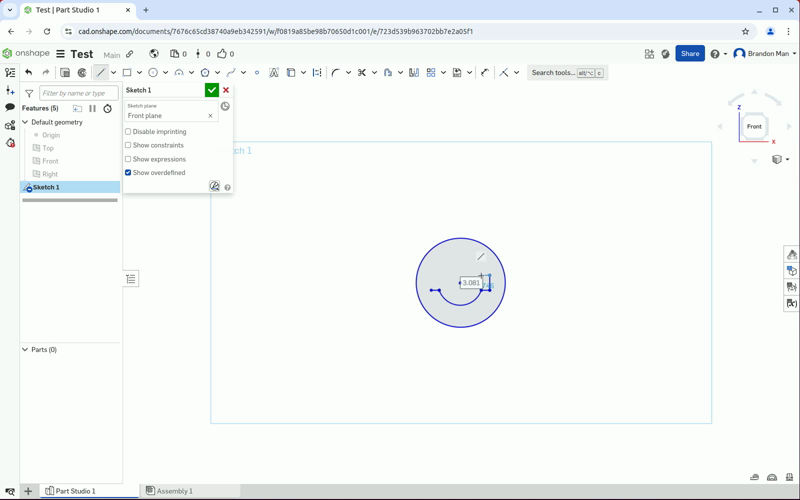
key_up(shift)
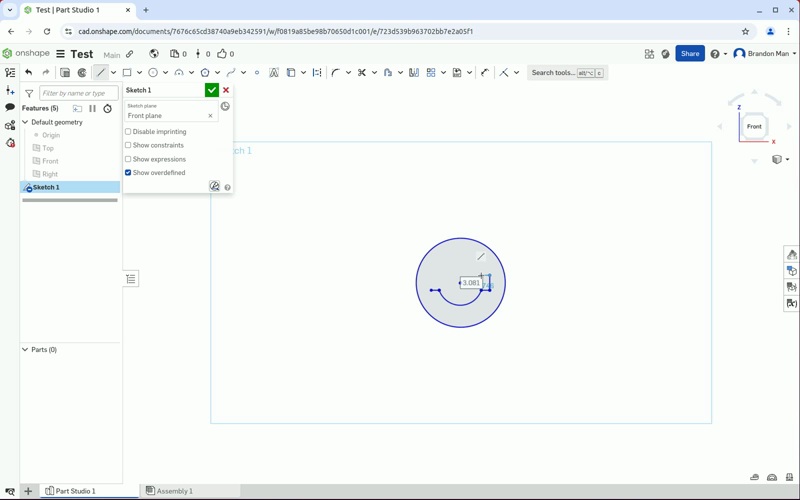
key(esc)
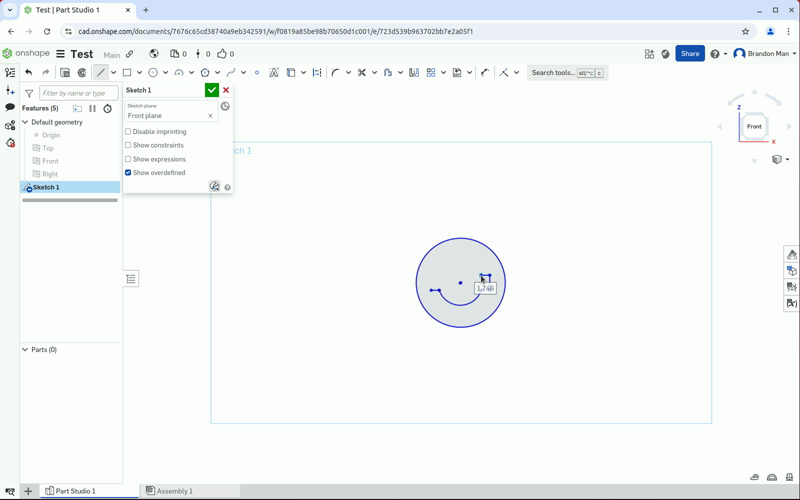
key(a)
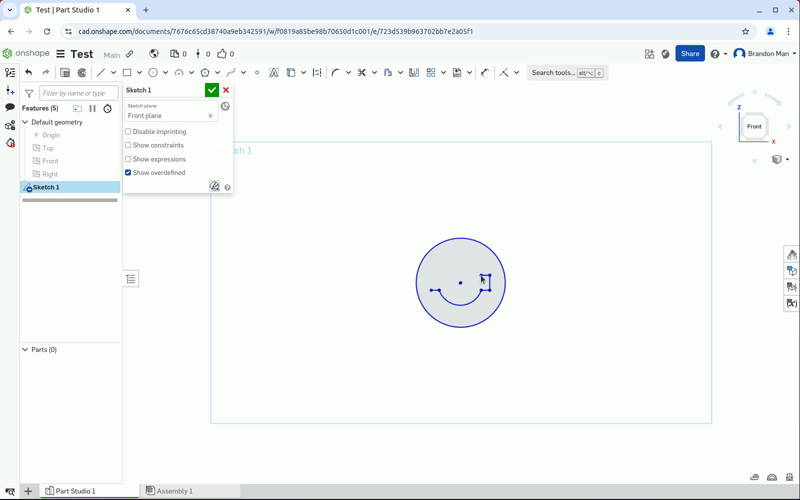
mouse_move(481, 275)
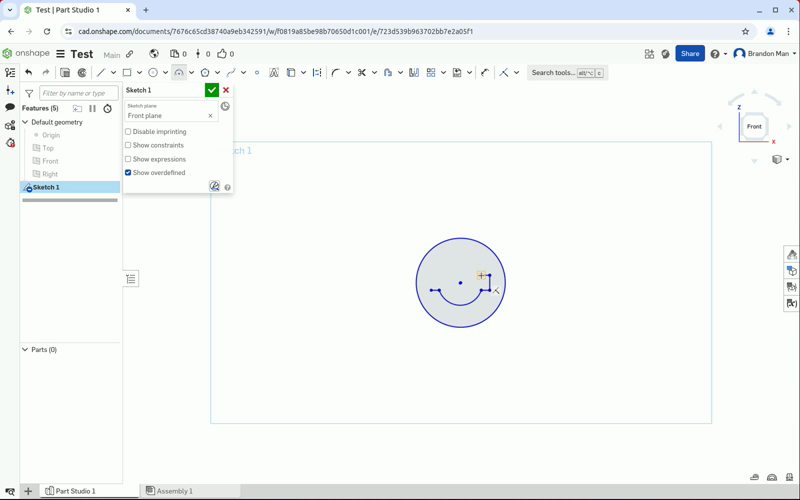
click(481, 275)
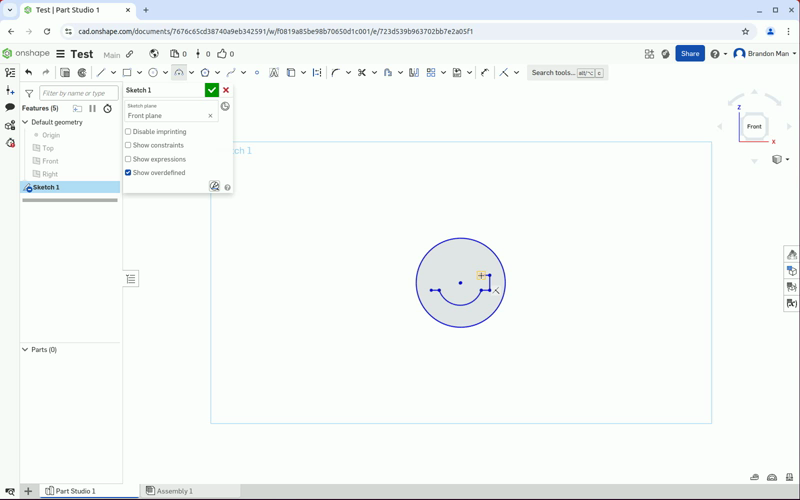
key_down(shift)
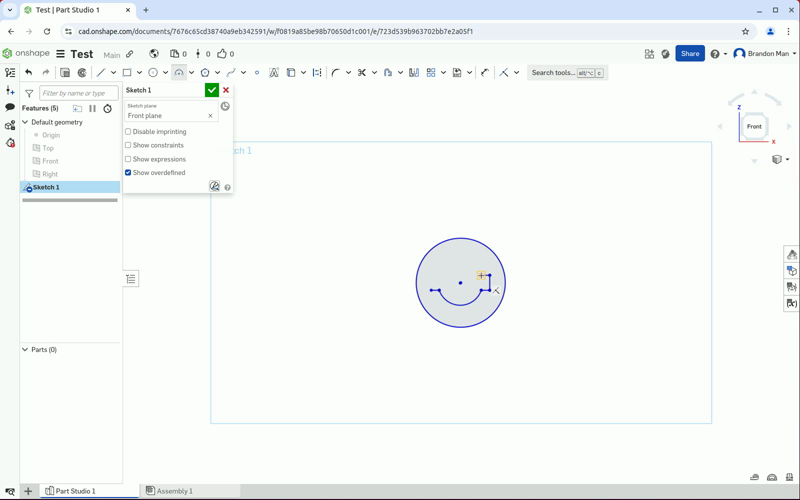
mouse_move(439, 275)
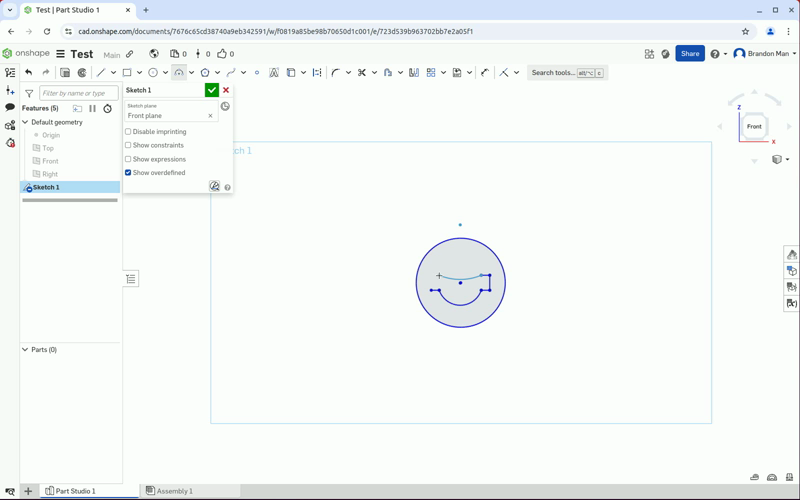
click(439, 275)
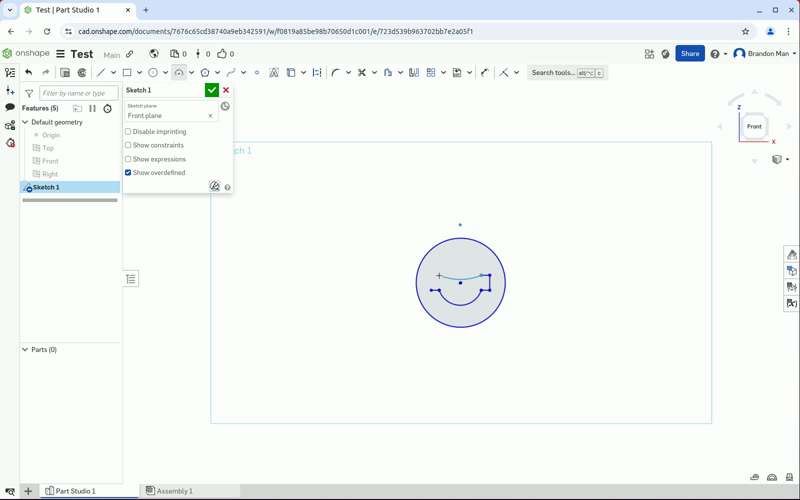
mouse_move(460, 260)
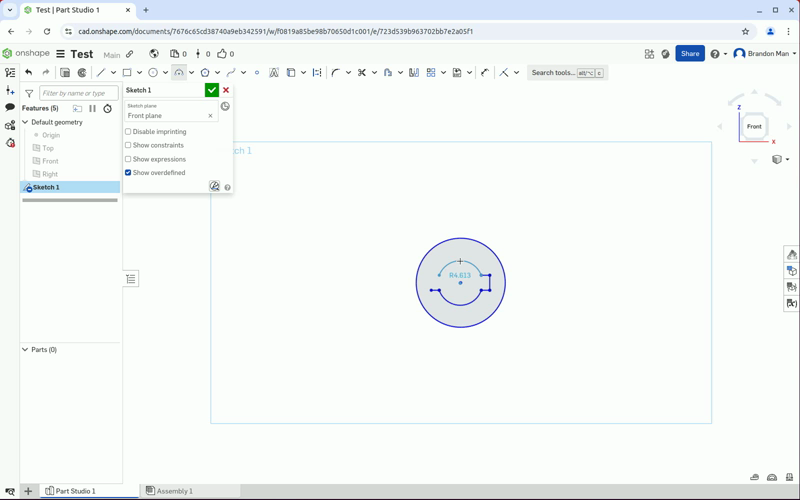
click(460, 260)
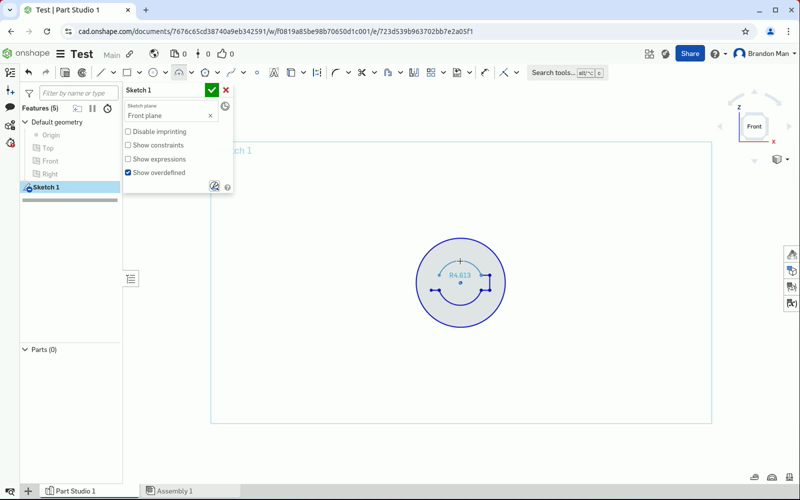
key_up(shift)
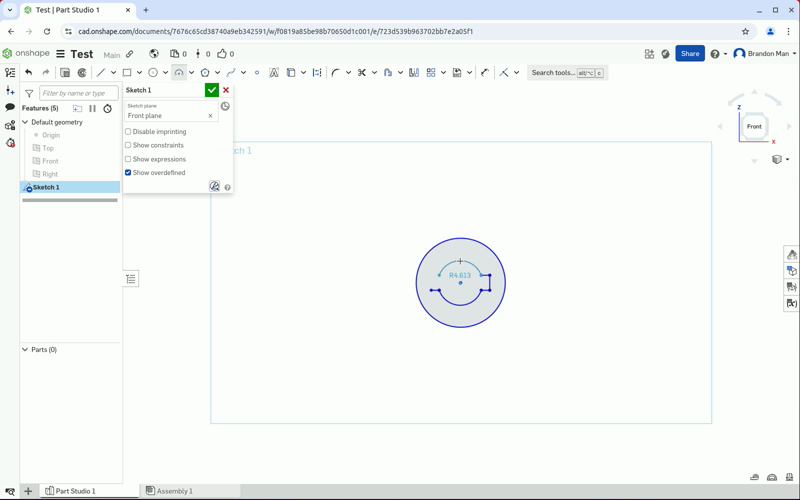
key(esc)
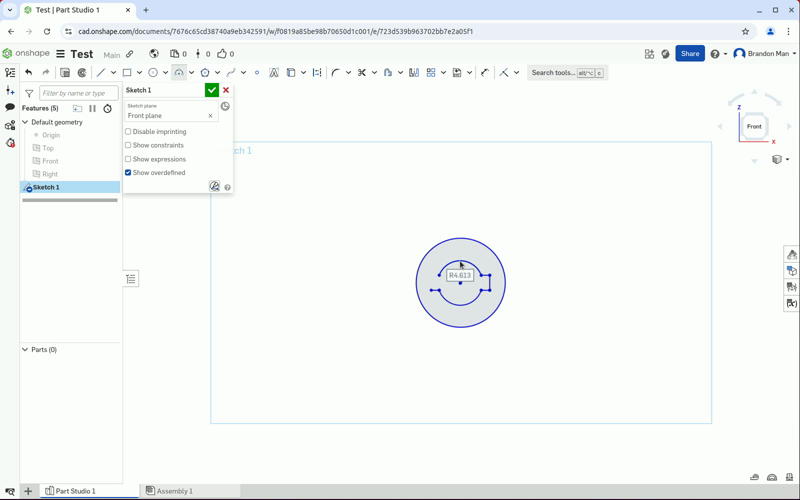
key(l)
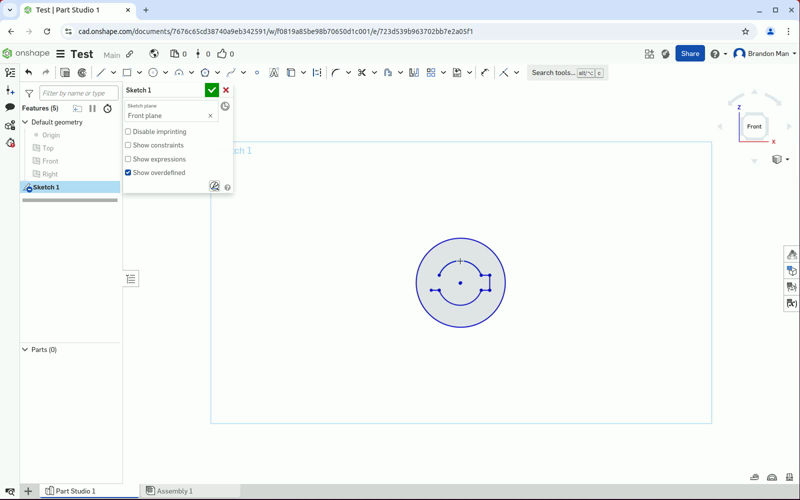
mouse_move(439, 275)
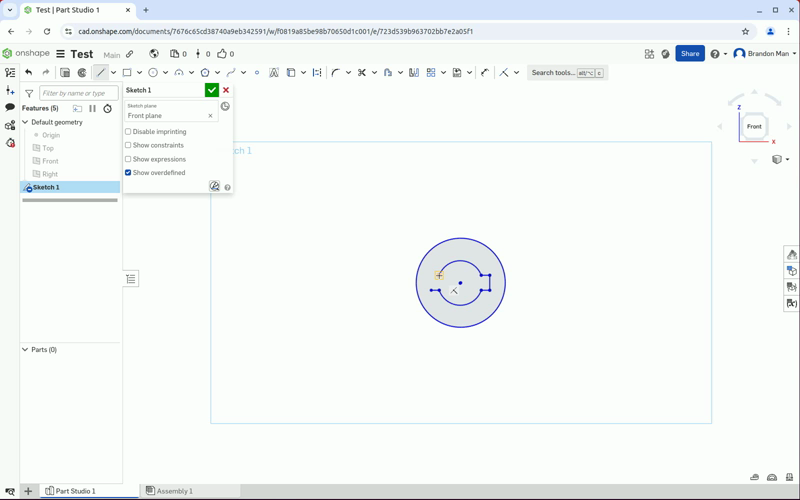
click(439, 275)
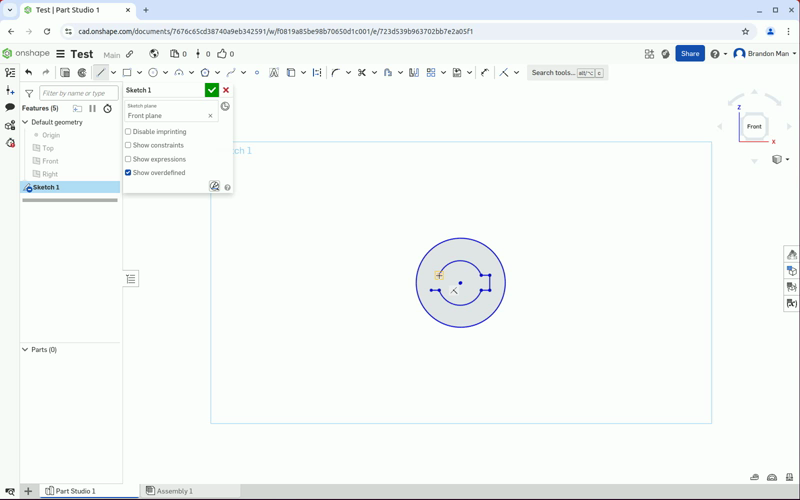
key_down(shift)
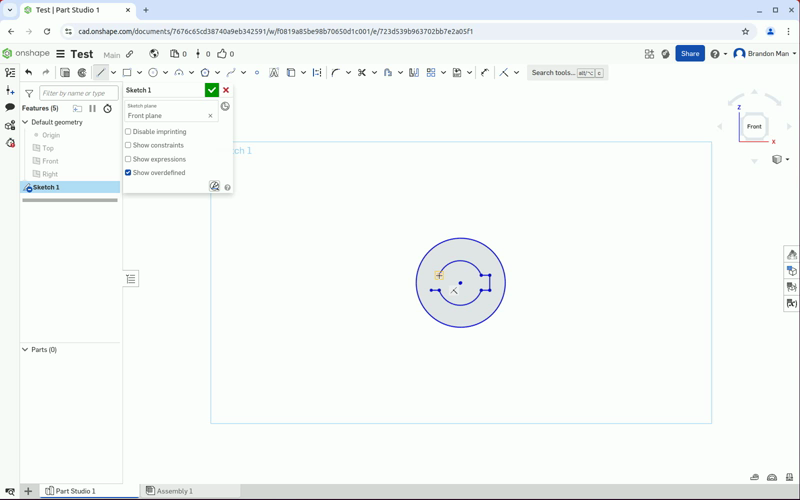
mouse_move(469, 275)
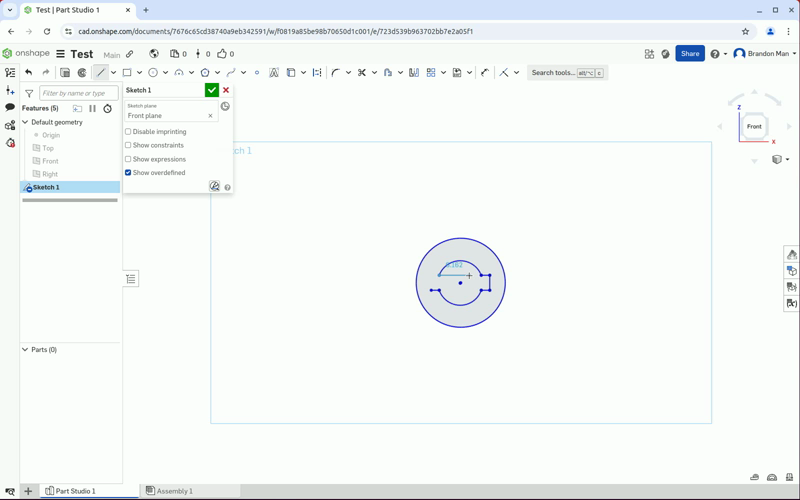
mouse_move(431, 275)
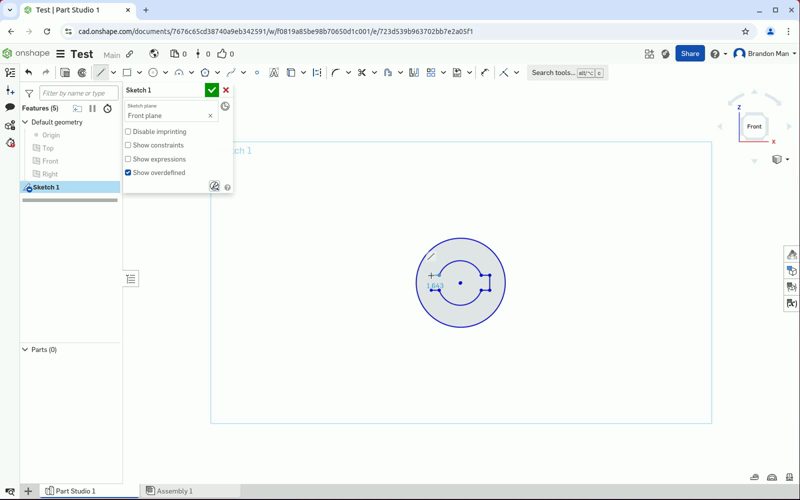
click(431, 275)
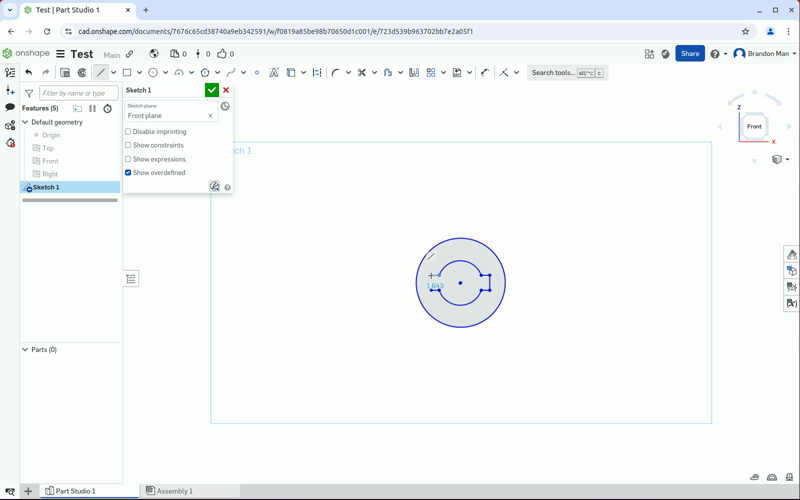
key_up(shift)
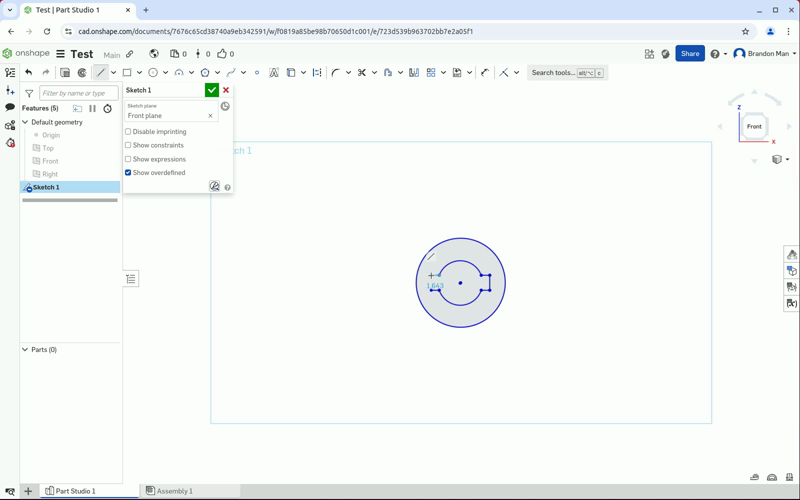
mouse_move(461, 275)
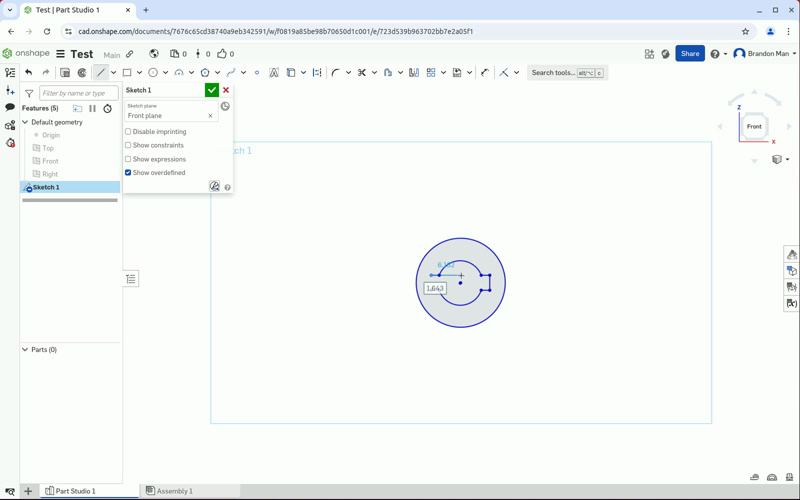
key_down(shift)
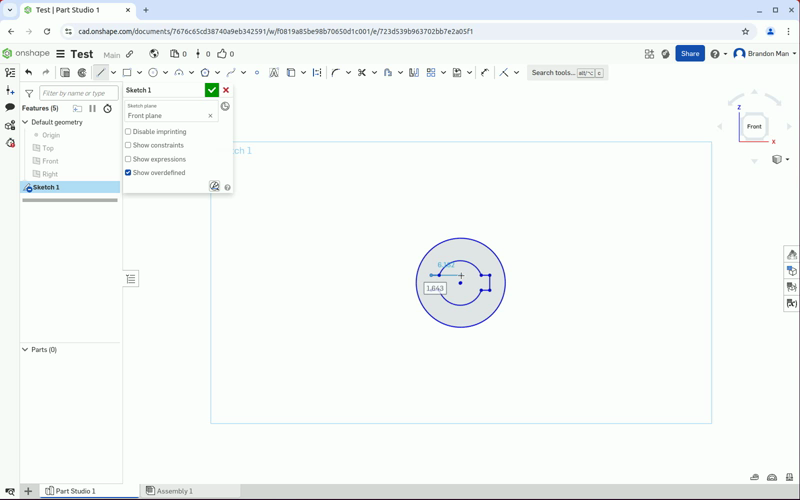
mouse_move(431, 290)
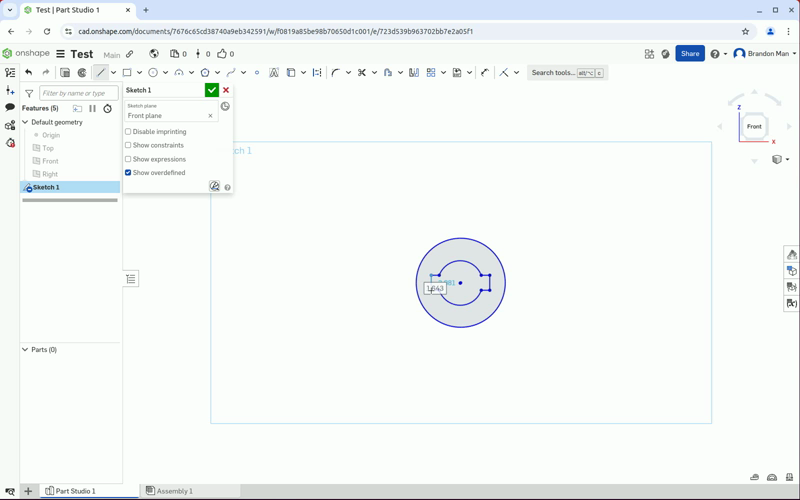
key_up(shift)
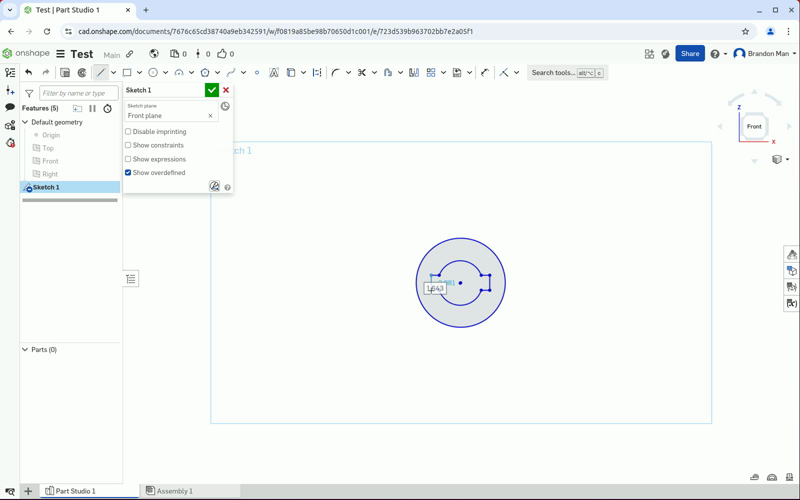
click(431, 290)
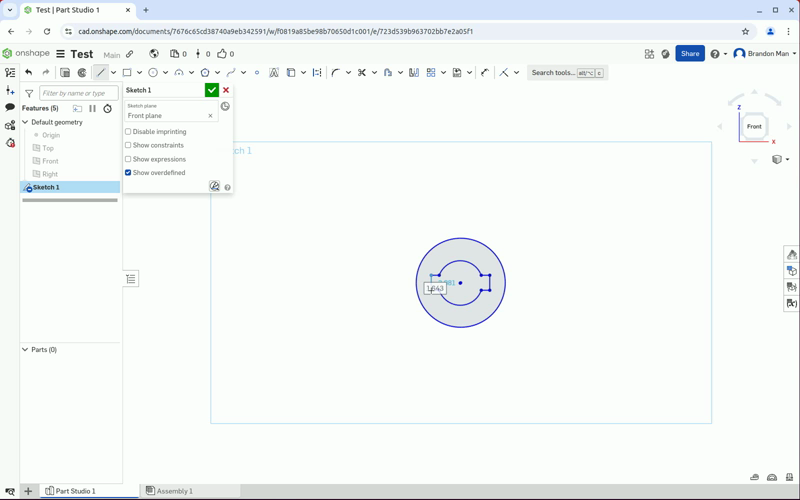
key(esc)
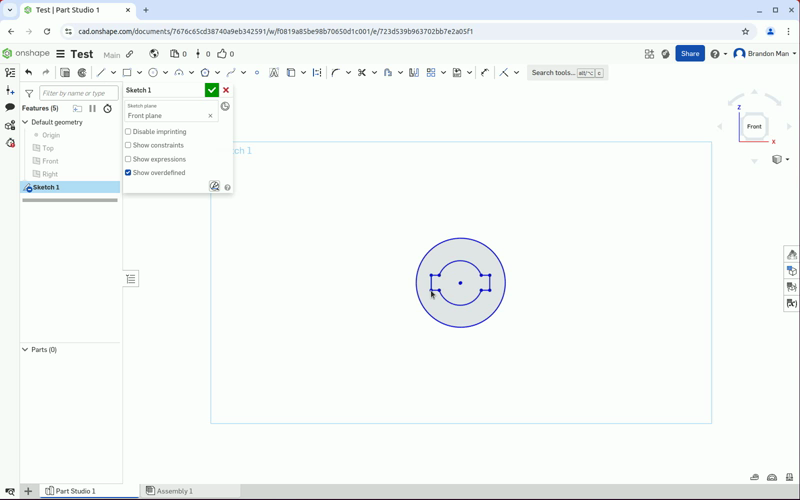
mouse_move(420, 288)
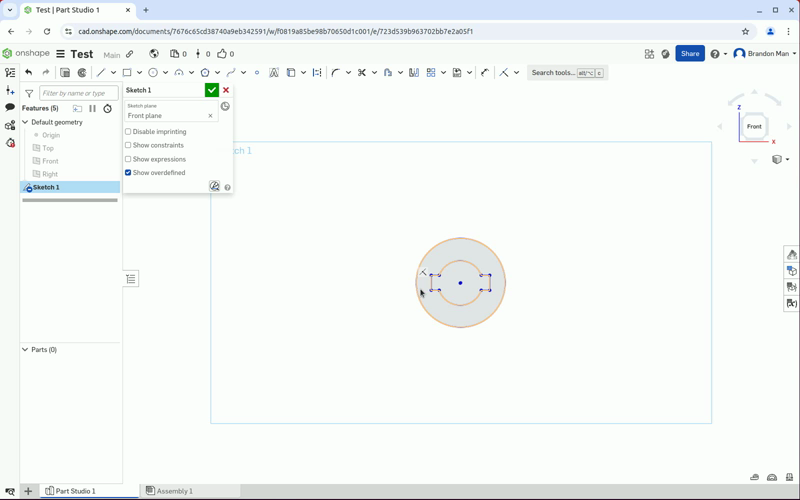
click(420, 288)
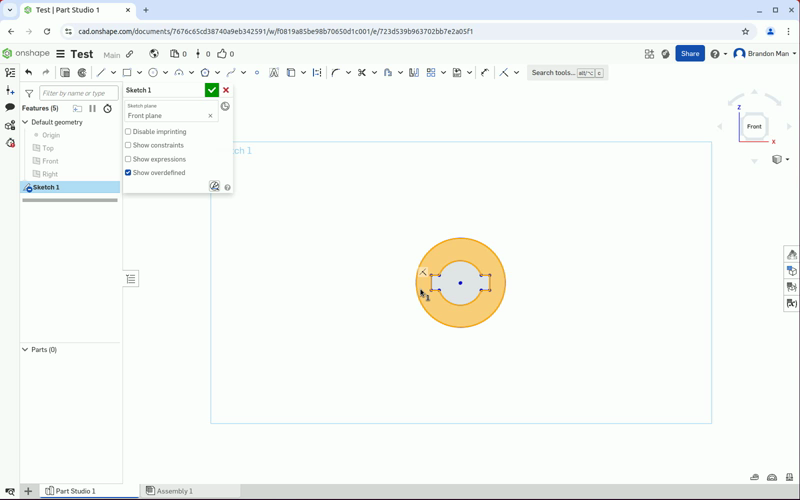
mouse_move(73, 352)
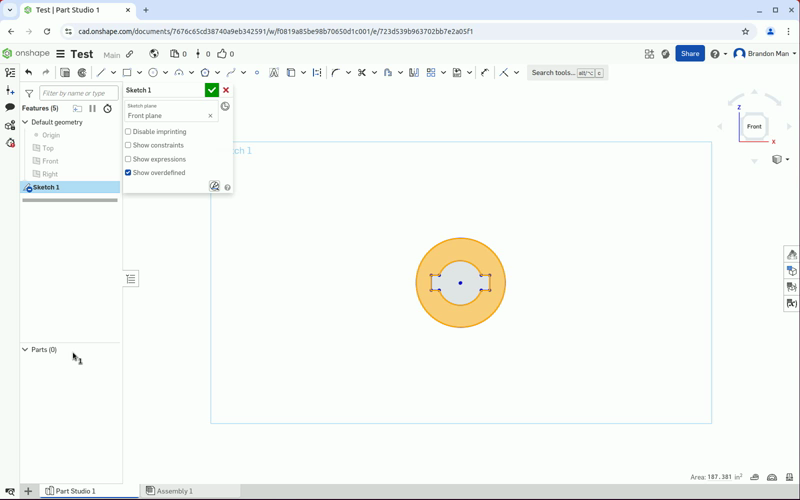
key(shift+y)
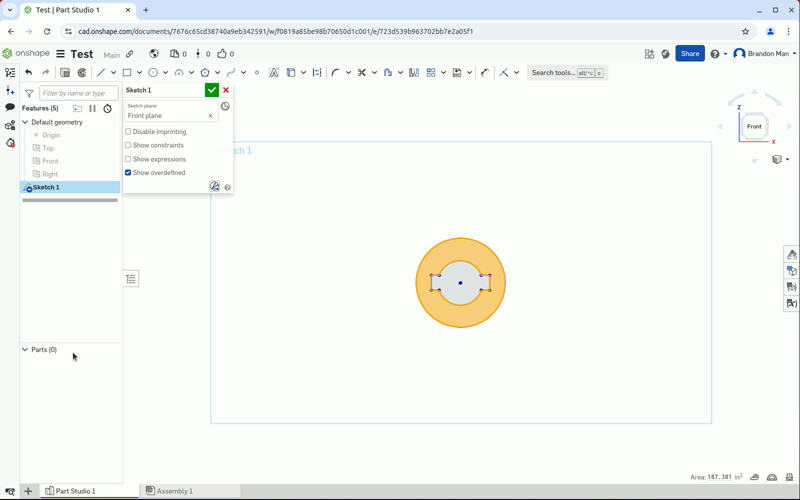
key(shift+e)
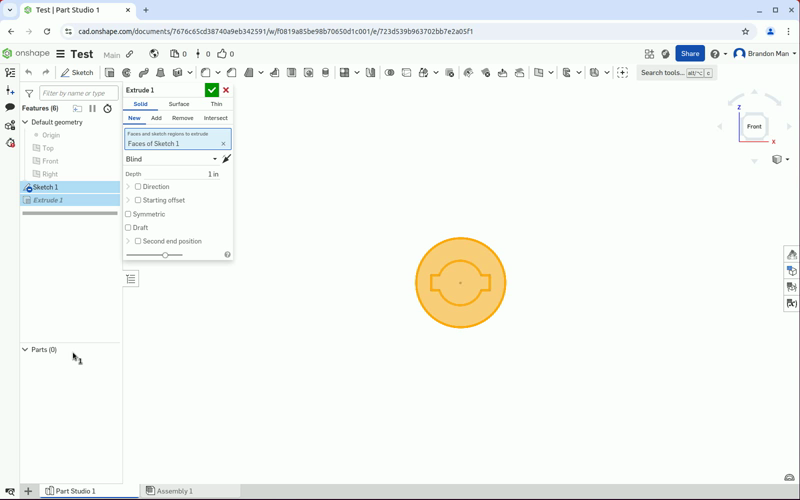
mouse_move(143, 106)
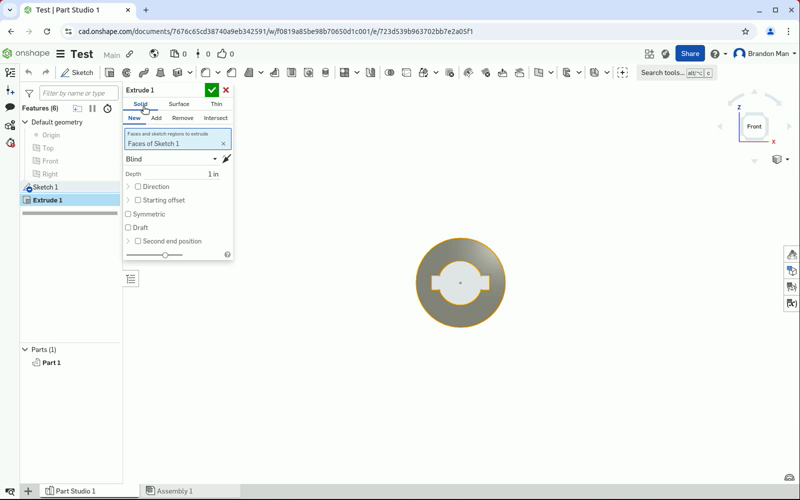
click(143, 106)
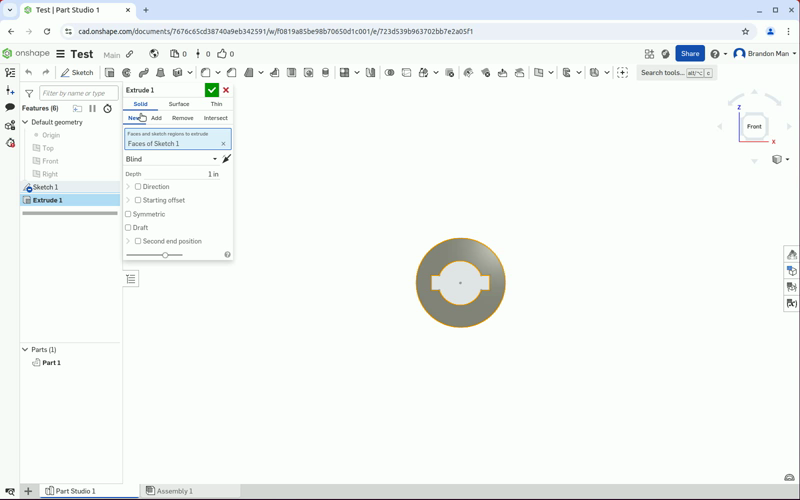
mouse_move(137, 120)
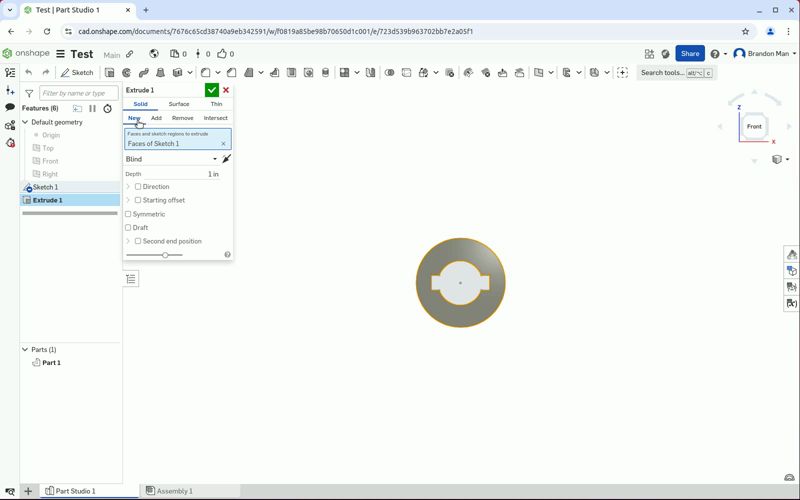
click(137, 120)
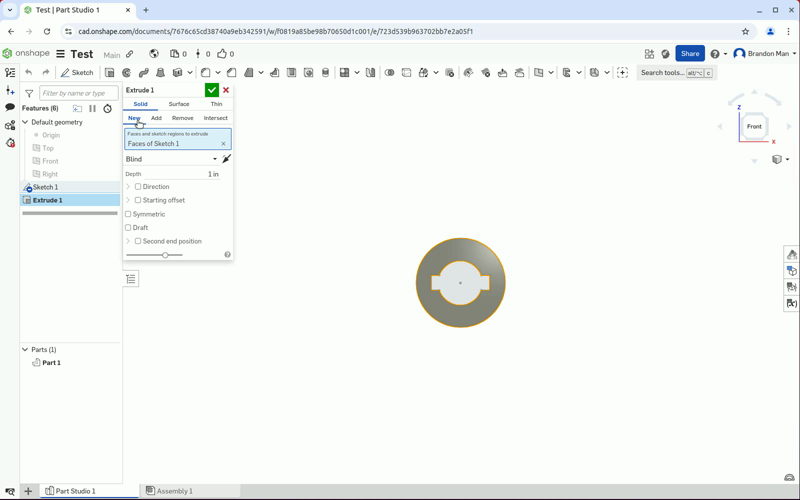
key(tab, 4)
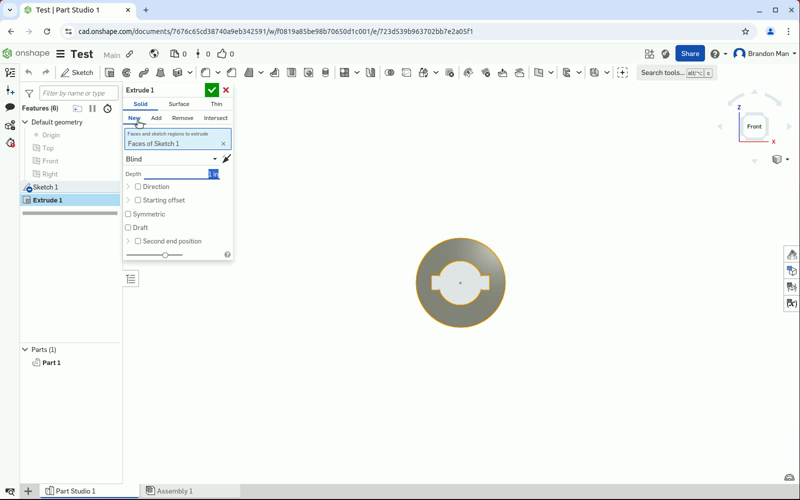
text(7.943)
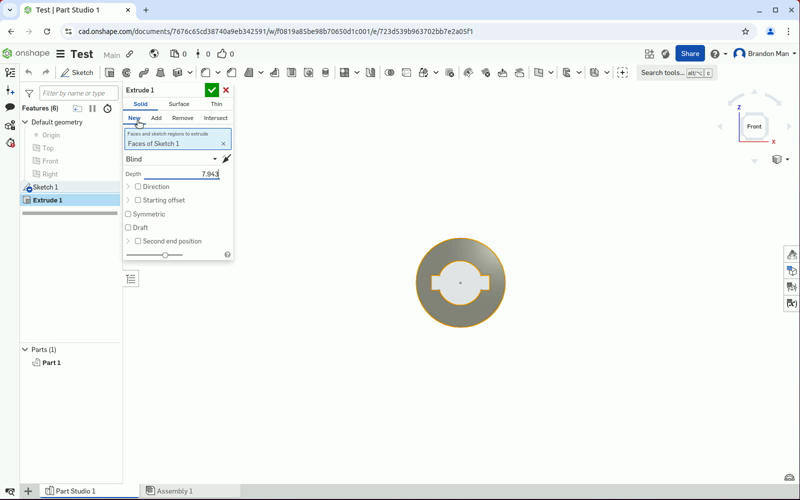
key(enter)
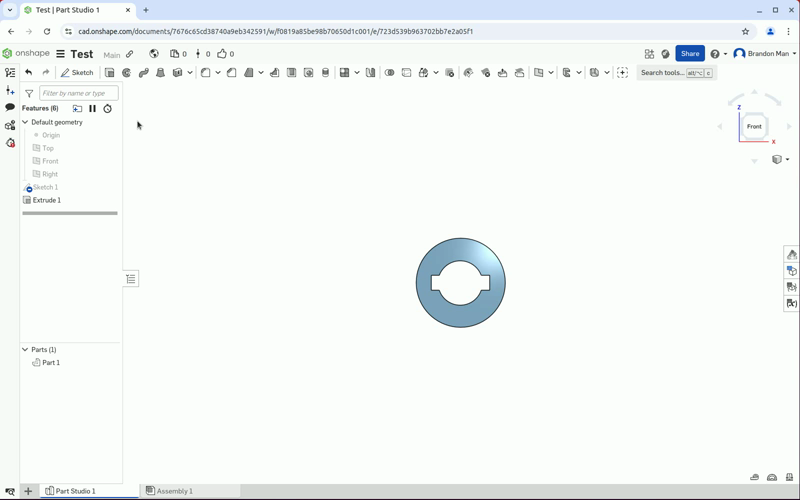
key(shift+h)
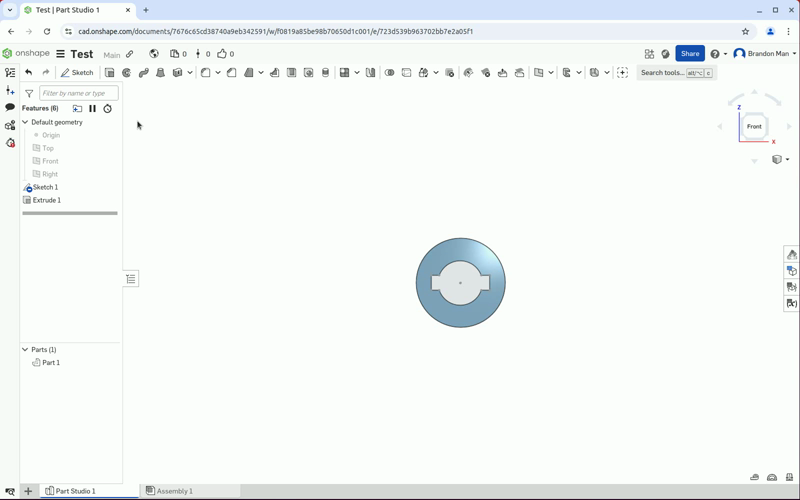
key(shift+h)
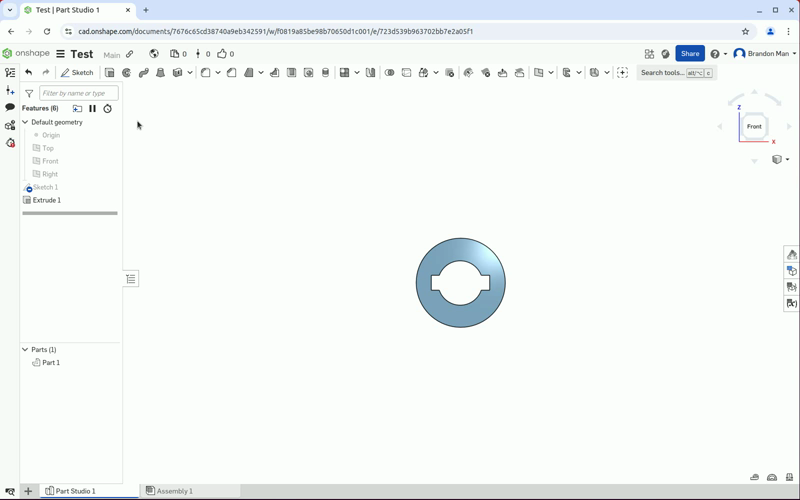
mouse_move(73, 189)
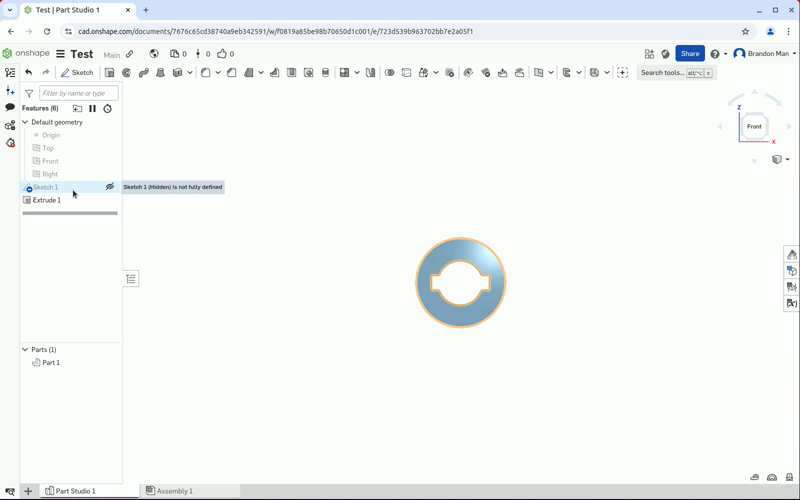
click(73, 189)
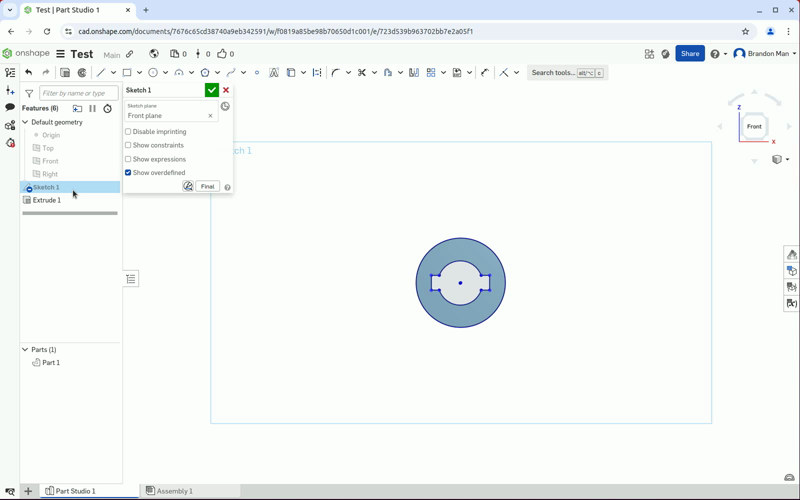
mouse_move(229, 92)
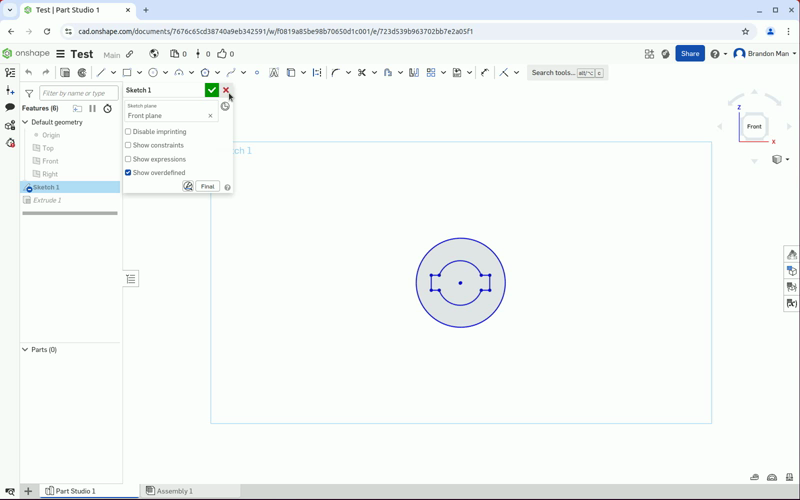
click(229, 92)
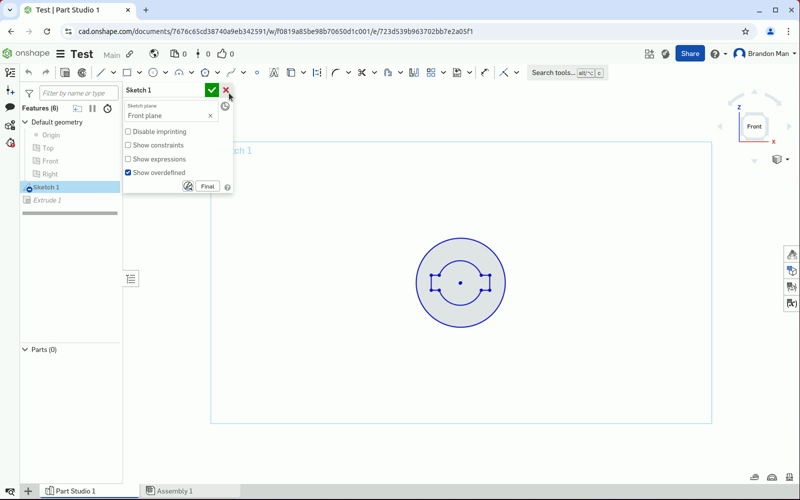
key(shift+s)
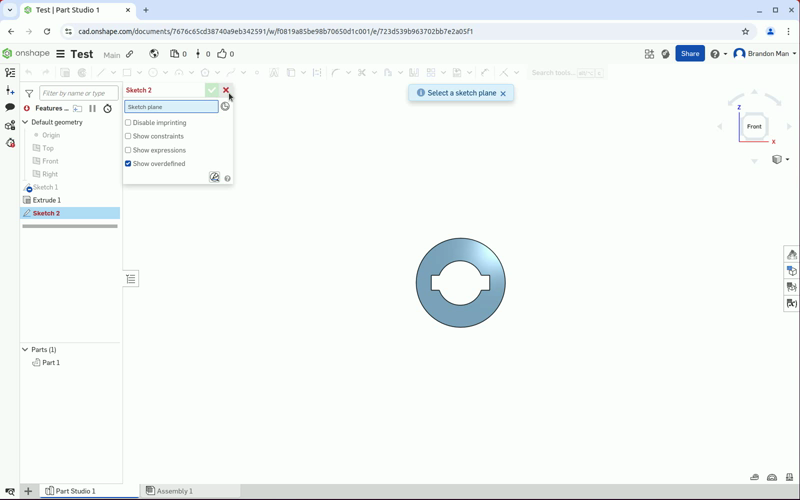
mouse_move(73, 163)
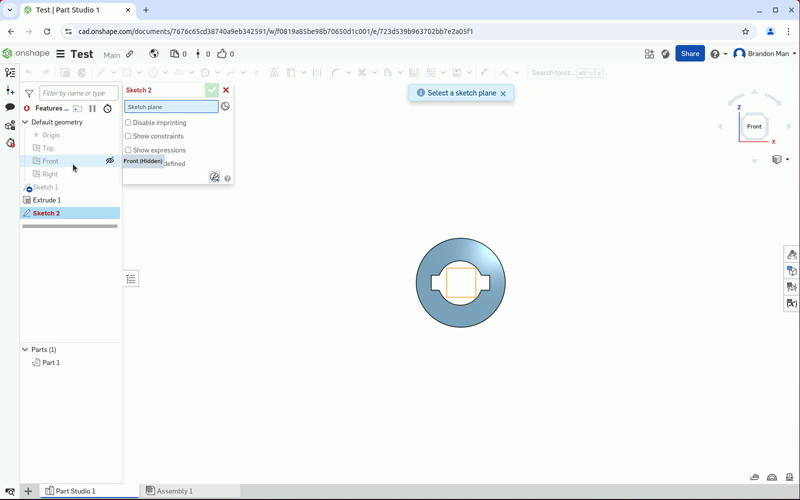
click(73, 163)
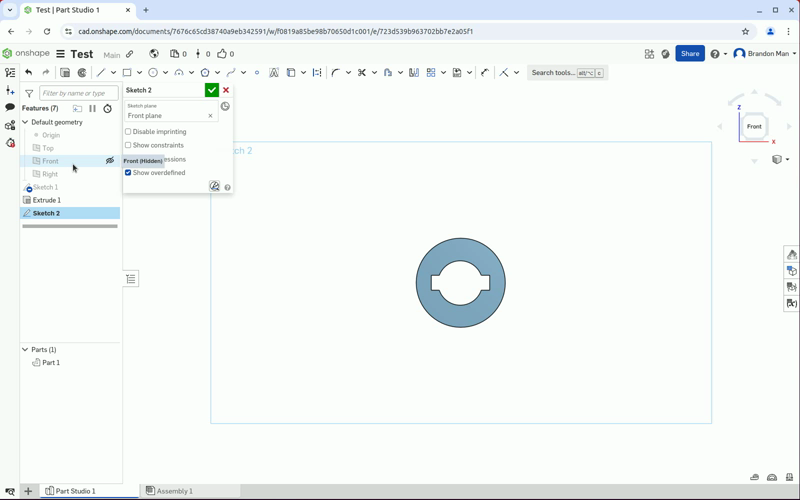
mouse_move(73, 352)
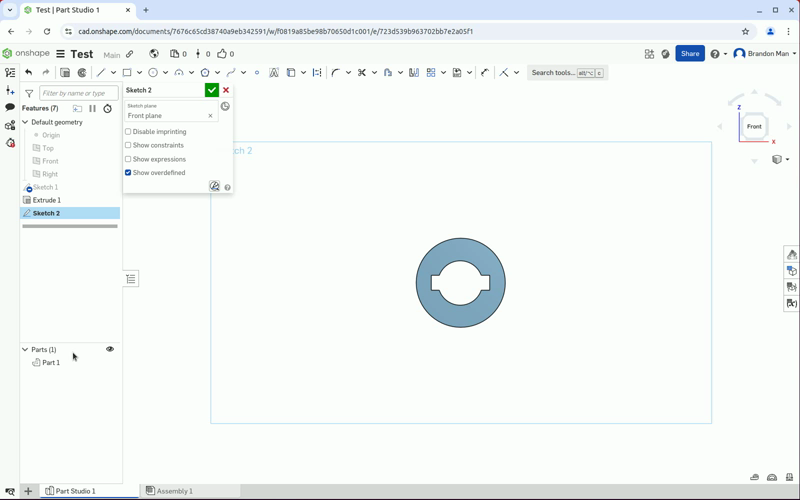
key(y)
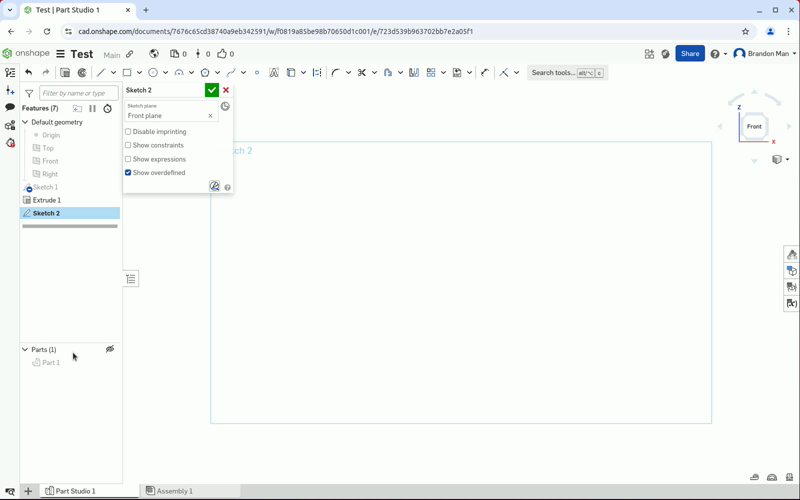
key(l)
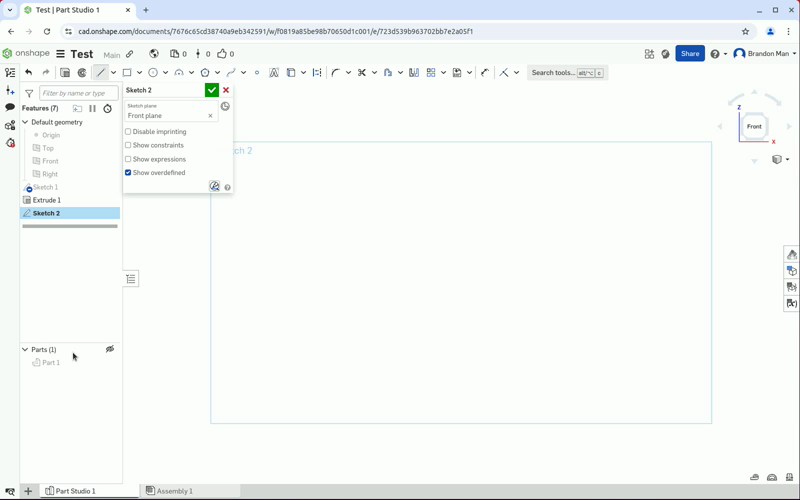
key_down(shift)
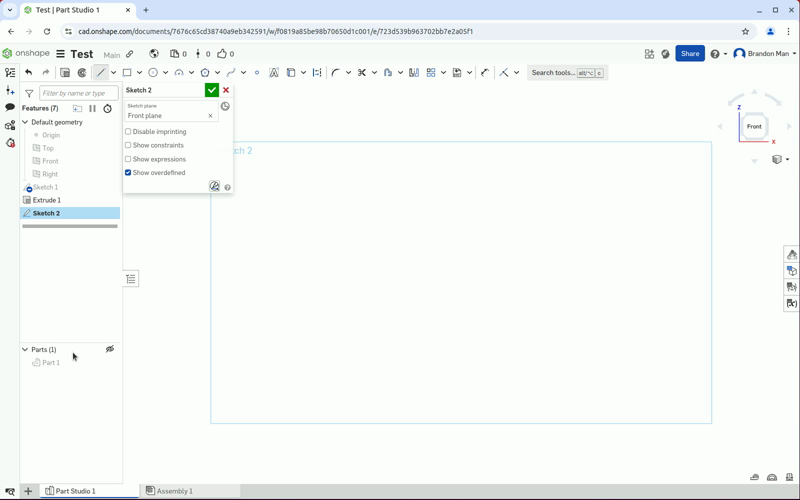
mouse_move(431, 290)
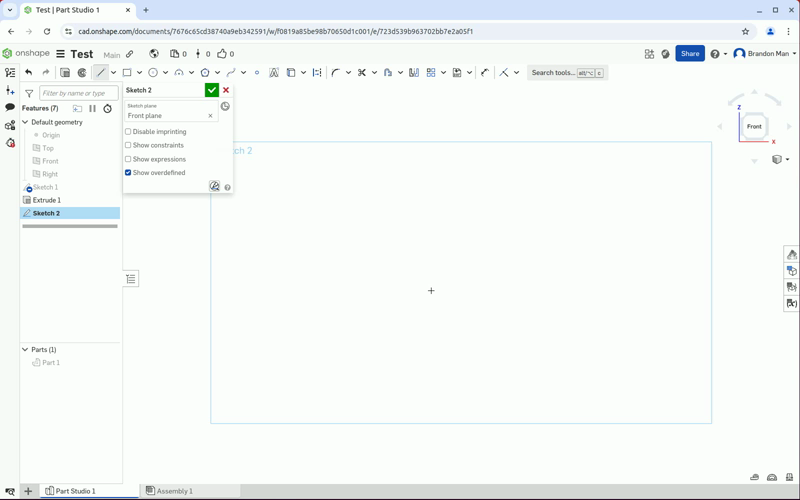
click(431, 290)
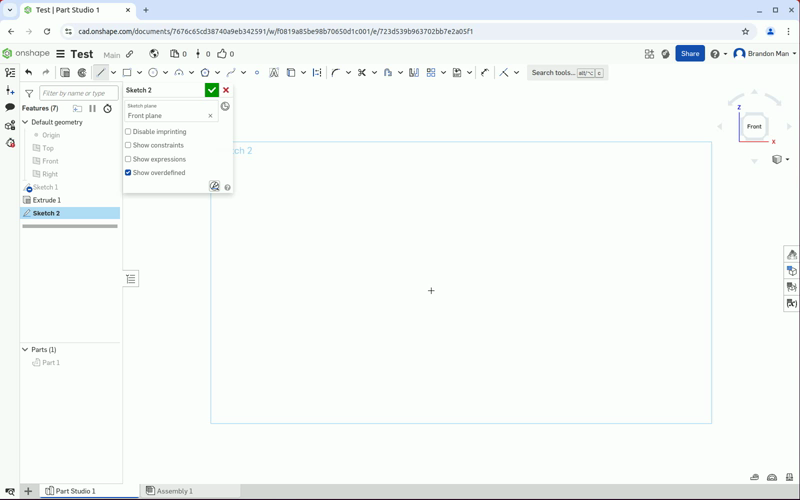
key_up(shift)
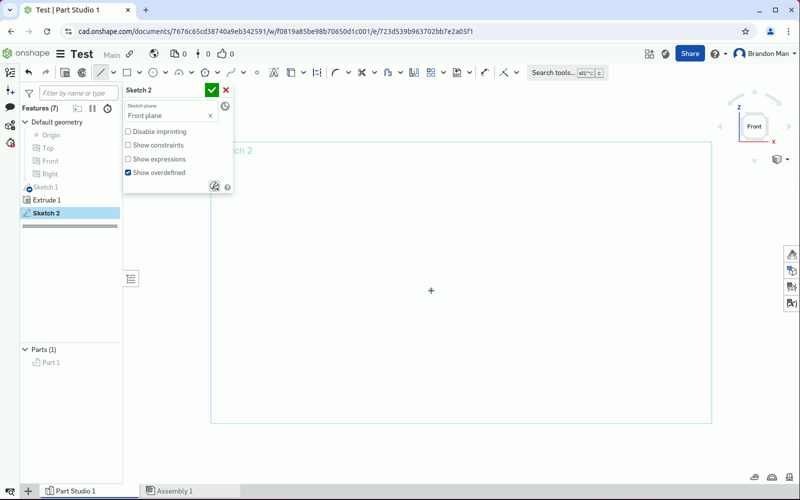
key_down(shift)
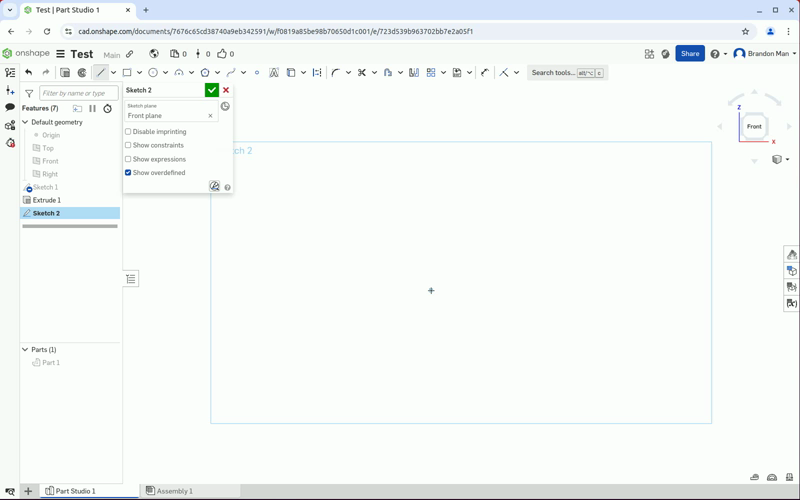
mouse_move(461, 290)
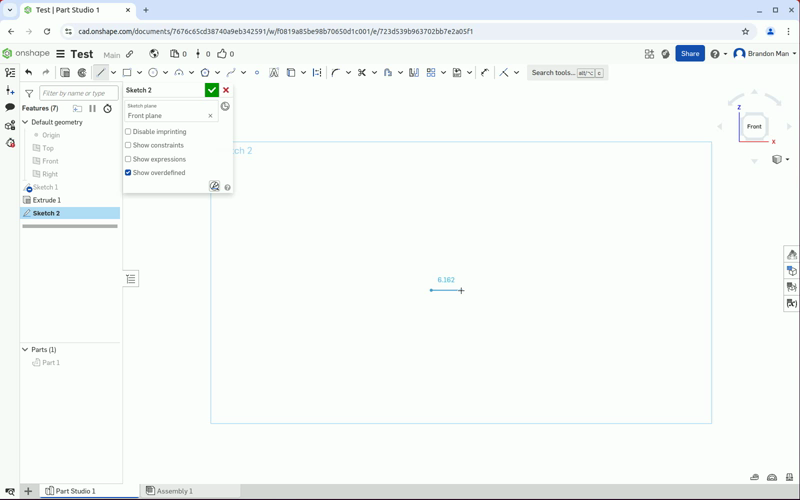
mouse_move(440, 290)
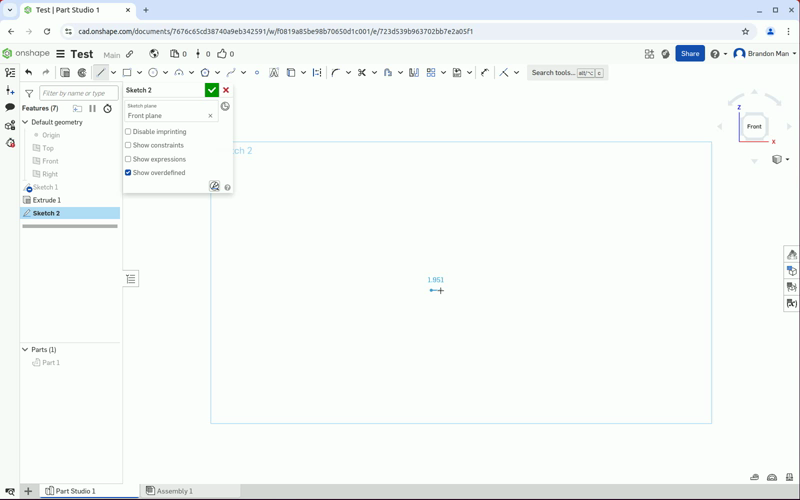
click(440, 290)
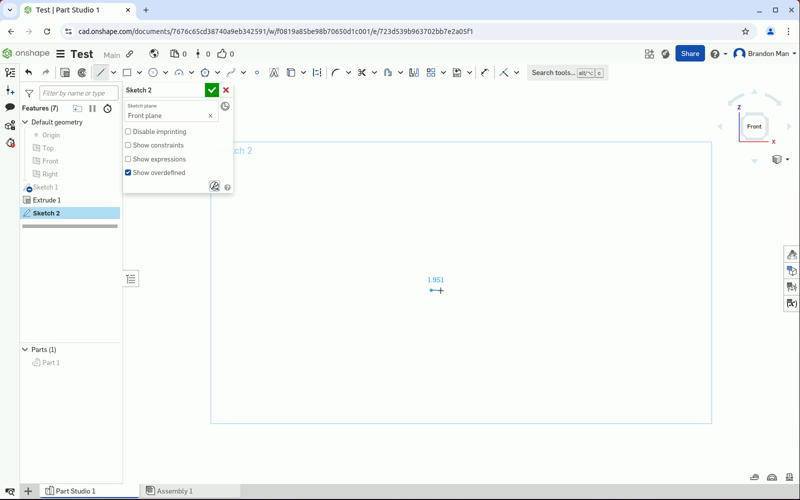
key_up(shift)
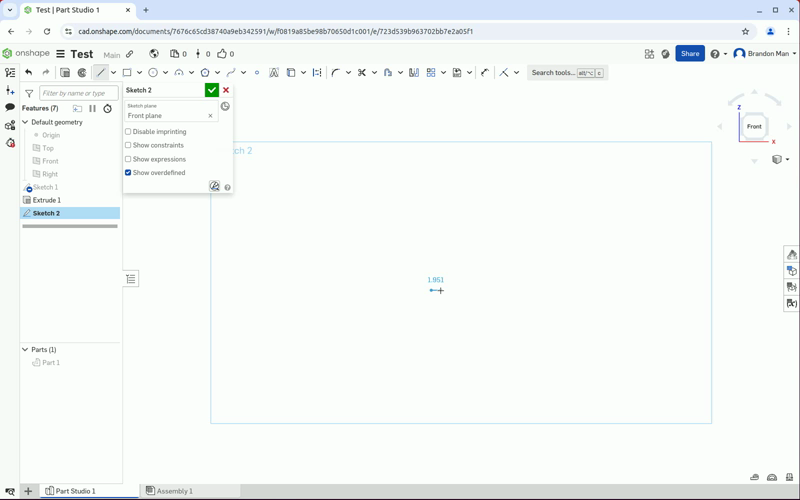
key(esc)
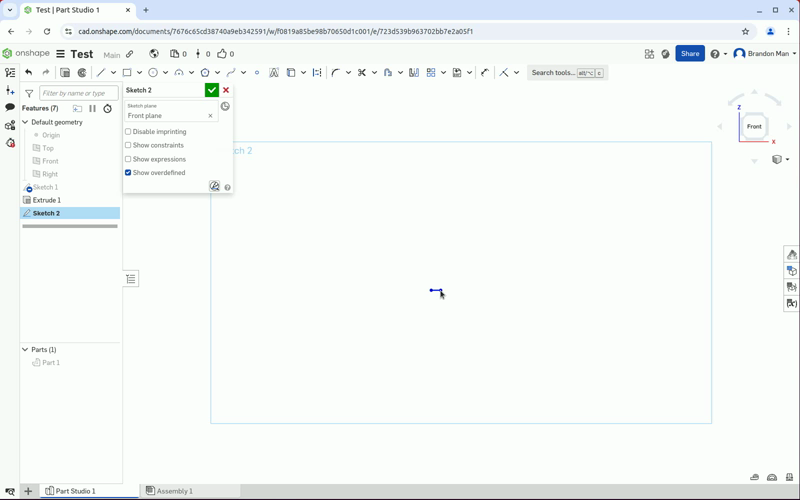
key(a)
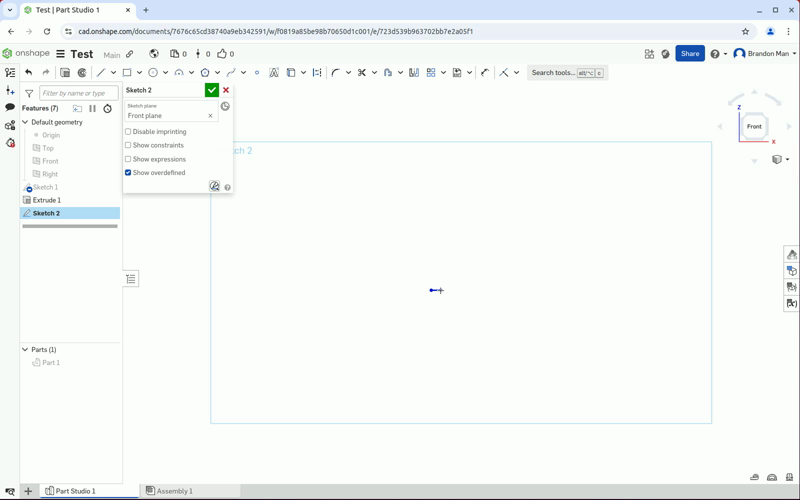
mouse_move(440, 290)
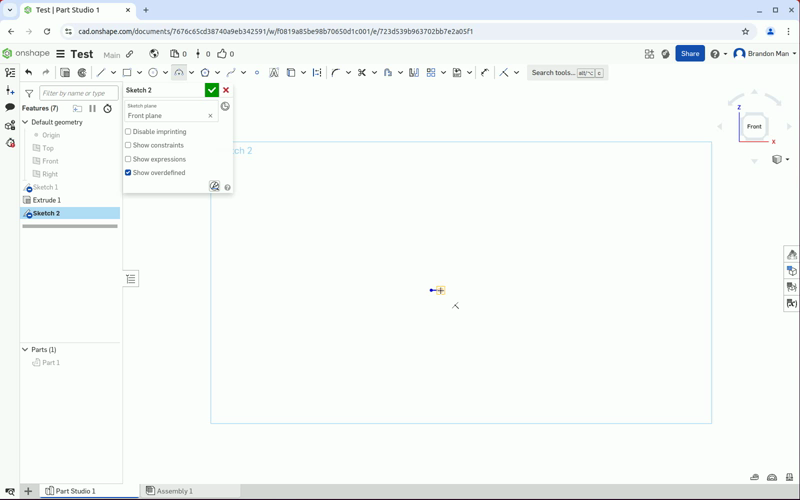
click(440, 290)
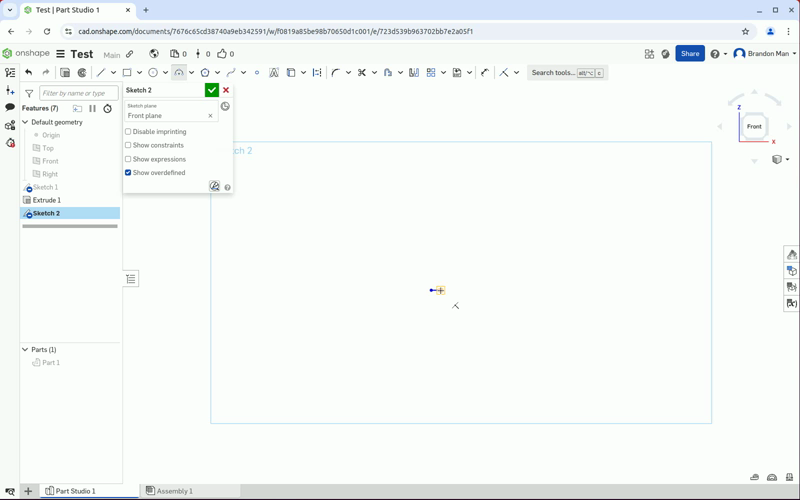
key_down(shift)
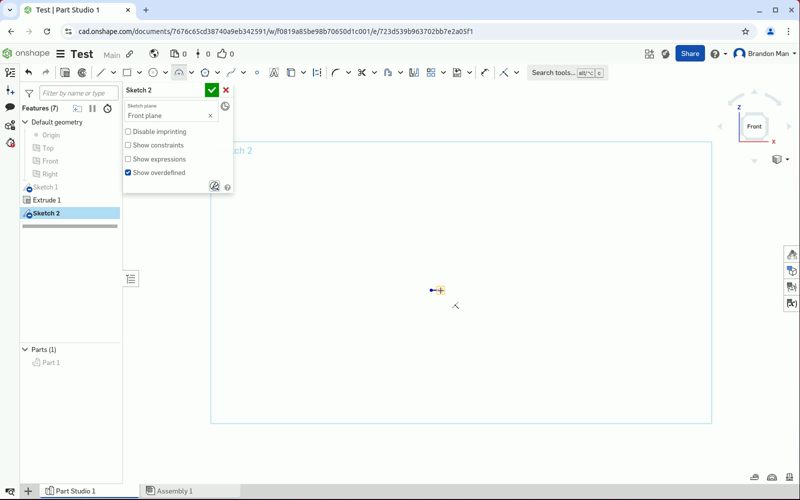
mouse_move(440, 273)
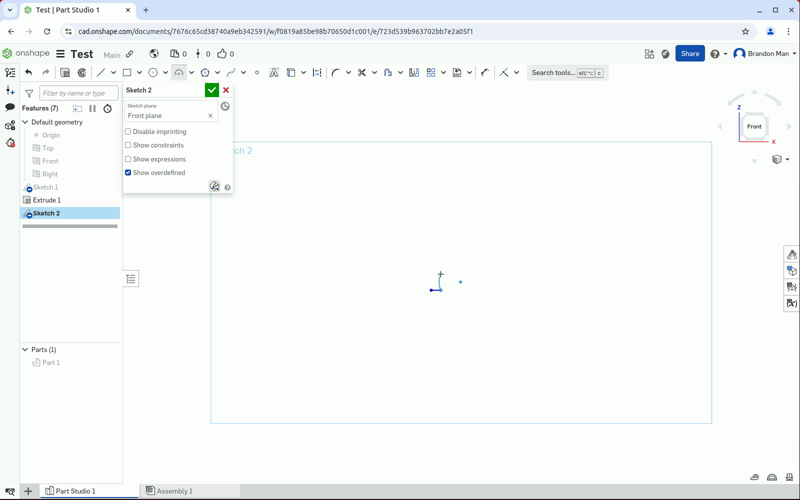
click(440, 273)
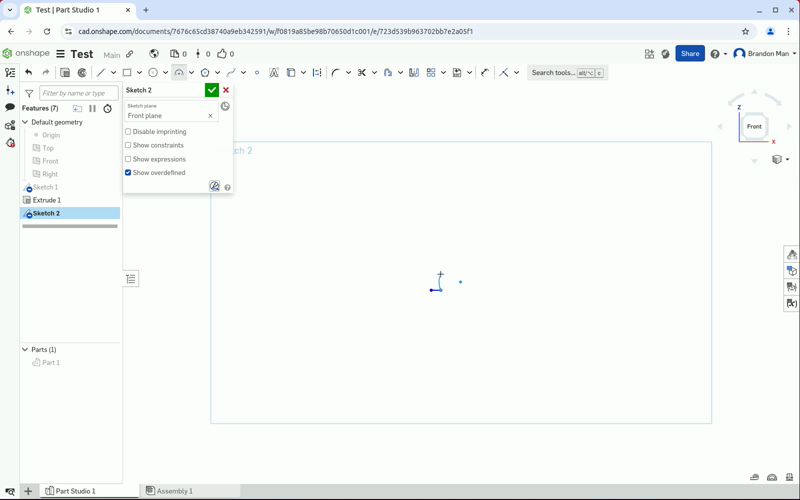
mouse_move(439, 281)
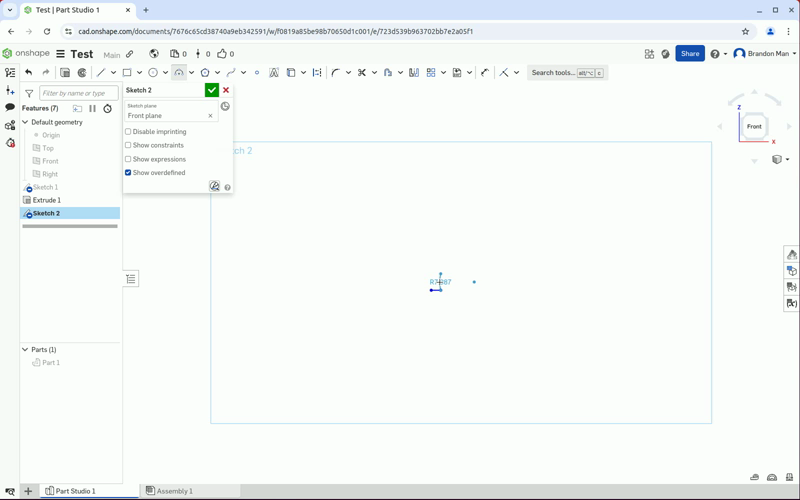
click(439, 281)
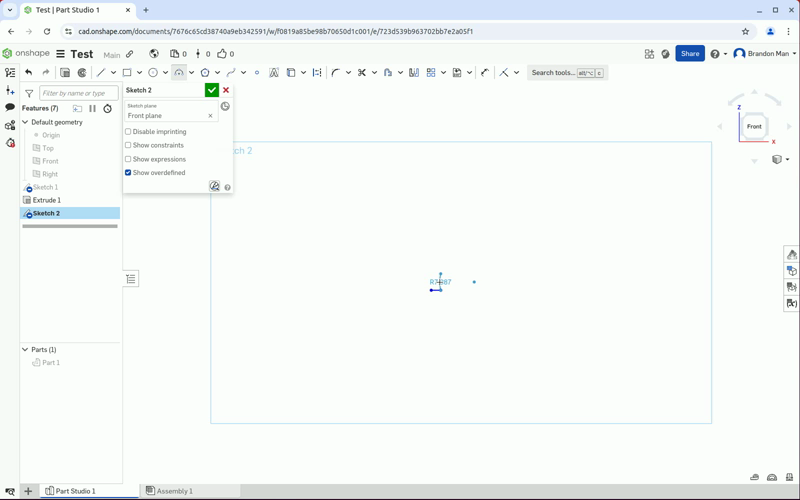
key_up(shift)
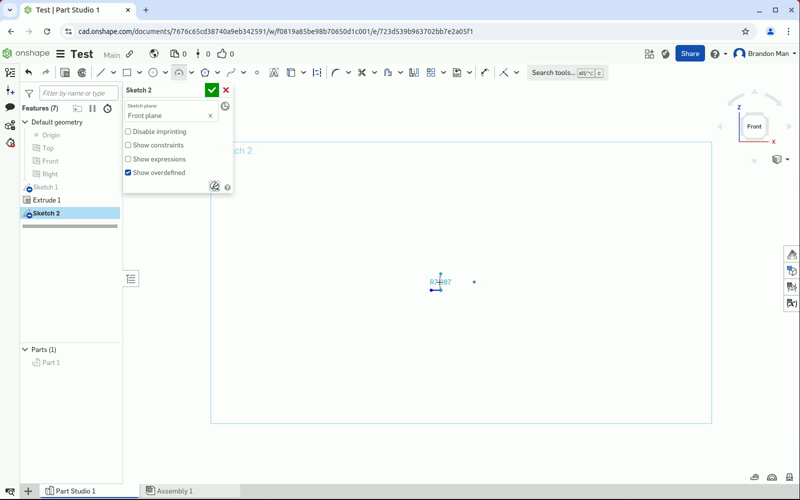
key(esc)
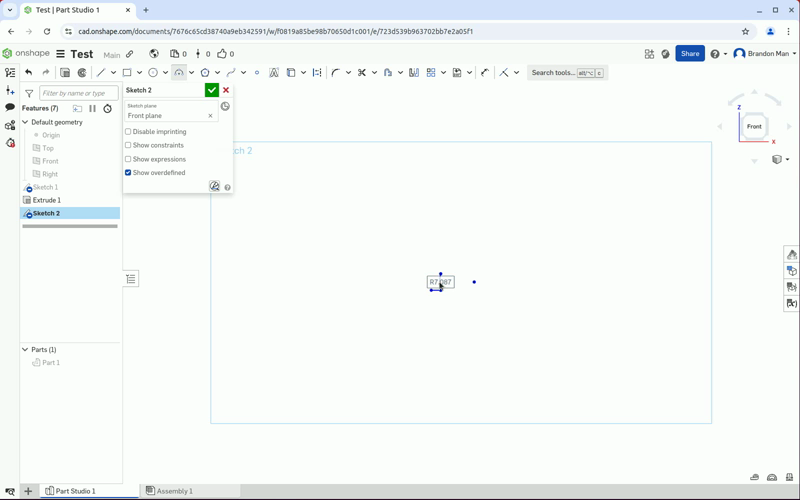
key(l)
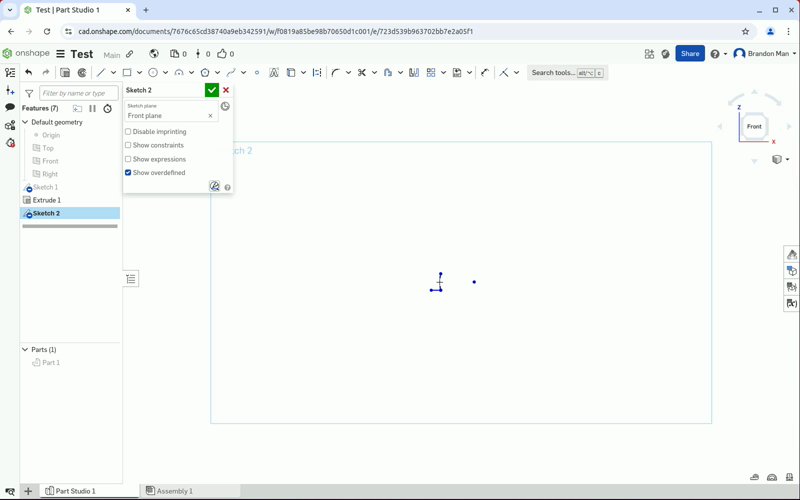
mouse_move(440, 273)
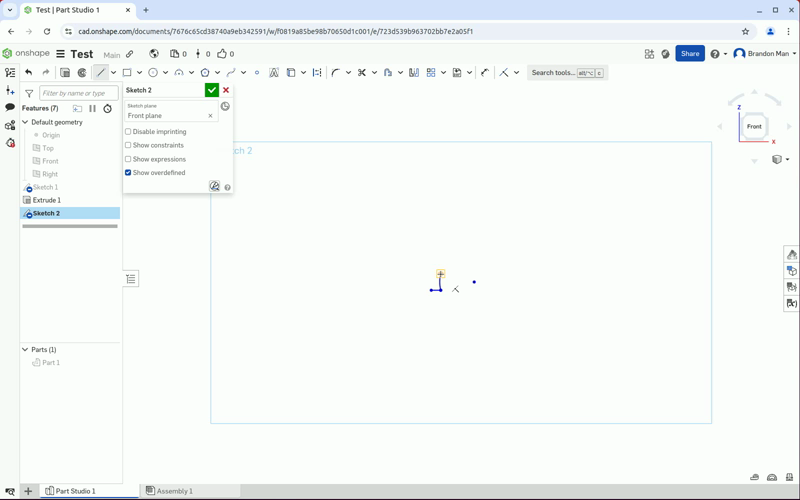
click(440, 273)
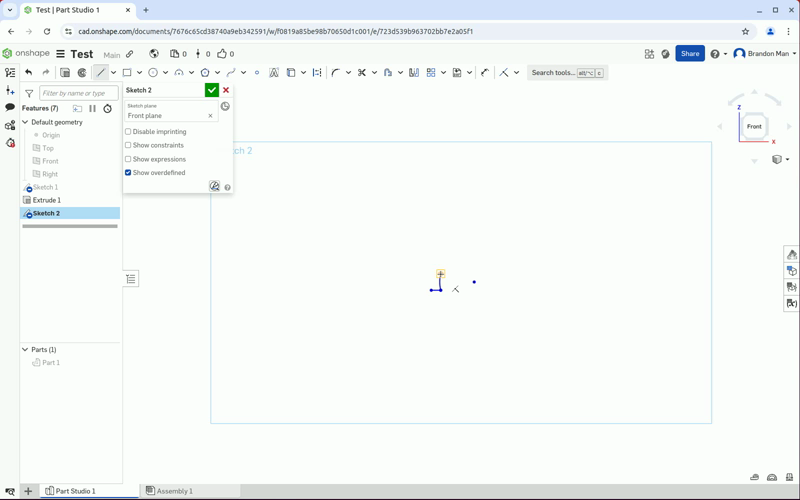
key_down(shift)
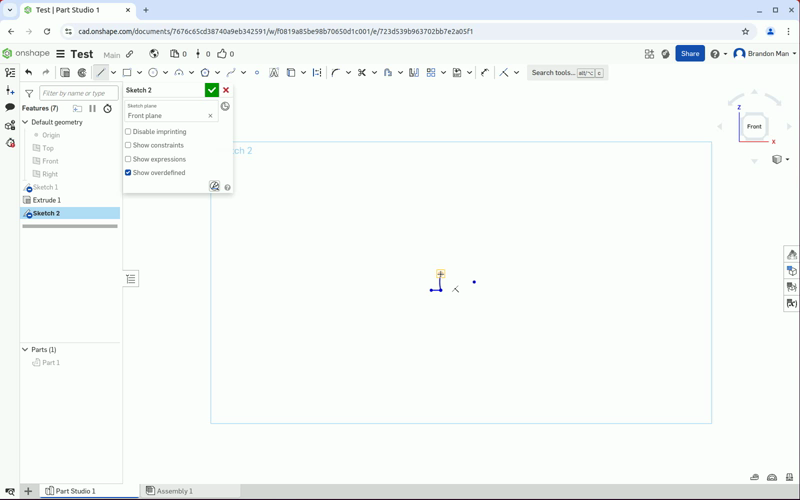
mouse_move(470, 273)
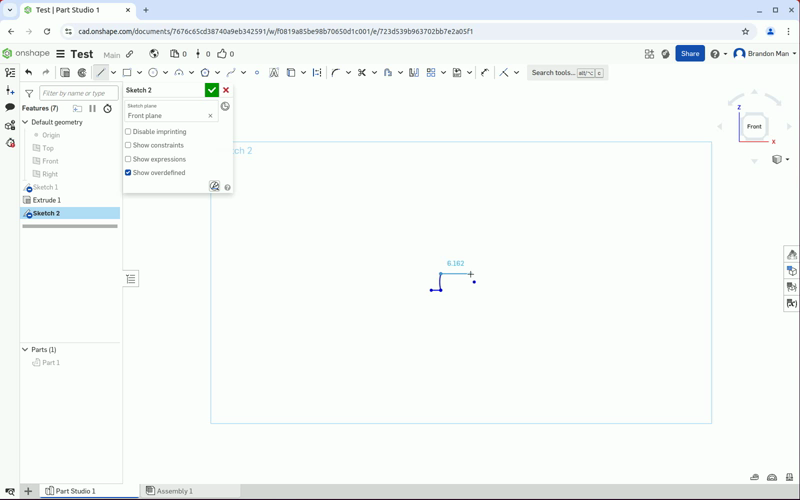
mouse_move(431, 273)
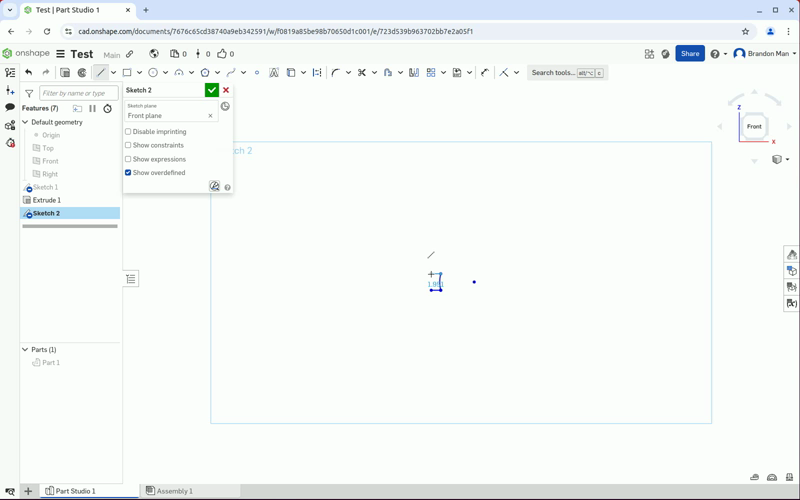
click(431, 273)
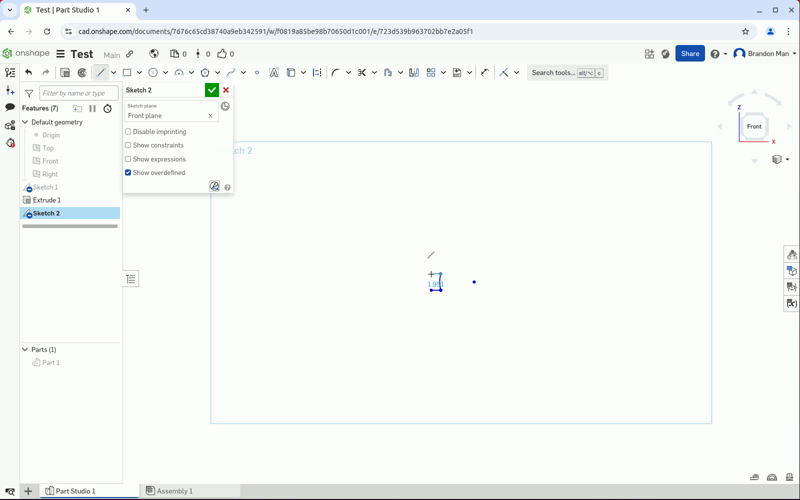
key_up(shift)
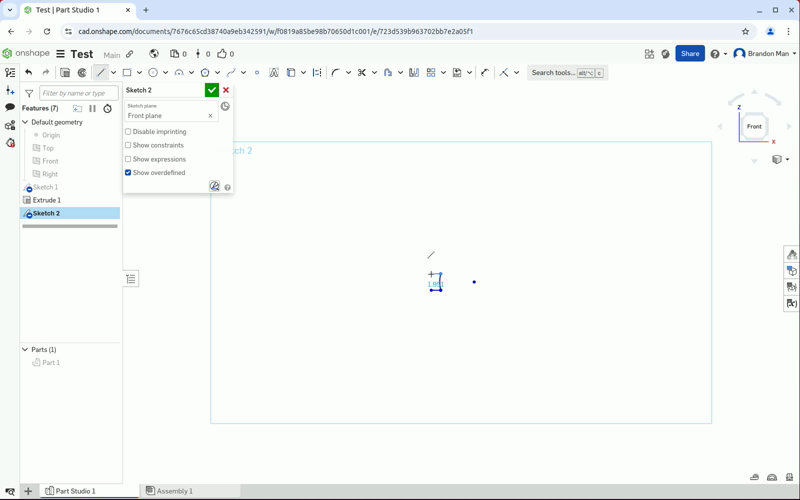
mouse_move(461, 273)
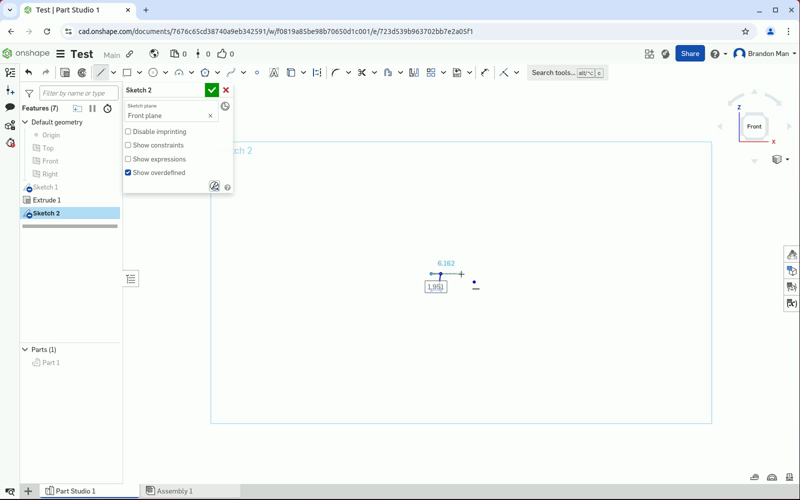
key_down(shift)
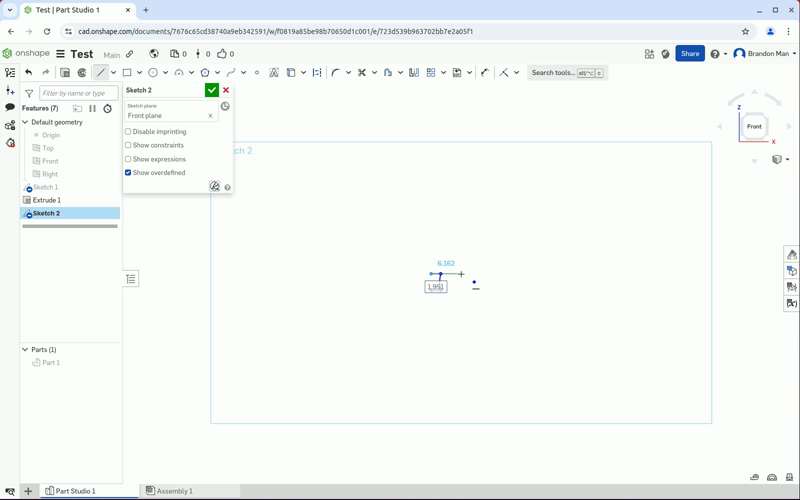
mouse_move(431, 290)
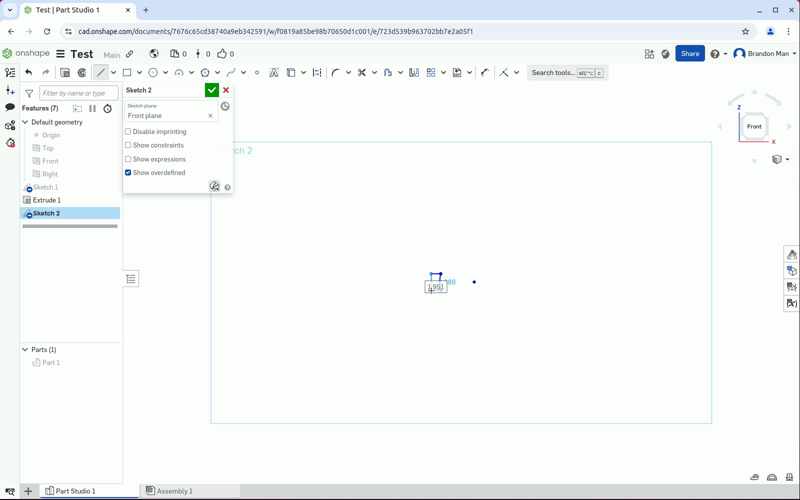
key_up(shift)
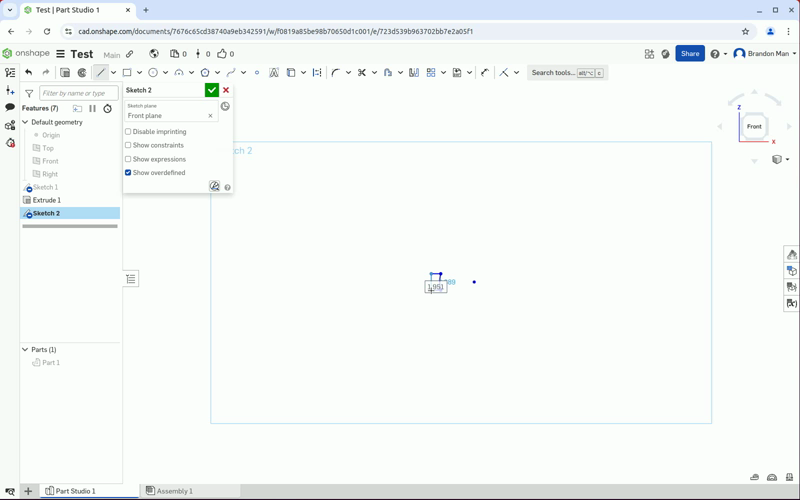
click(431, 290)
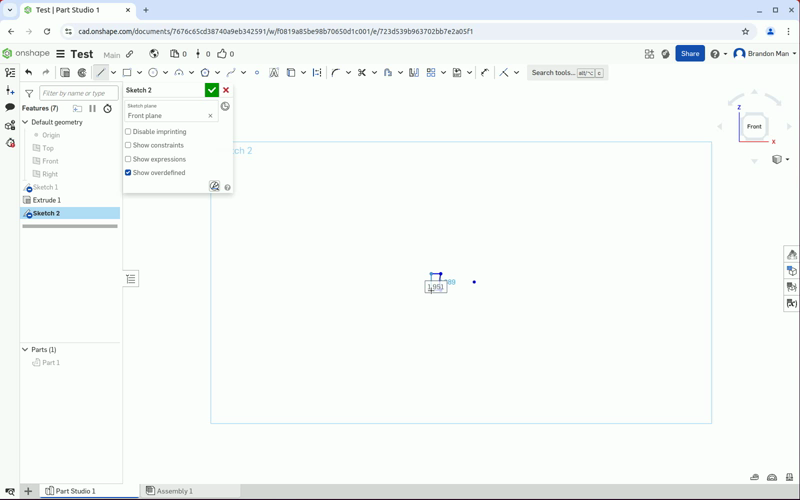
key(esc)
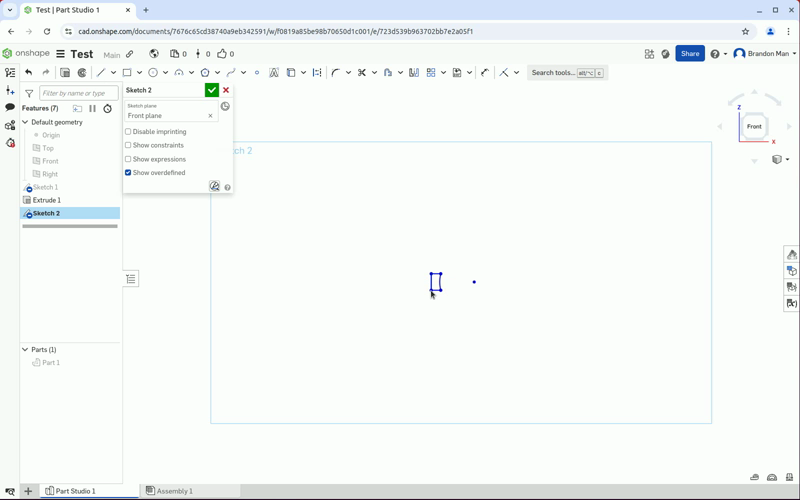
mouse_move(437, 289)
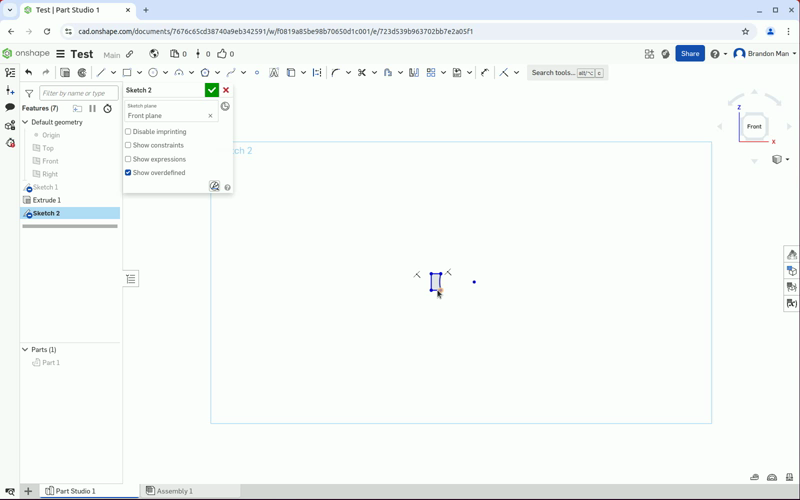
scroll(6)
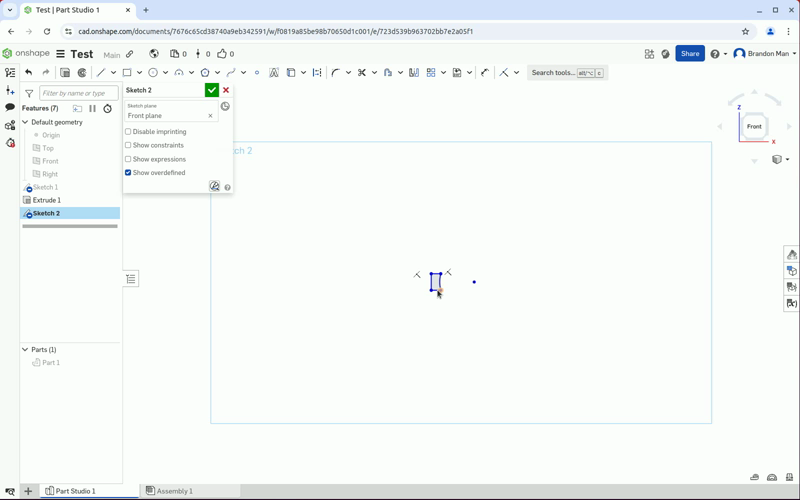
scroll(6)
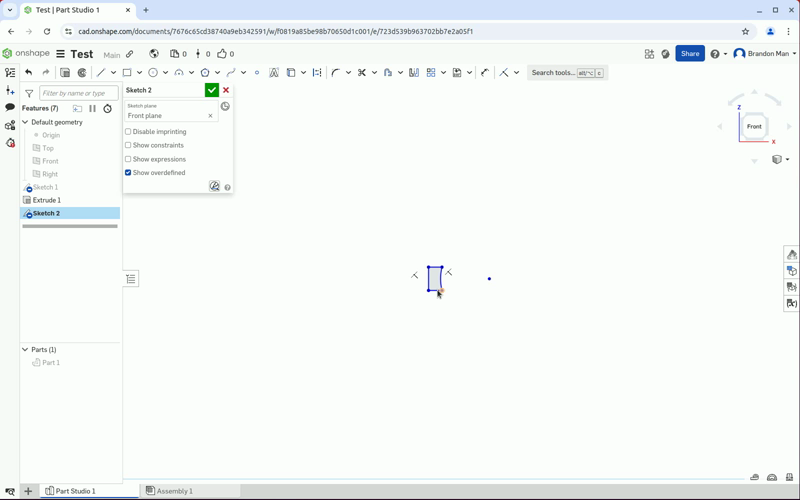
scroll(6)
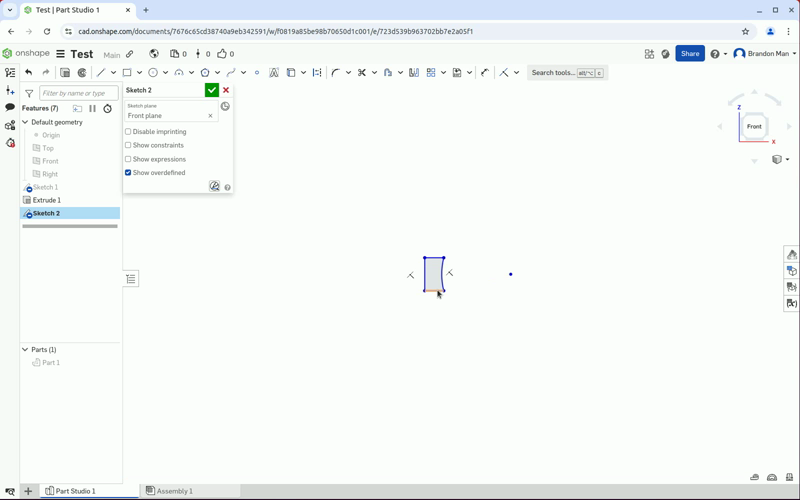
scroll(6)
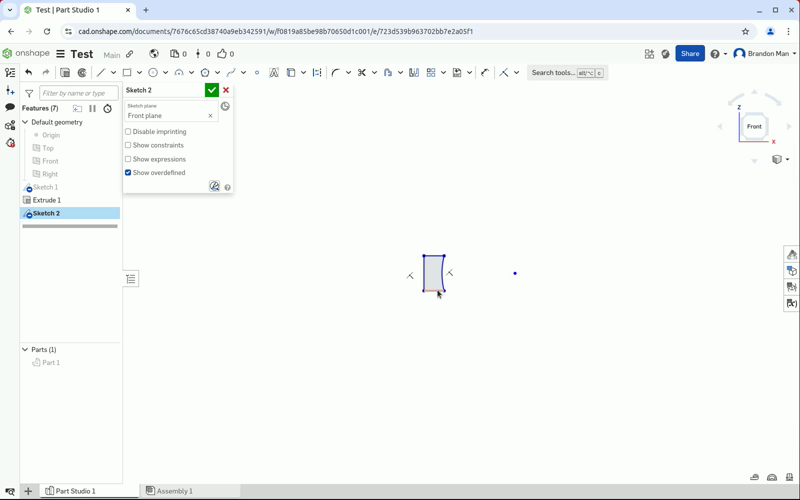
scroll(6)
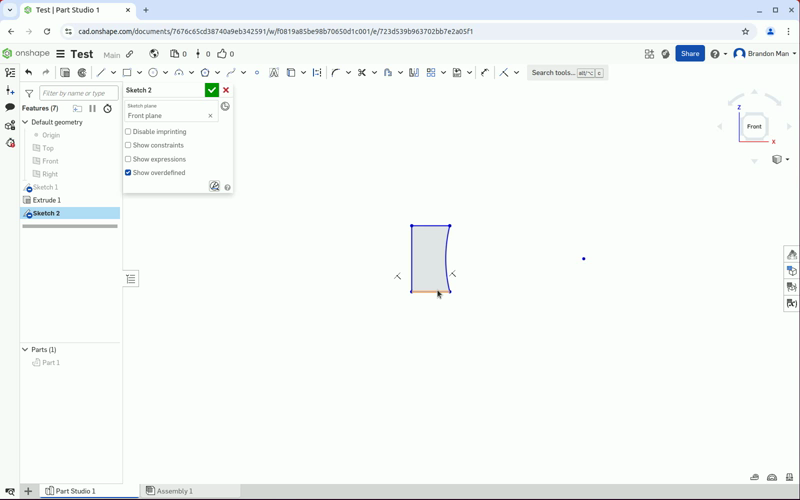
scroll(6)
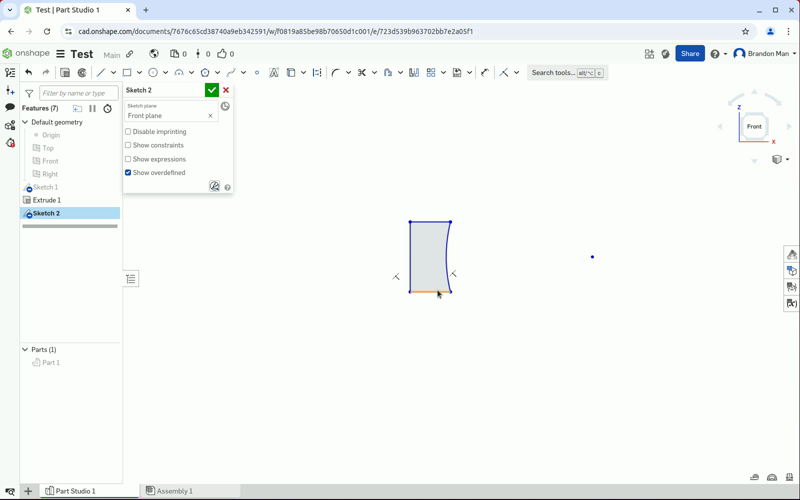
scroll(6)
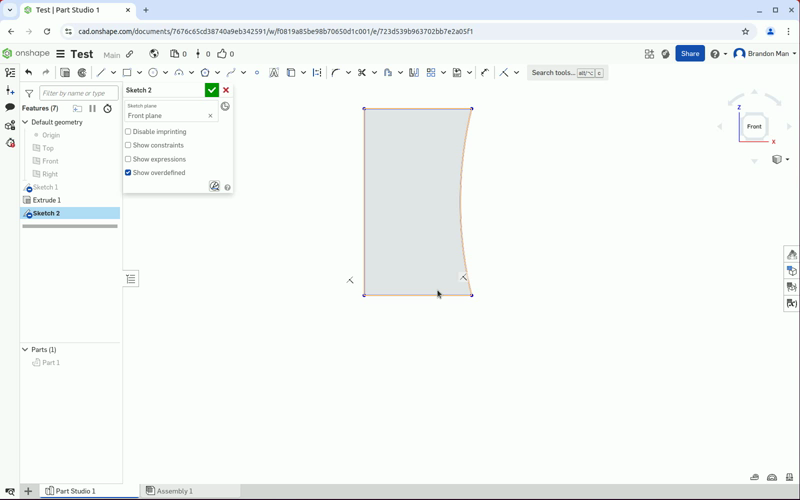
click(437, 289)
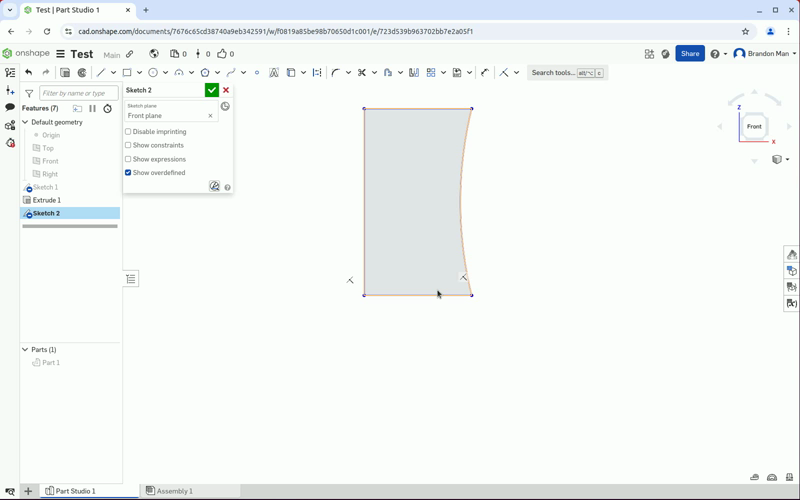
scroll(-6)
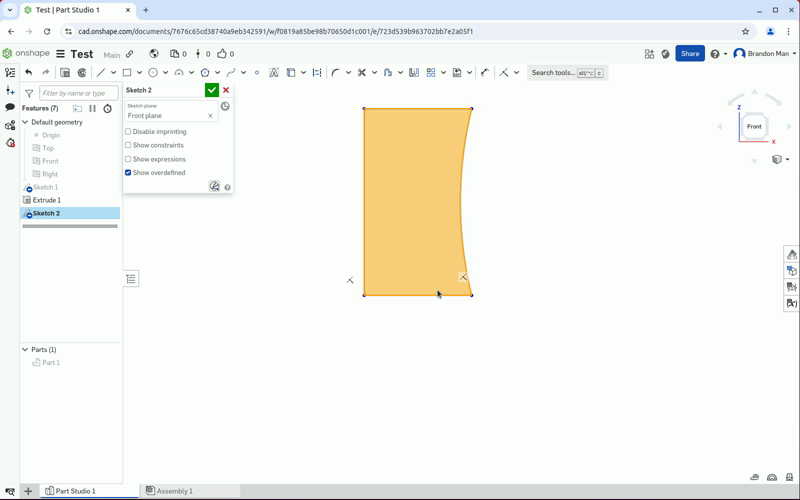
scroll(-6)
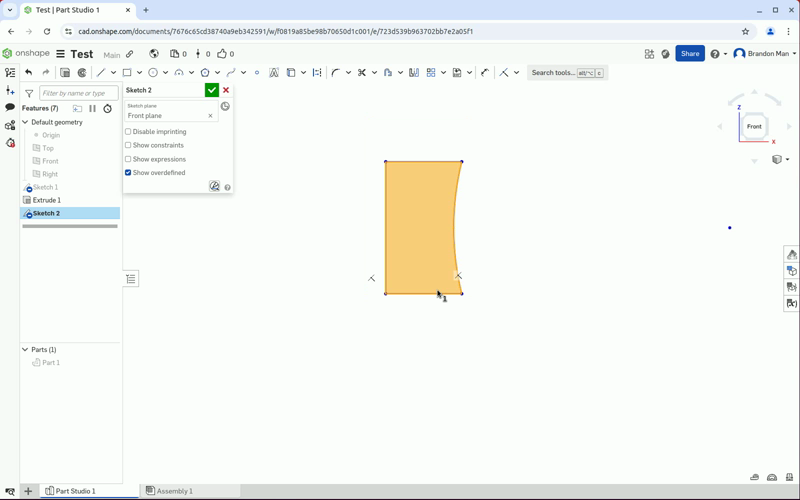
scroll(-6)
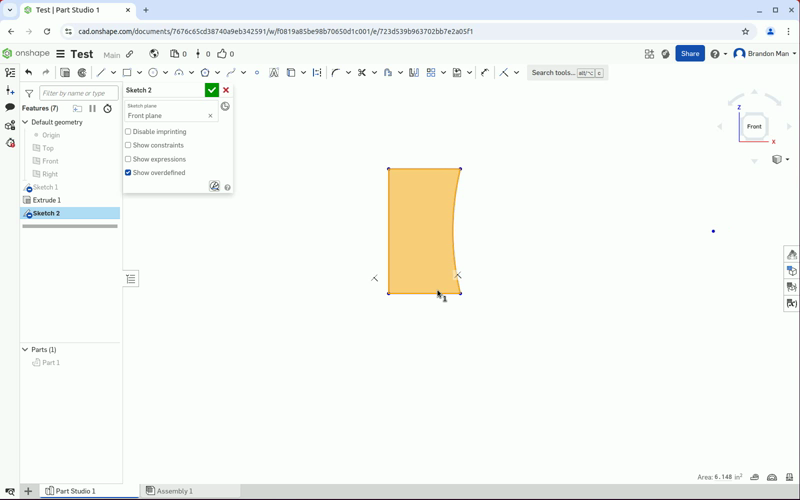
scroll(-6)
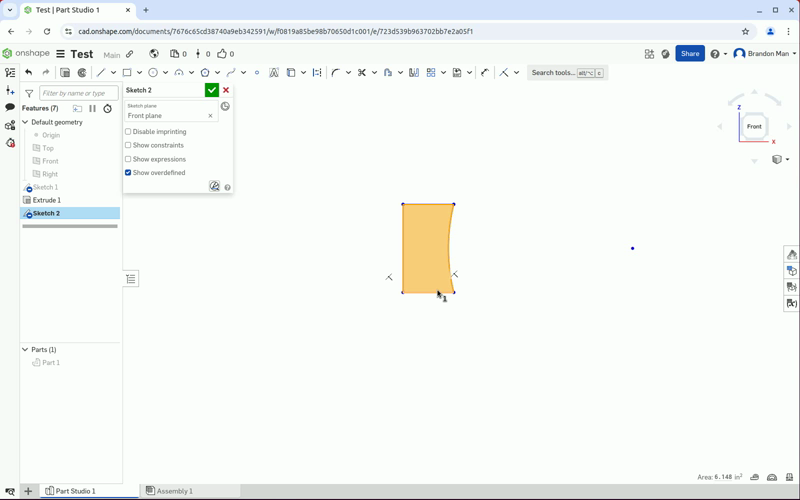
scroll(-6)
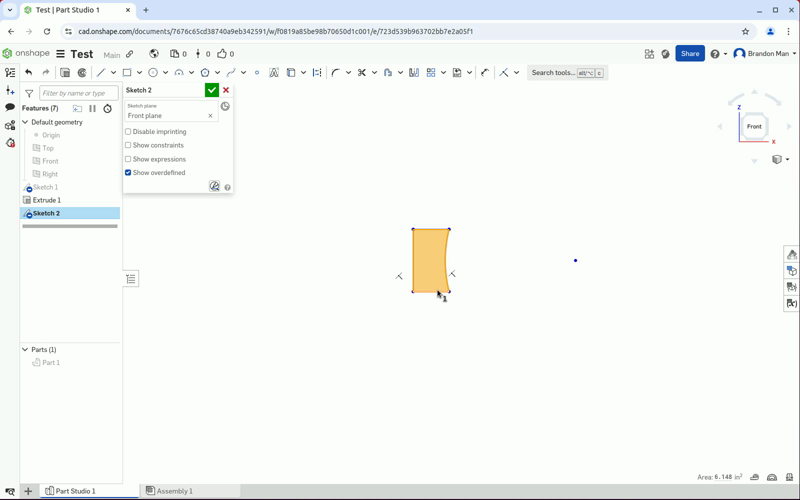
scroll(-6)
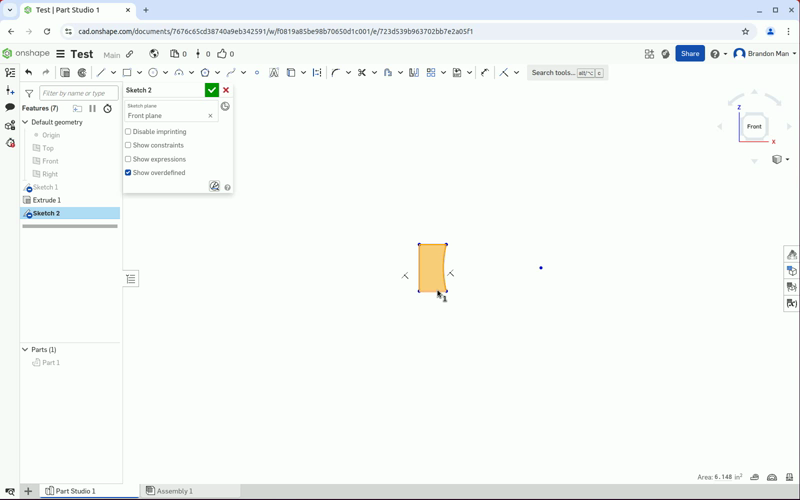
scroll(-6)
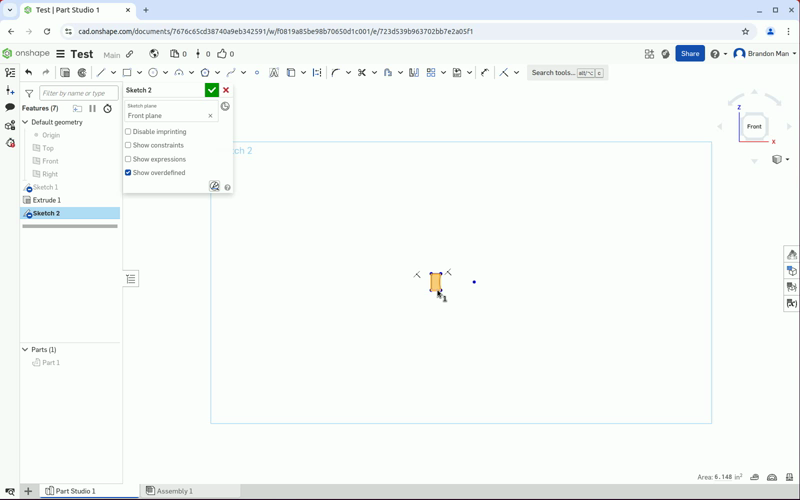
mouse_move(73, 352)
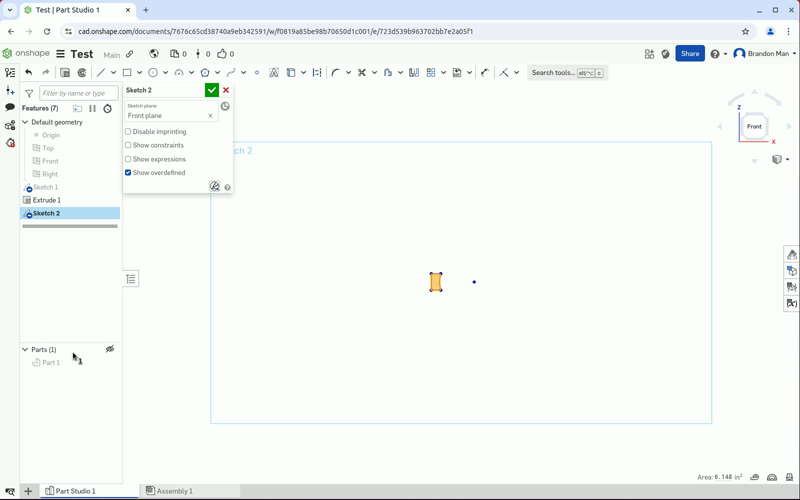
key(shift+y)
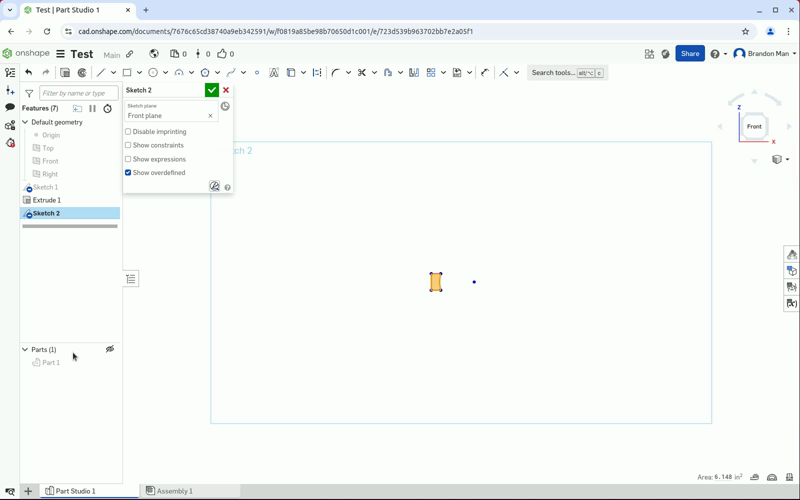
key(shift+e)
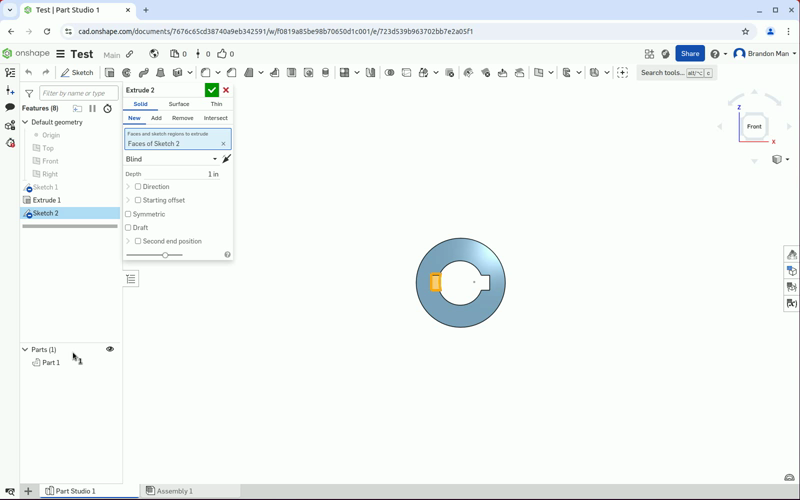
mouse_move(143, 106)
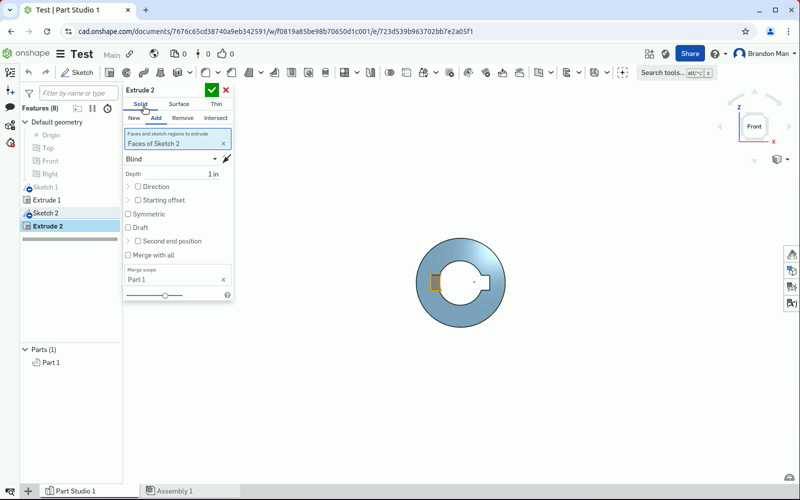
click(143, 106)
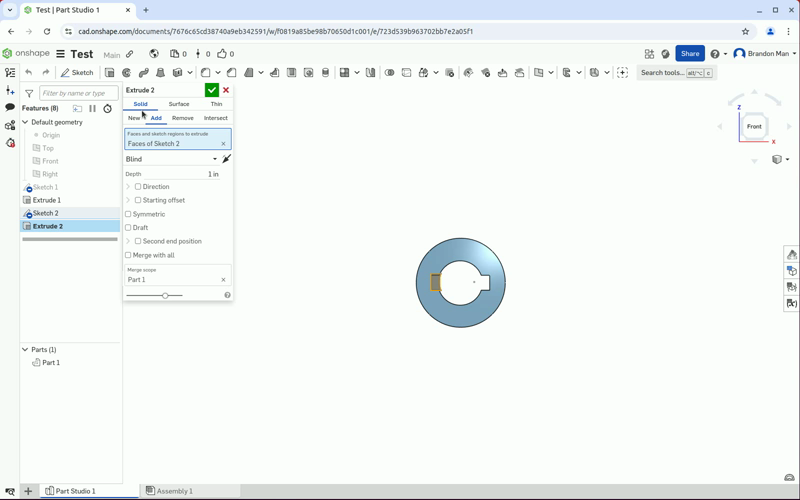
mouse_move(137, 120)
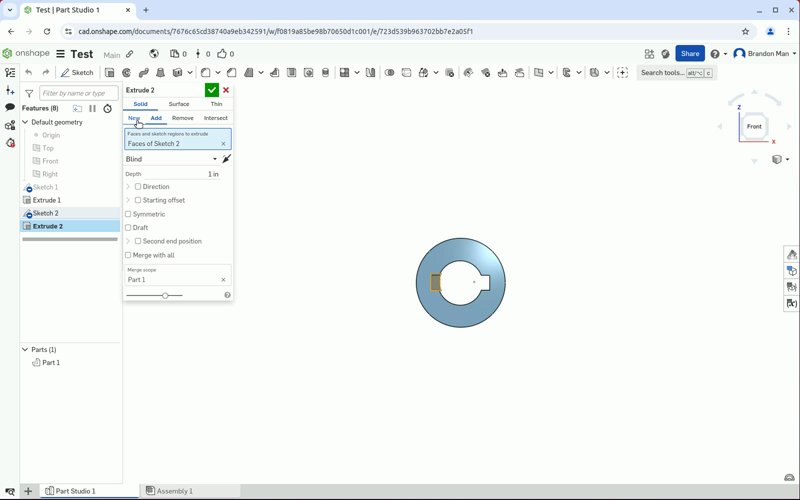
click(137, 120)
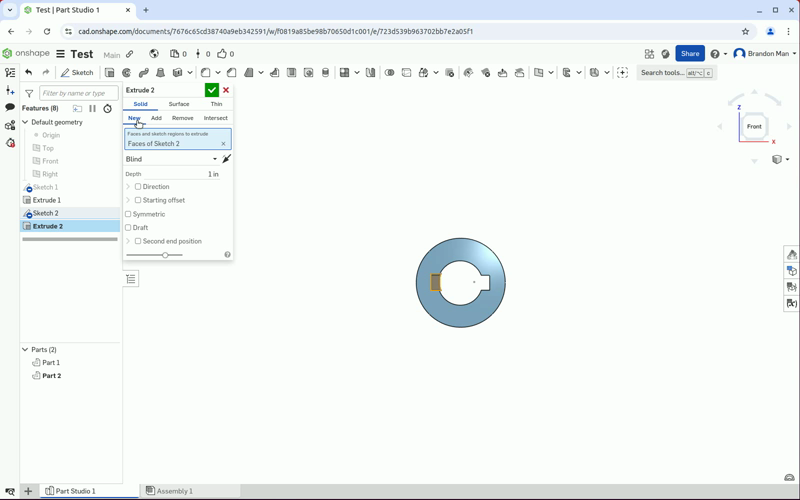
key(tab, 4)
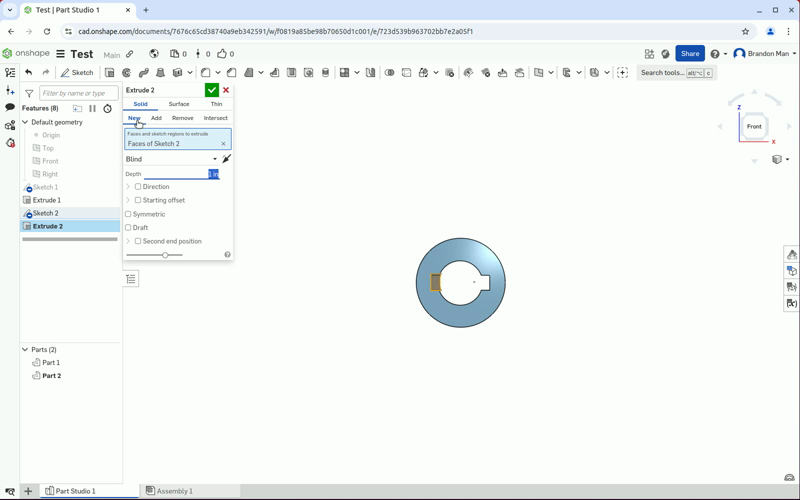
text(7.943)
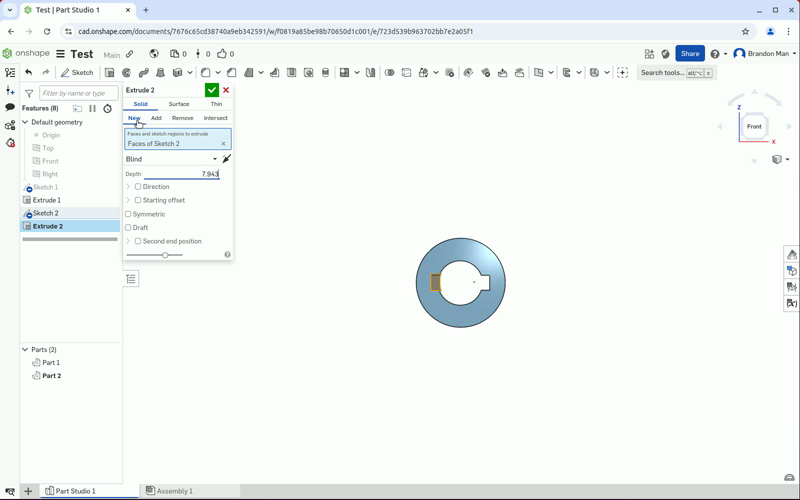
key(enter)
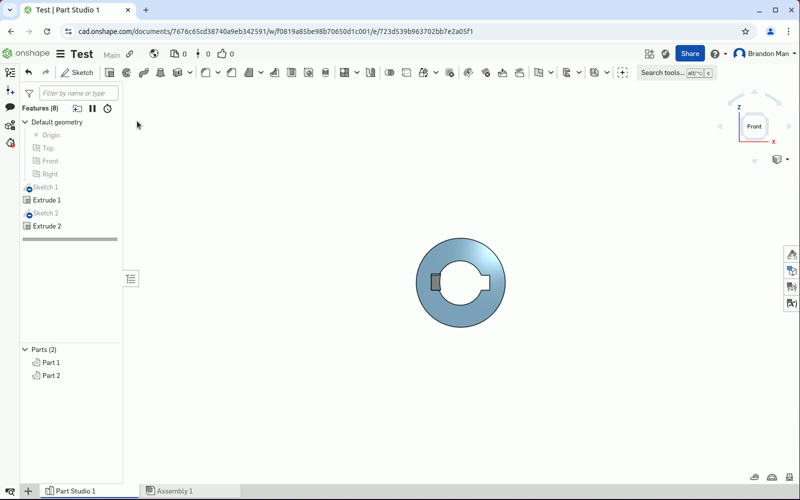
key(shift+h)
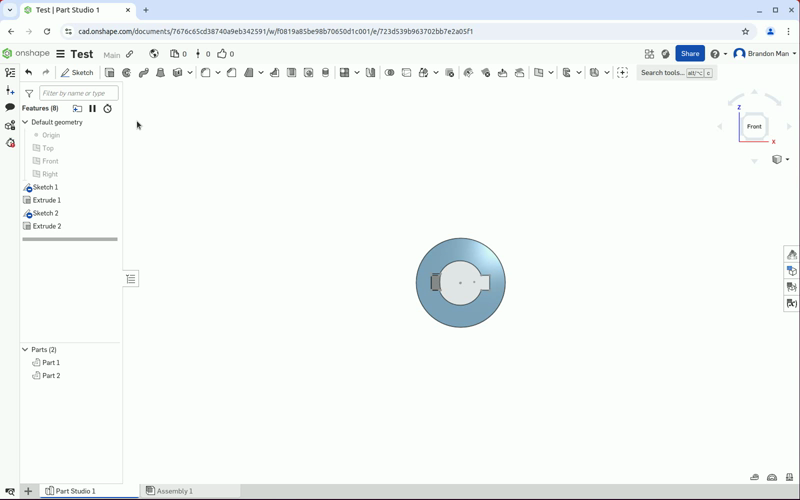
key(shift+h)
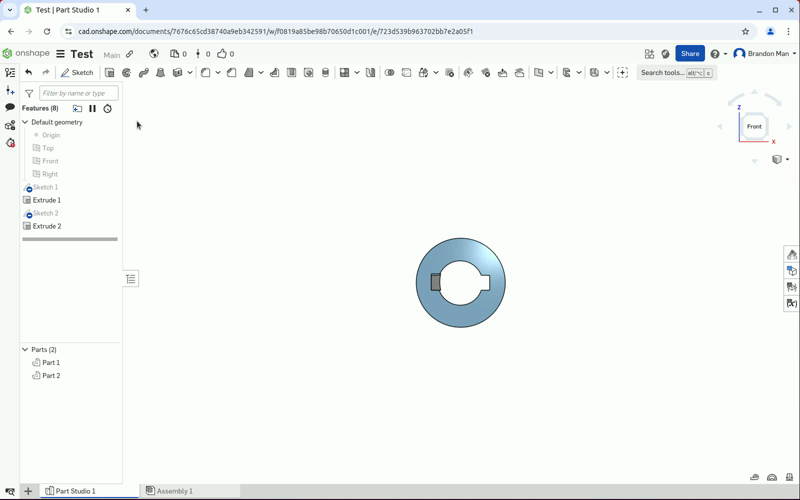
mouse_move(73, 189)
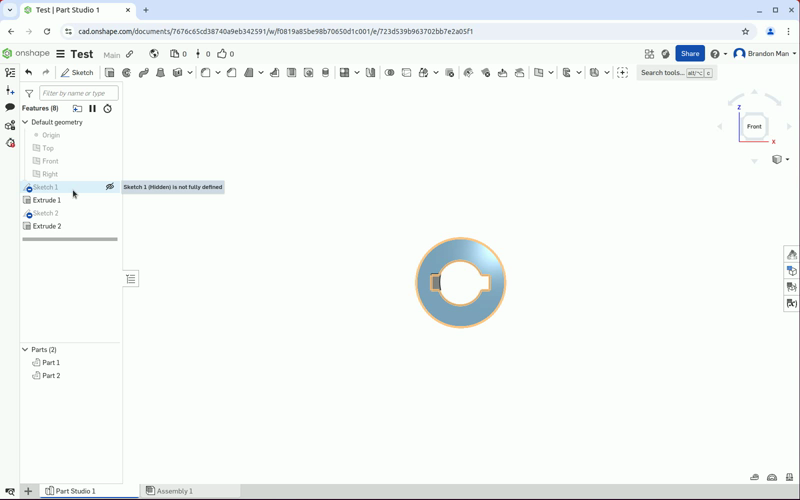
click(73, 189)
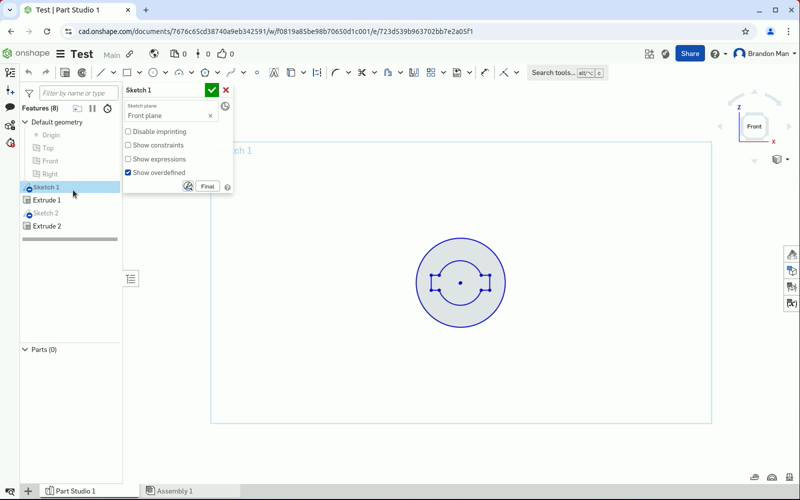
mouse_move(229, 92)
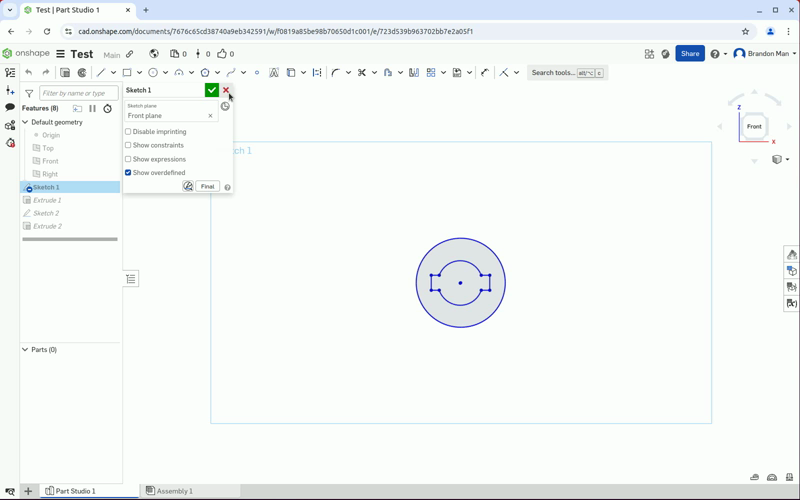
click(229, 92)
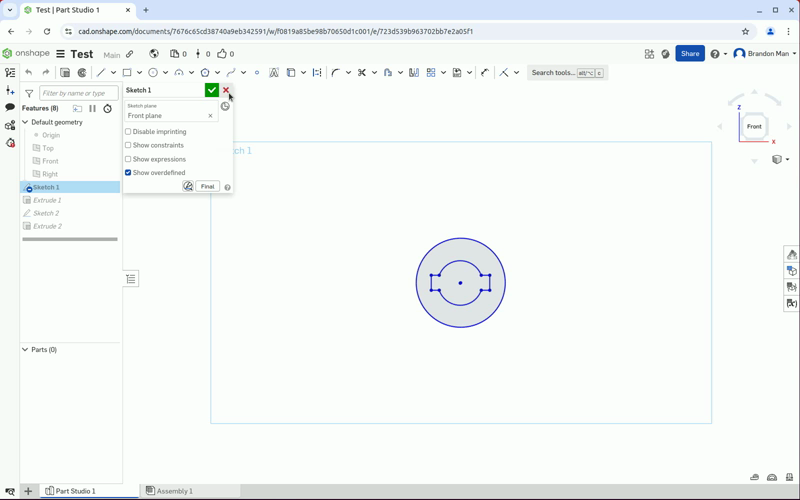
key(shift+s)
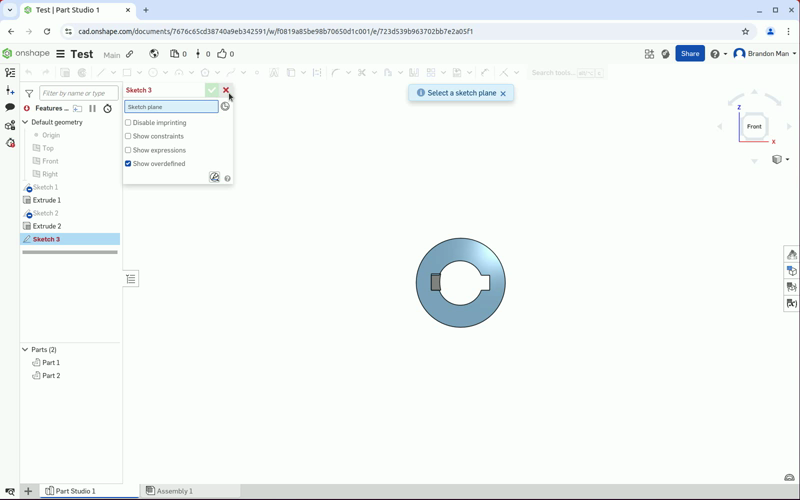
mouse_move(73, 163)
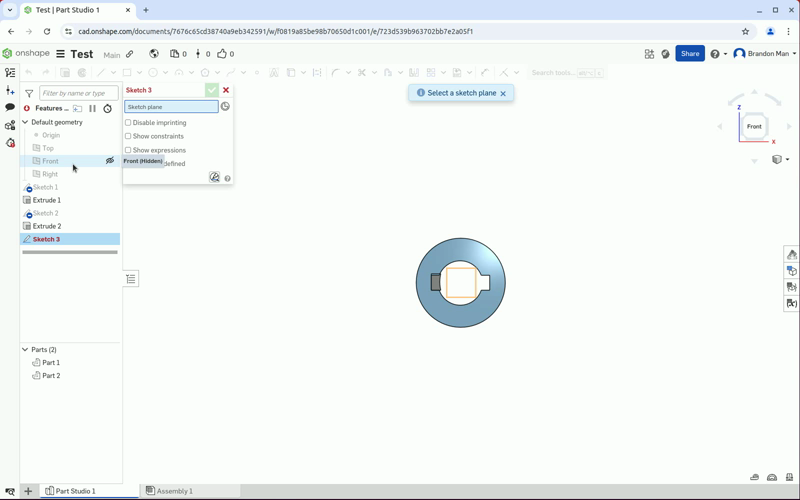
click(73, 163)
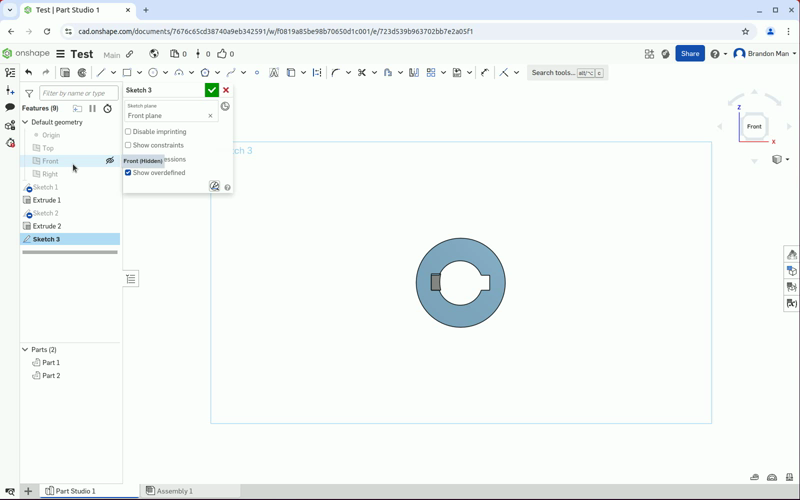
mouse_move(73, 352)
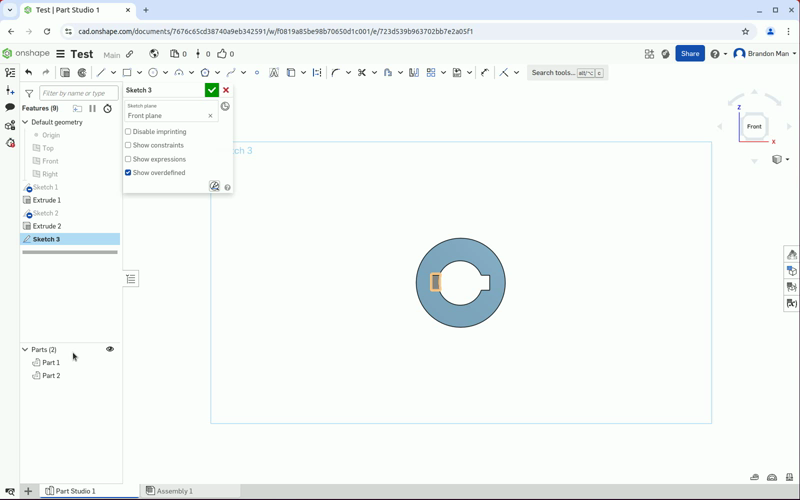
key(y)
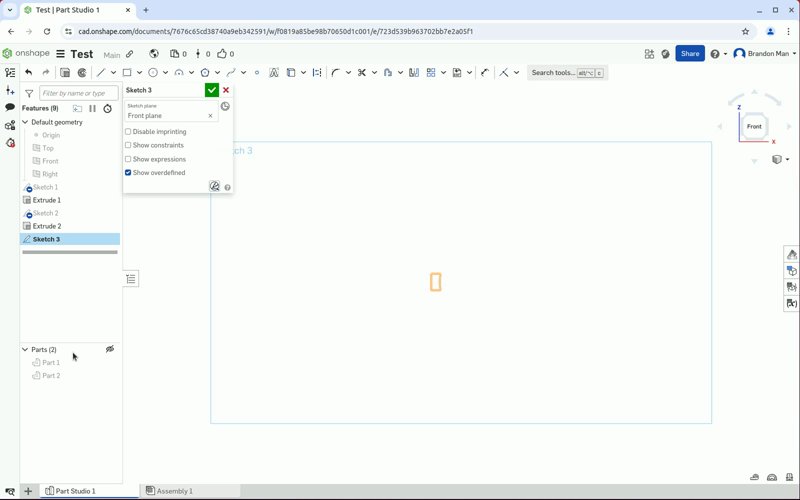
key(l)
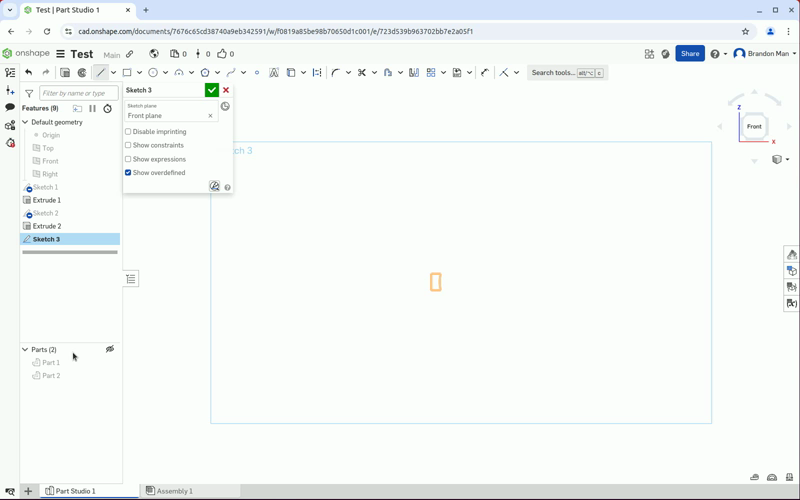
key_down(shift)
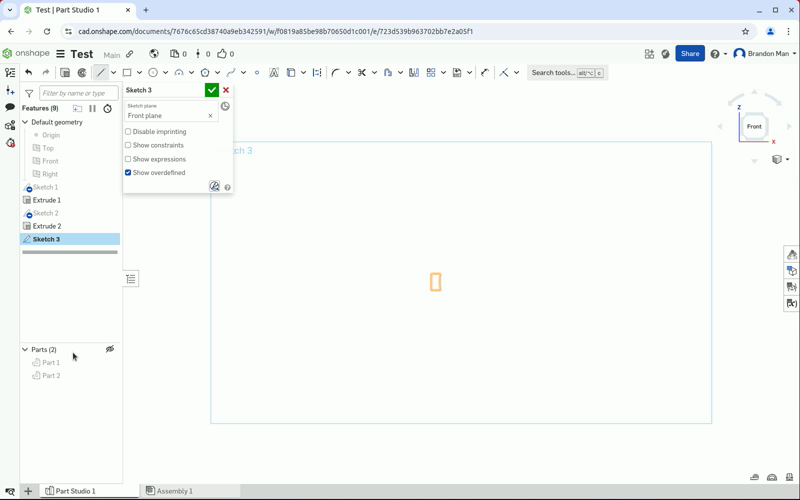
mouse_move(468, 326)
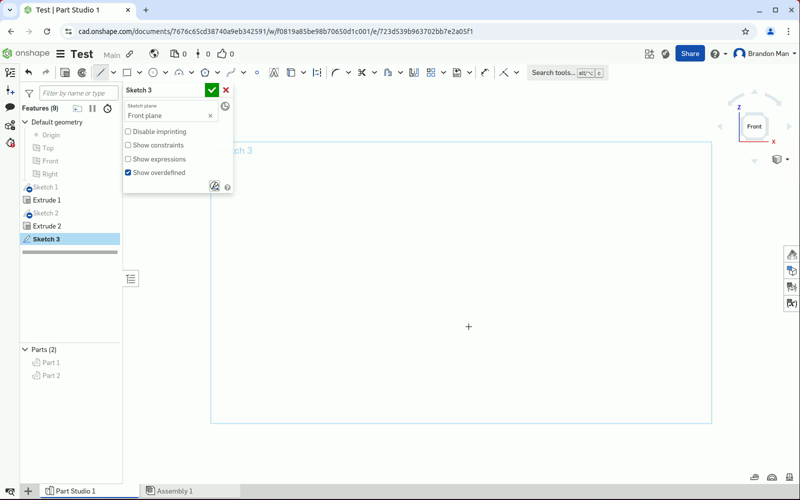
click(468, 326)
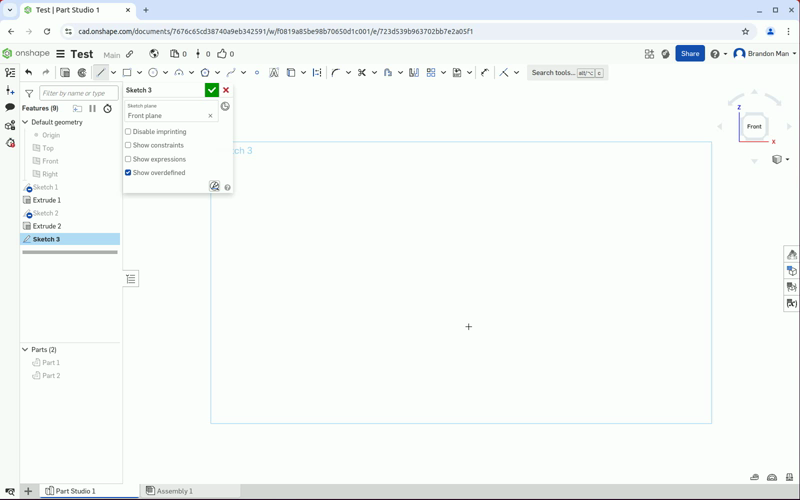
key_up(shift)
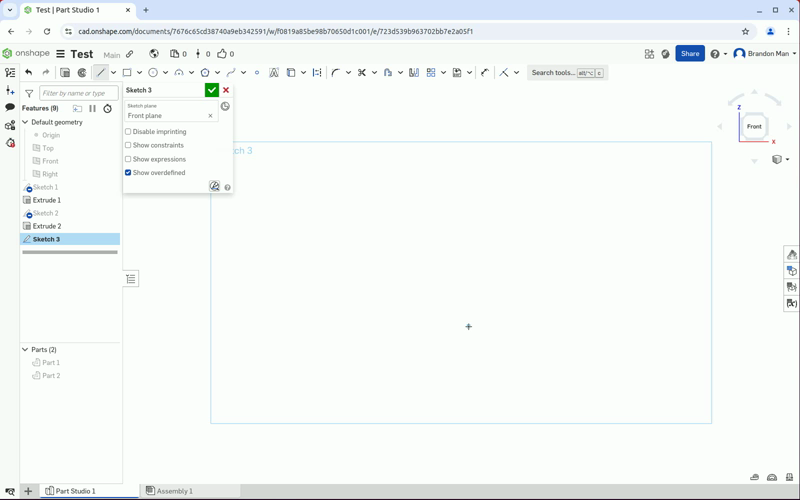
key_down(shift)
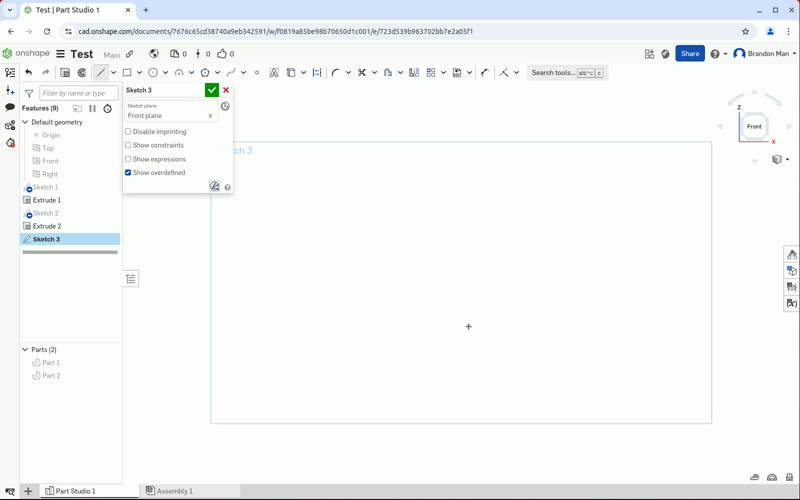
mouse_move(549, 311)
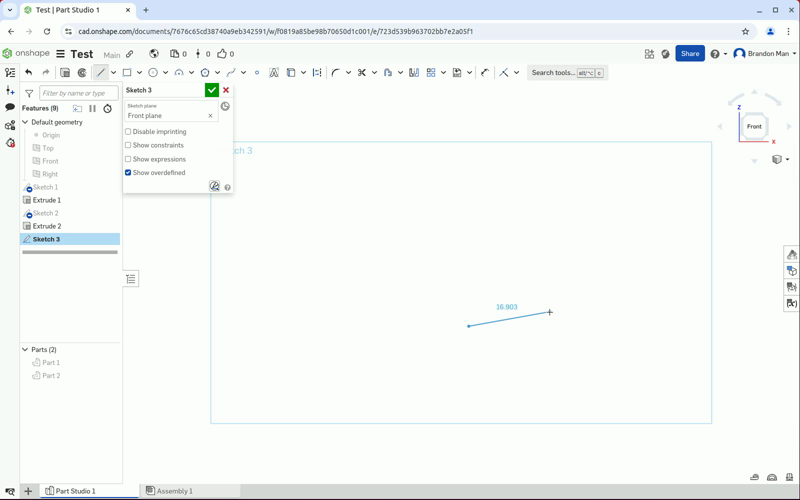
click(549, 311)
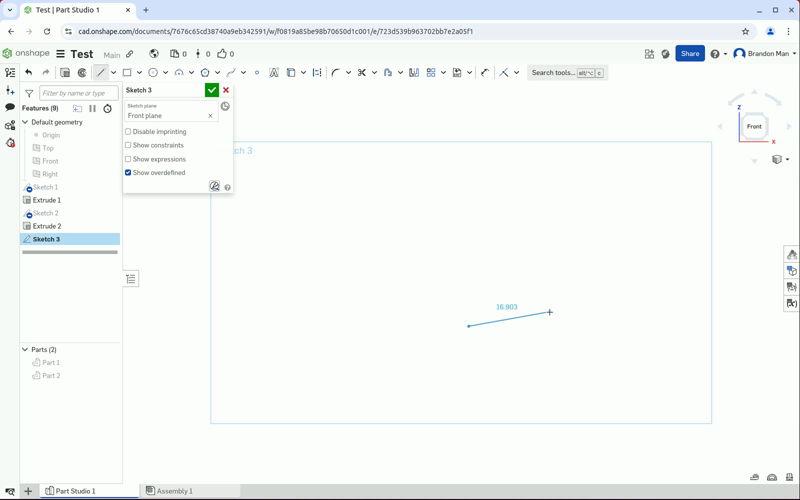
key_up(shift)
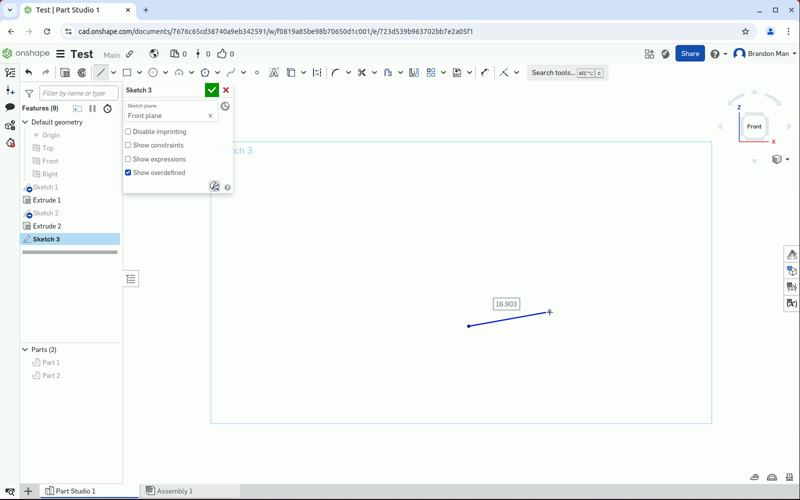
key(esc)
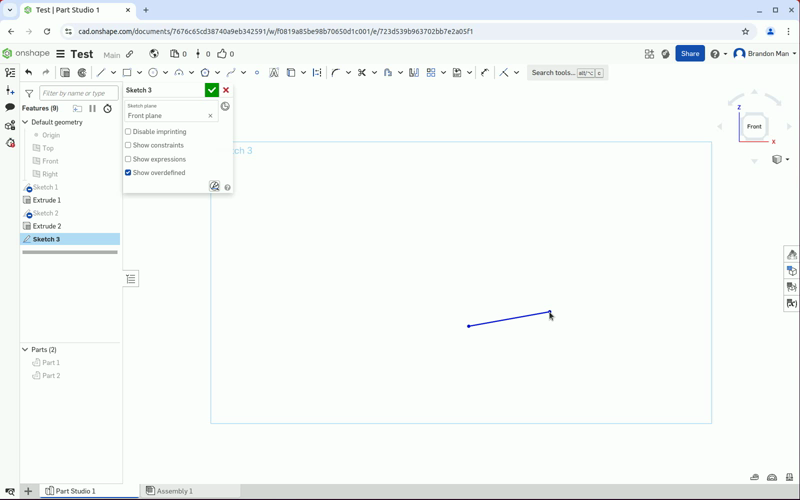
key(a)
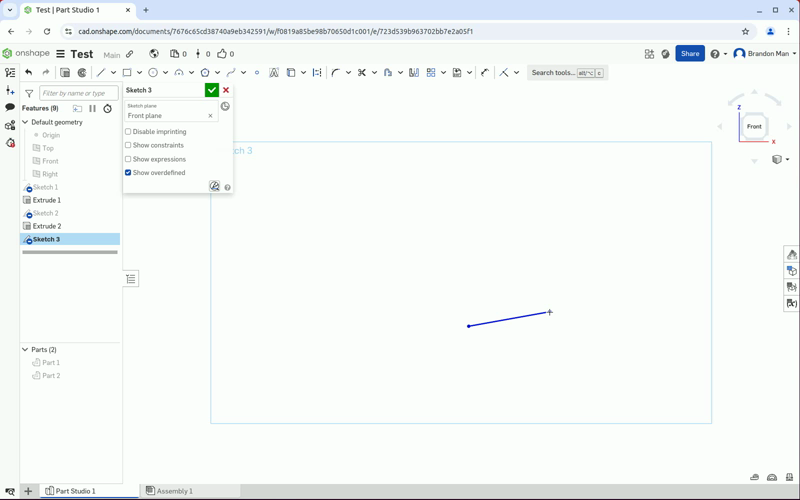
mouse_move(549, 311)
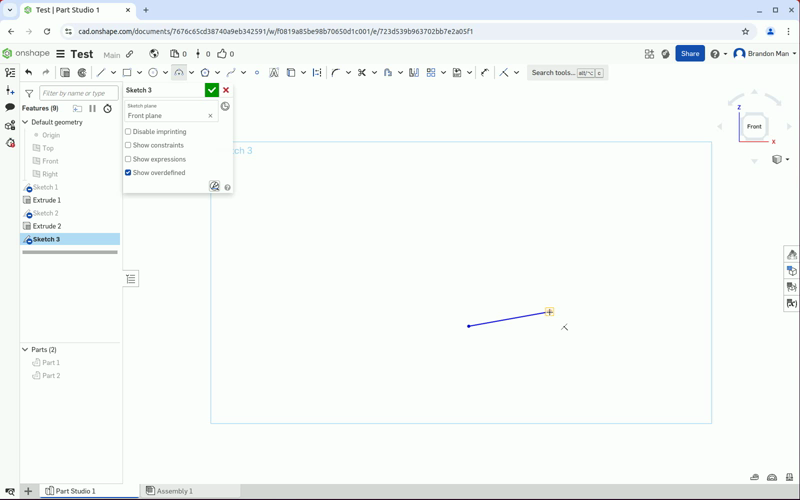
click(549, 311)
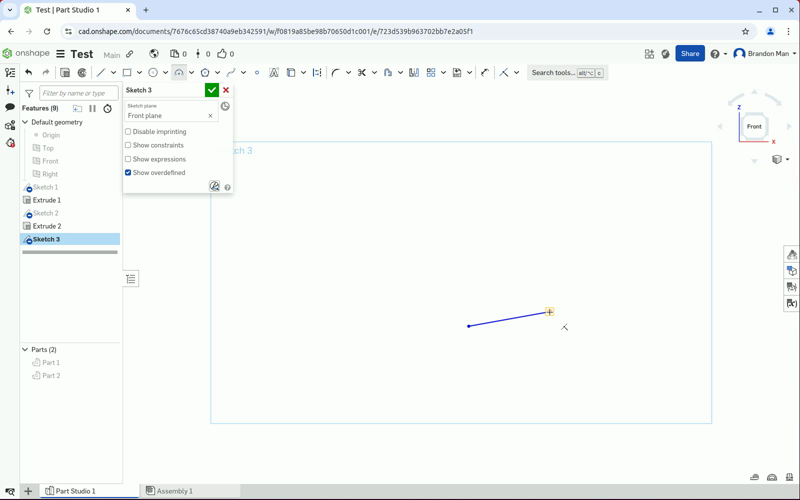
key_down(shift)
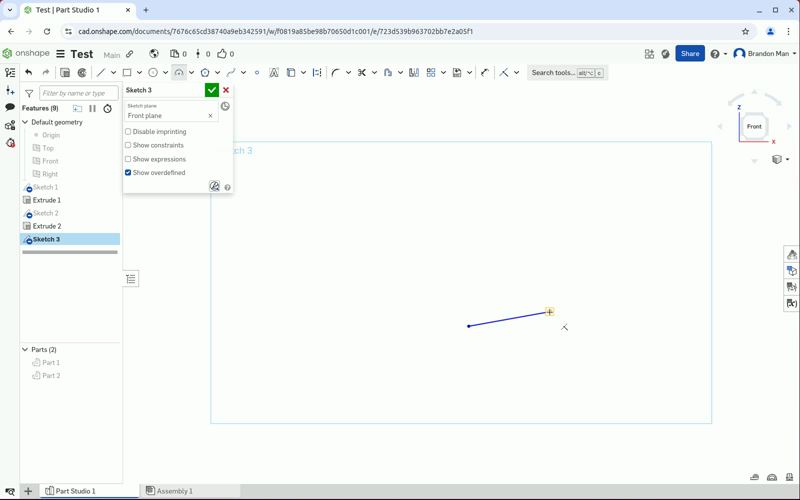
mouse_move(549, 253)
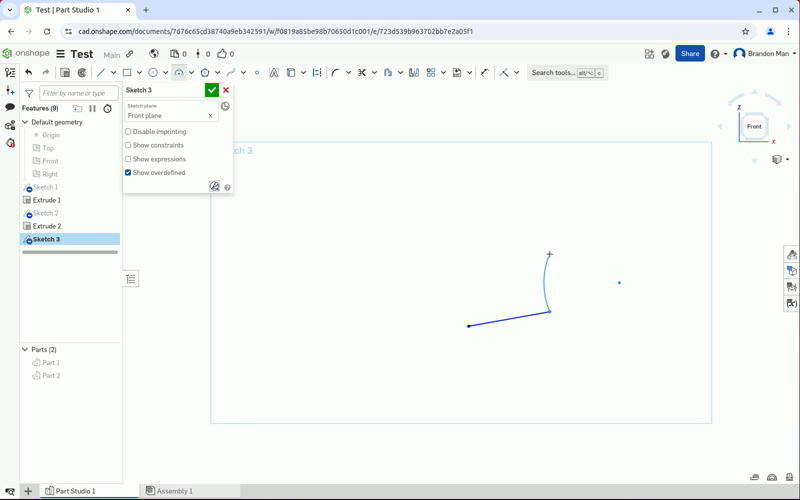
click(549, 253)
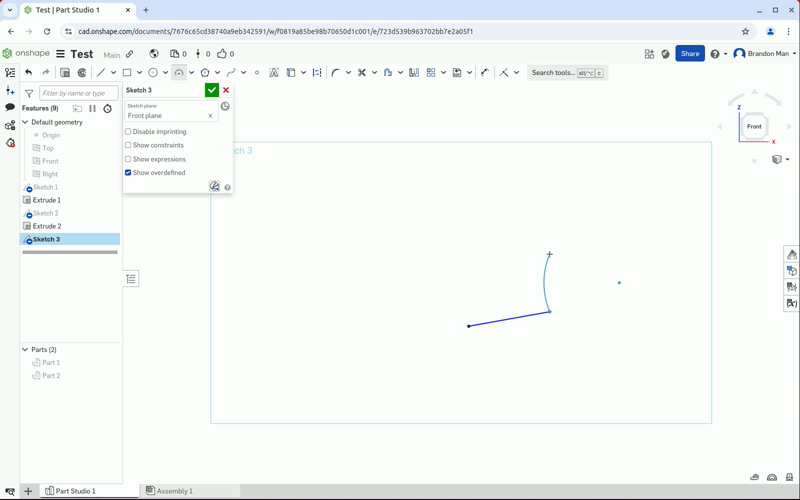
mouse_move(515, 282)
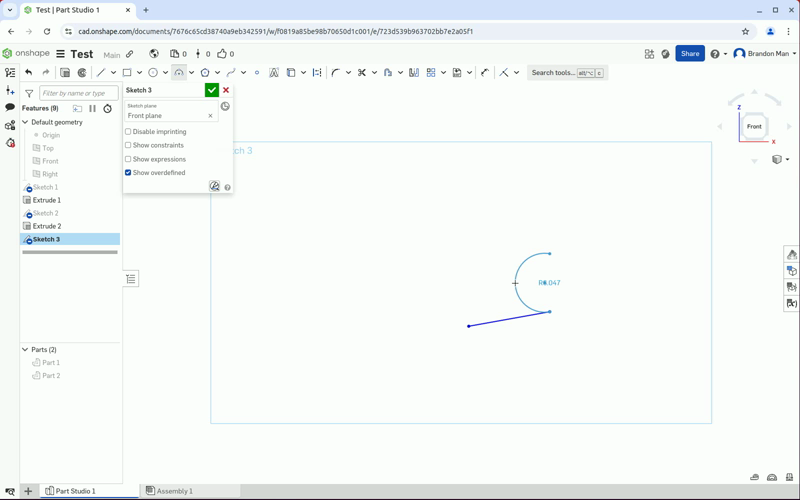
click(515, 282)
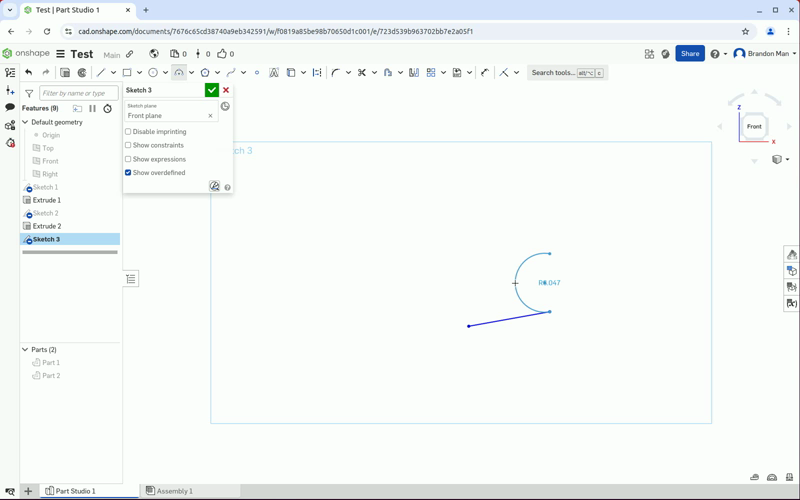
key_up(shift)
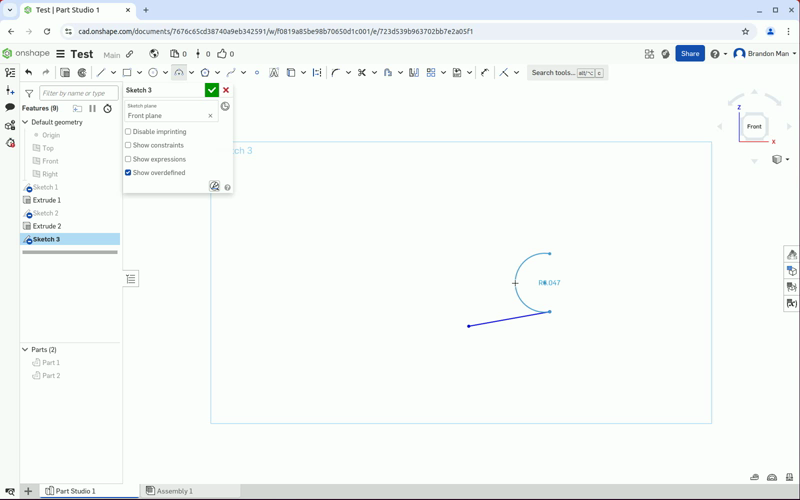
key(esc)
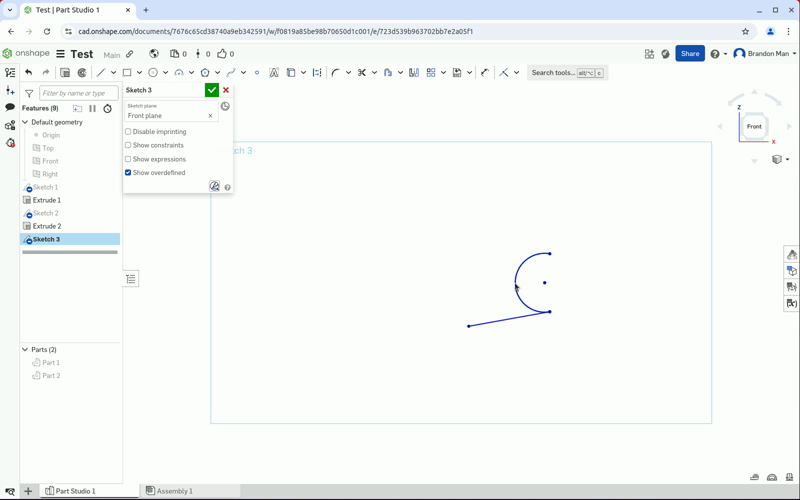
key(l)
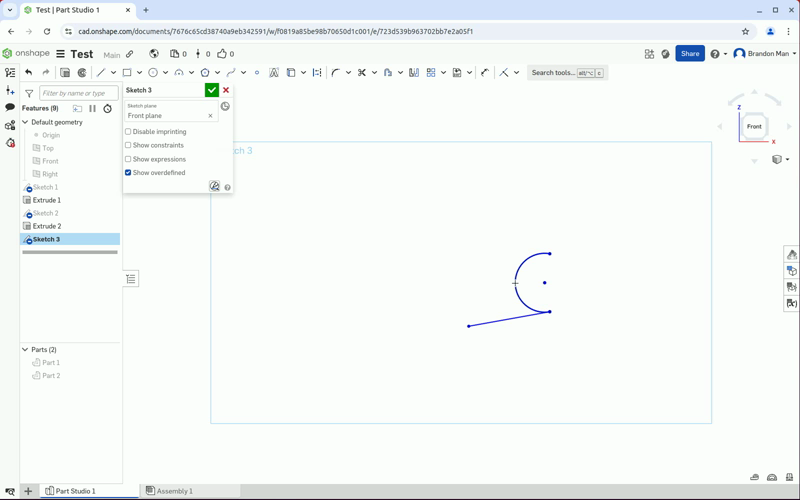
mouse_move(549, 253)
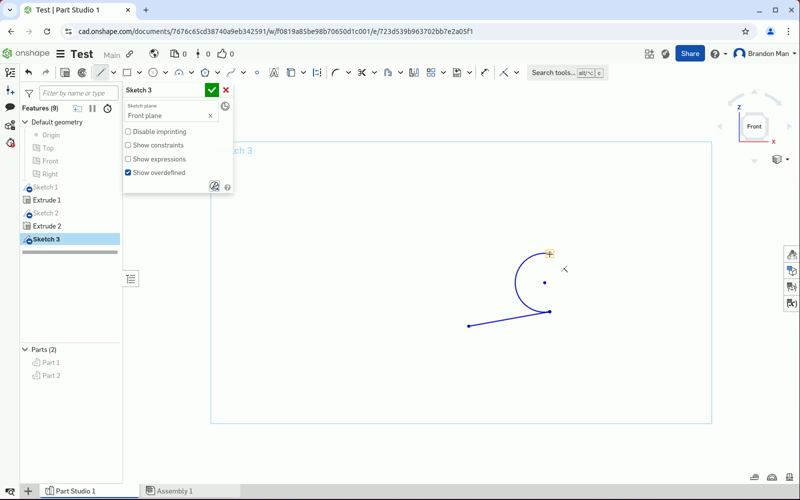
click(549, 253)
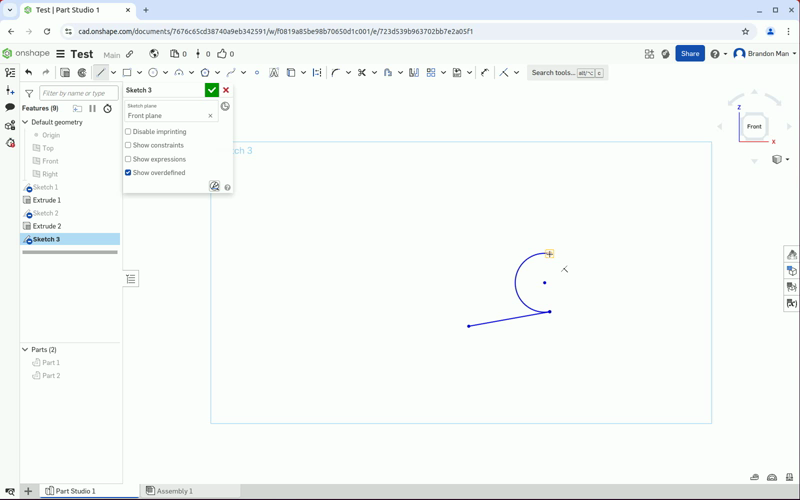
key_down(shift)
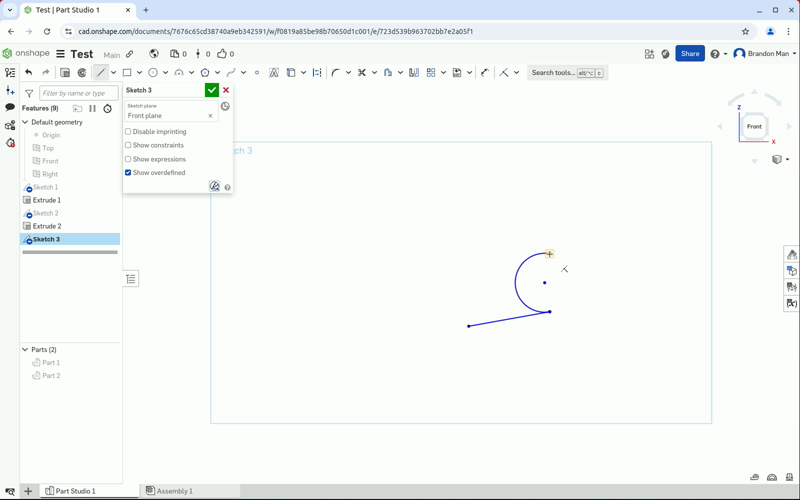
mouse_move(468, 239)
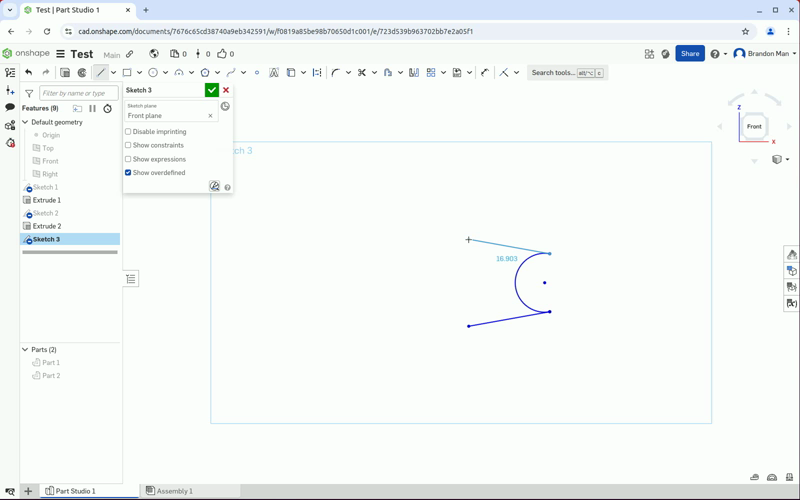
click(468, 239)
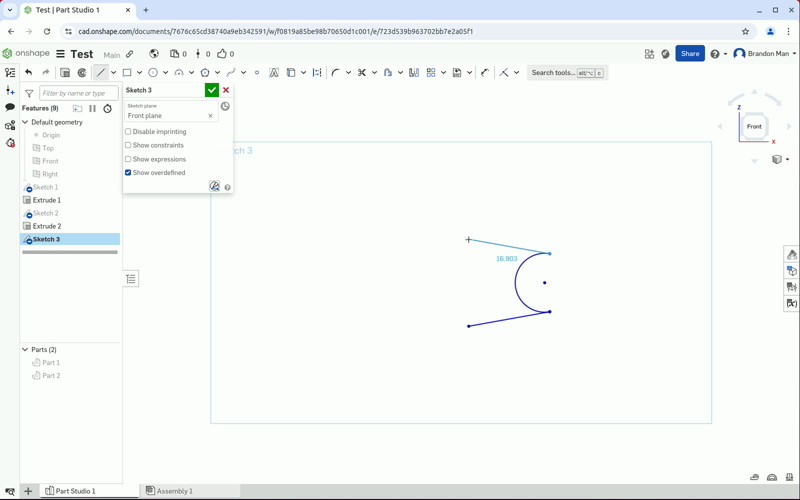
key_up(shift)
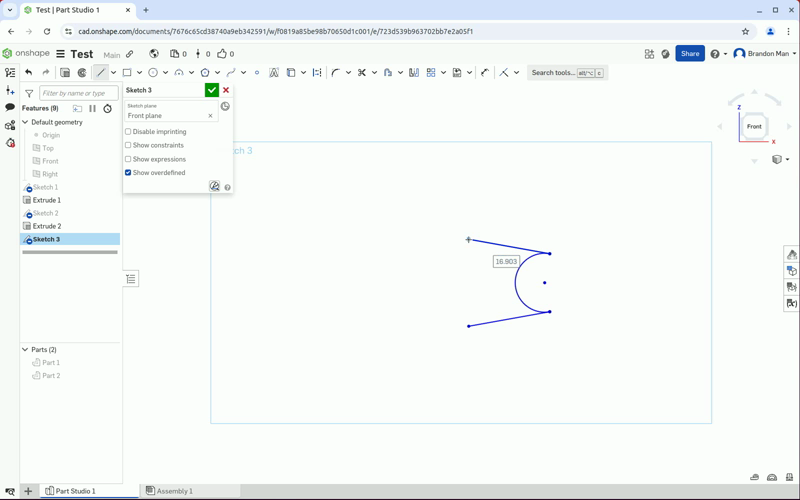
key(esc)
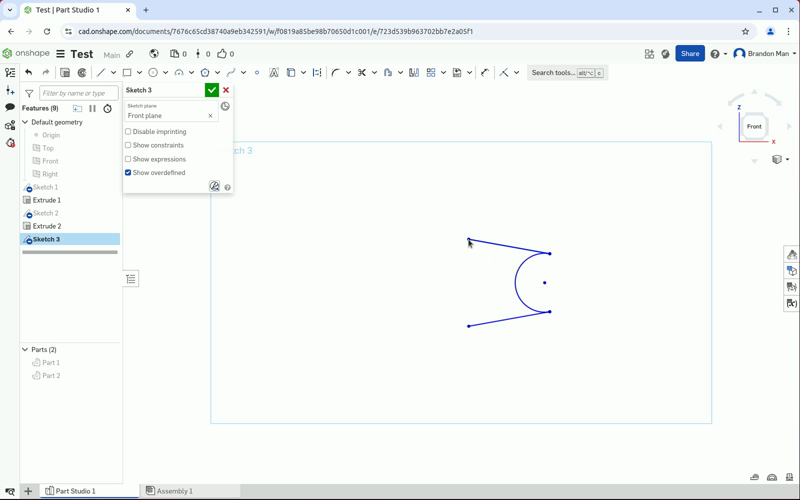
key(a)
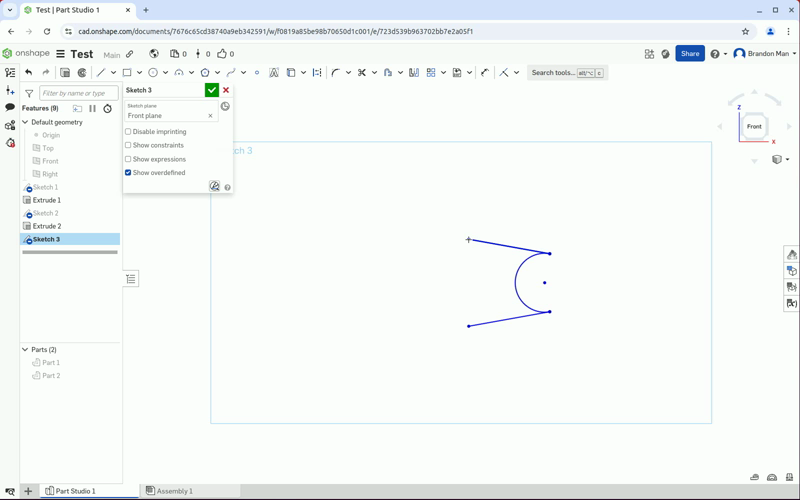
mouse_move(468, 239)
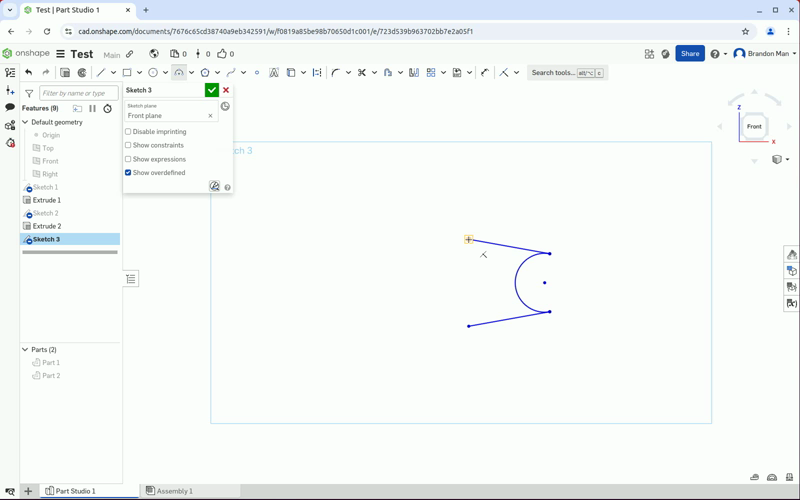
click(468, 239)
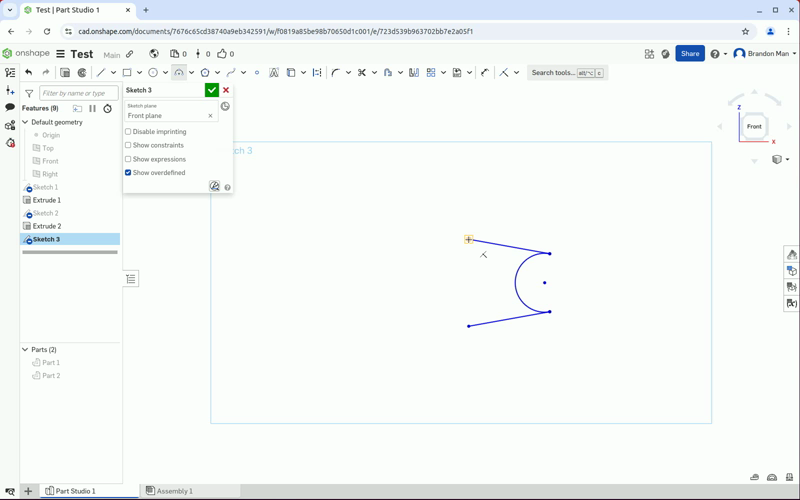
mouse_move(468, 326)
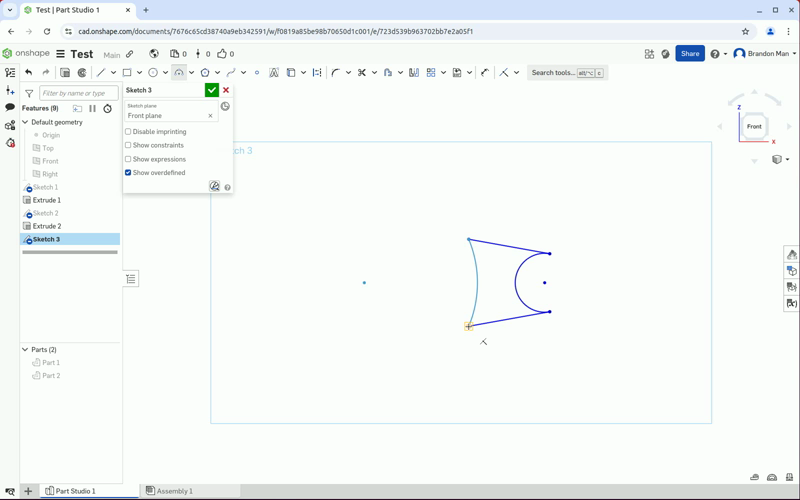
click(468, 326)
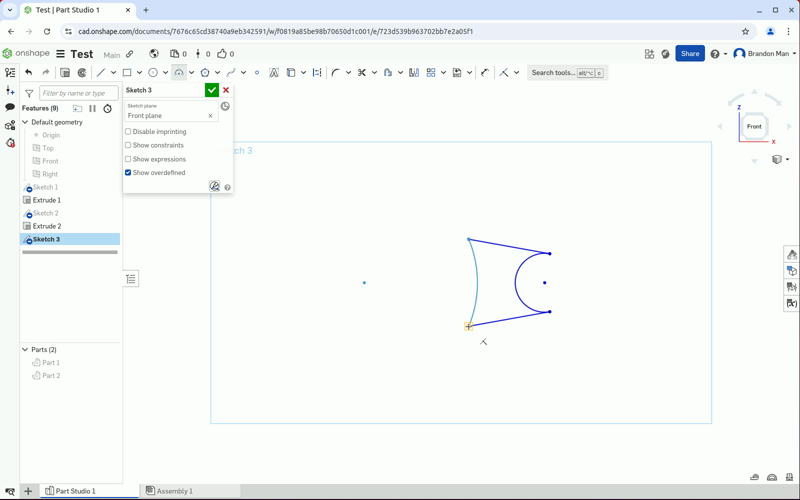
key_down(shift)
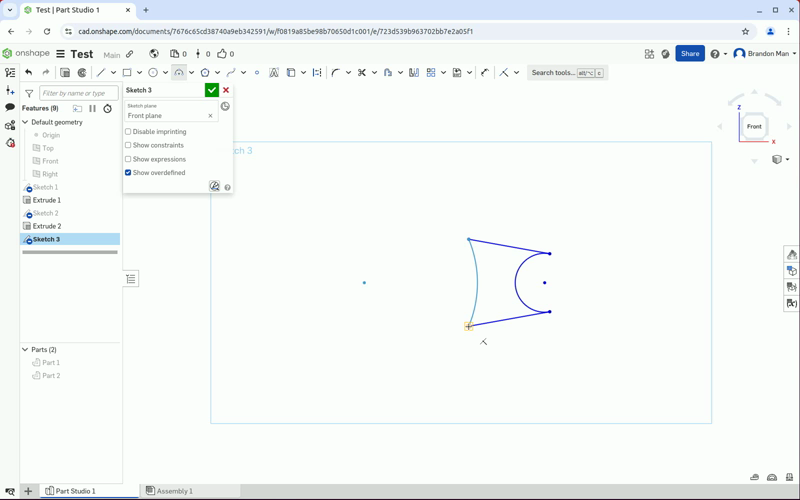
mouse_move(505, 282)
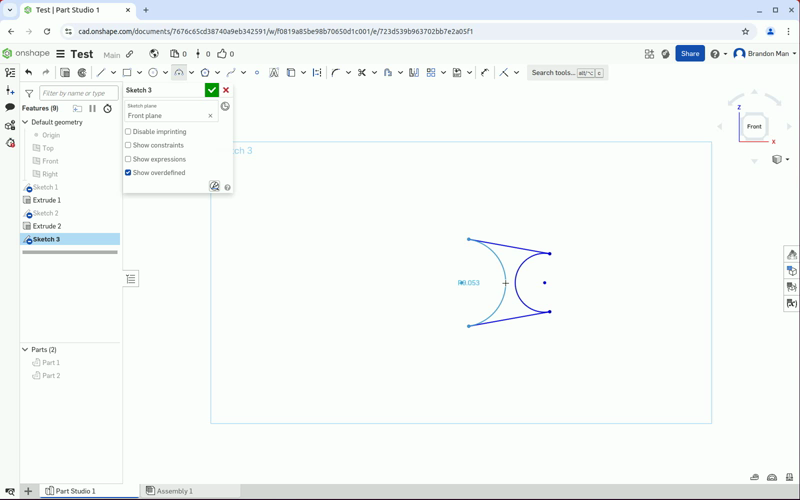
click(505, 282)
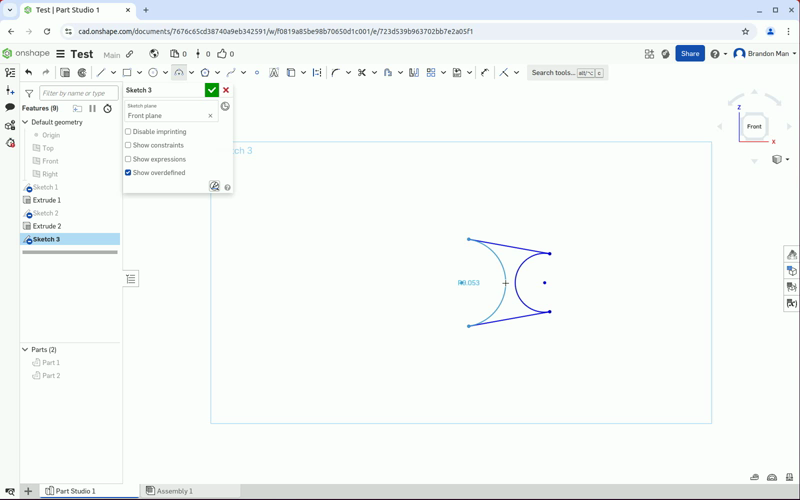
key_up(shift)
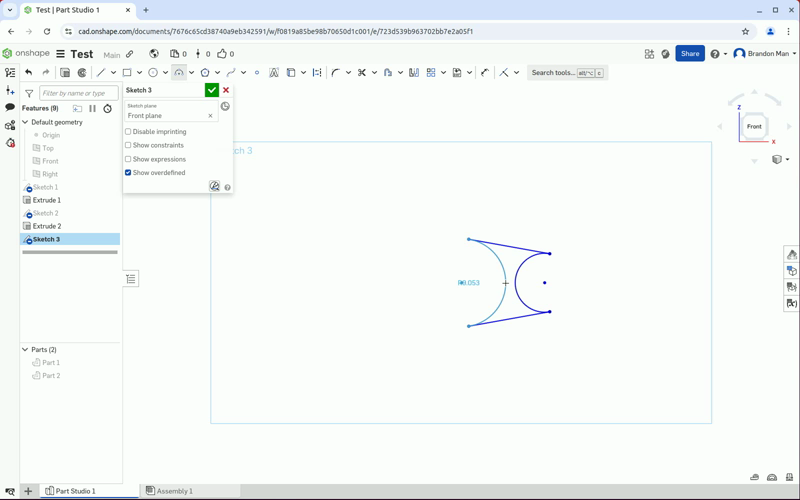
key(esc)
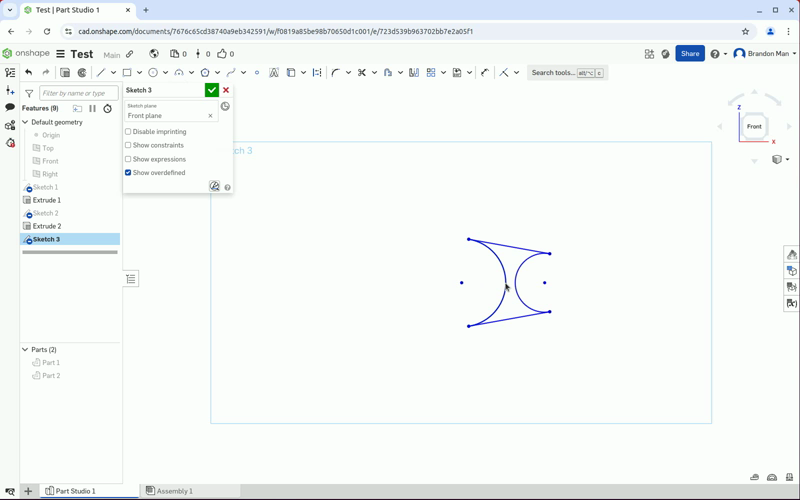
mouse_move(511, 313)
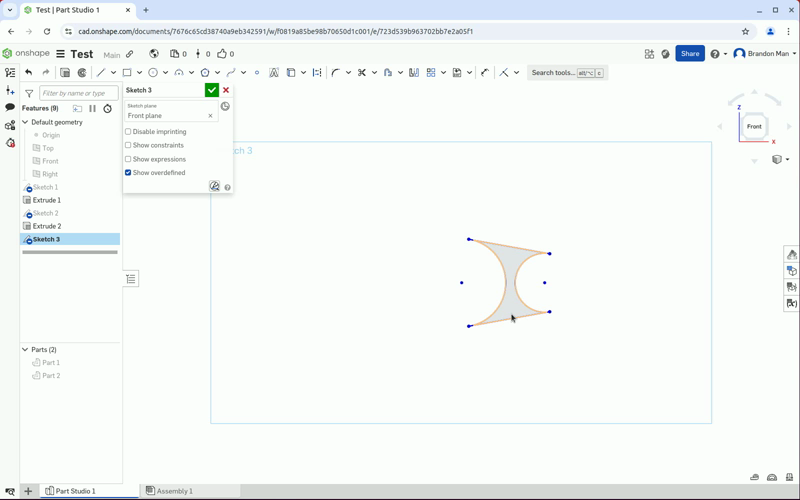
click(511, 313)
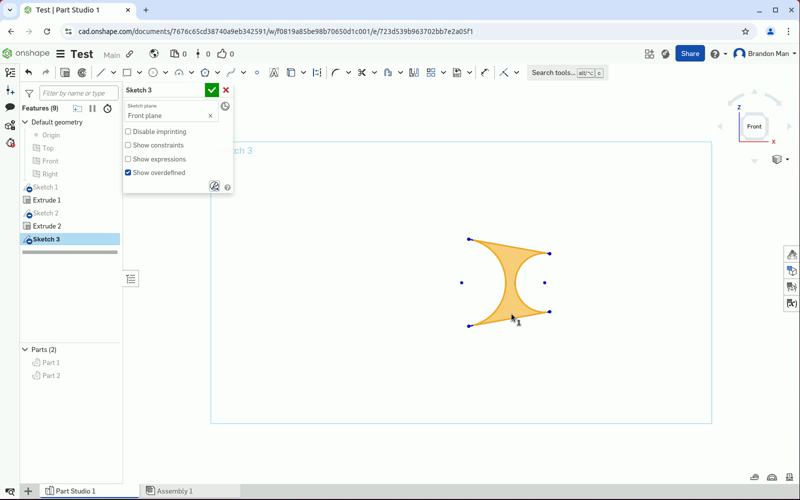
mouse_move(73, 352)
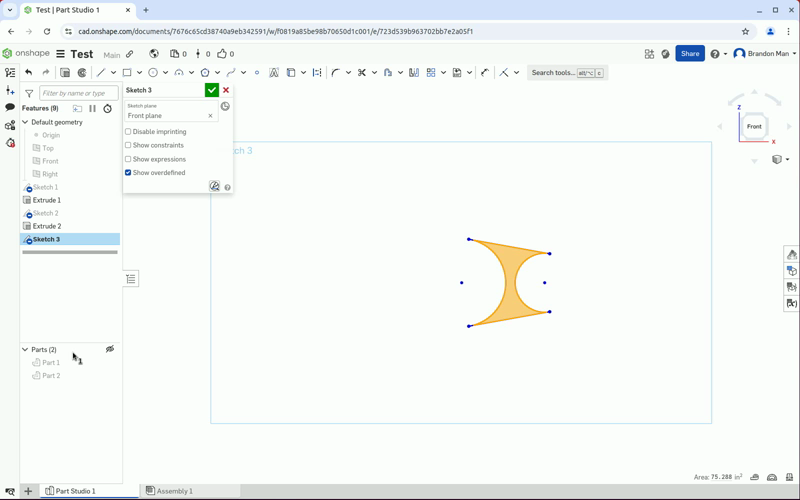
key(shift+y)
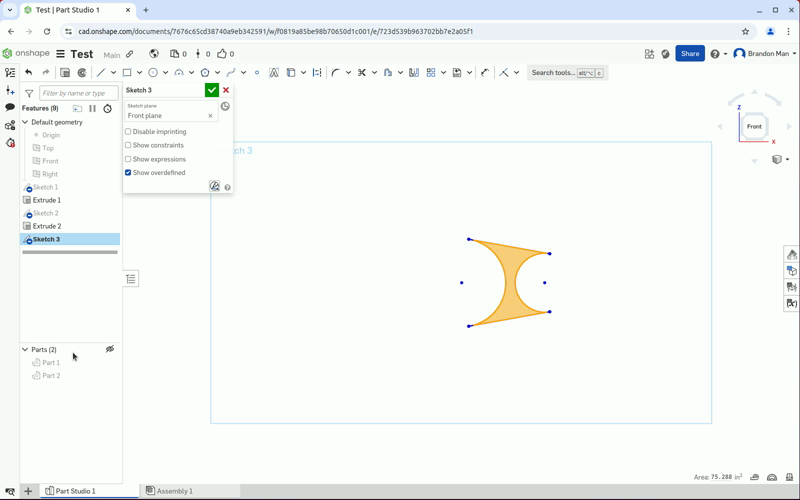
key(shift+e)
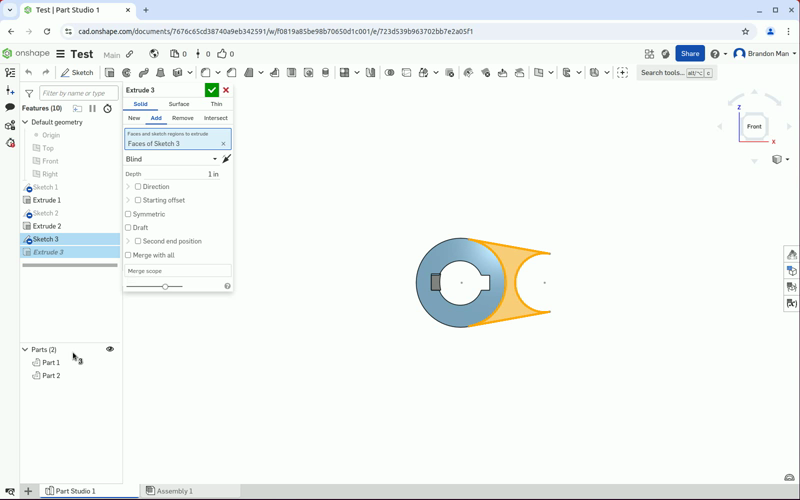
mouse_move(143, 106)
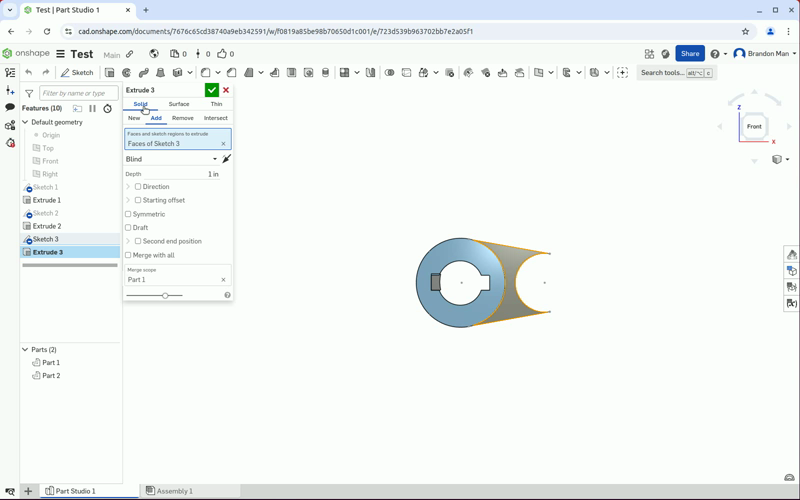
click(143, 106)
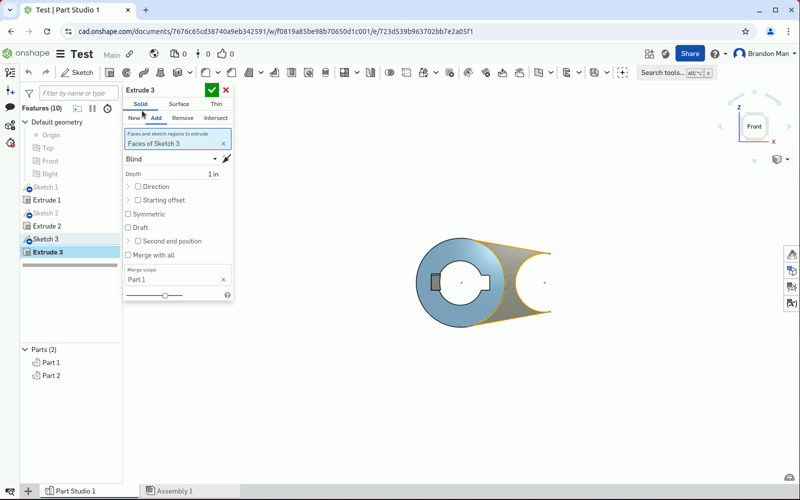
mouse_move(137, 120)
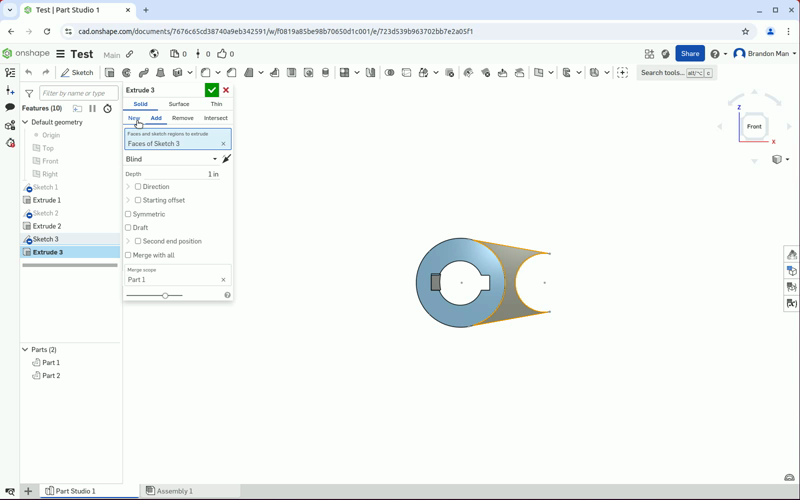
click(137, 120)
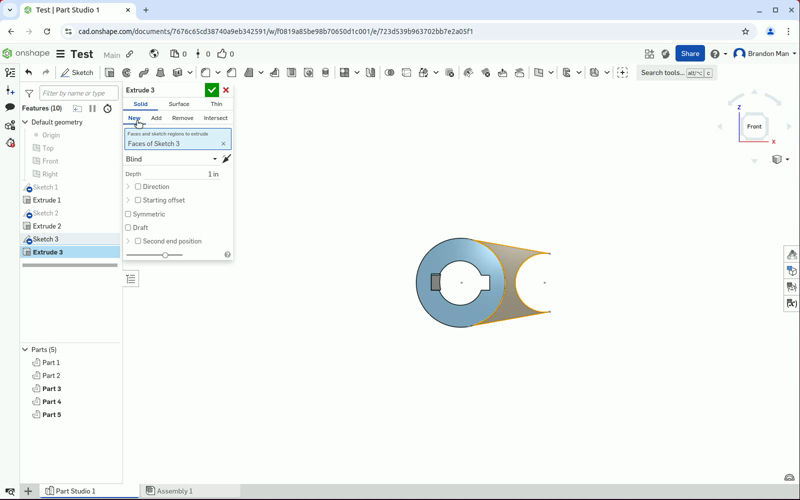
key(tab, 4)
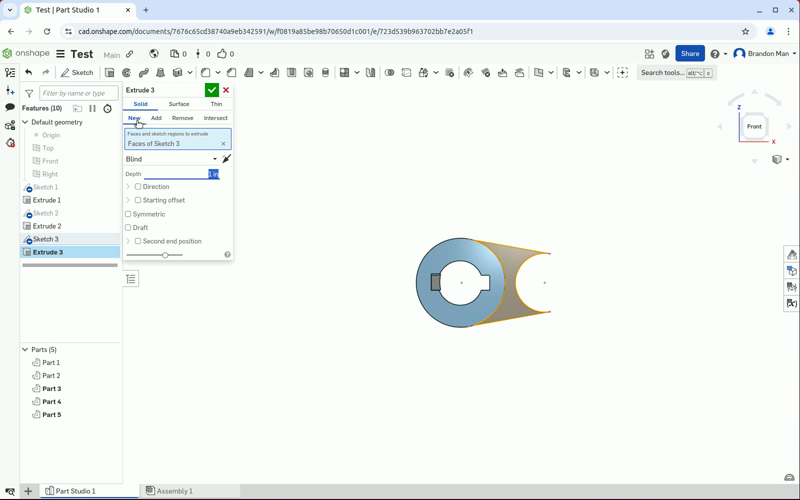
text(7.943)
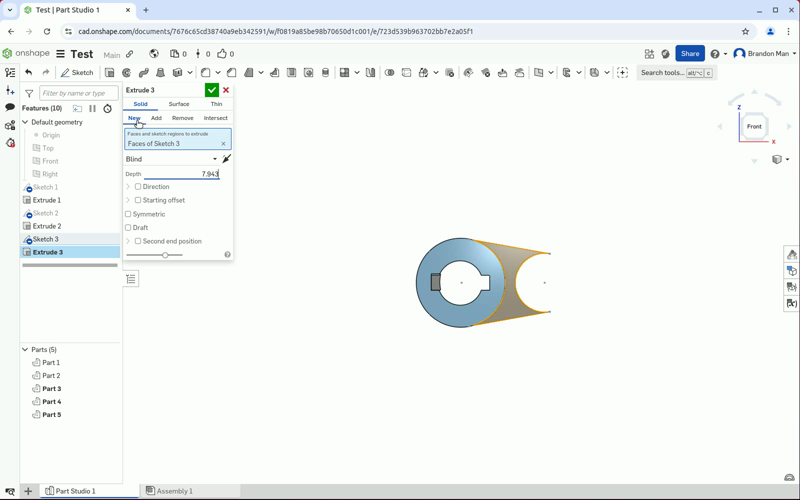
key(enter)
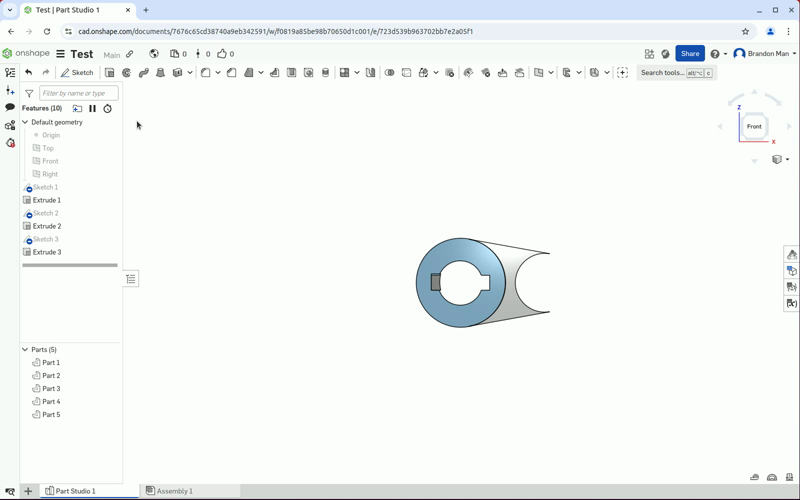
key(shift+h)
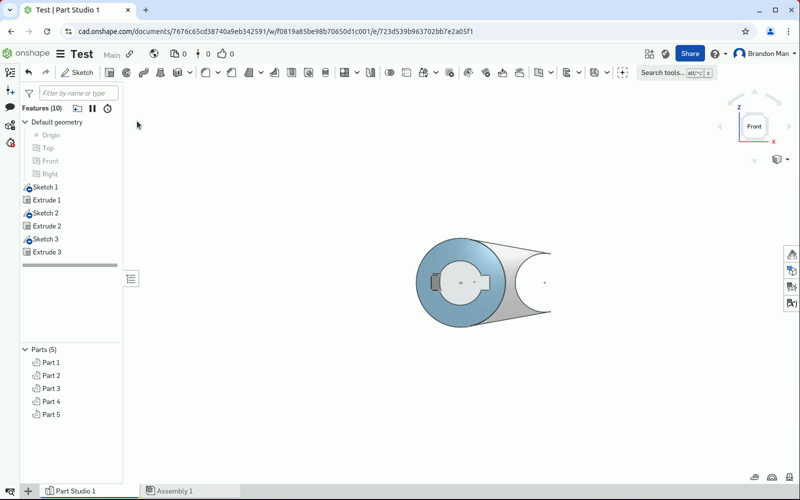
key(shift+h)
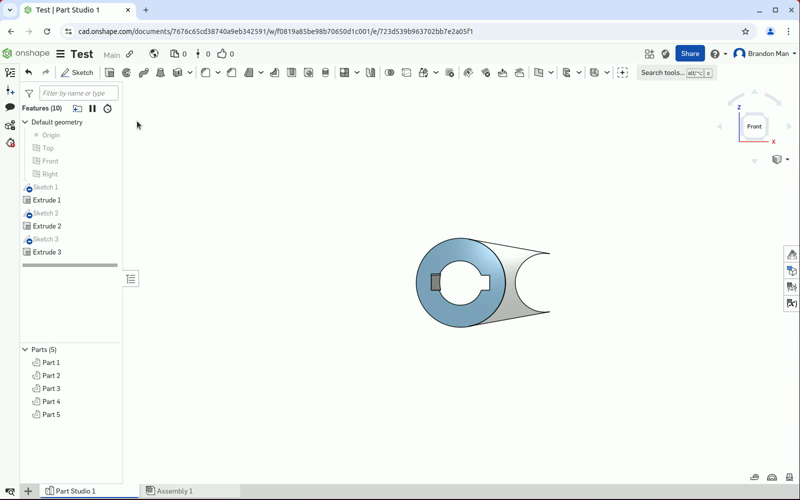
mouse_move(73, 189)
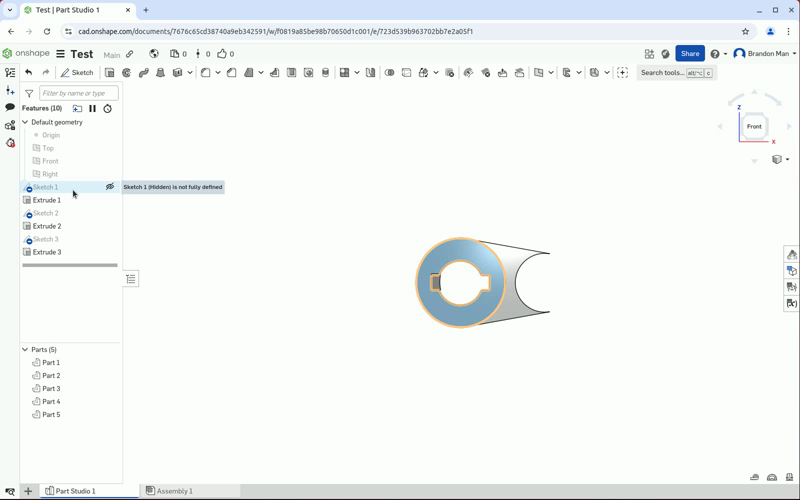
click(73, 189)
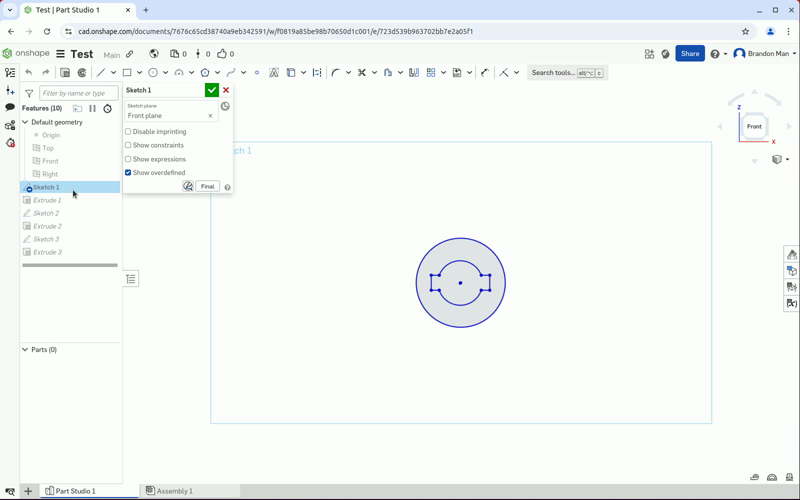
mouse_move(229, 92)
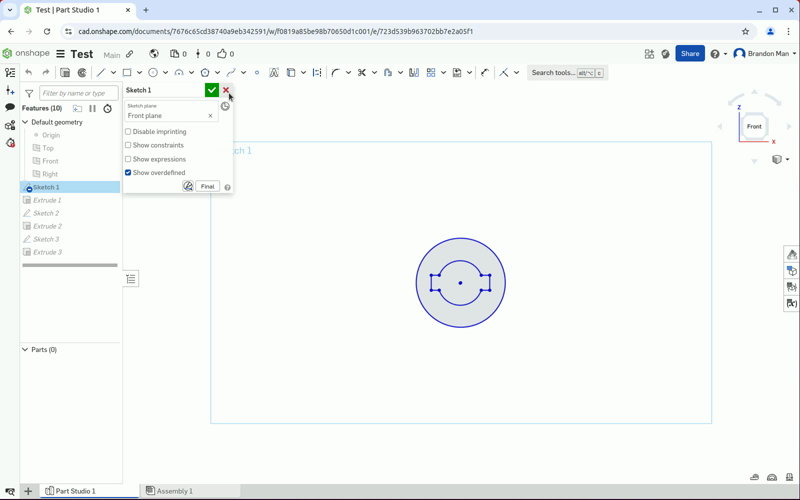
click(229, 92)
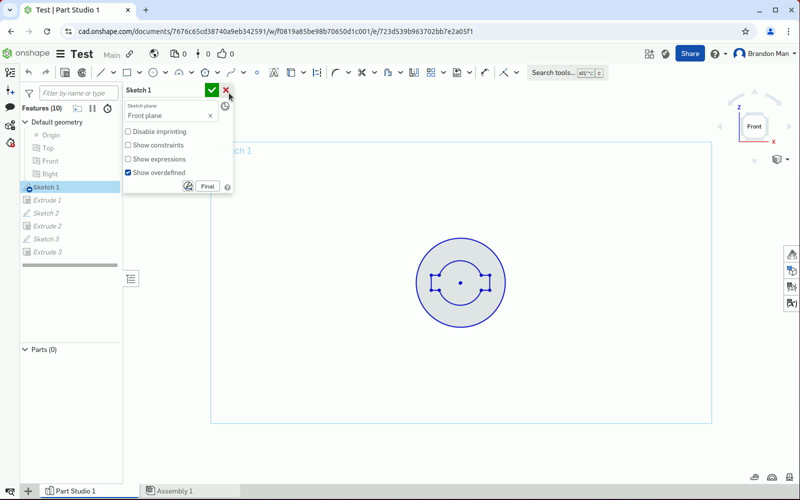
key(shift+s)
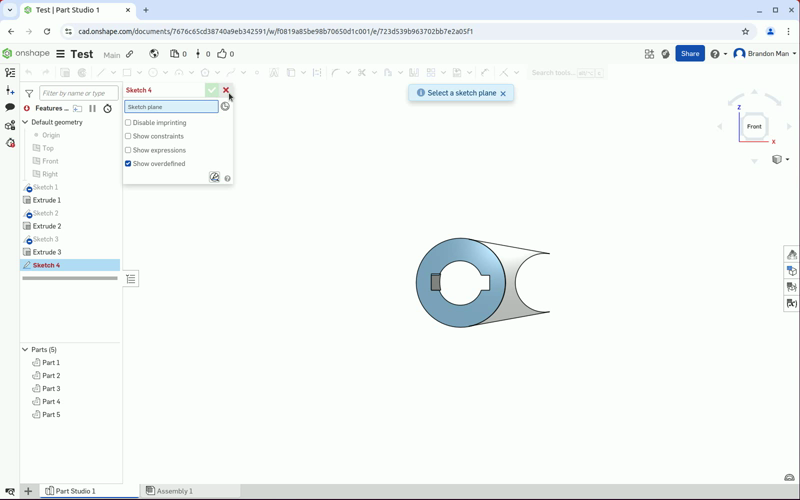
mouse_move(73, 163)
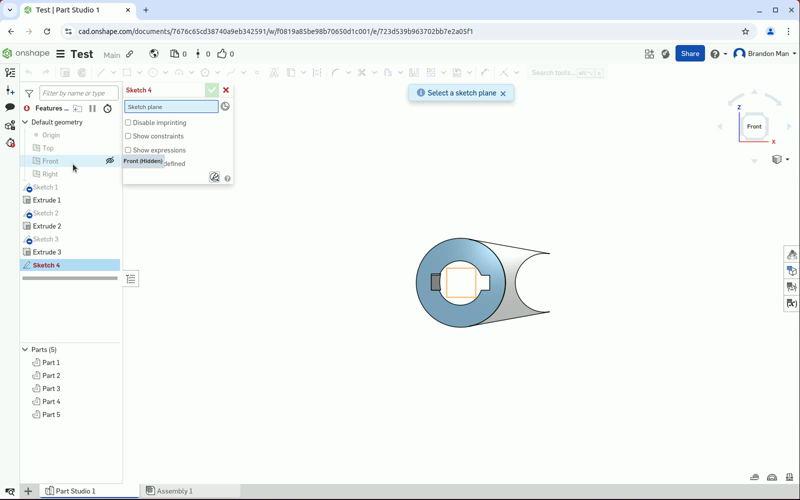
click(73, 163)
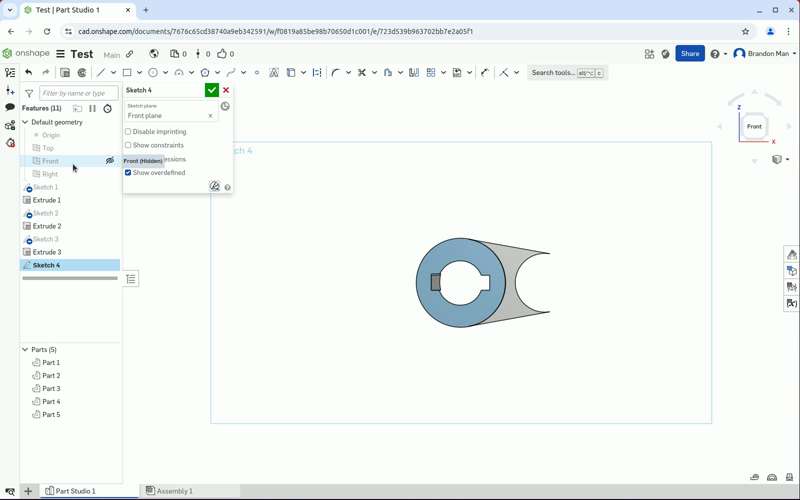
mouse_move(73, 352)
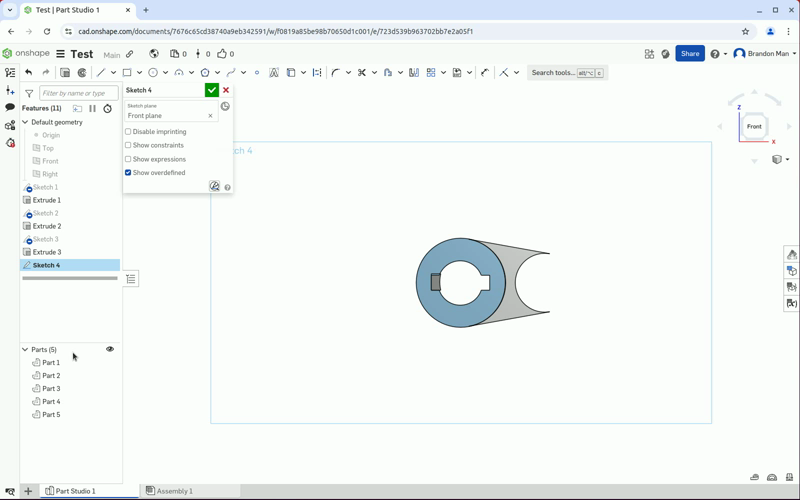
key(y)
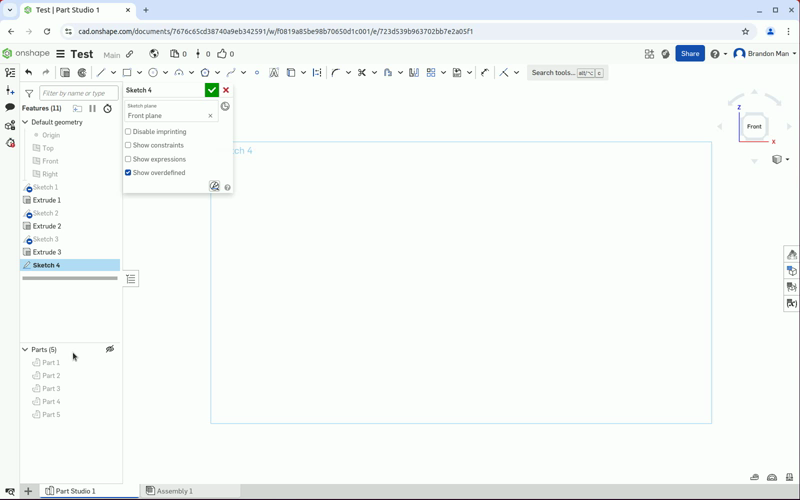
key(c)
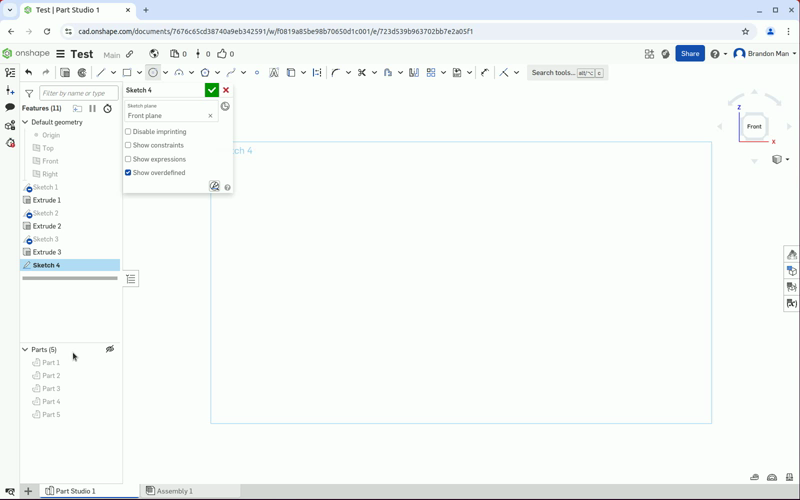
key_down(shift)
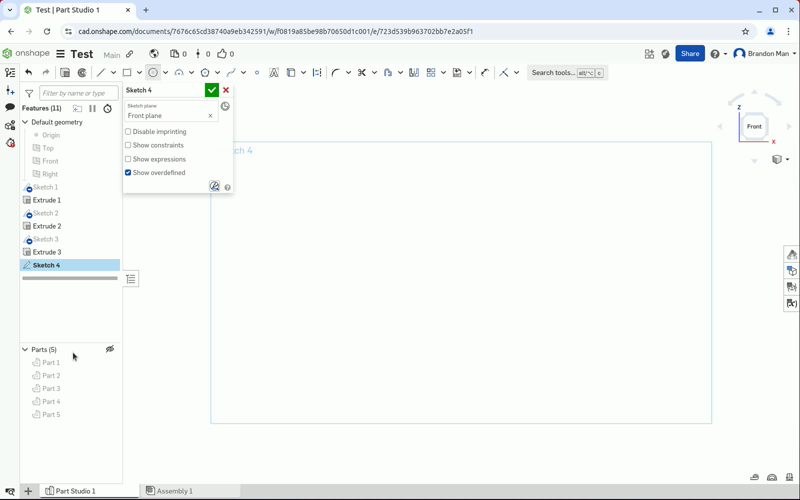
mouse_move(544, 282)
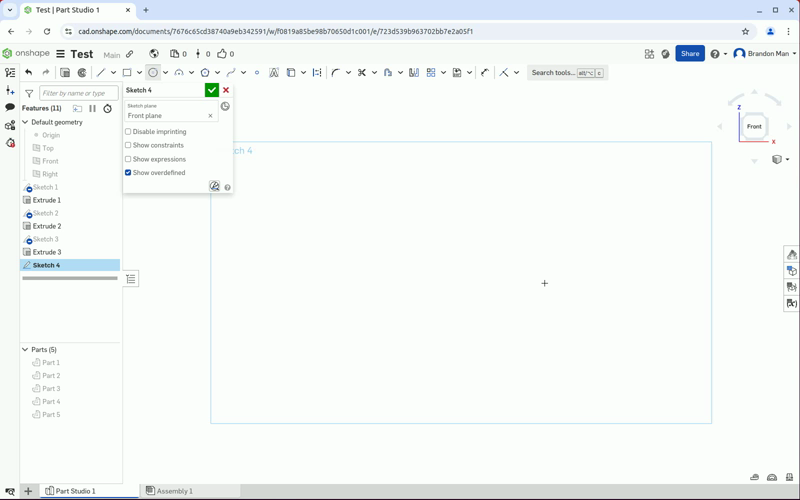
click(544, 282)
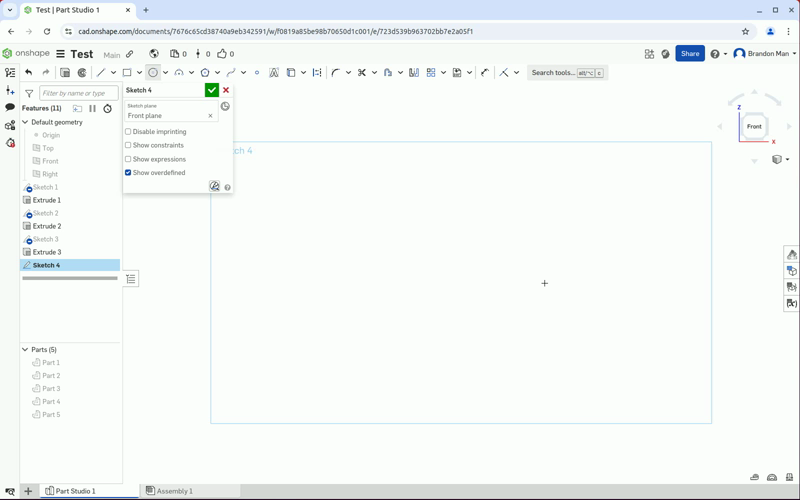
key_up(shift)
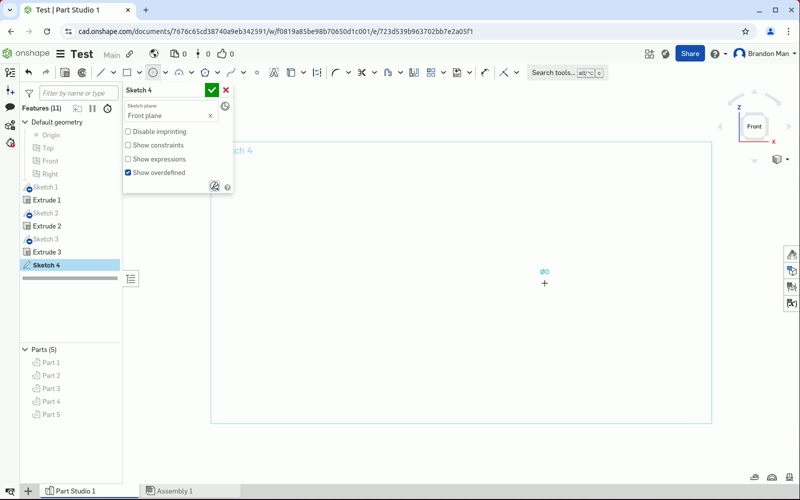
mouse_move(573, 282)
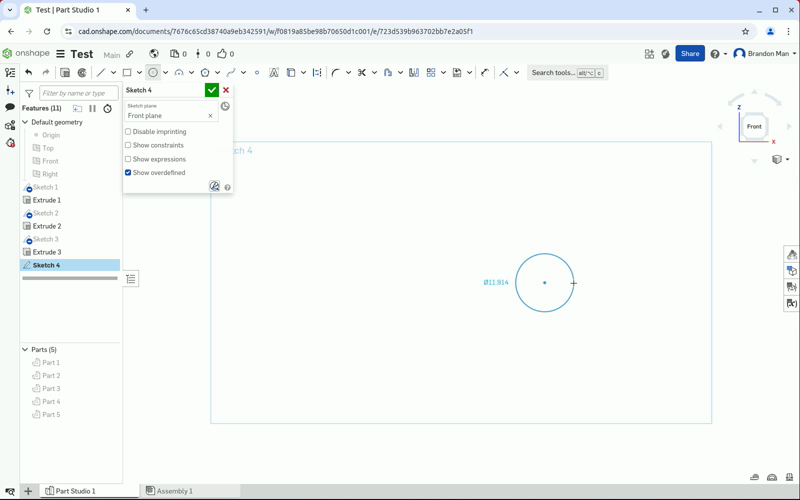
click(573, 282)
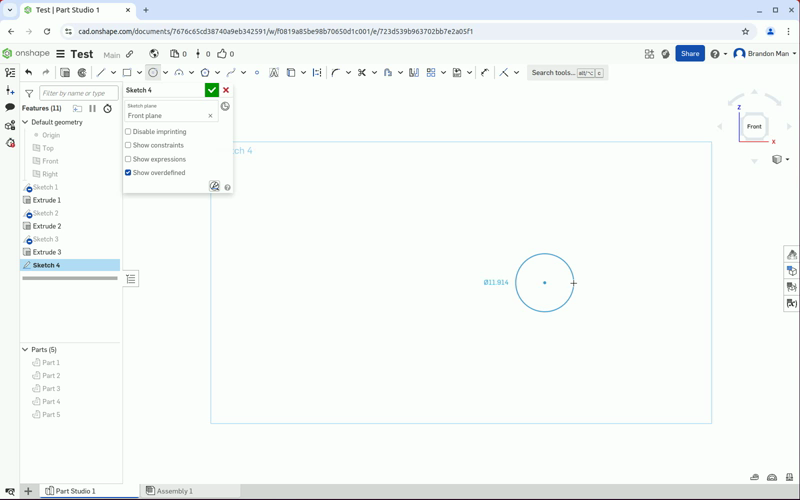
key(esc)
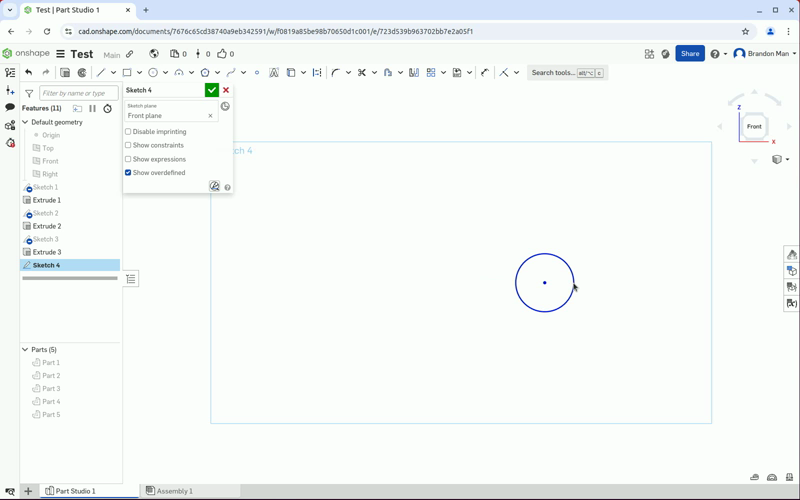
key(c)
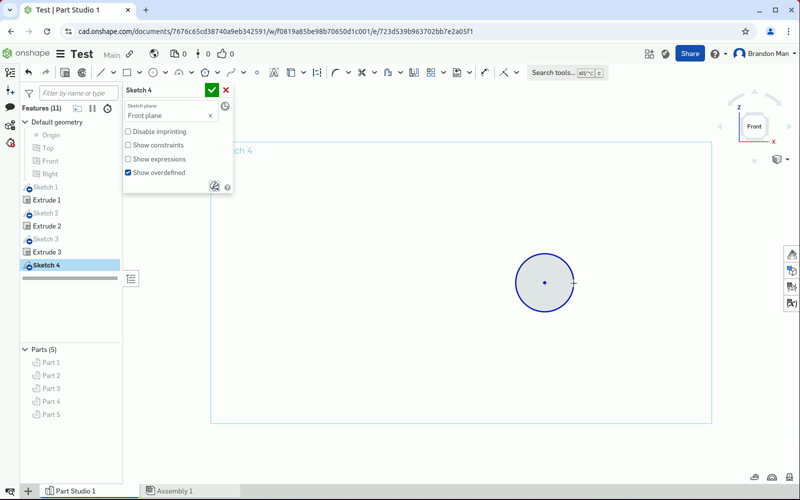
key_down(shift)
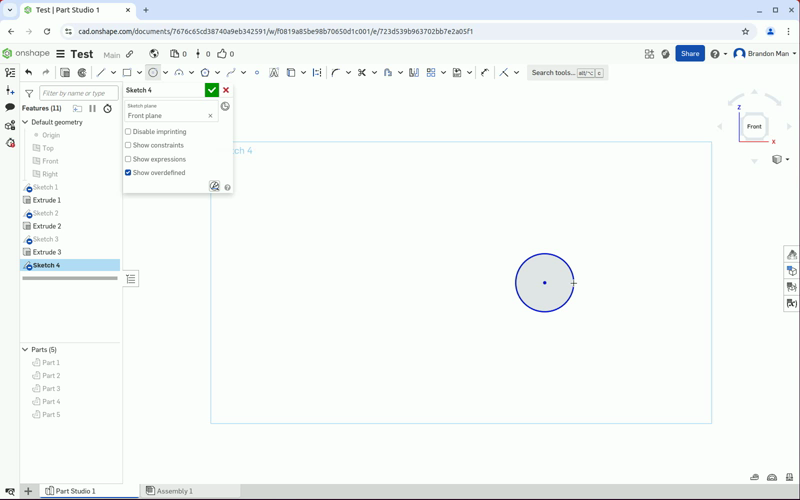
mouse_move(544, 282)
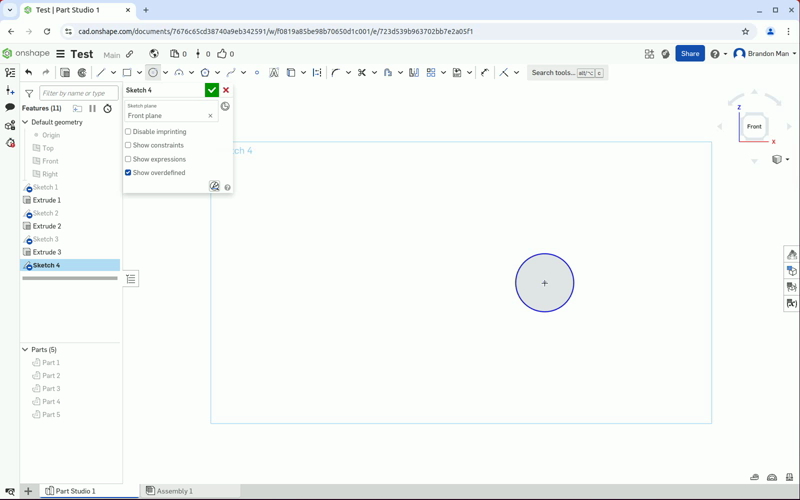
click(544, 282)
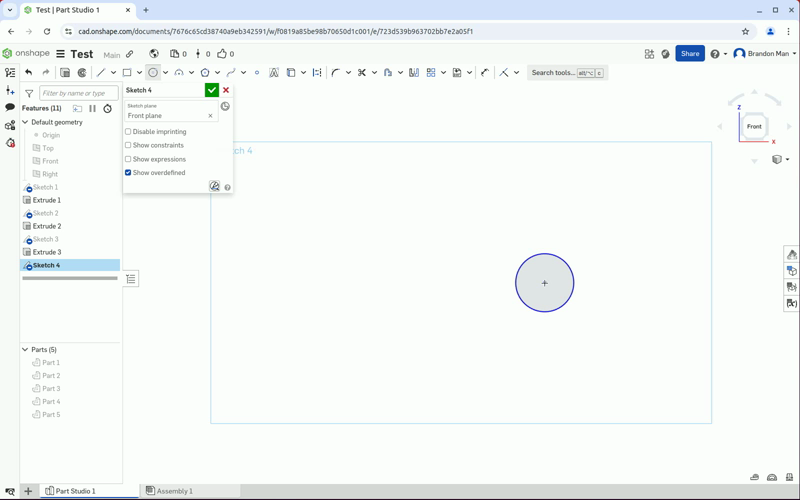
key_up(shift)
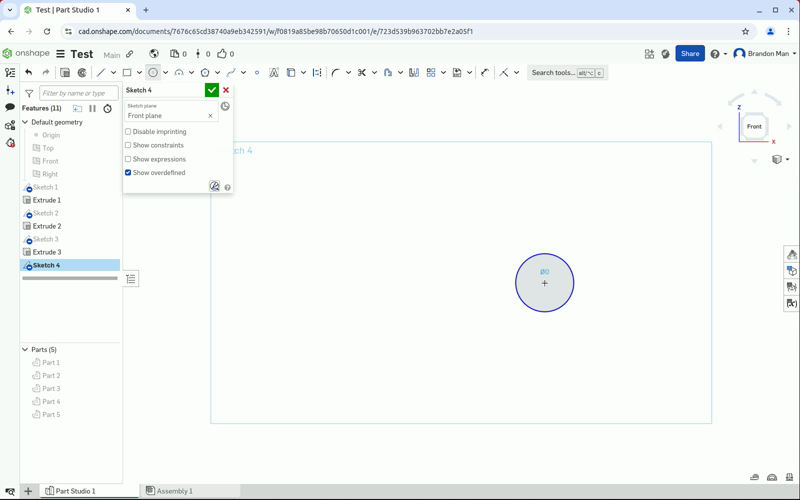
mouse_move(567, 282)
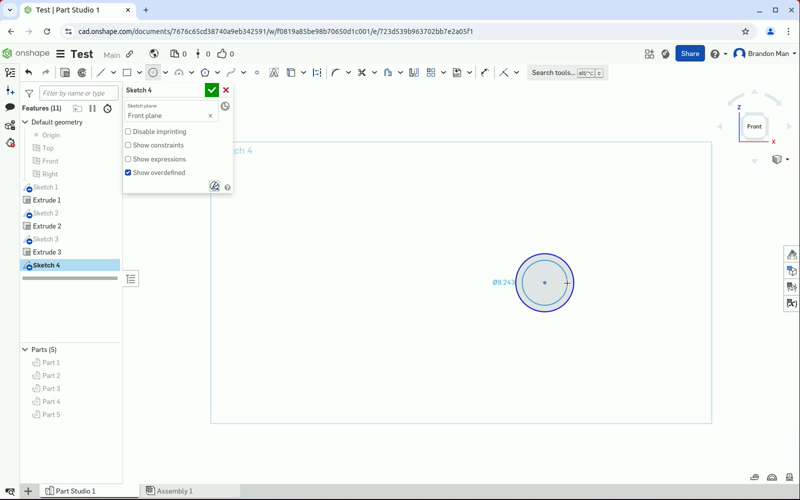
click(567, 282)
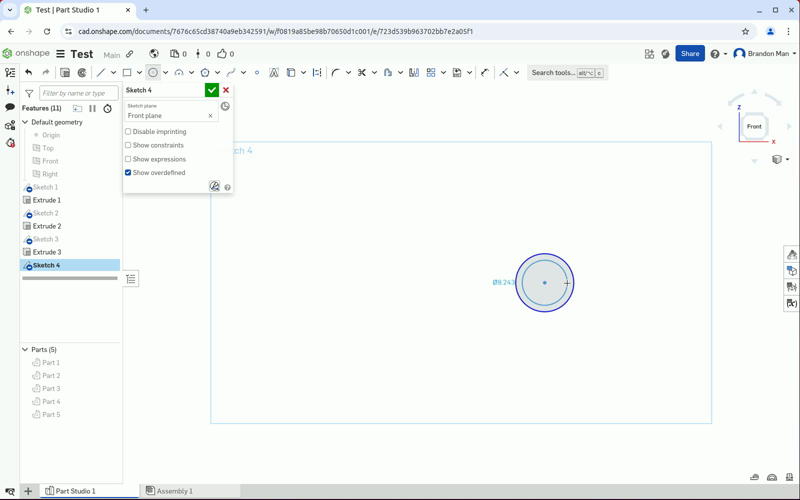
key(esc)
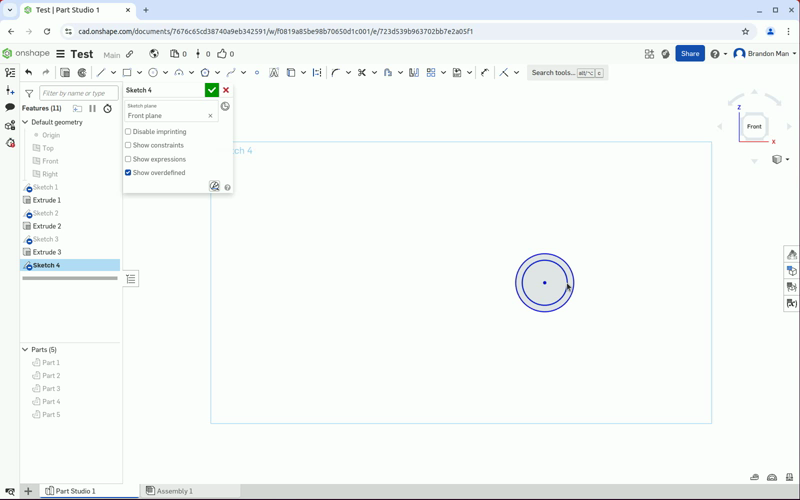
mouse_move(562, 301)
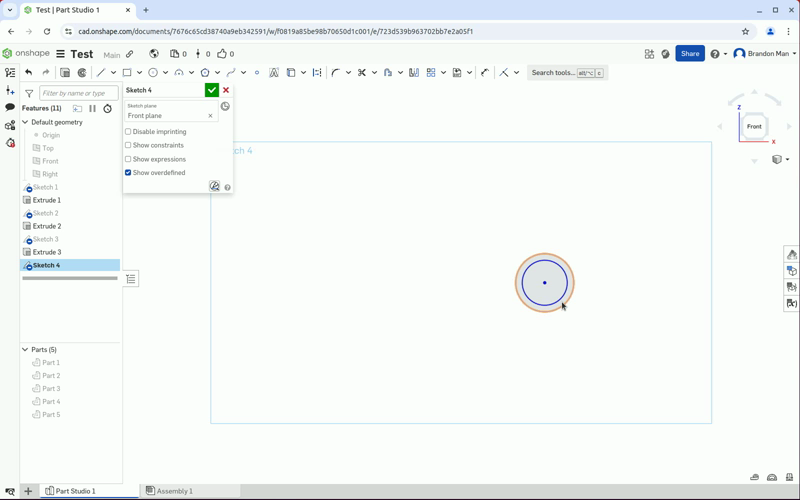
scroll(6)
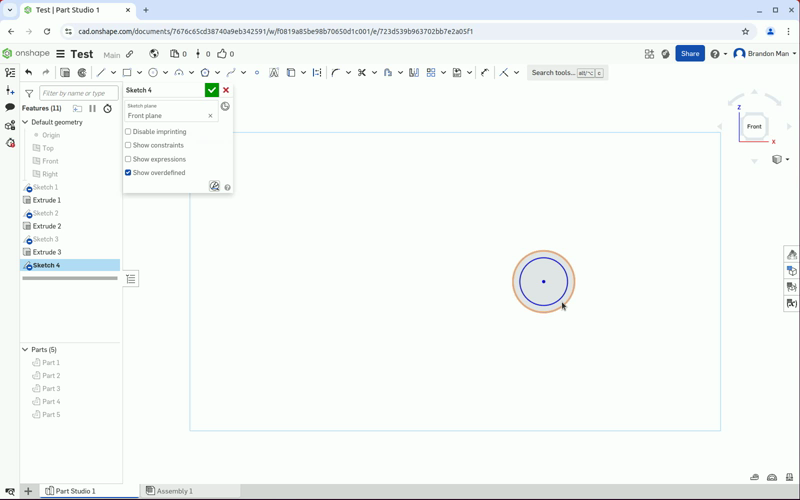
scroll(6)
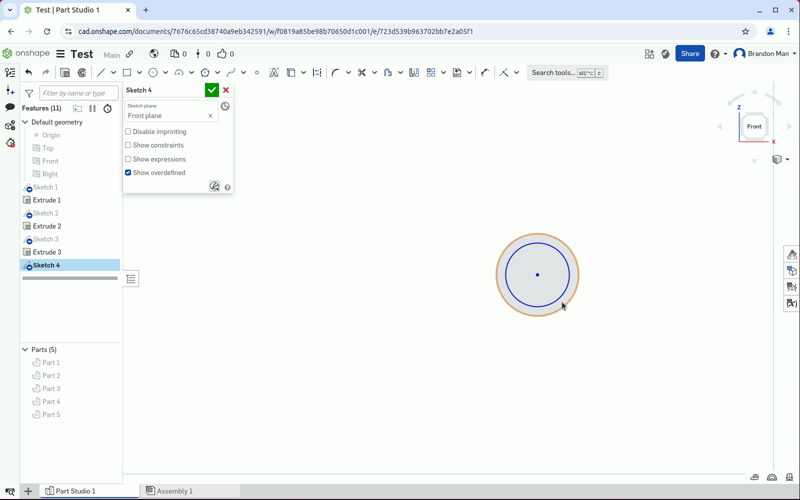
scroll(6)
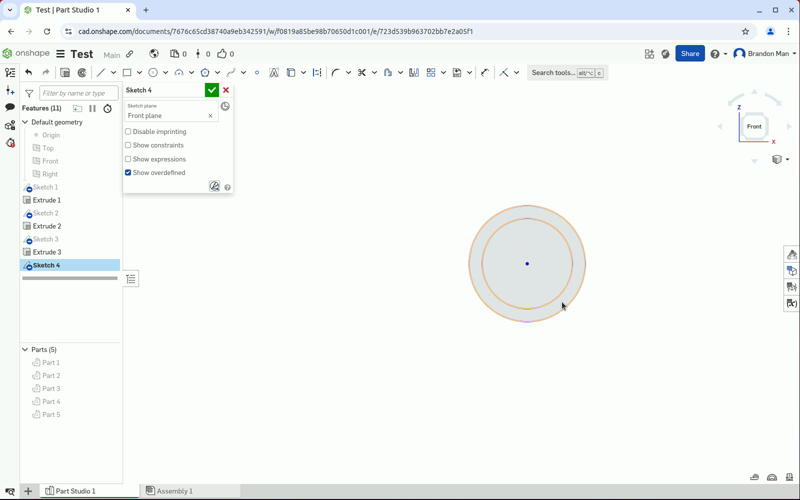
scroll(6)
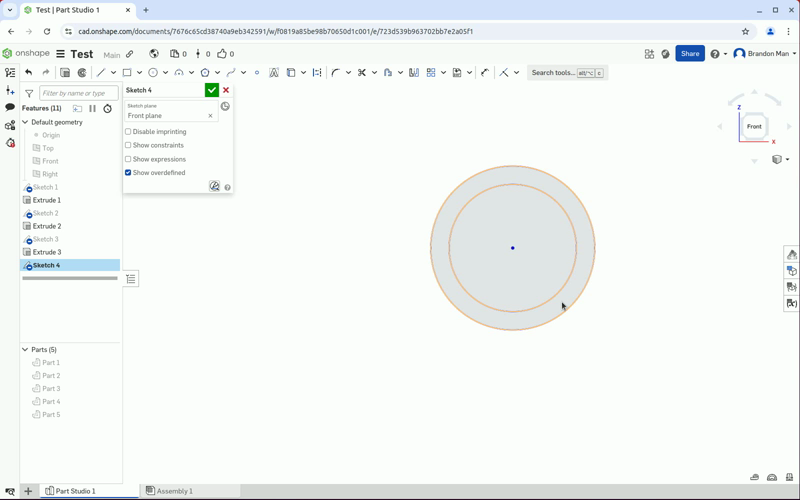
scroll(6)
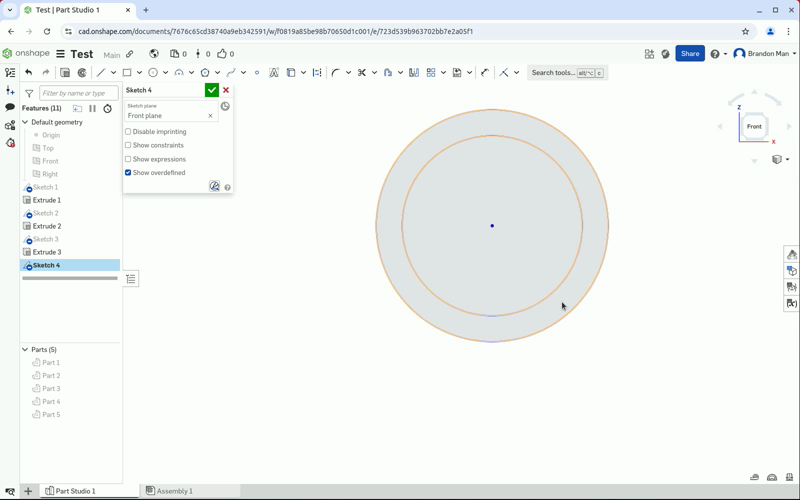
scroll(6)
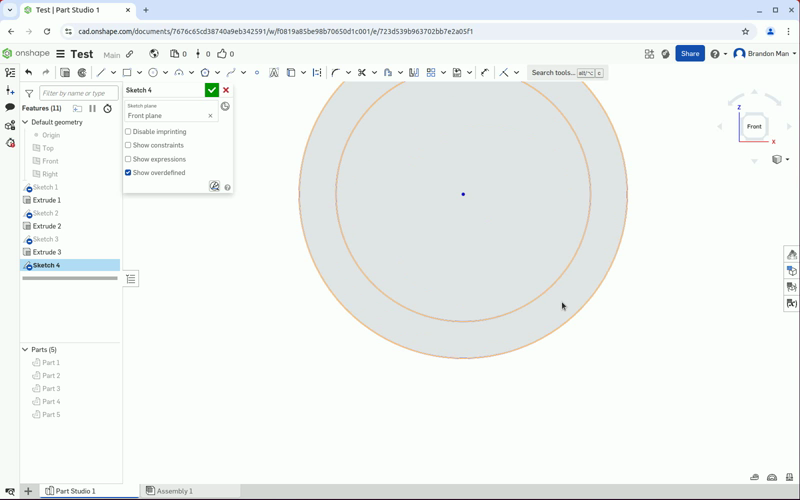
scroll(6)
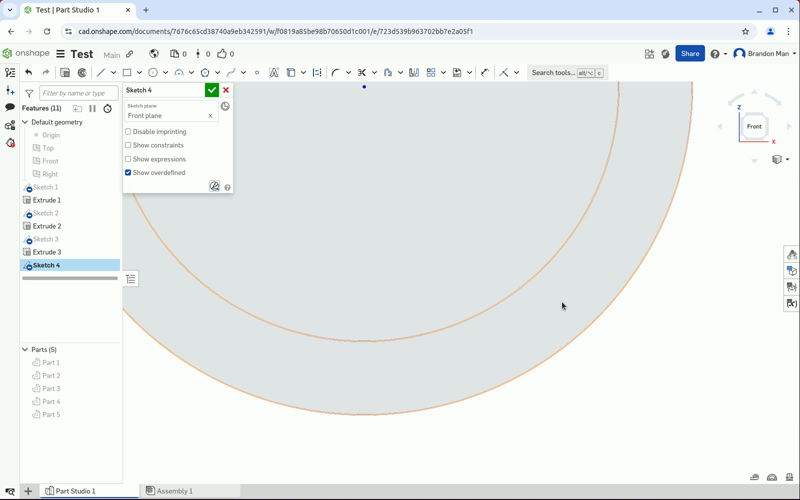
click(562, 301)
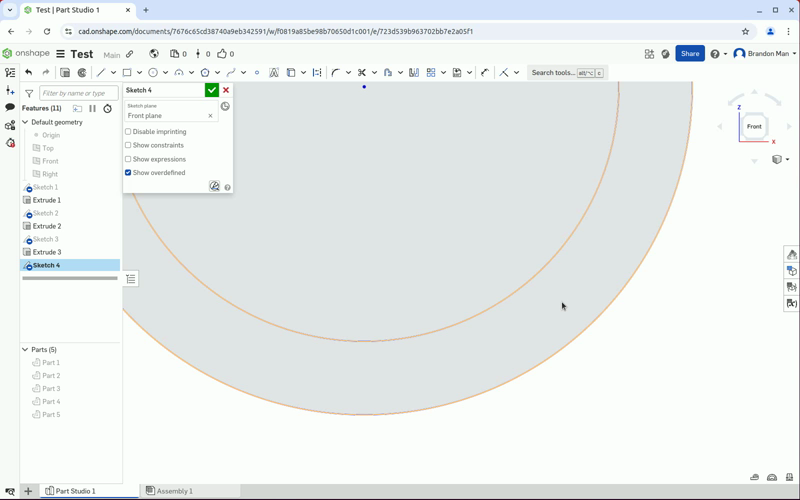
scroll(-6)
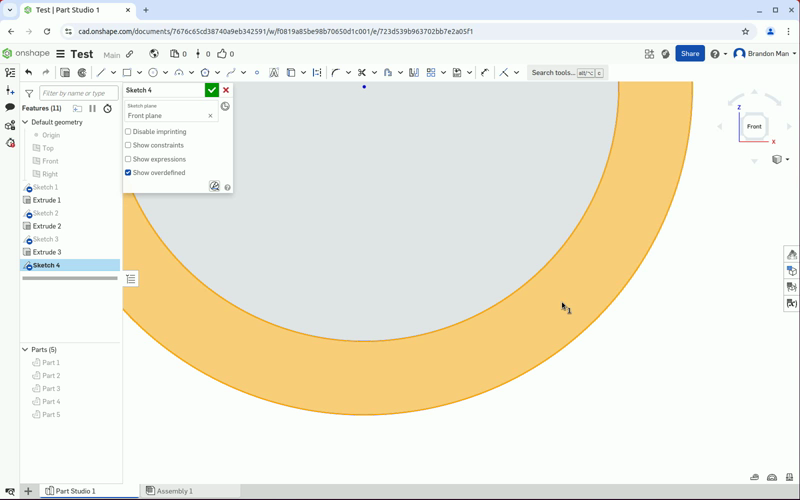
scroll(-6)
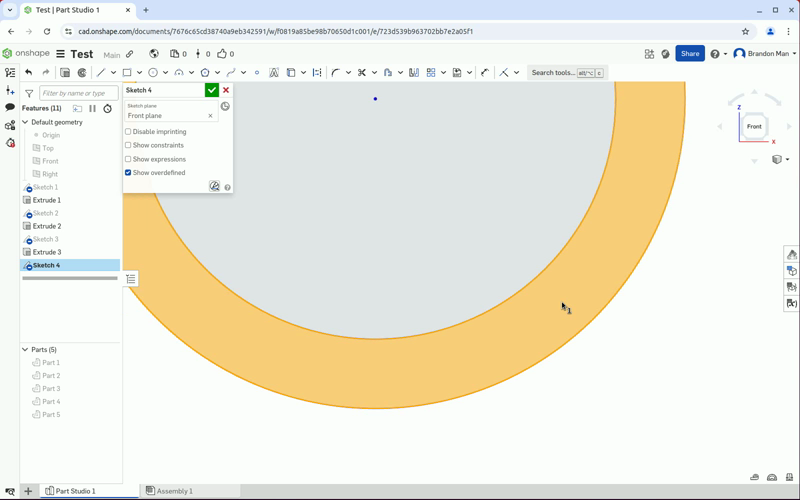
scroll(-6)
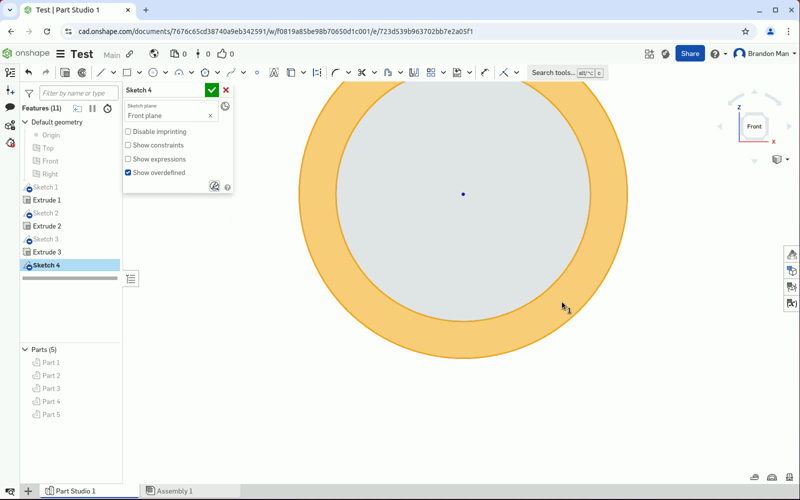
scroll(-6)
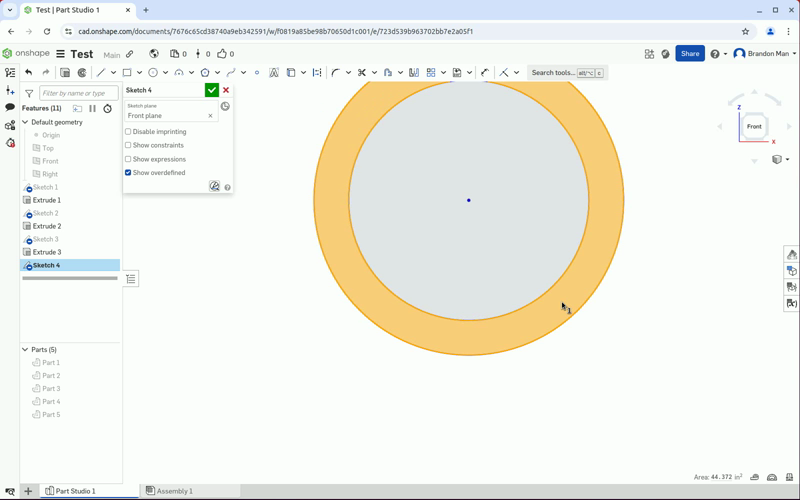
scroll(-6)
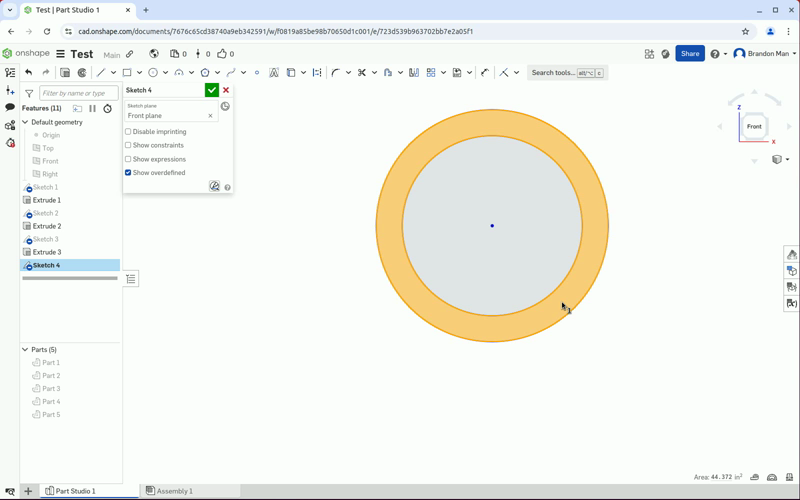
scroll(-6)
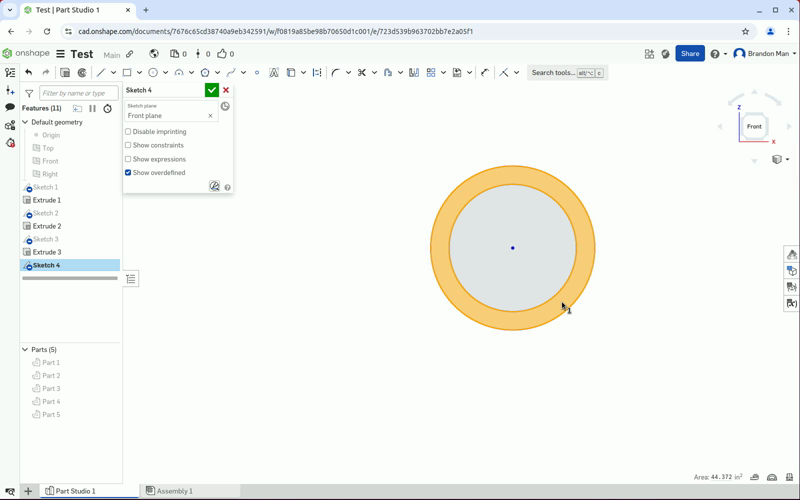
scroll(-6)
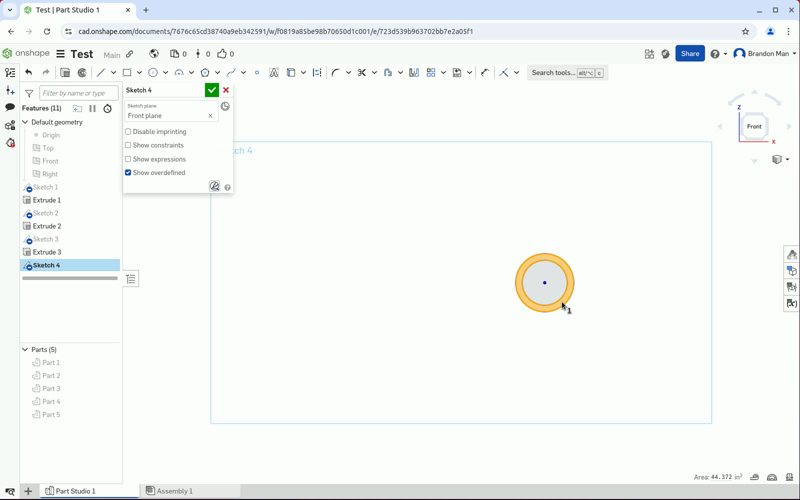
mouse_move(73, 352)
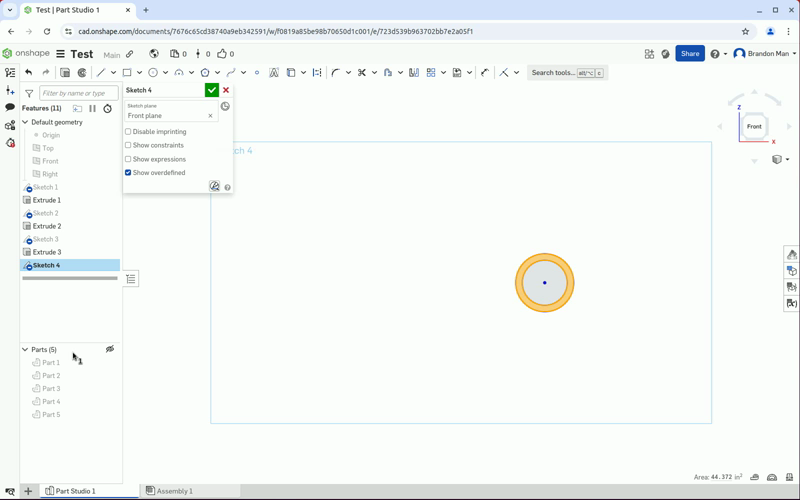
key(shift+y)
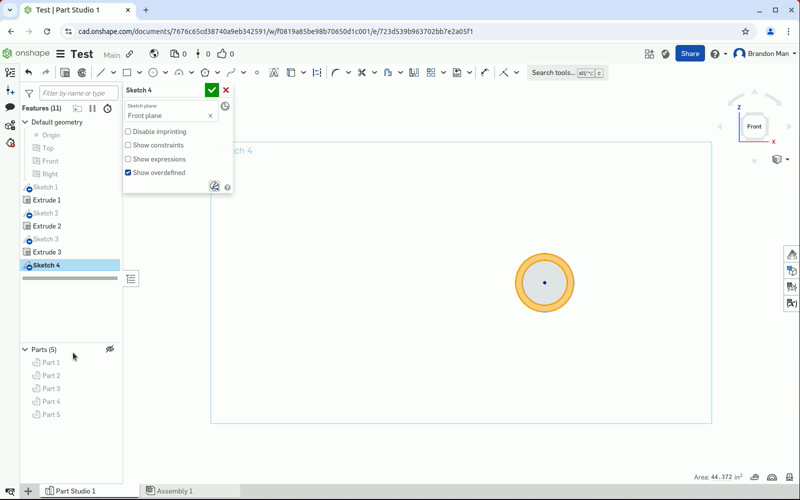
key(shift+e)
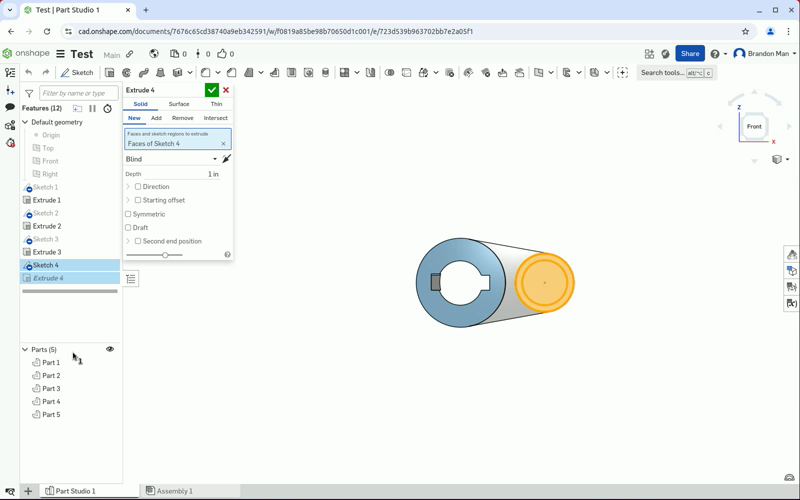
mouse_move(143, 106)
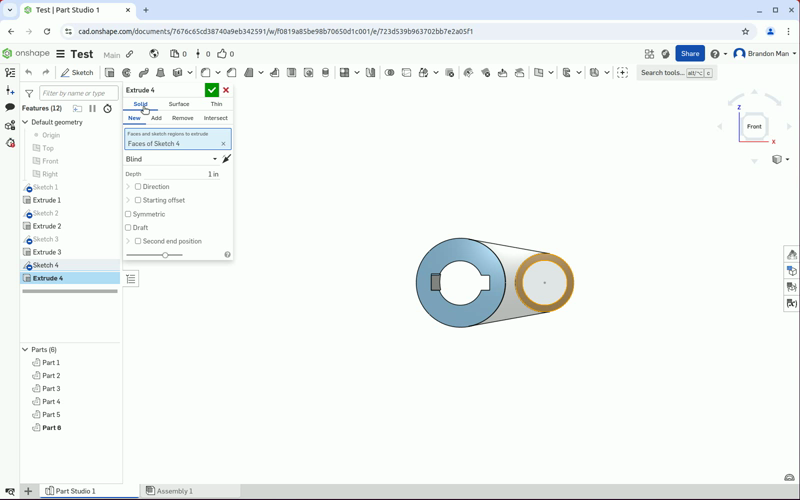
click(143, 106)
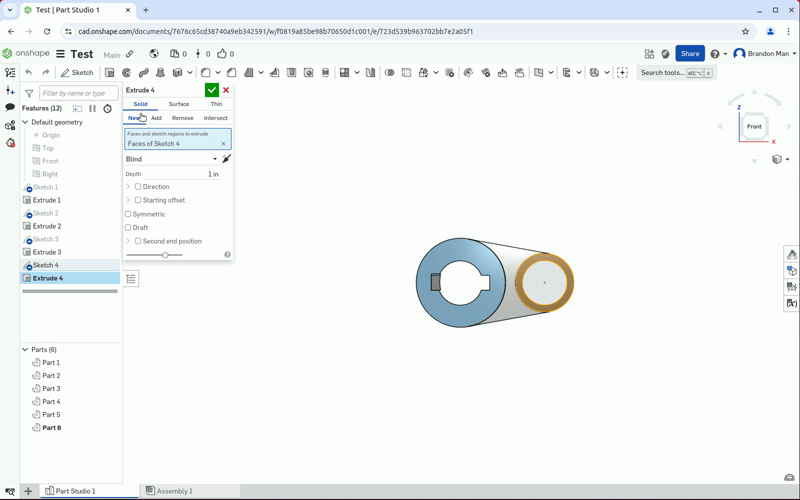
mouse_move(137, 120)
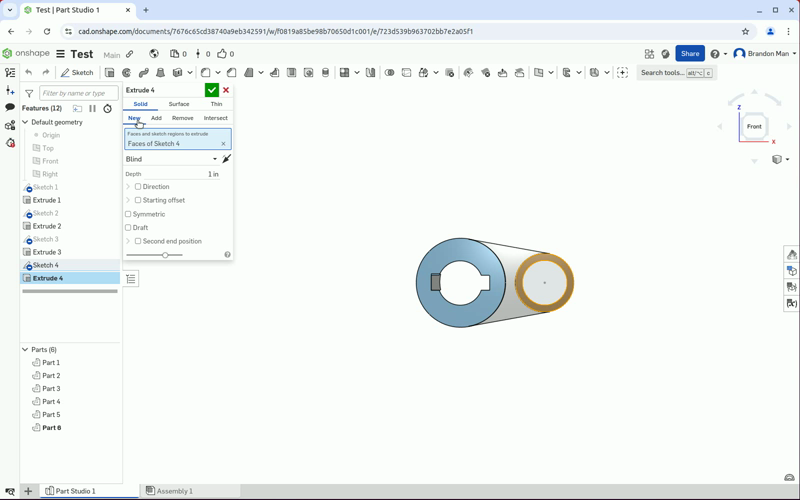
click(137, 120)
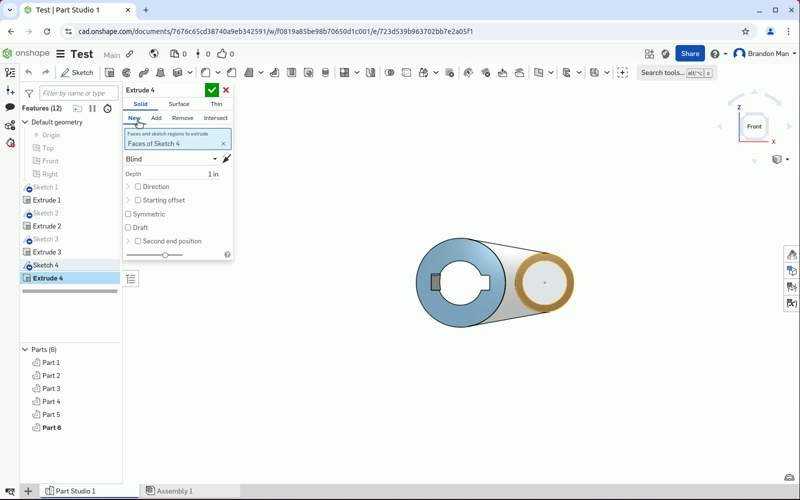
key(tab, 4)
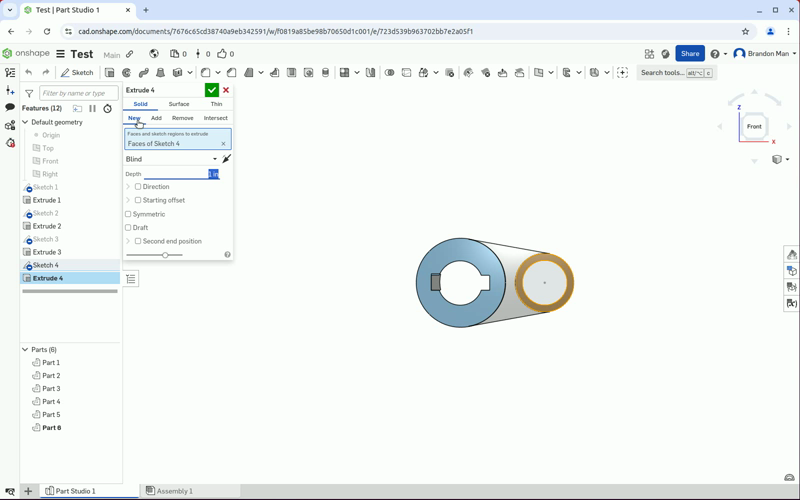
text(7.943)
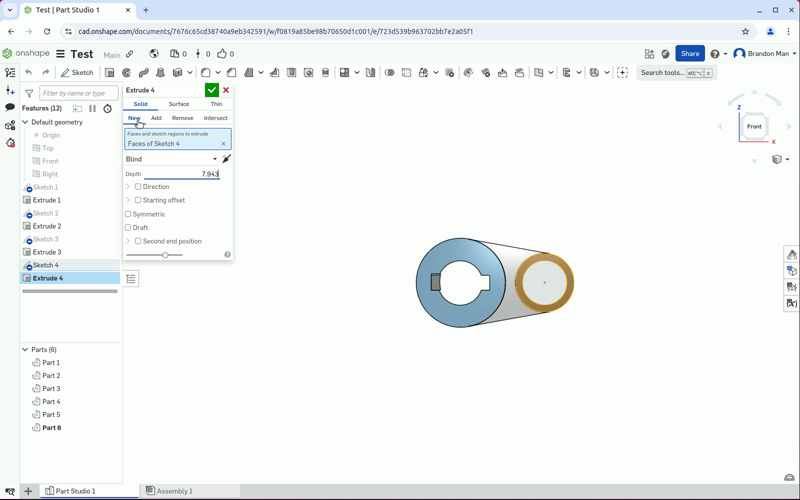
key(enter)
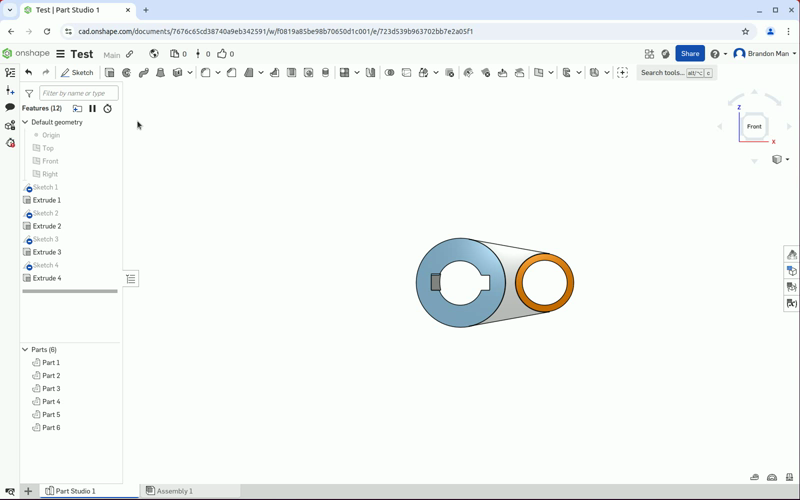
key(shift+h)
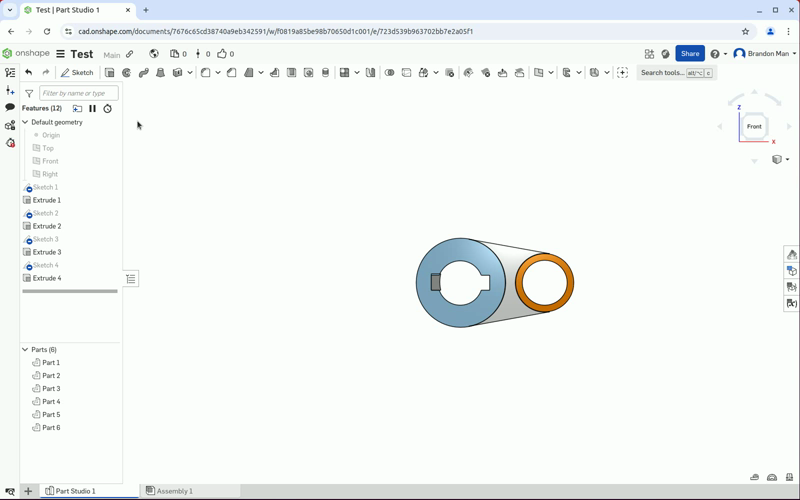
key(shift+h)
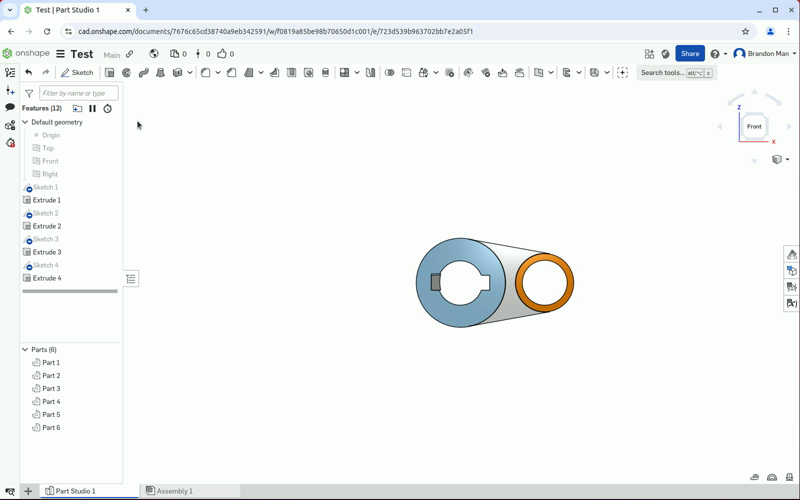
mouse_move(73, 189)
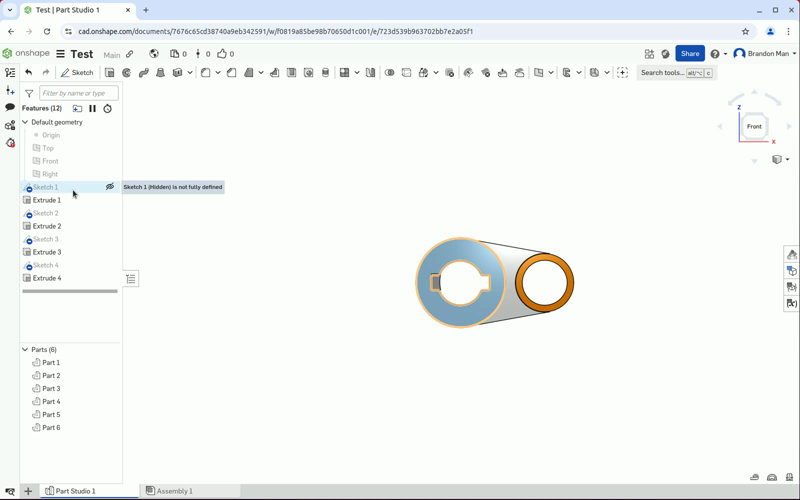
click(73, 189)
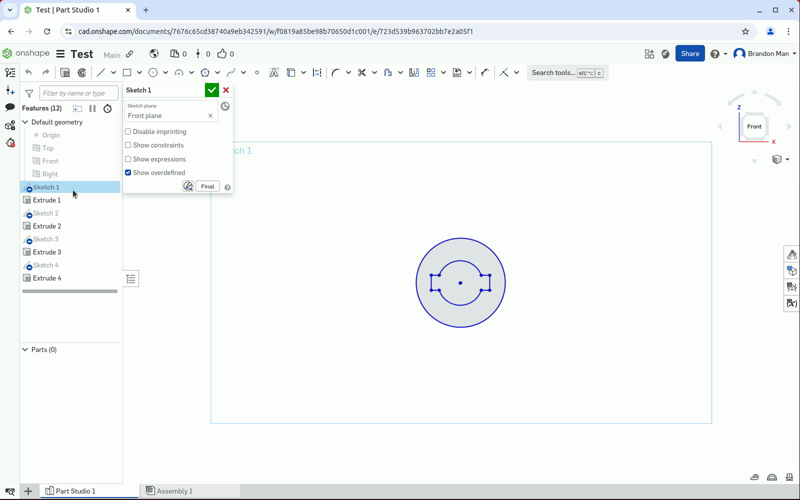
mouse_move(229, 92)
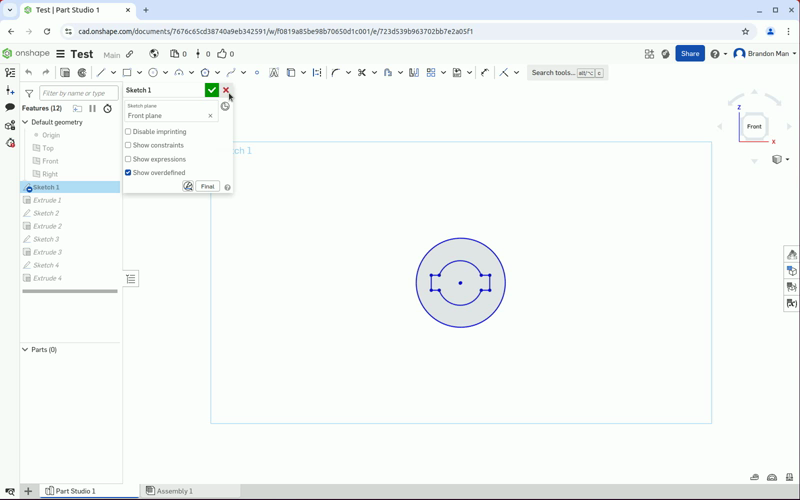
click(229, 92)
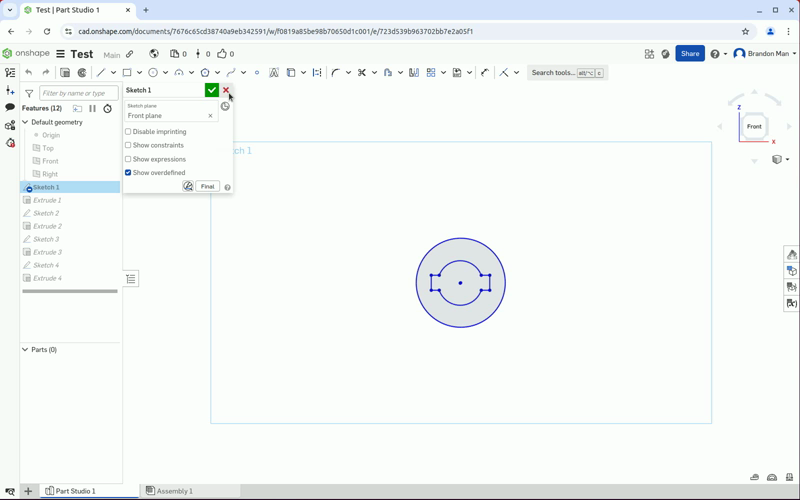
key(shift+s)
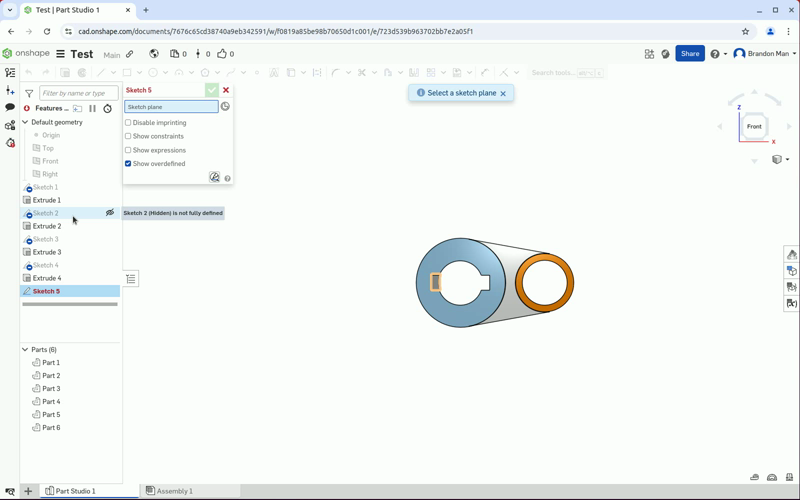
scroll(3)
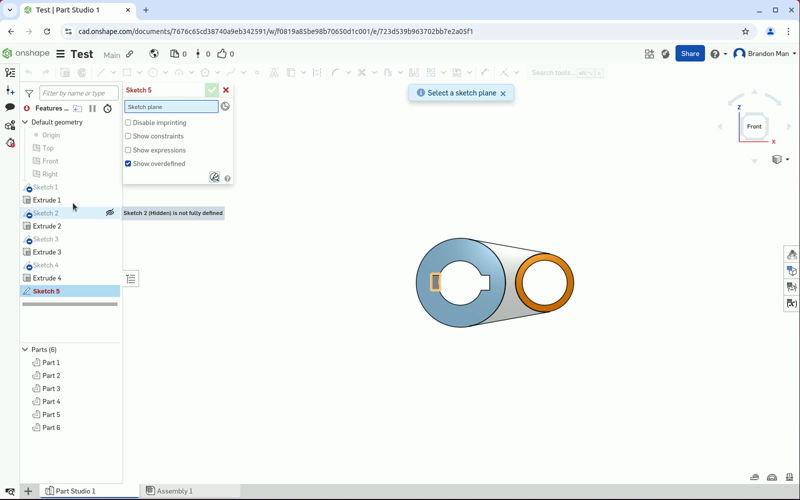
mouse_move(73, 163)
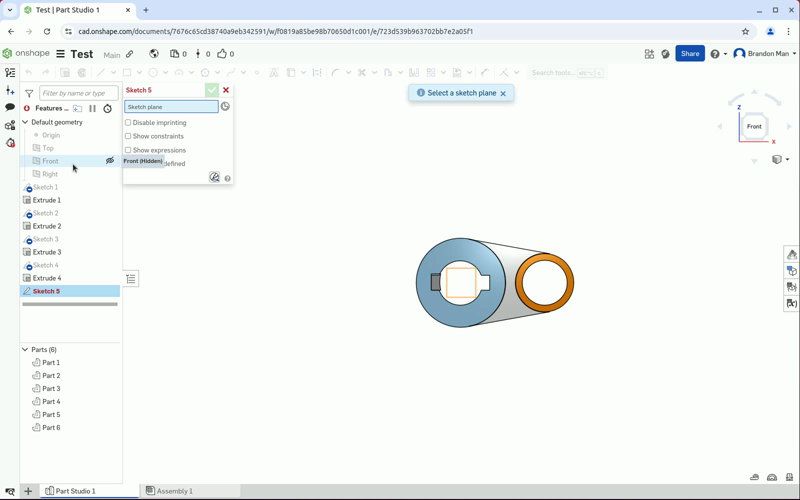
click(73, 163)
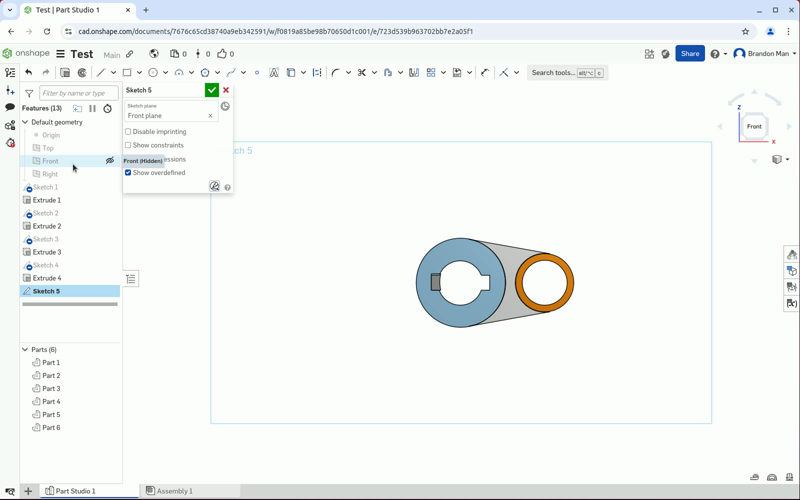
mouse_move(73, 352)
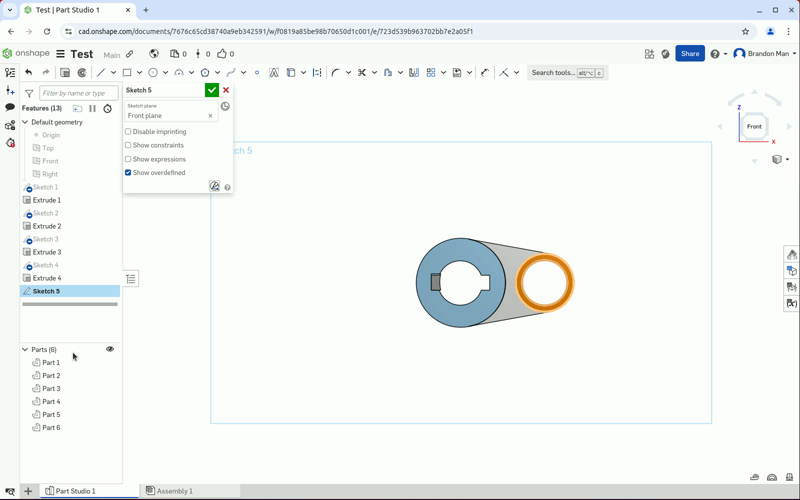
key(y)
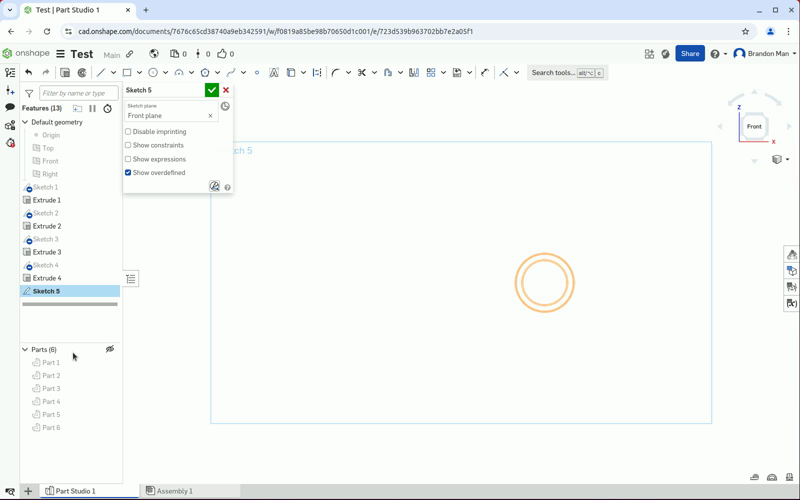
key(c)
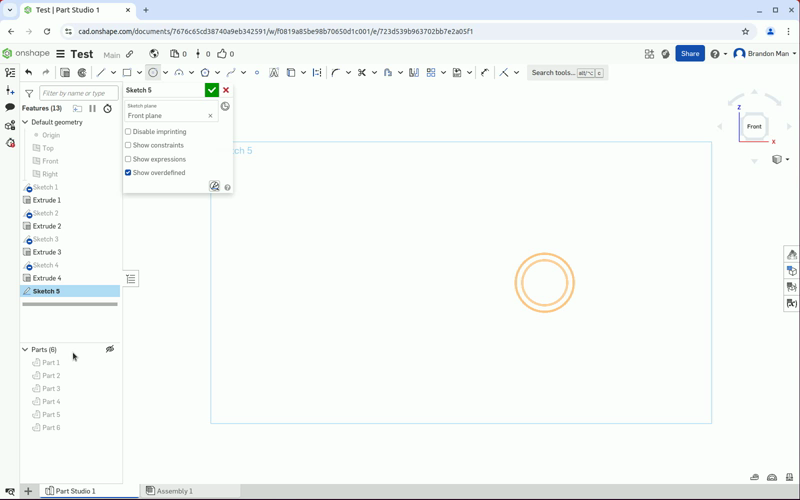
key_down(shift)
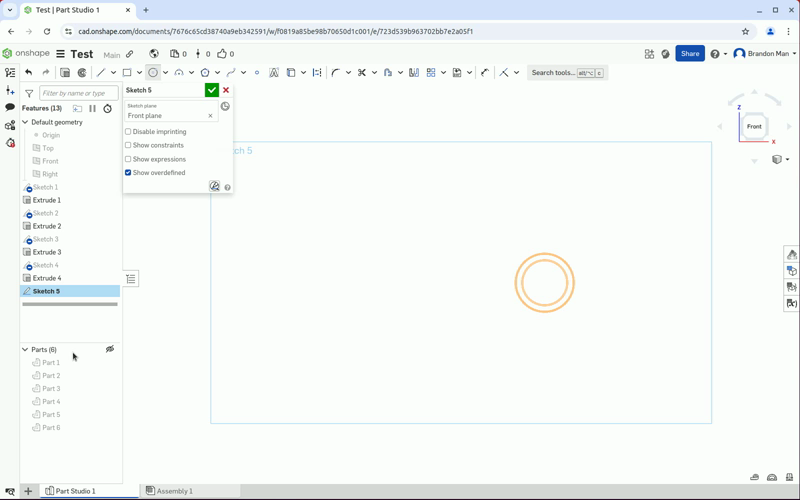
mouse_move(460, 282)
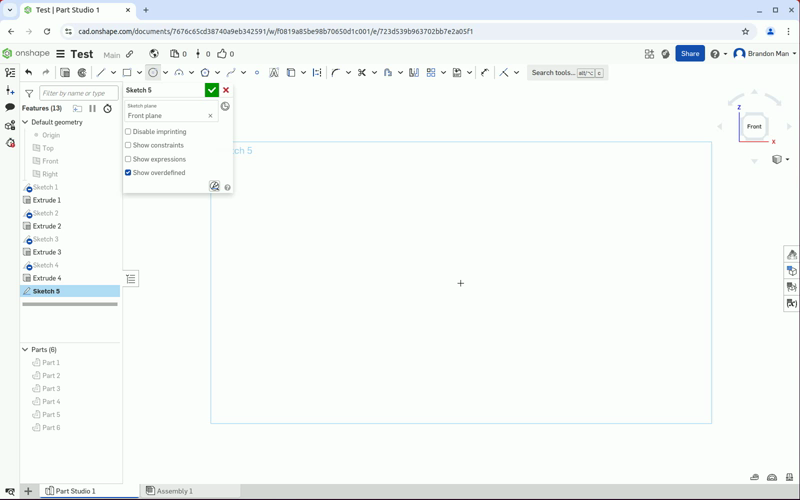
click(460, 282)
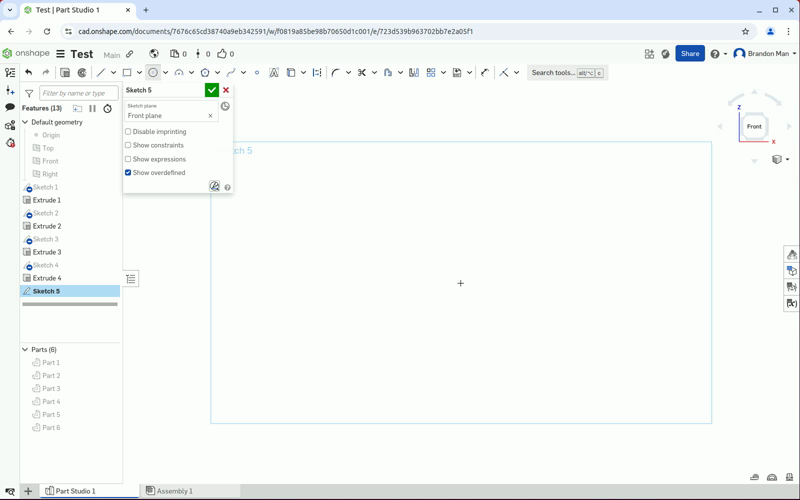
key_up(shift)
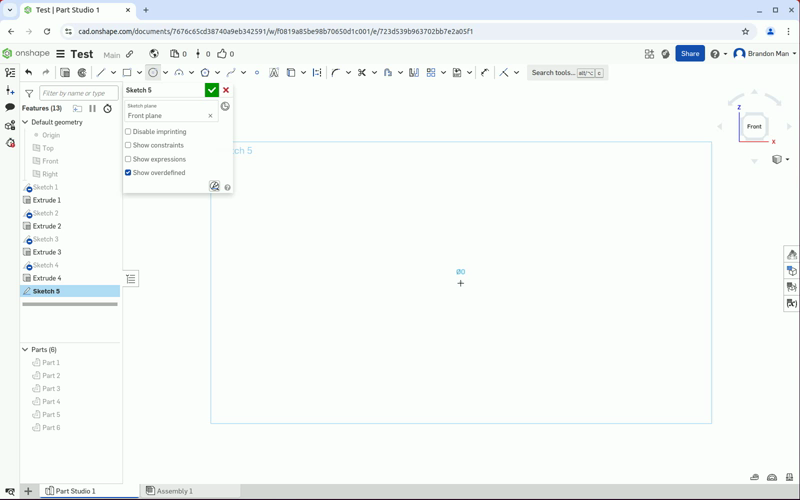
mouse_move(505, 282)
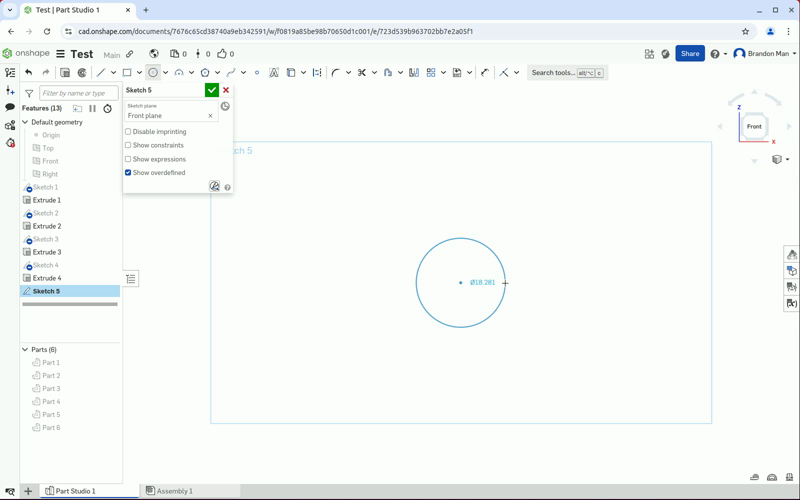
click(505, 282)
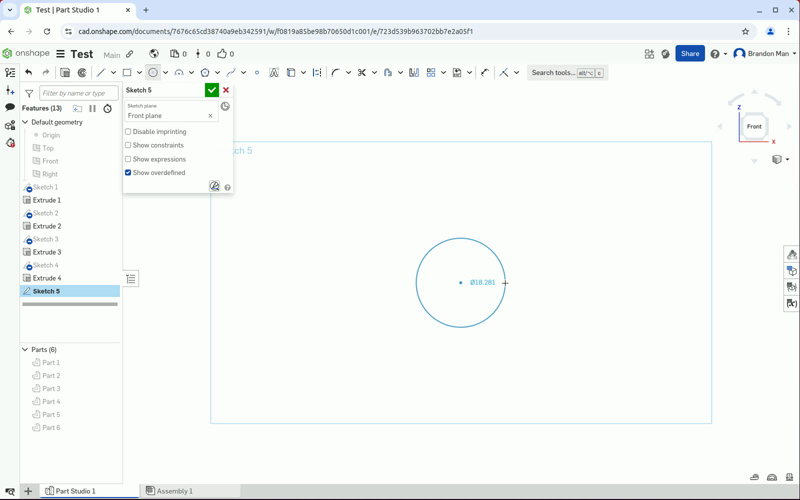
key(esc)
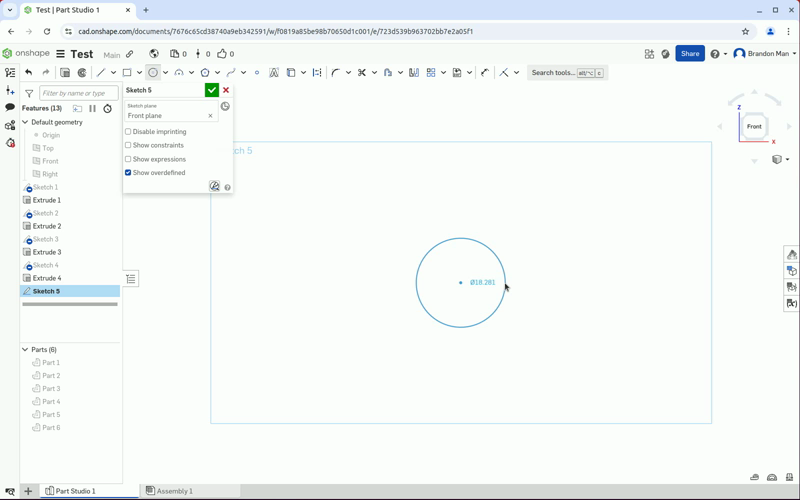
key(l)
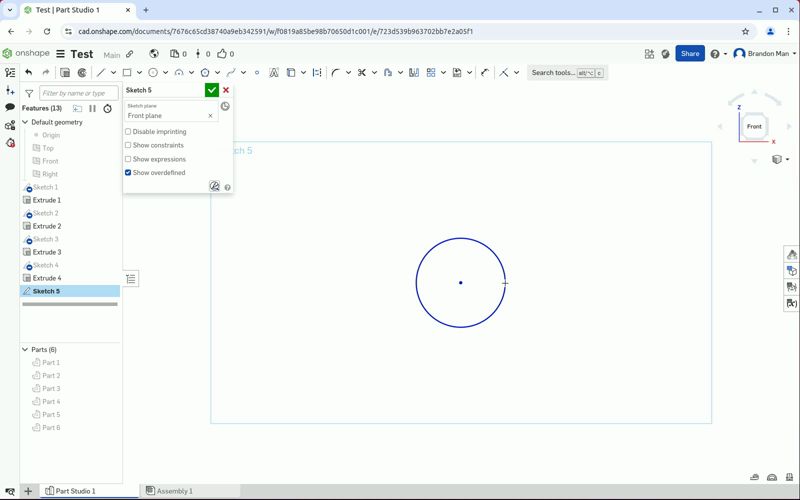
key_down(shift)
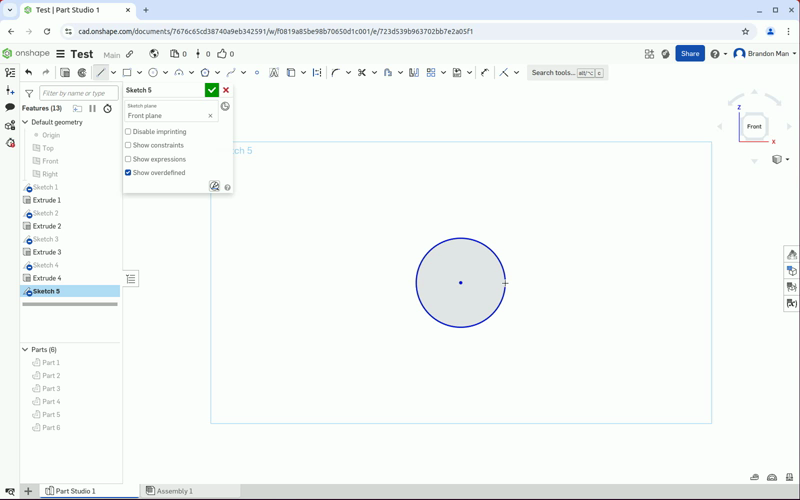
mouse_move(431, 290)
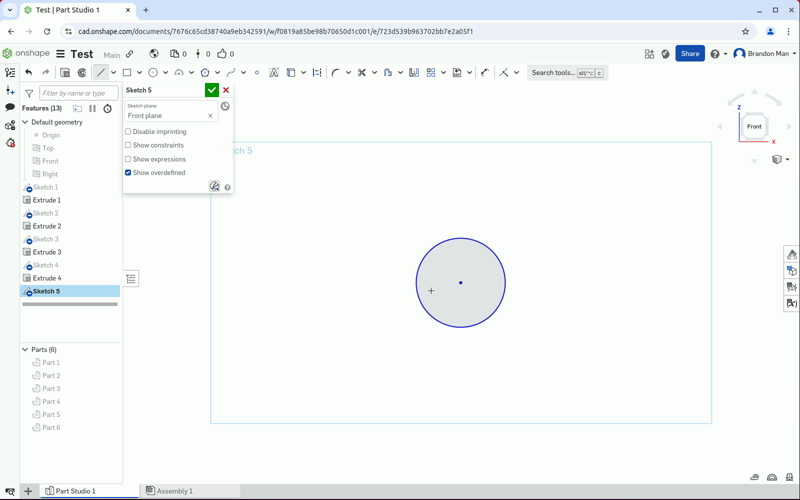
click(431, 290)
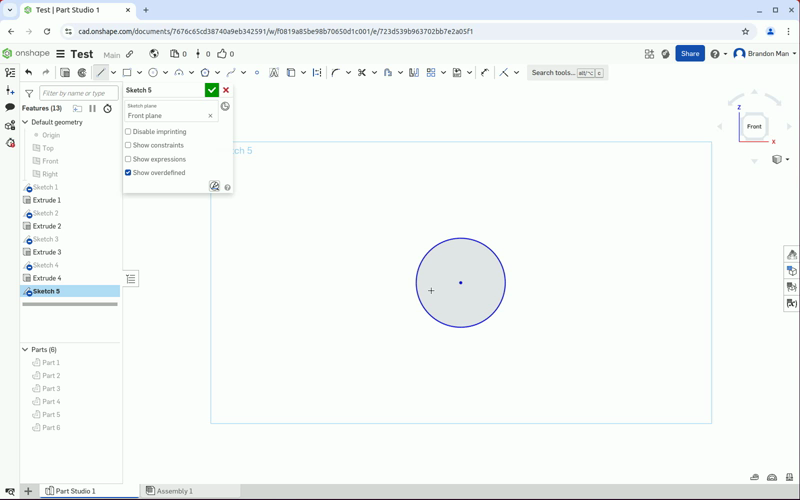
key_up(shift)
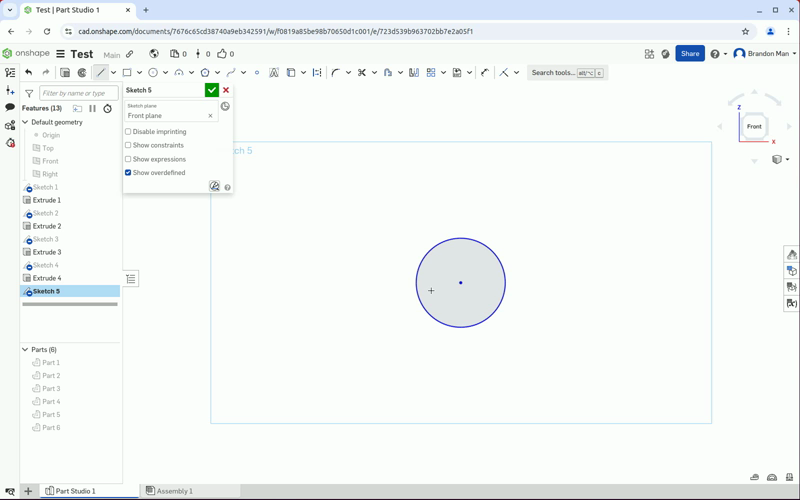
key_down(shift)
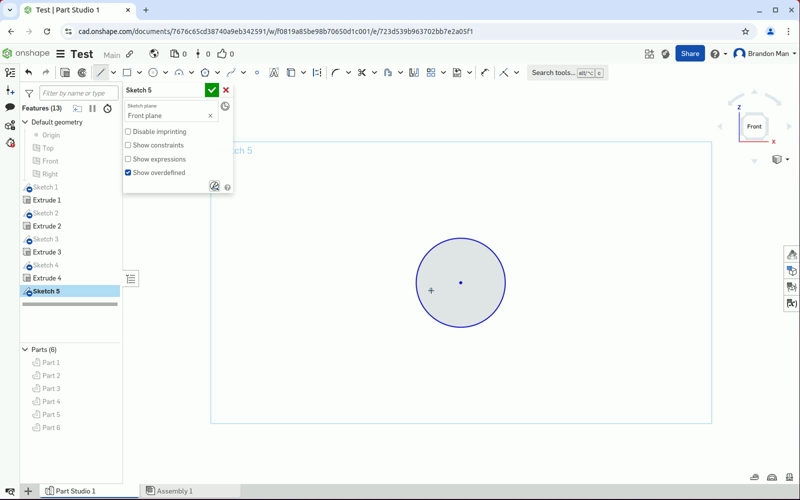
mouse_move(461, 290)
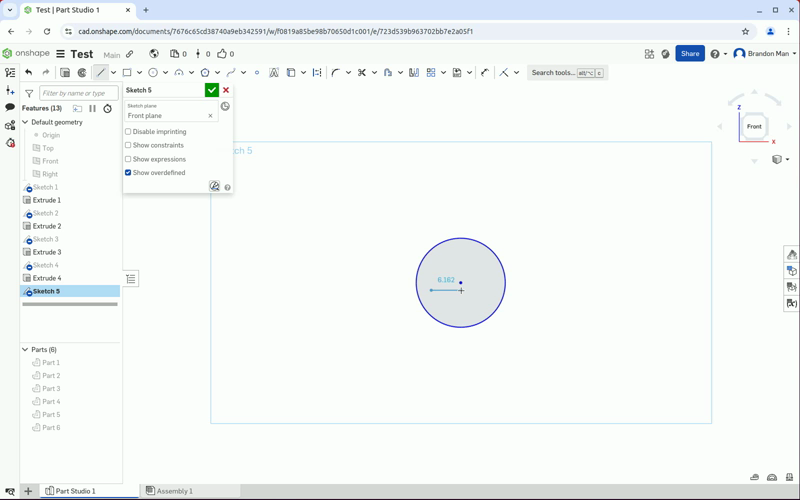
mouse_move(439, 290)
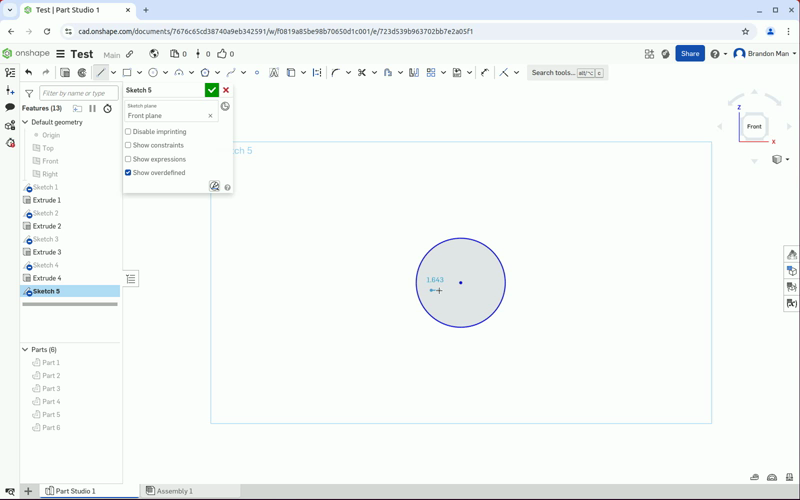
click(439, 290)
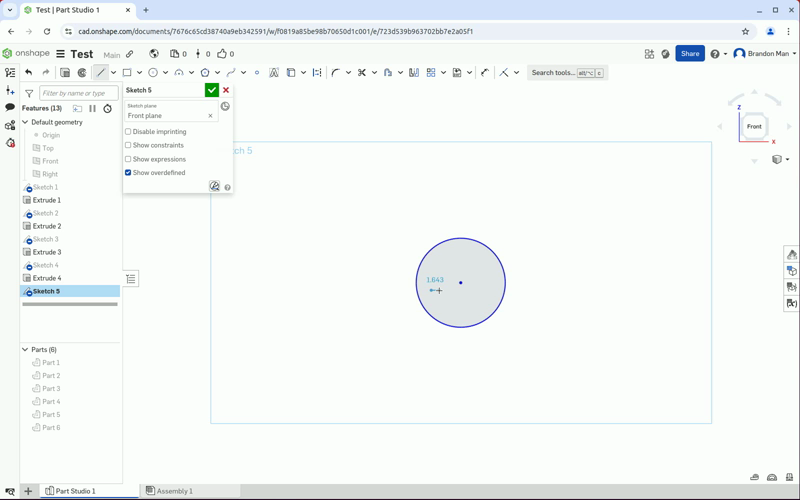
key_up(shift)
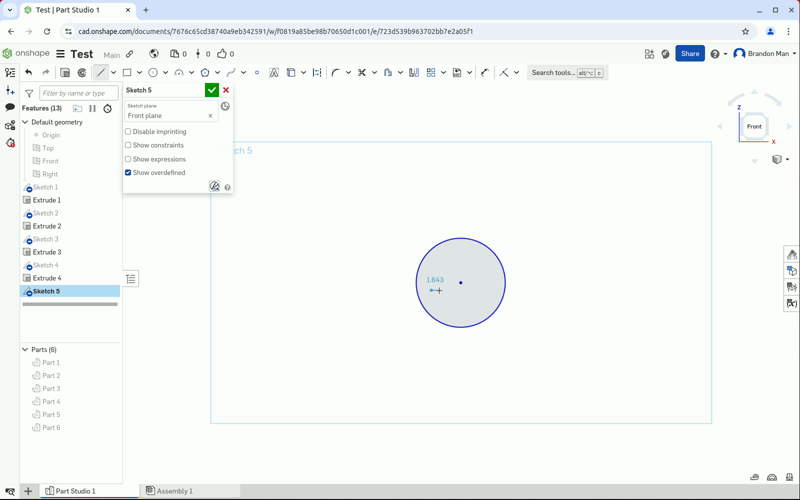
key(esc)
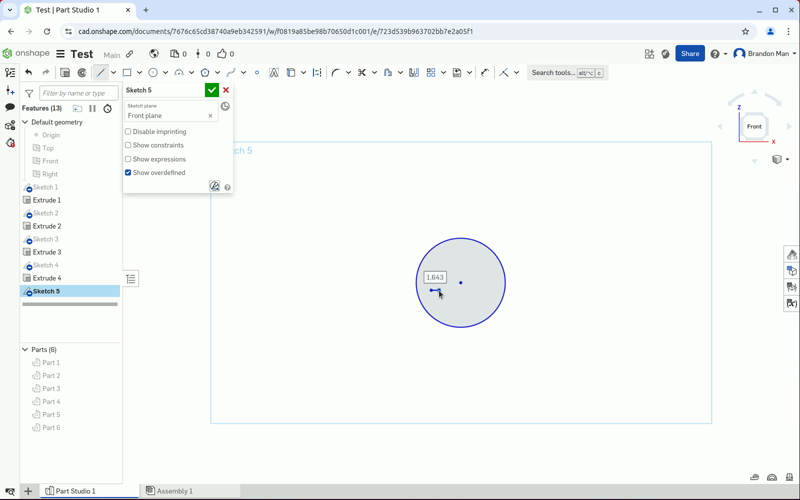
key(a)
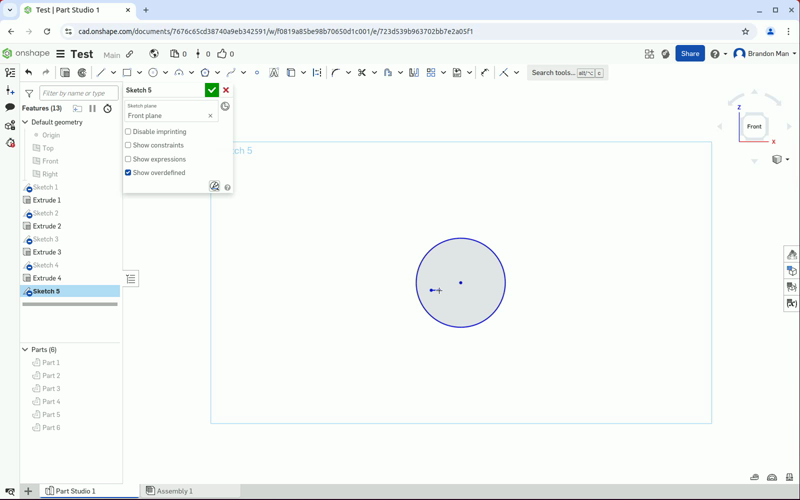
mouse_move(439, 290)
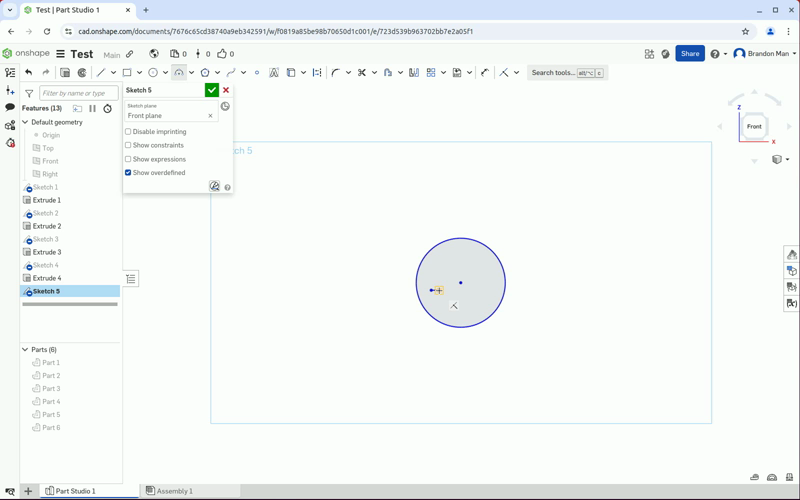
click(439, 290)
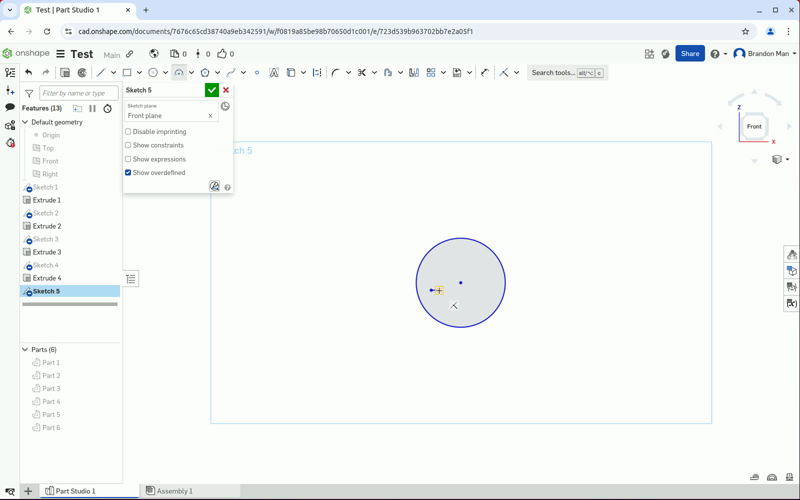
key_down(shift)
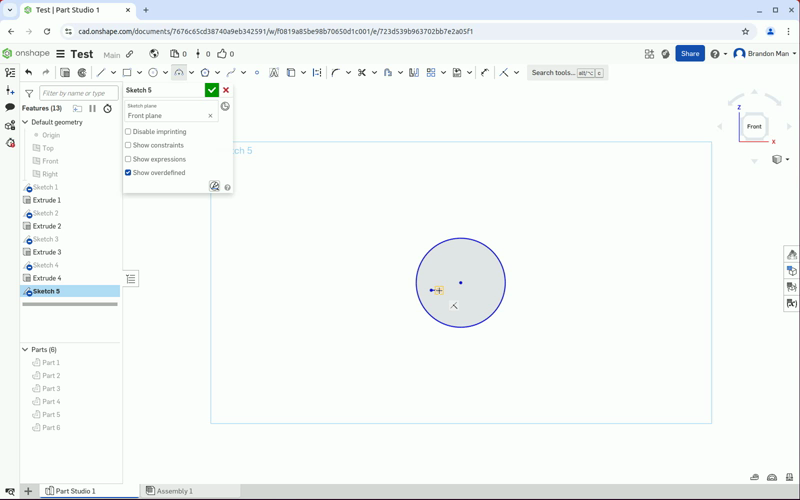
mouse_move(481, 290)
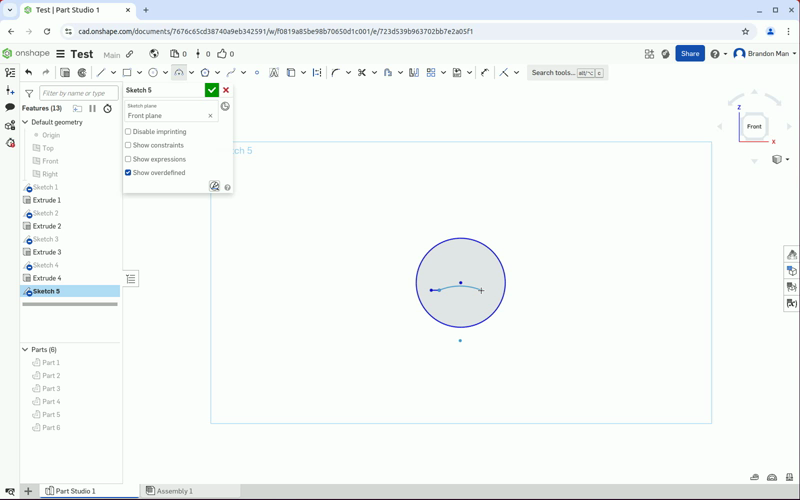
click(481, 290)
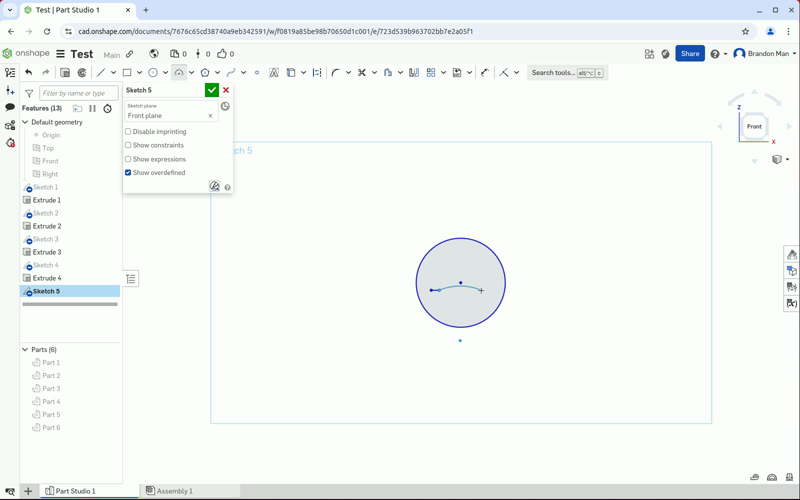
mouse_move(460, 305)
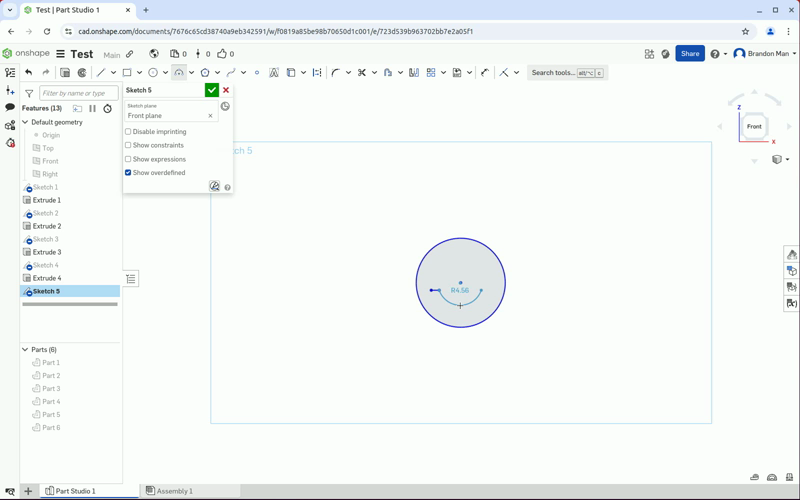
click(460, 305)
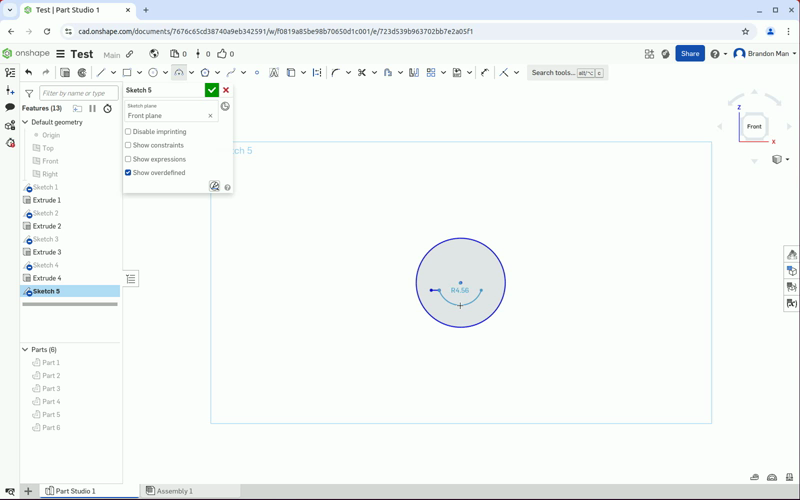
key_up(shift)
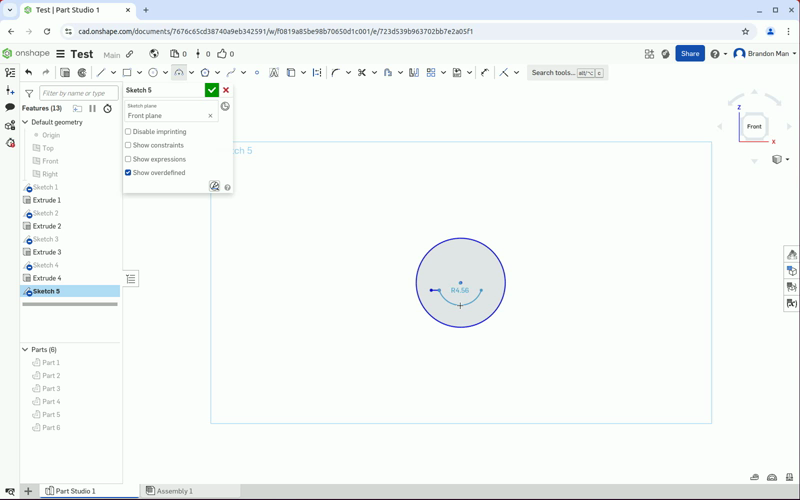
key(esc)
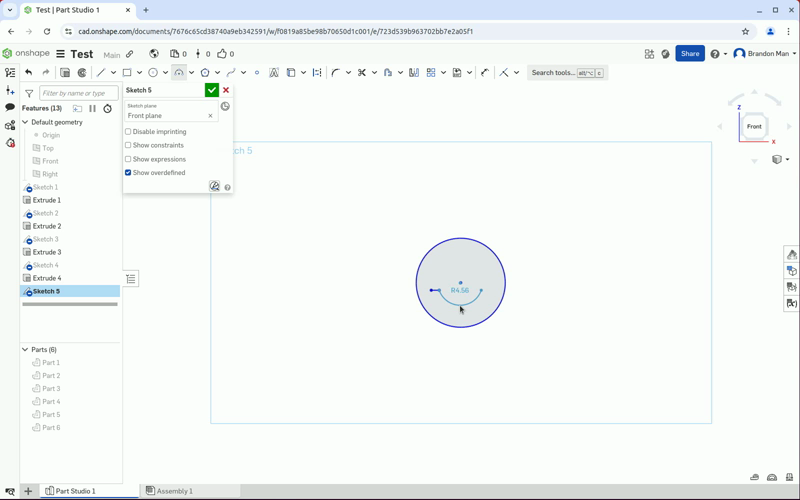
key(l)
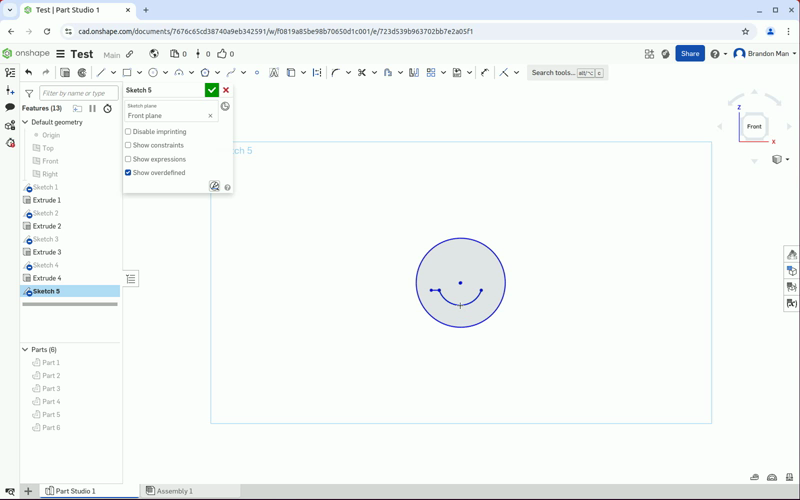
mouse_move(481, 290)
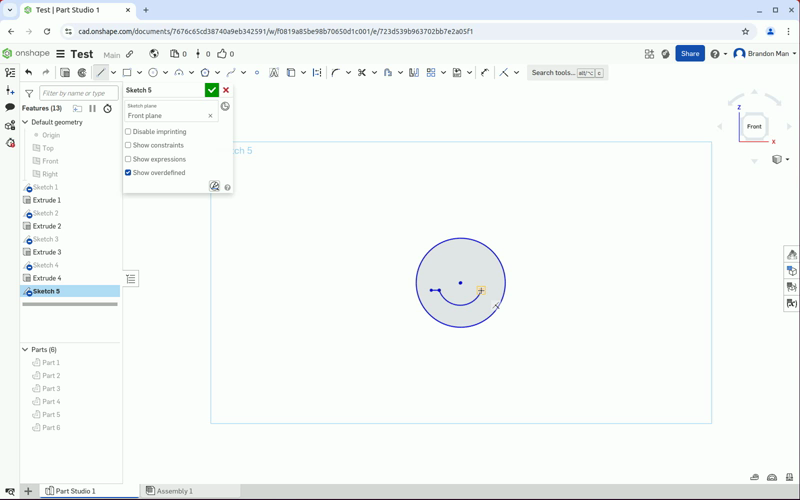
click(481, 290)
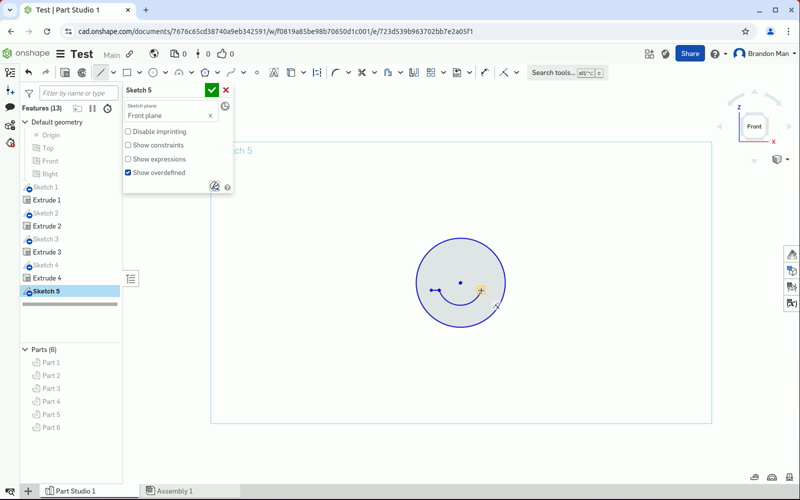
key_down(shift)
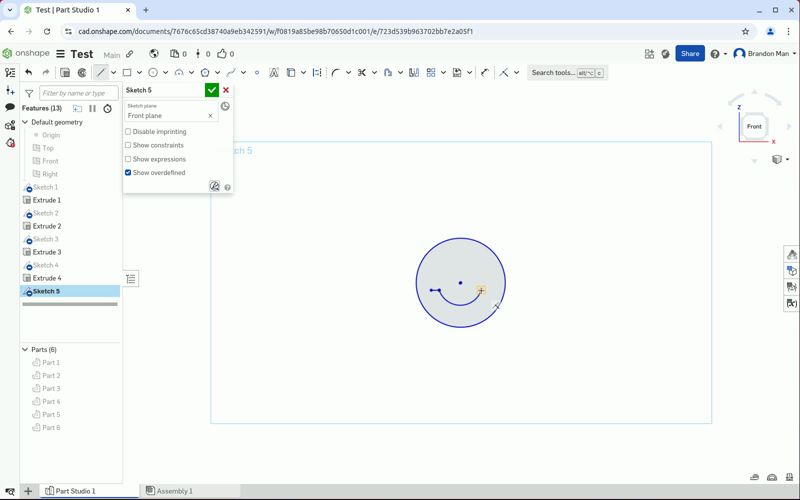
mouse_move(511, 290)
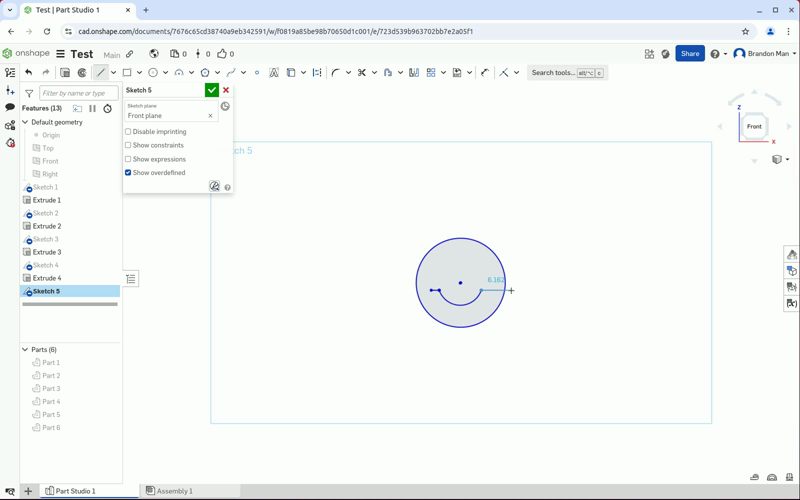
mouse_move(489, 290)
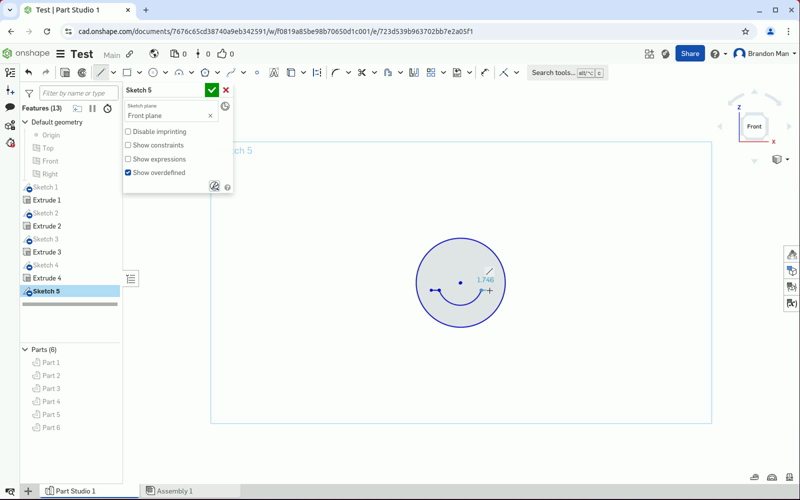
click(489, 290)
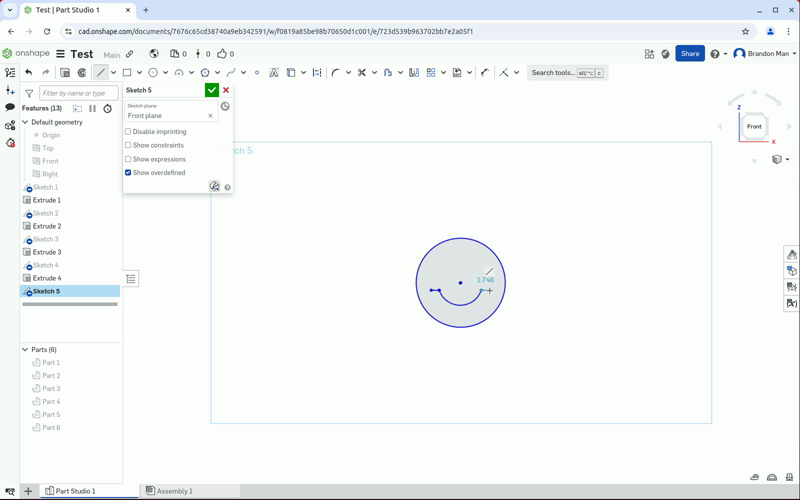
key_up(shift)
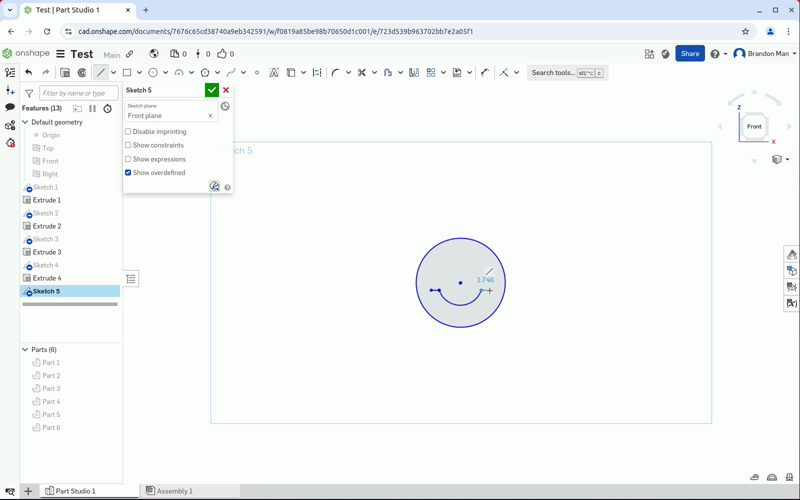
key_down(shift)
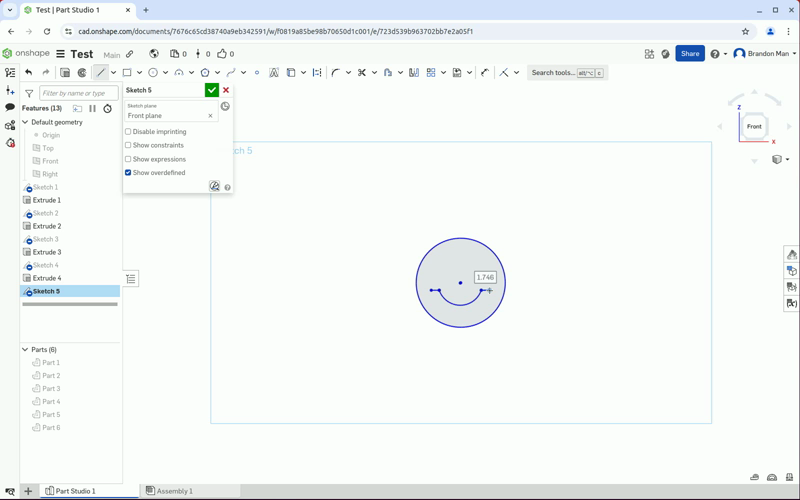
mouse_move(519, 290)
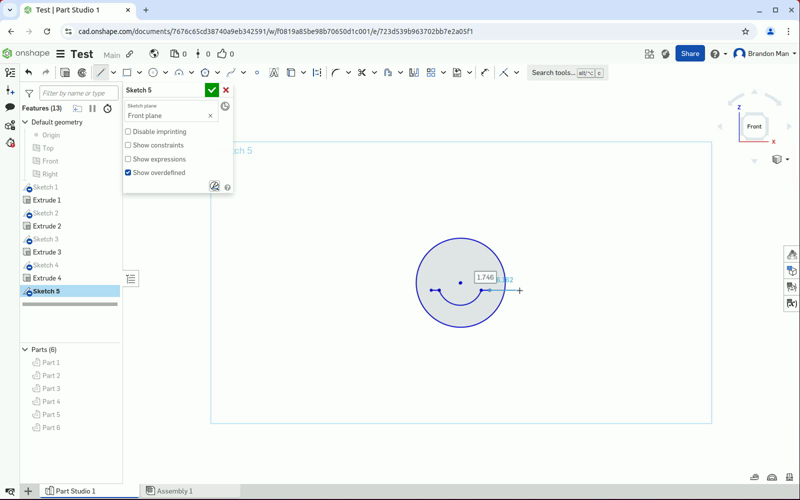
mouse_move(489, 275)
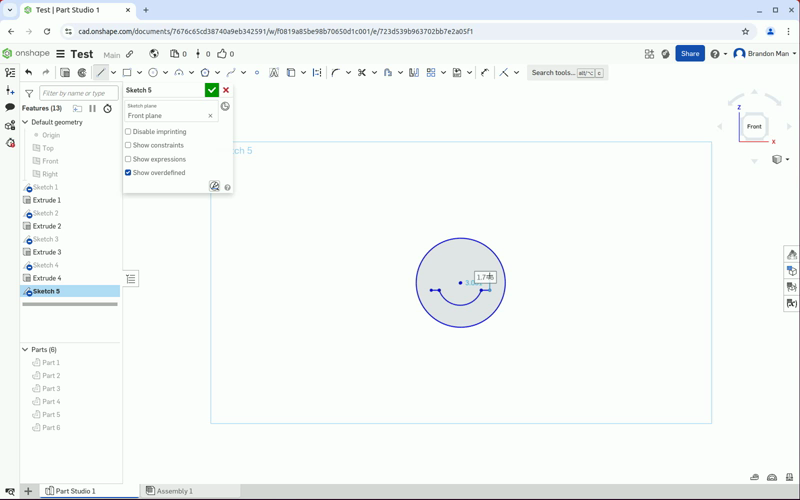
click(489, 275)
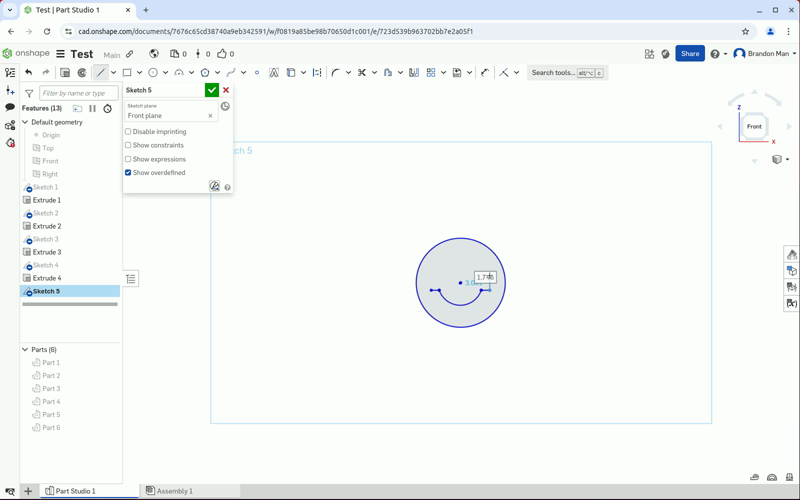
key_up(shift)
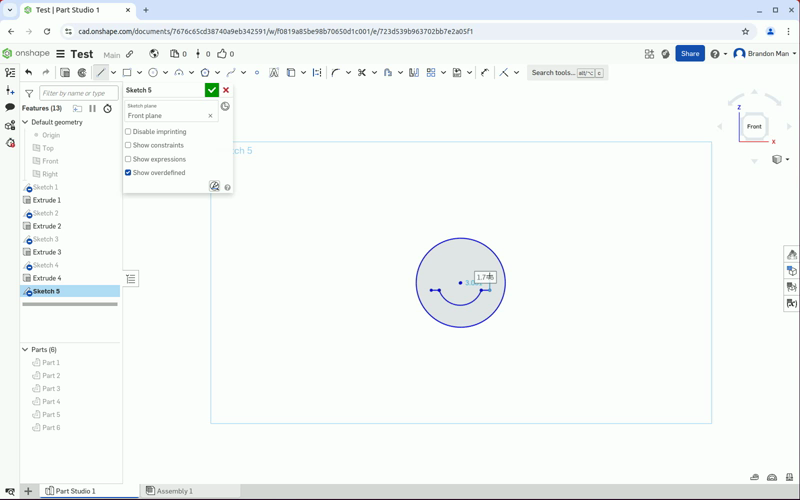
key_down(shift)
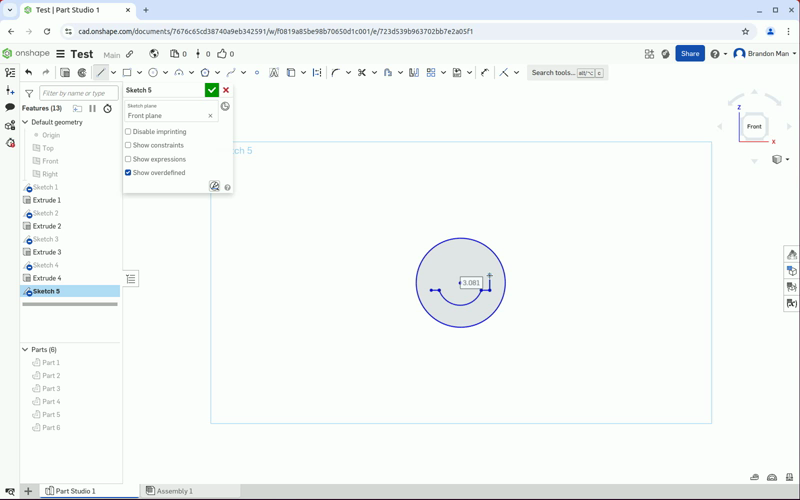
mouse_move(519, 275)
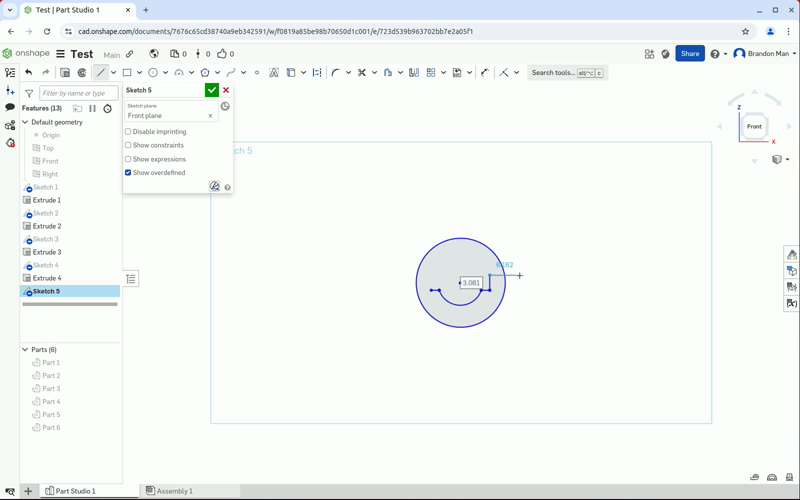
mouse_move(481, 275)
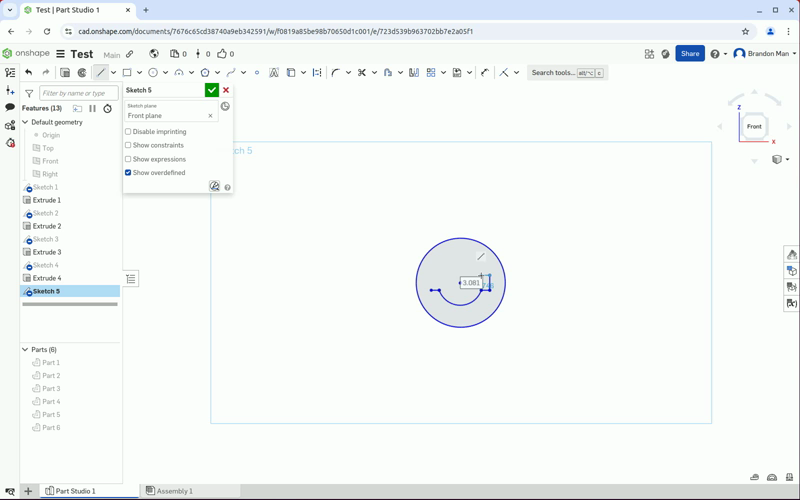
click(481, 275)
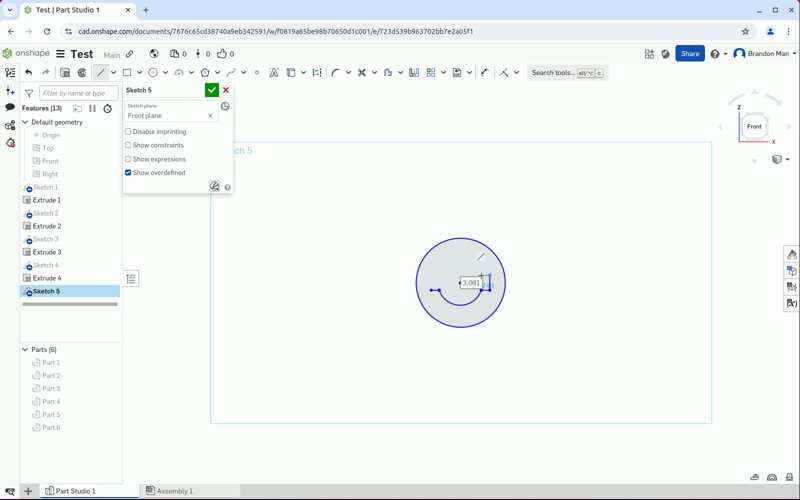
key_up(shift)
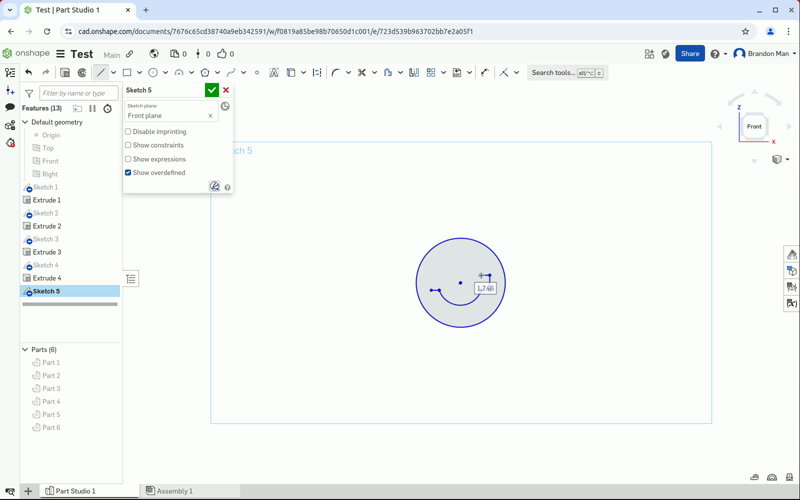
key(esc)
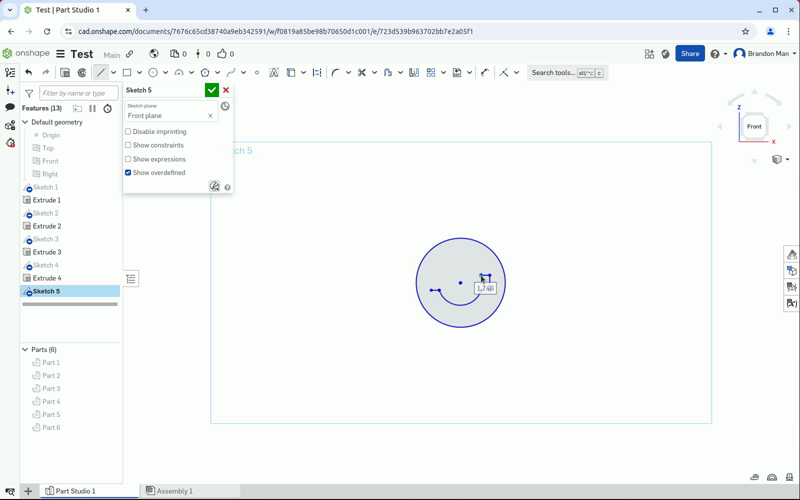
key(a)
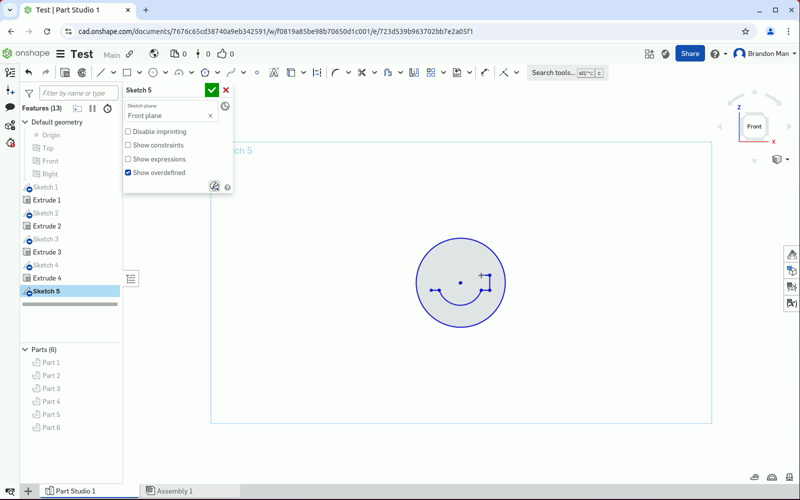
mouse_move(481, 275)
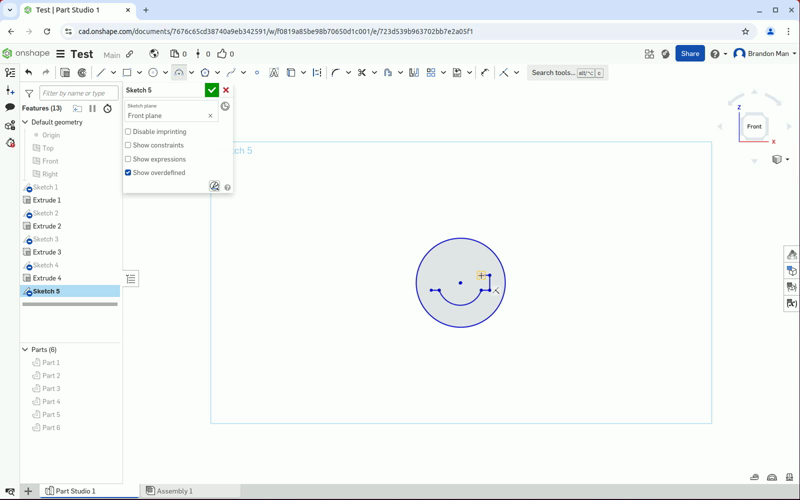
click(481, 275)
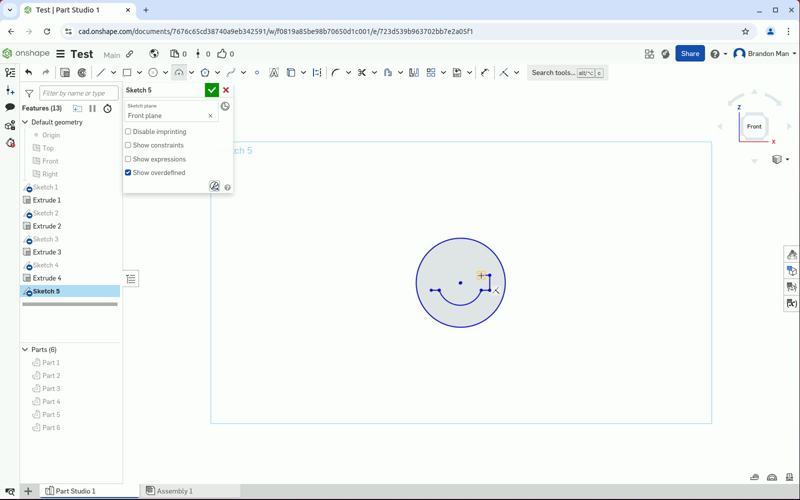
key_down(shift)
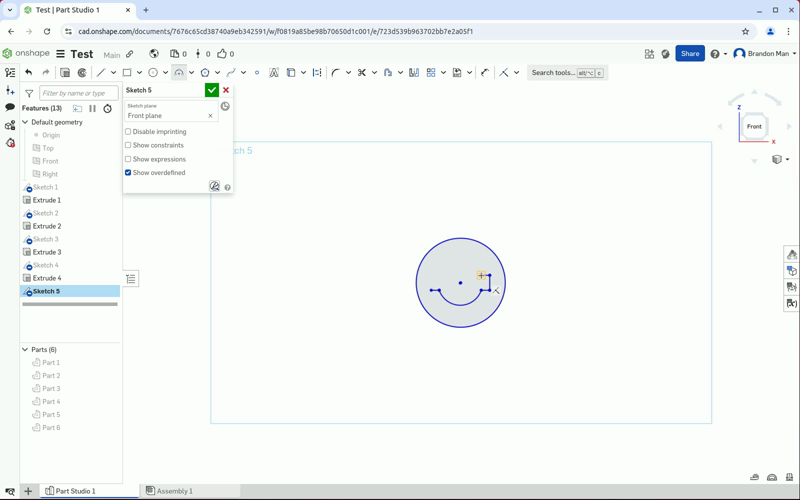
mouse_move(439, 275)
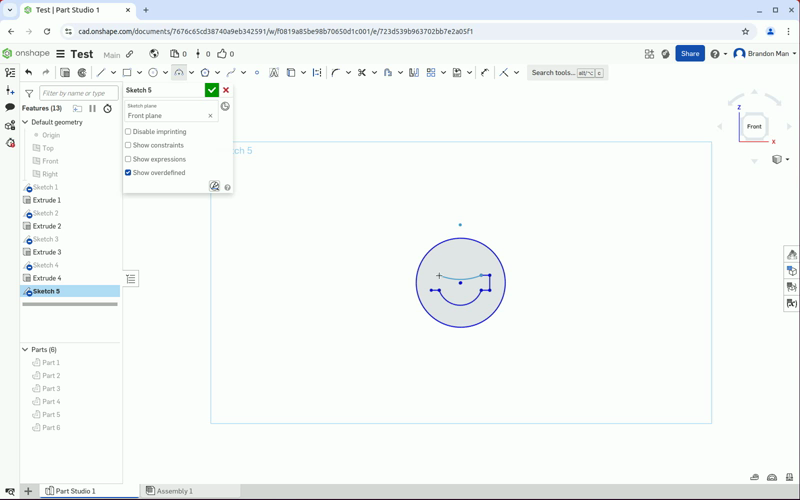
click(439, 275)
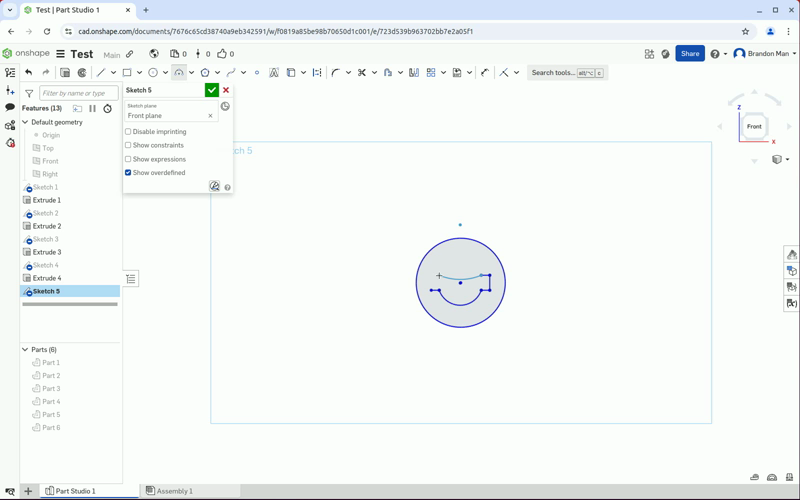
mouse_move(460, 260)
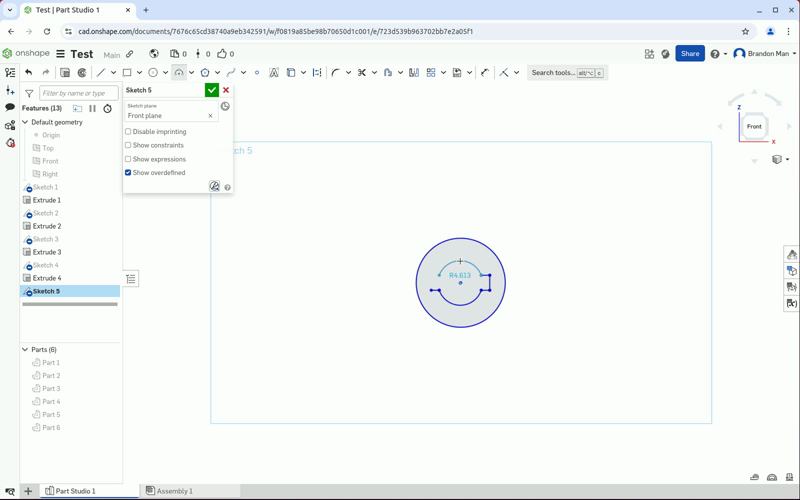
click(460, 260)
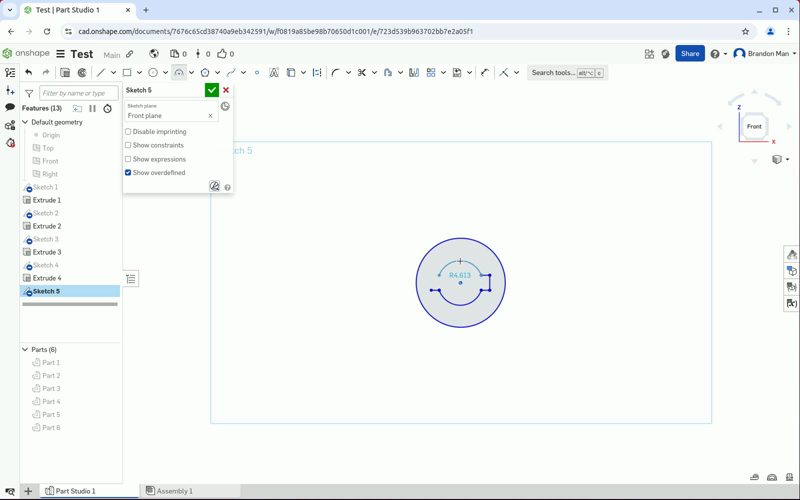
key_up(shift)
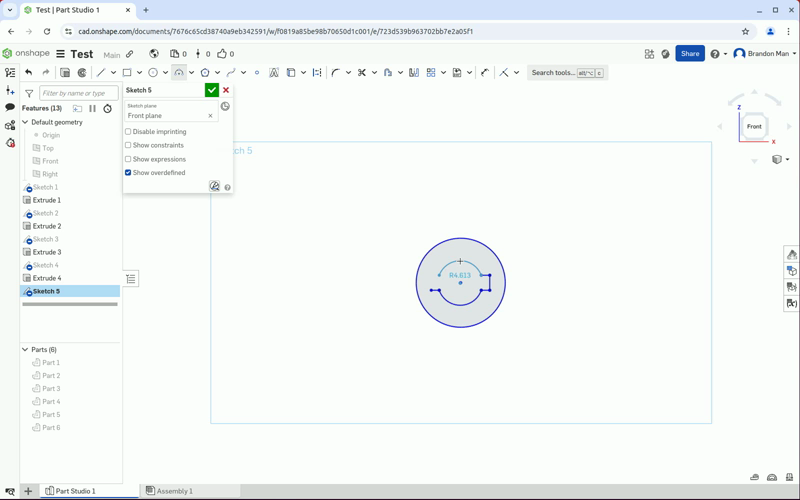
key(esc)
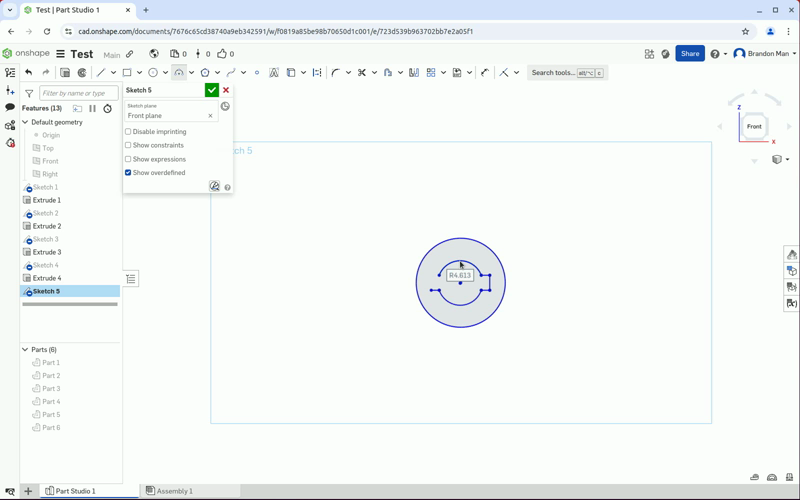
key(l)
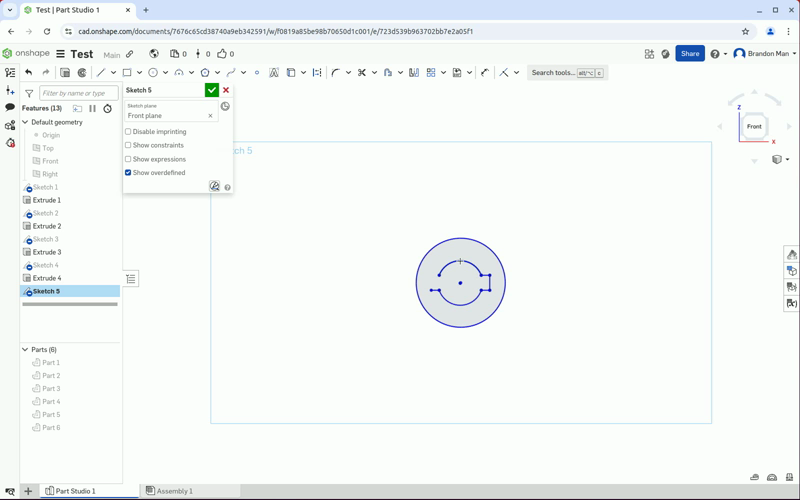
mouse_move(439, 275)
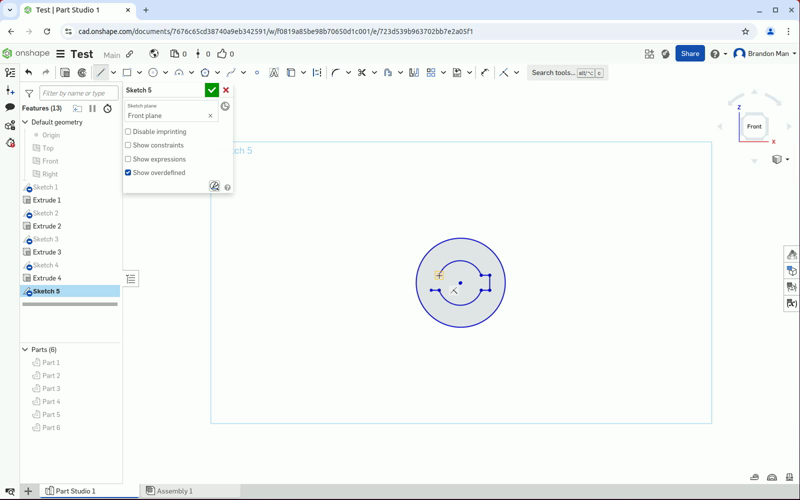
click(439, 275)
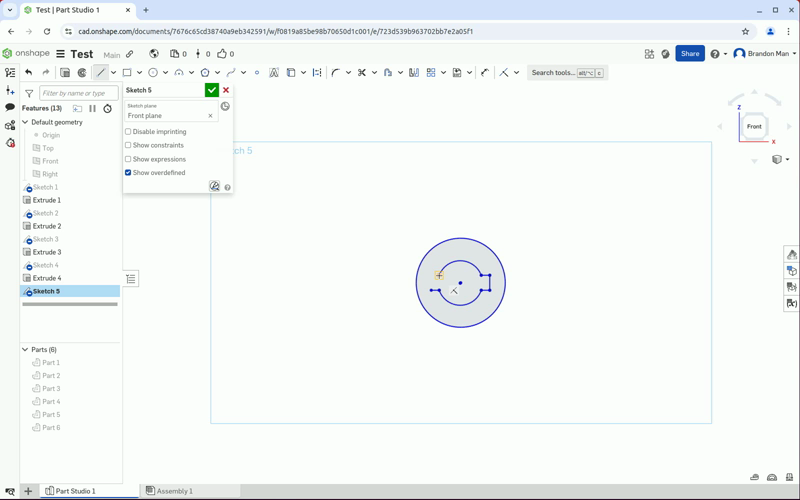
key_down(shift)
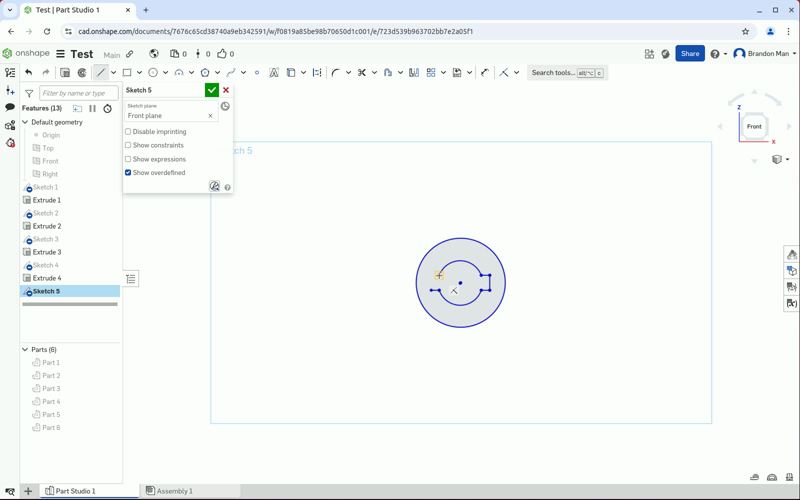
mouse_move(469, 275)
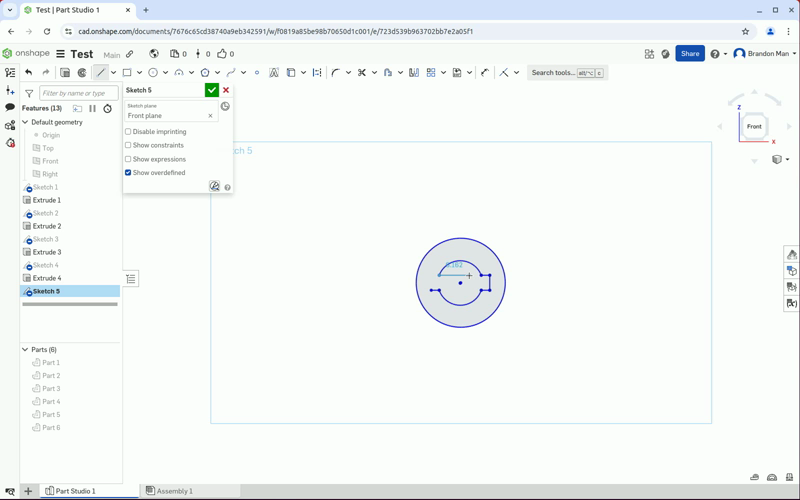
mouse_move(431, 275)
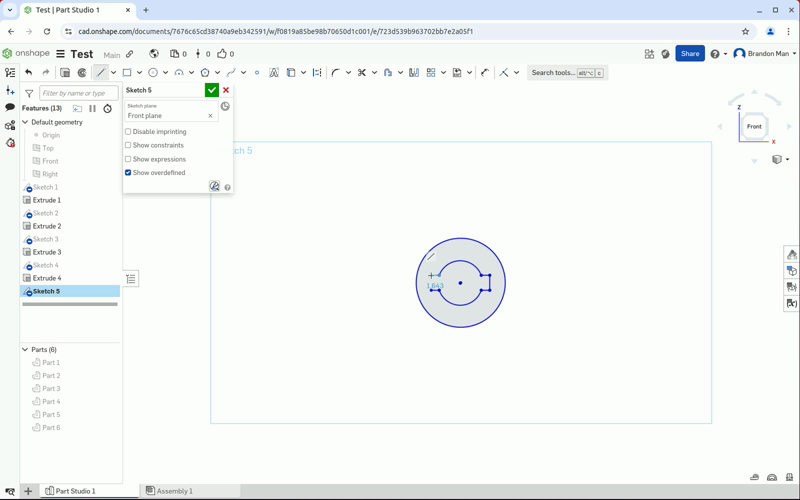
click(431, 275)
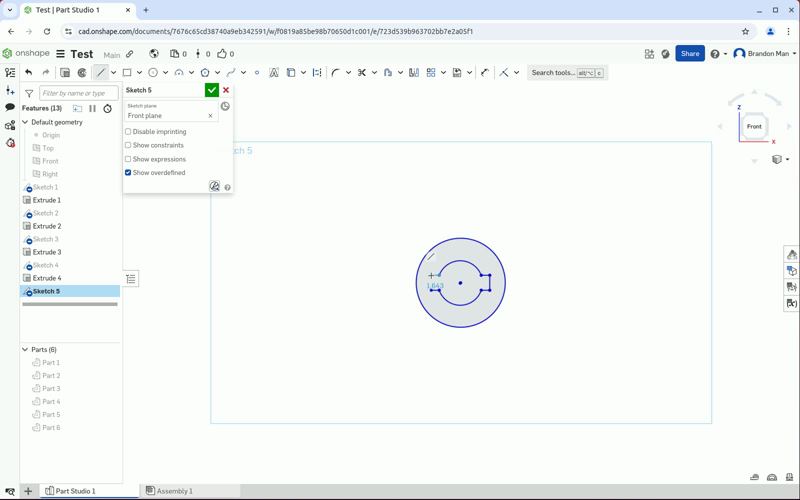
key_up(shift)
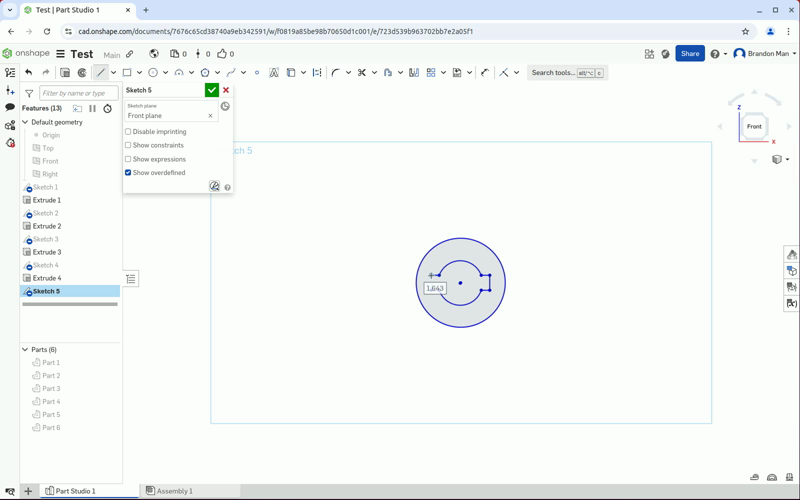
mouse_move(461, 275)
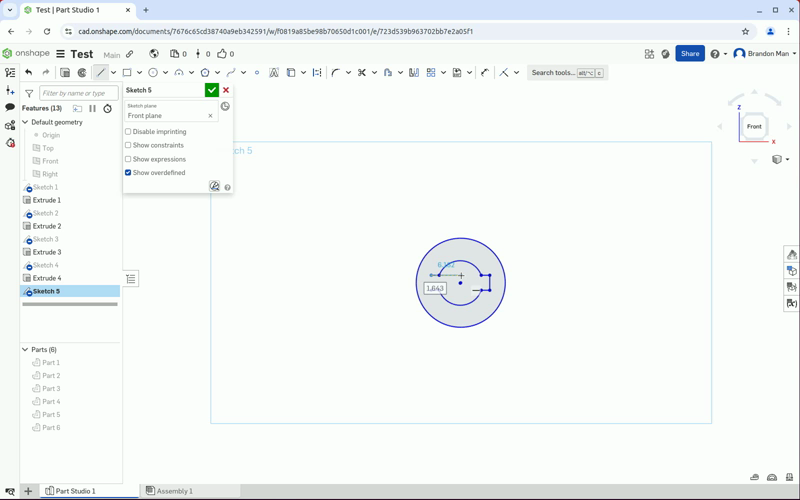
key_down(shift)
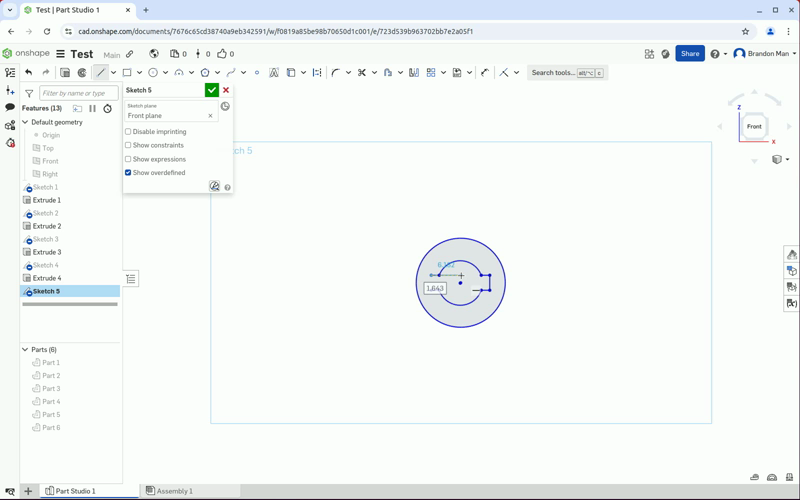
mouse_move(431, 290)
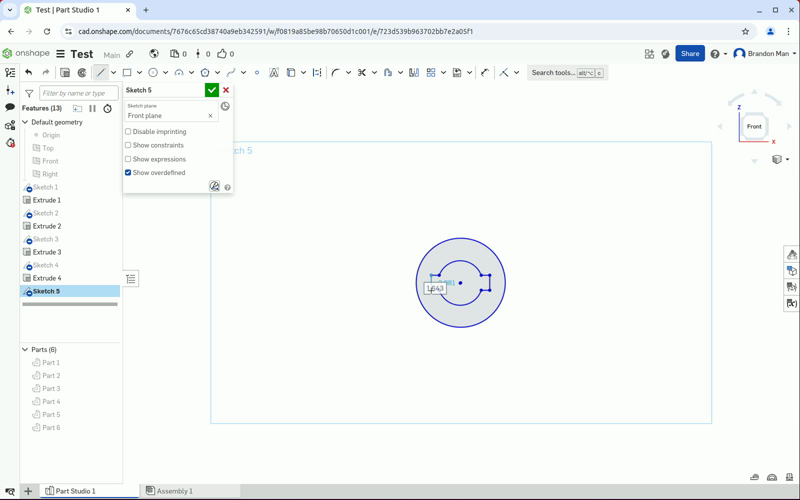
key_up(shift)
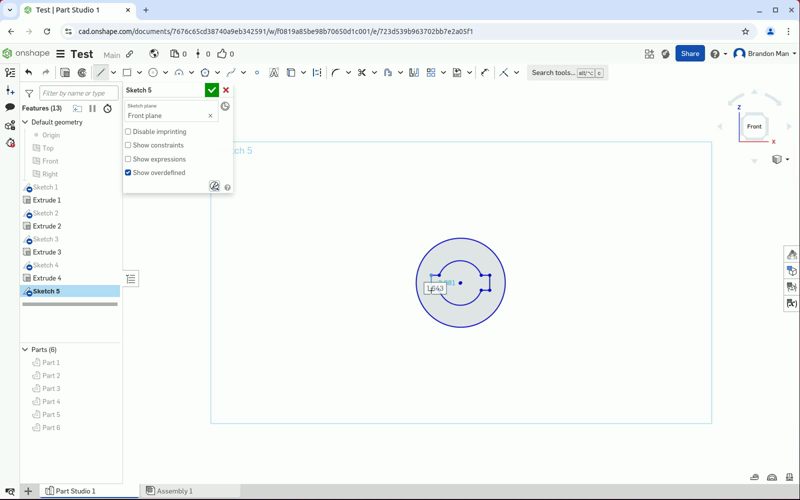
click(431, 290)
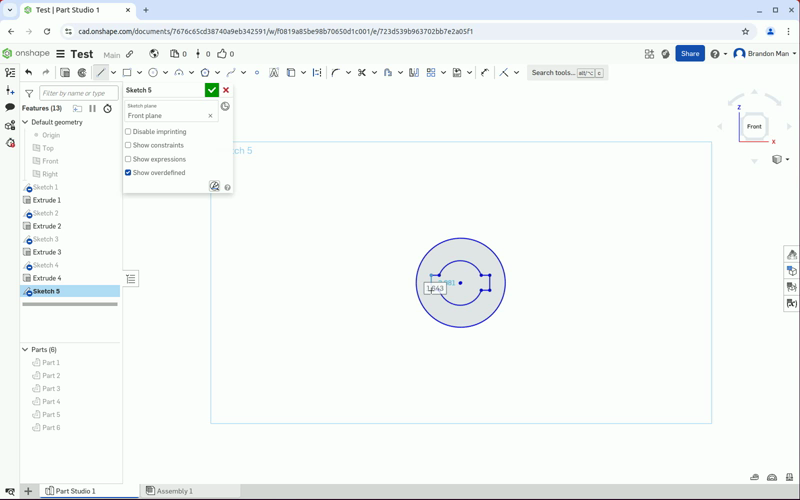
key(esc)
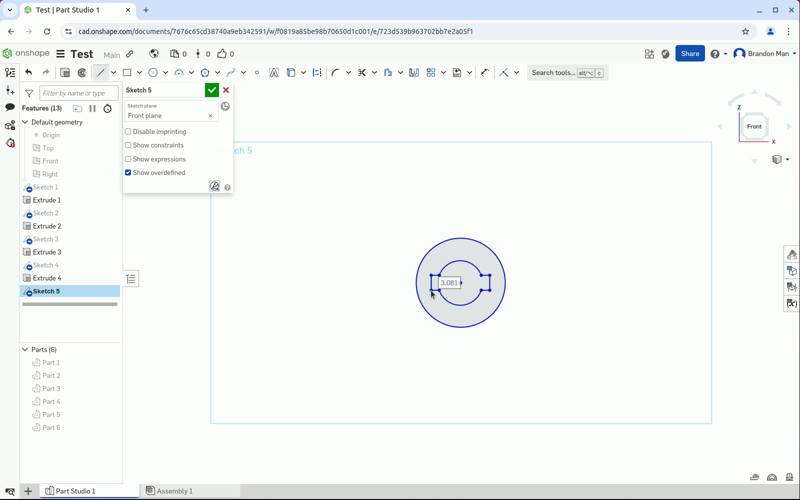
mouse_move(490, 258)
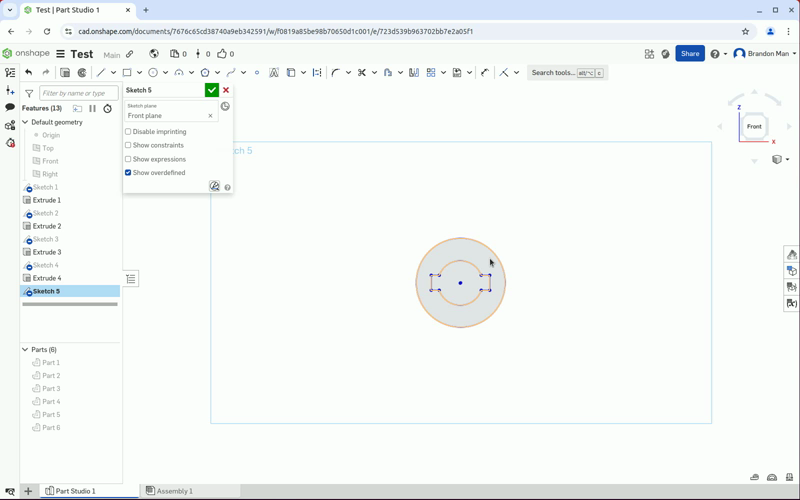
click(490, 258)
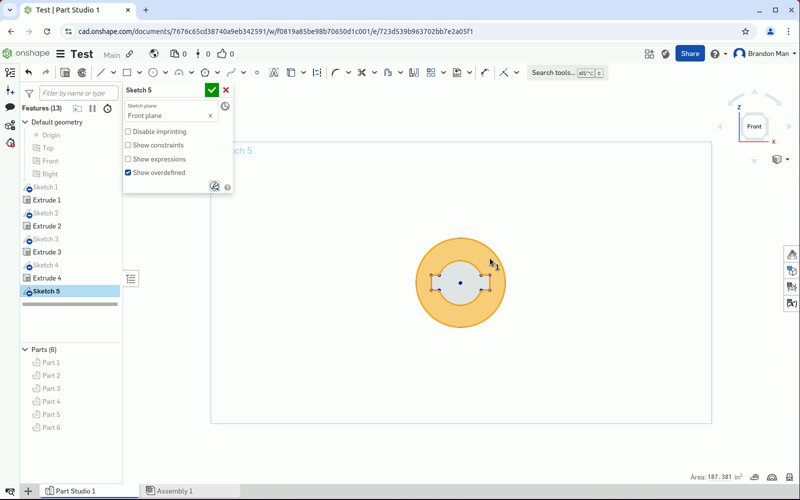
mouse_move(73, 352)
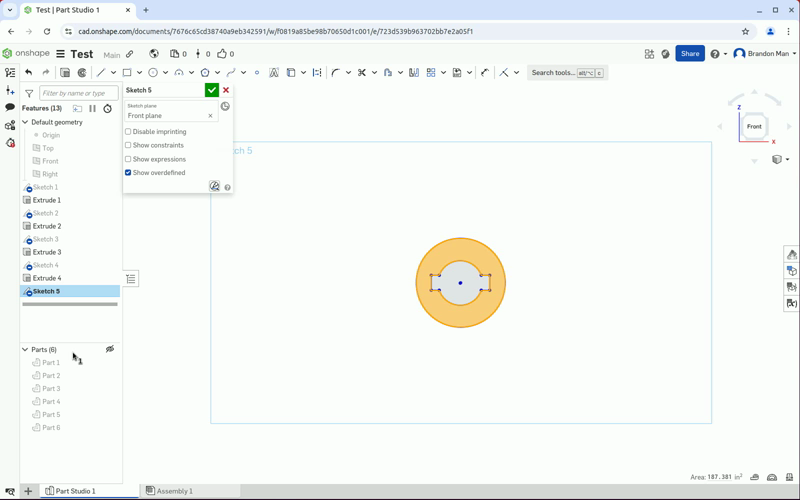
key(shift+y)
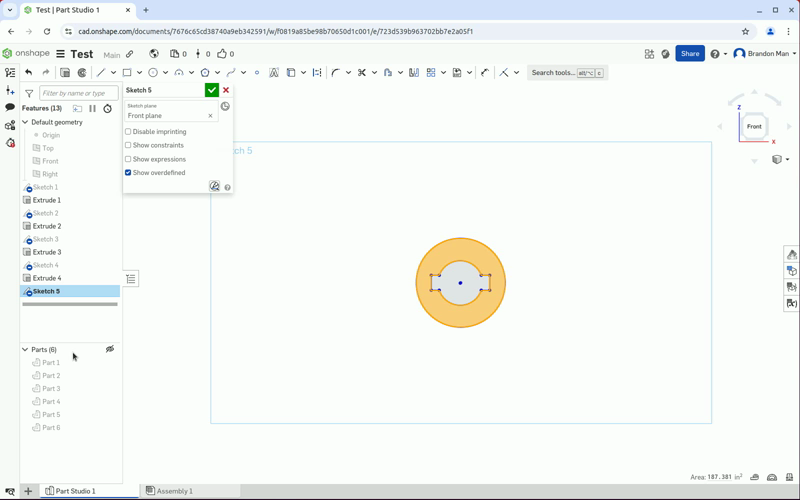
key(shift+e)
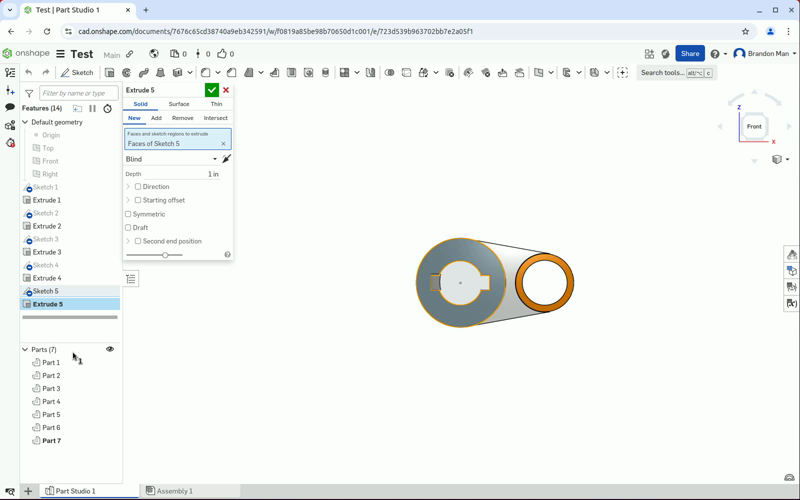
mouse_move(143, 106)
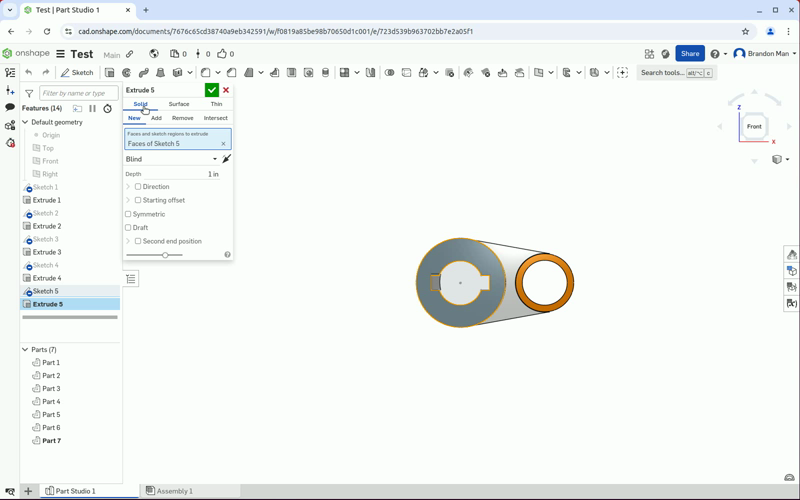
click(143, 106)
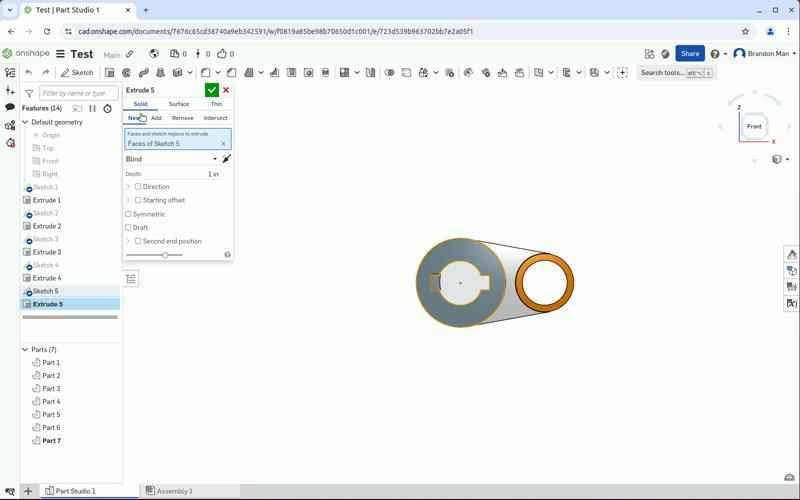
mouse_move(137, 120)
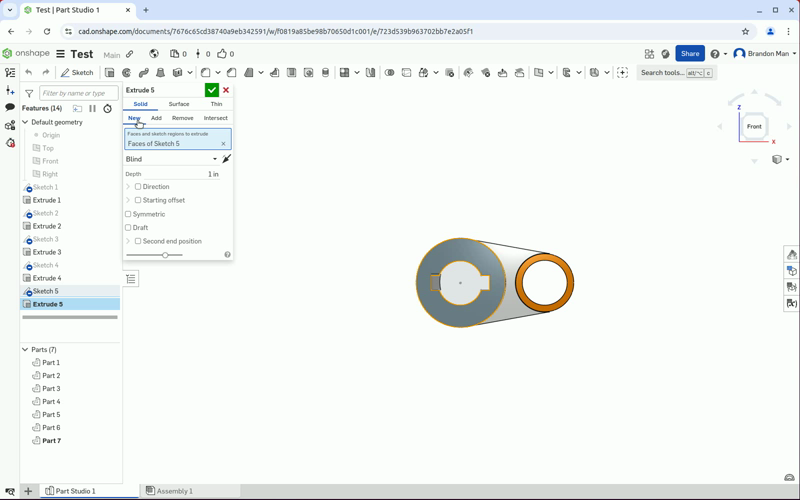
click(137, 120)
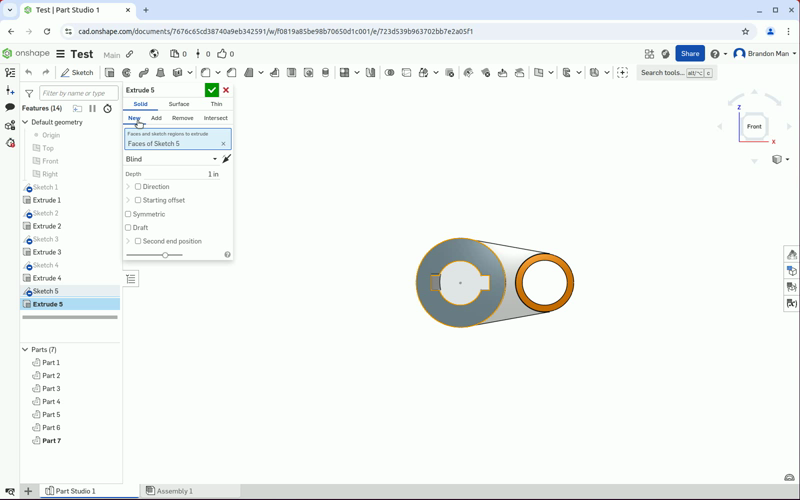
key(tab, 4)
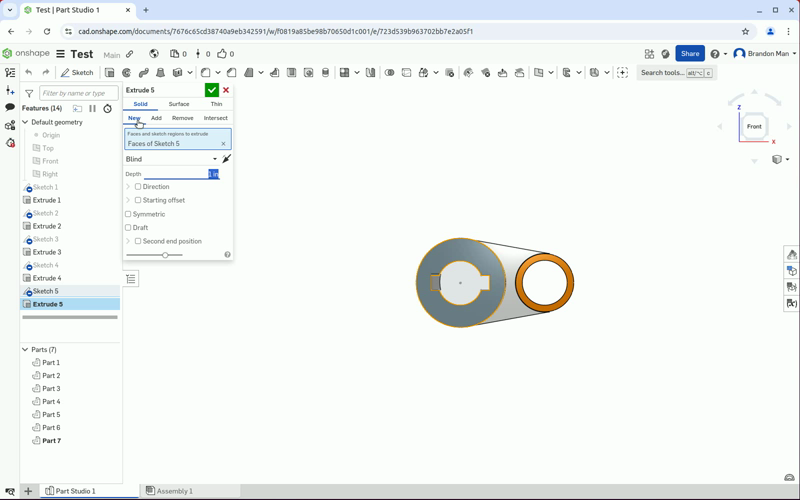
text(16.128)
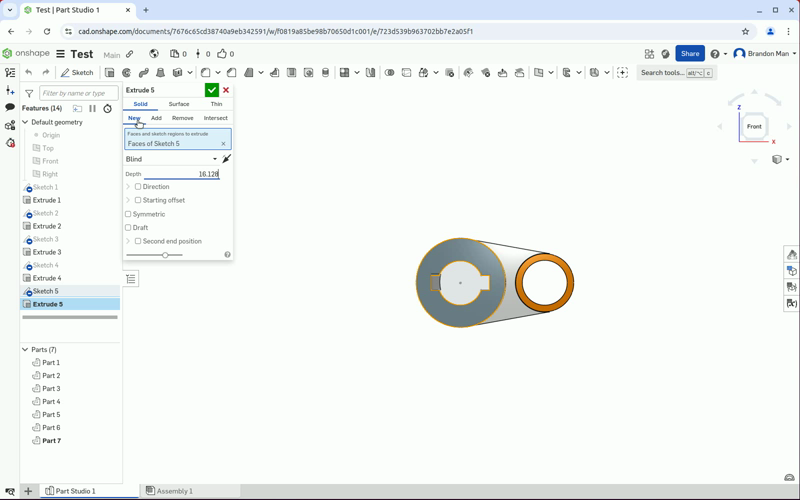
key(enter)
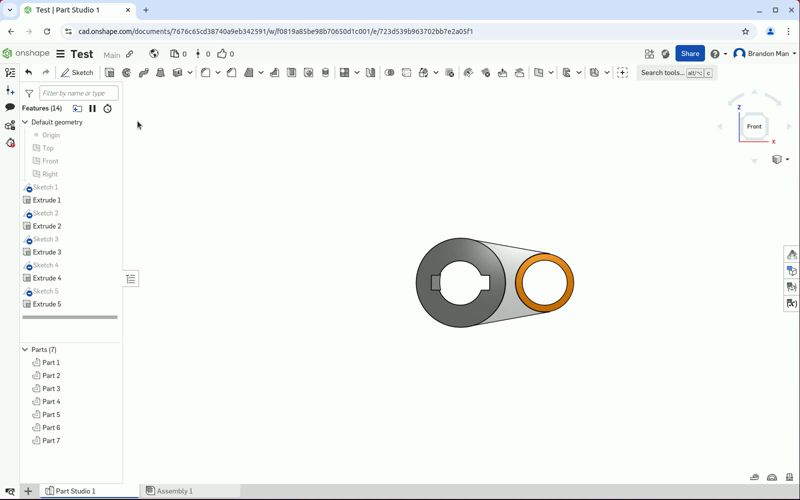
key(shift+h)
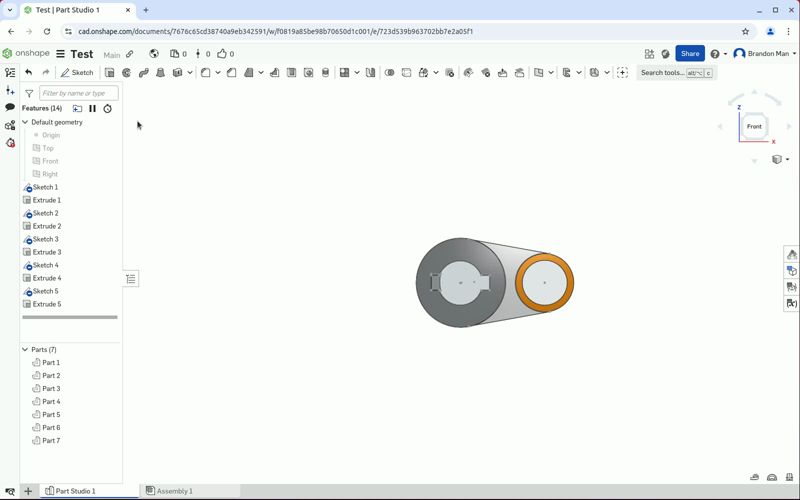
key(shift+h)
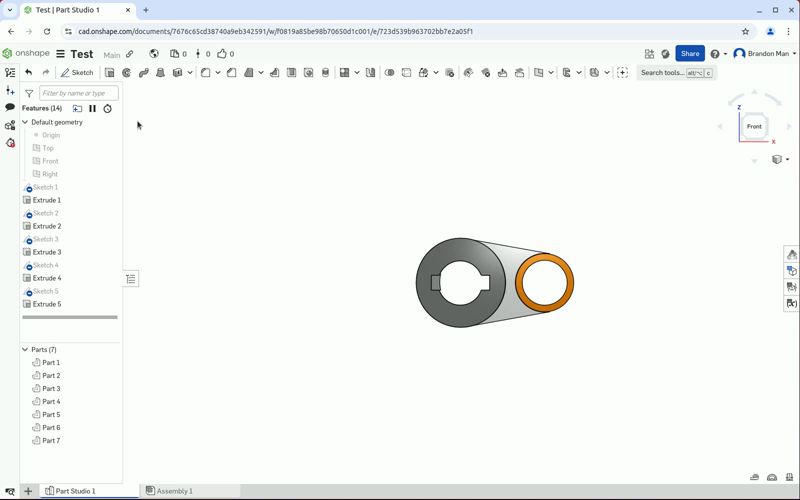
mouse_move(73, 189)
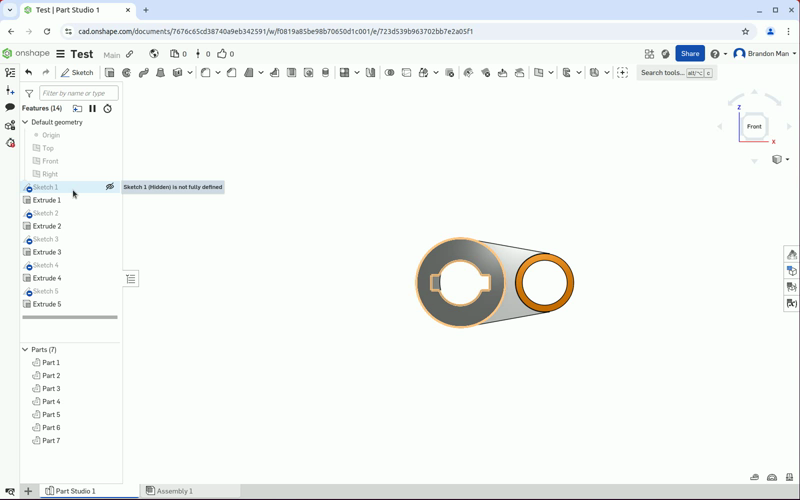
click(73, 189)
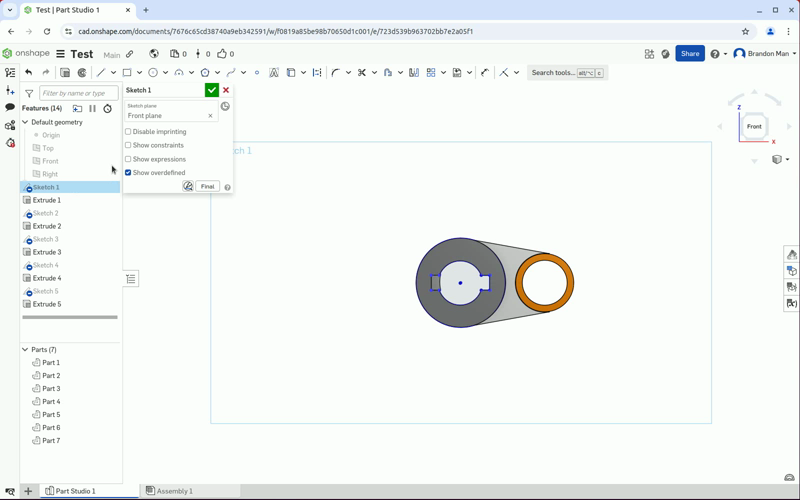
mouse_move(229, 92)
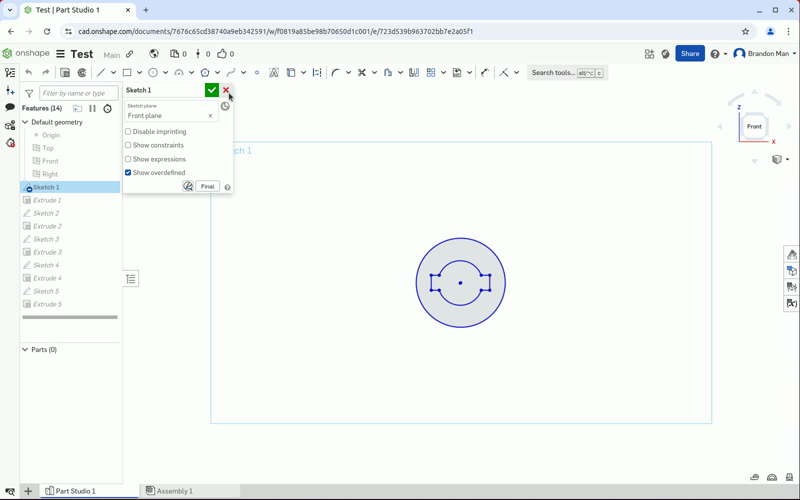
click(229, 92)
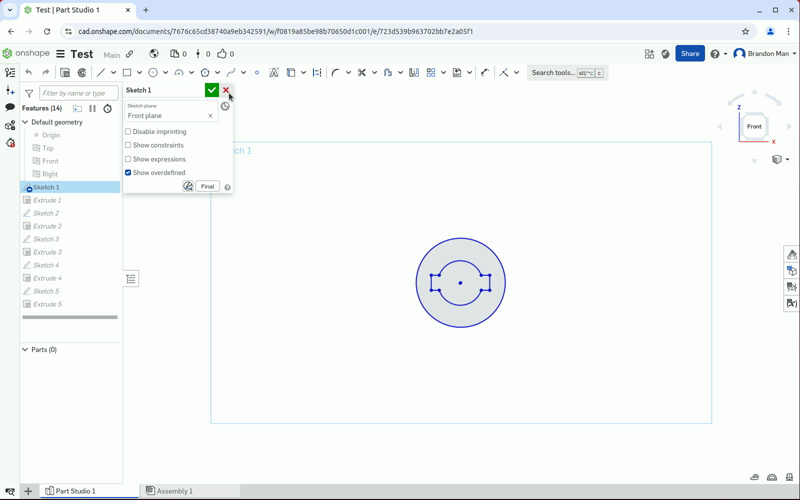
key(shift+s)
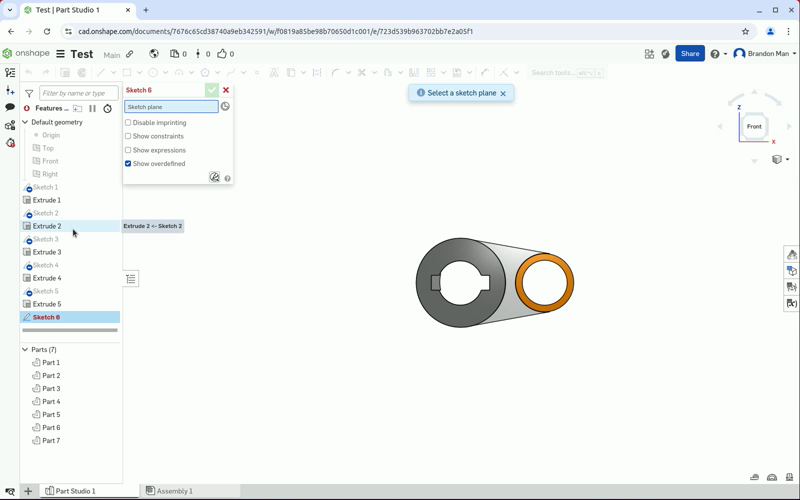
scroll(3)
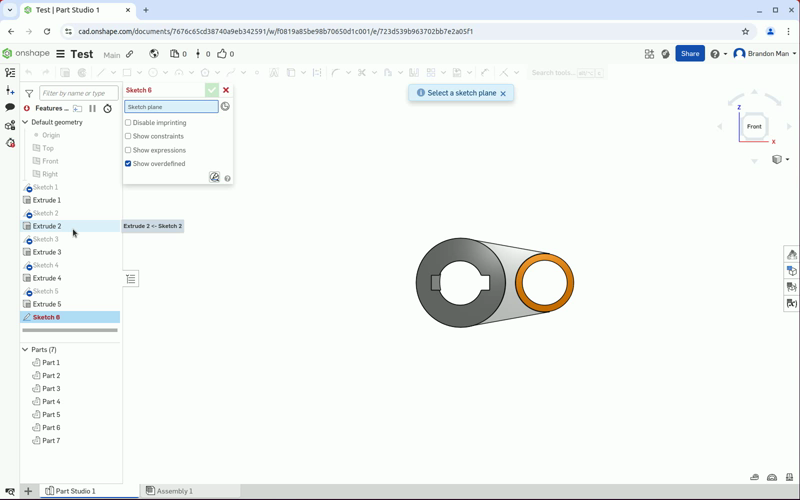
mouse_move(73, 163)
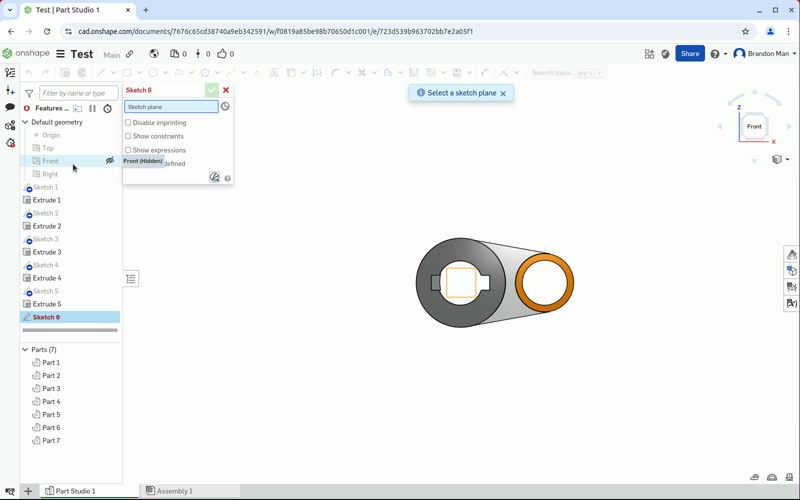
click(73, 163)
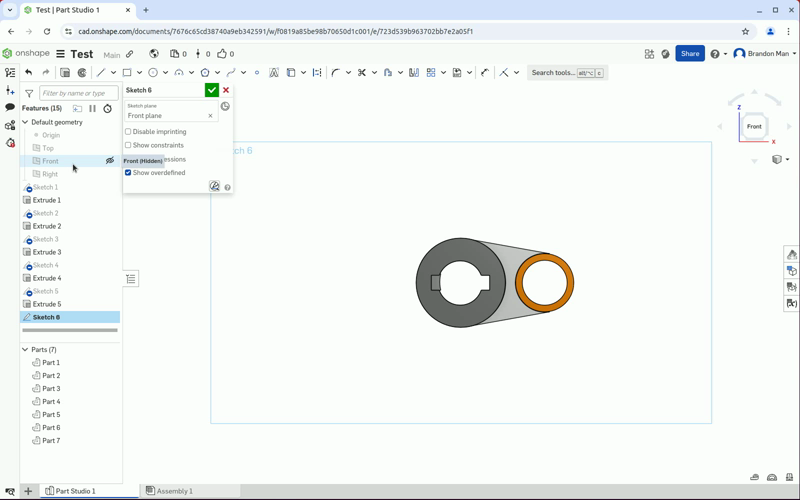
mouse_move(73, 352)
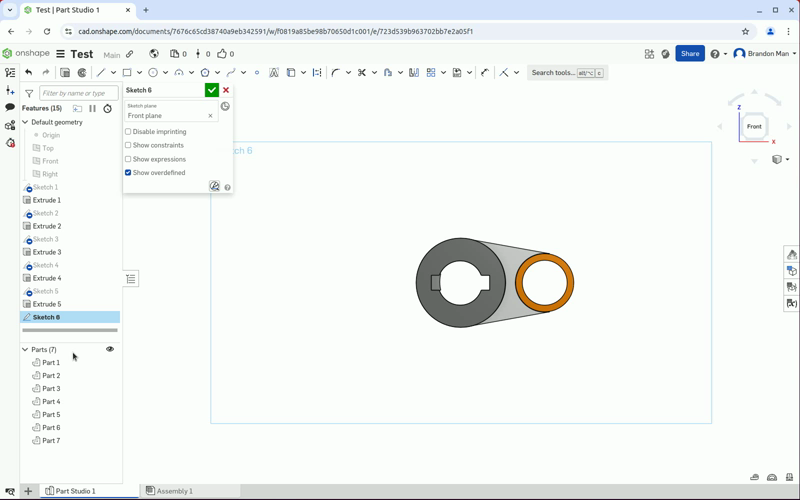
key(y)
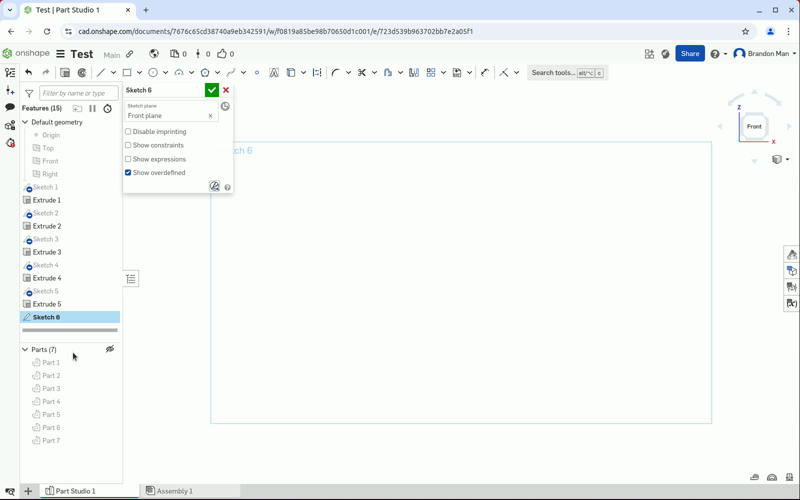
key(l)
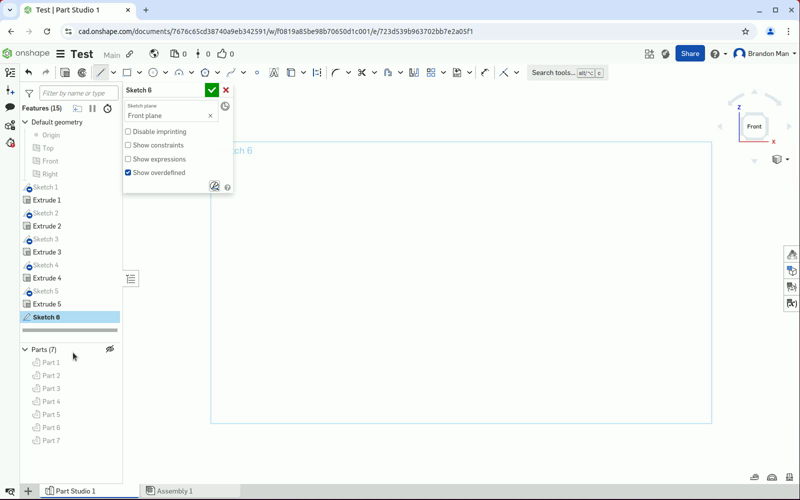
key_down(shift)
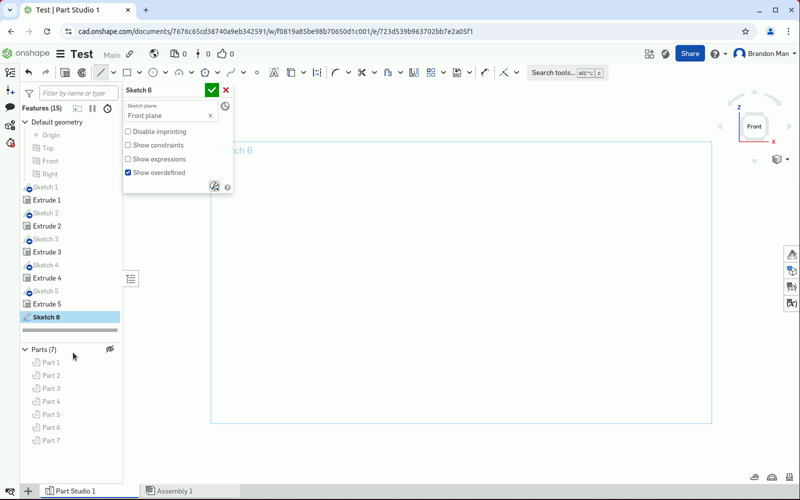
mouse_move(431, 290)
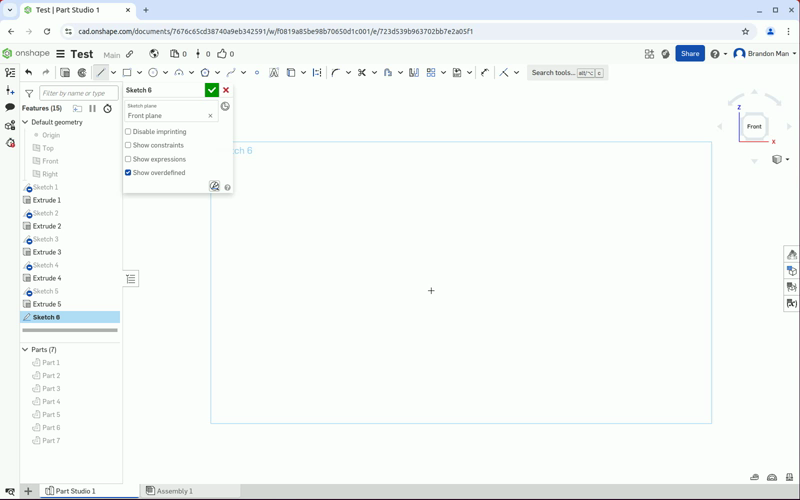
click(431, 290)
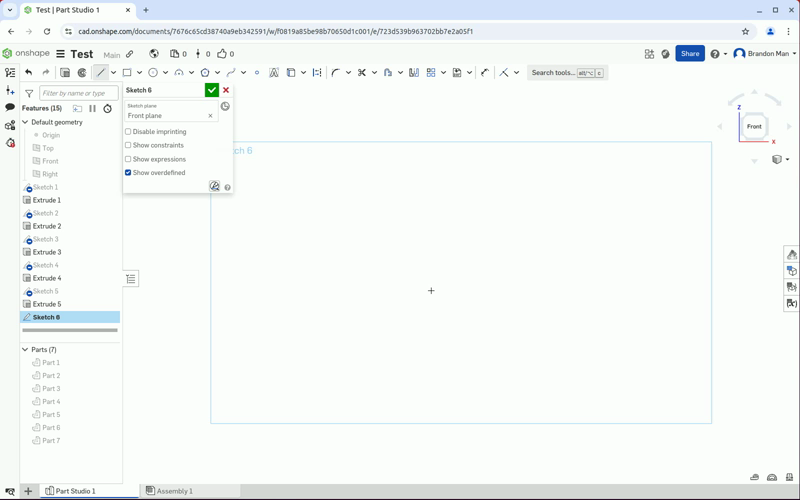
key_up(shift)
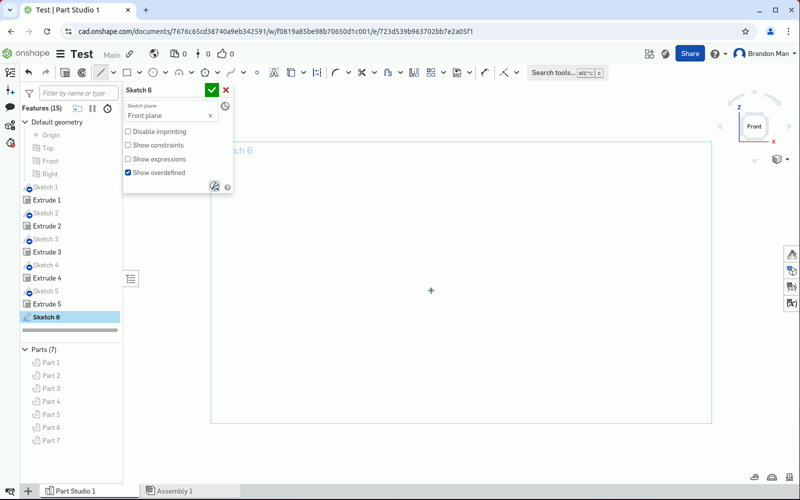
key_down(shift)
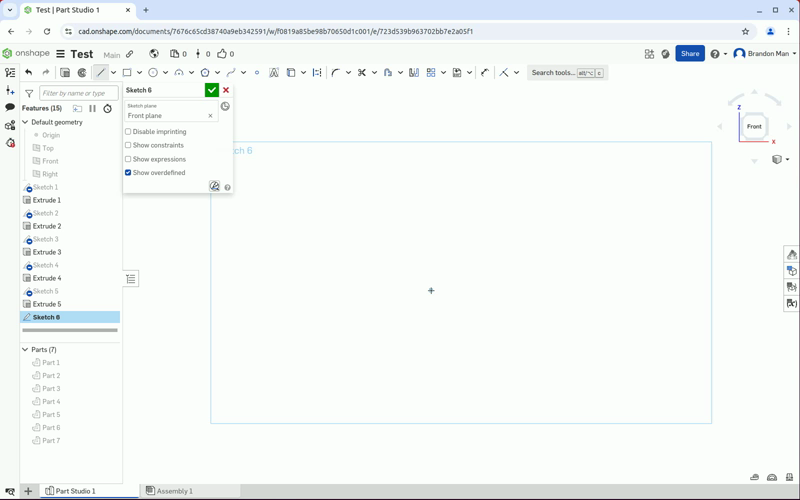
mouse_move(461, 290)
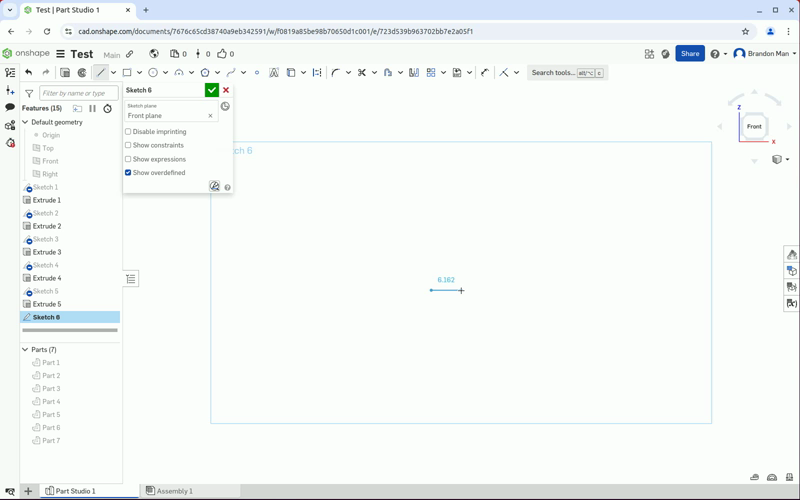
mouse_move(440, 290)
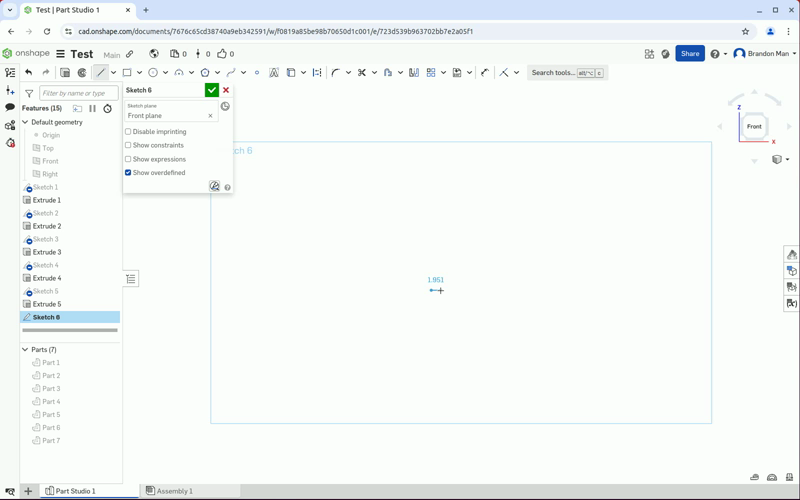
click(440, 290)
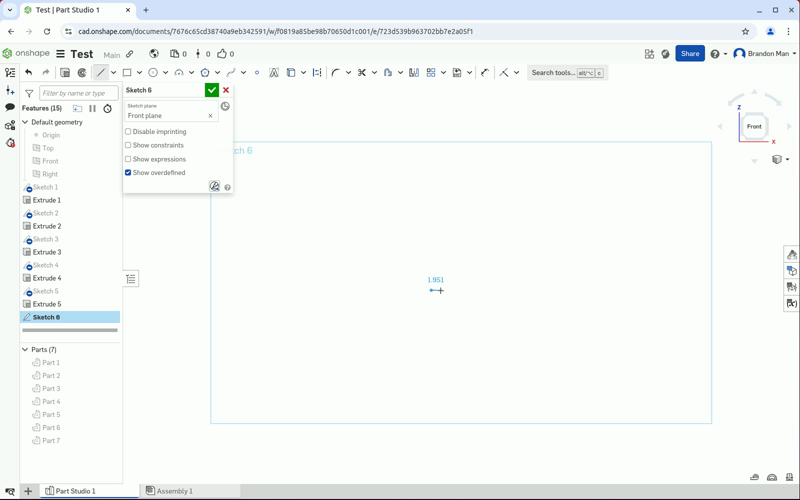
key_up(shift)
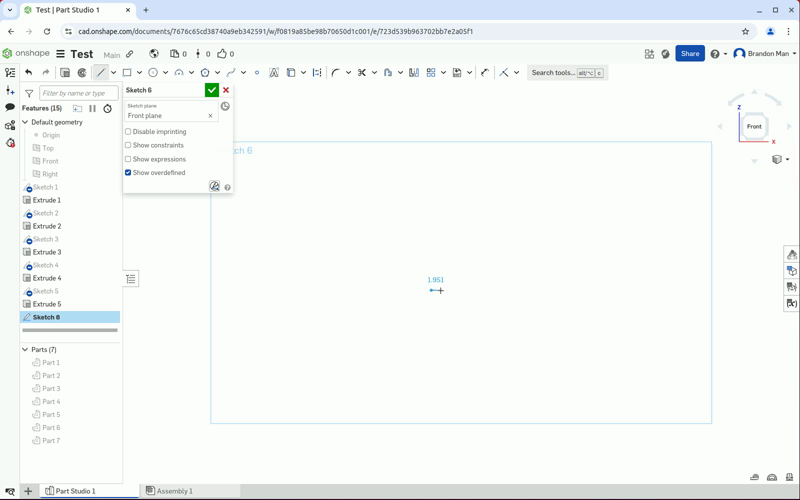
key(esc)
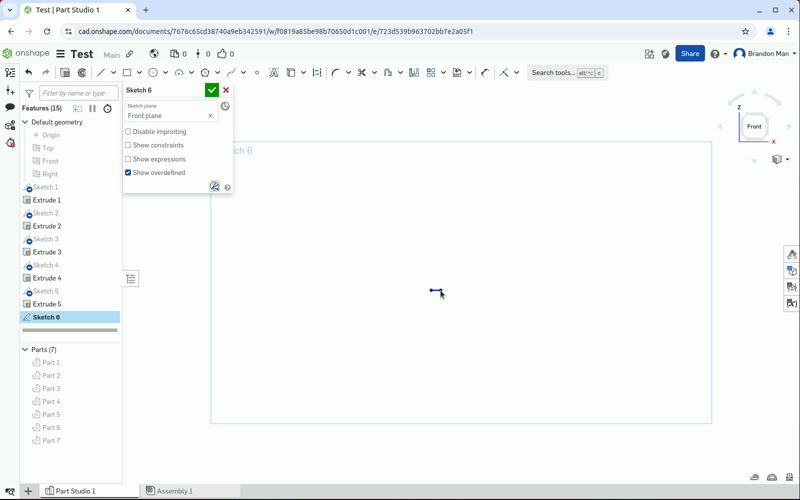
key(a)
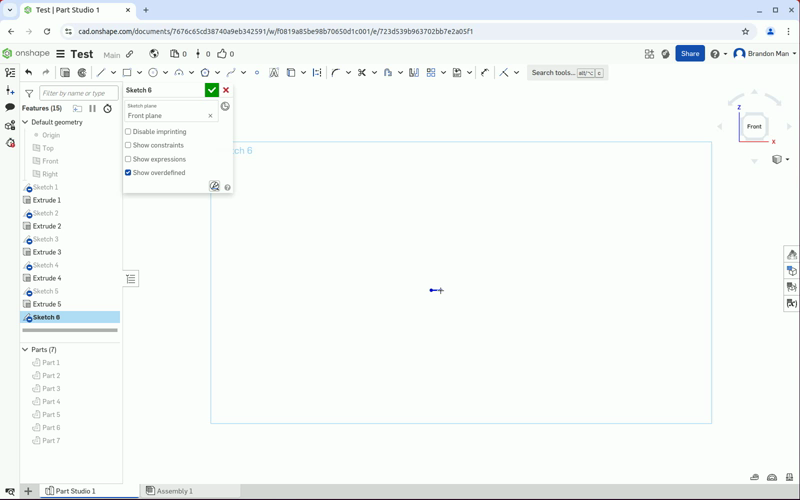
mouse_move(440, 290)
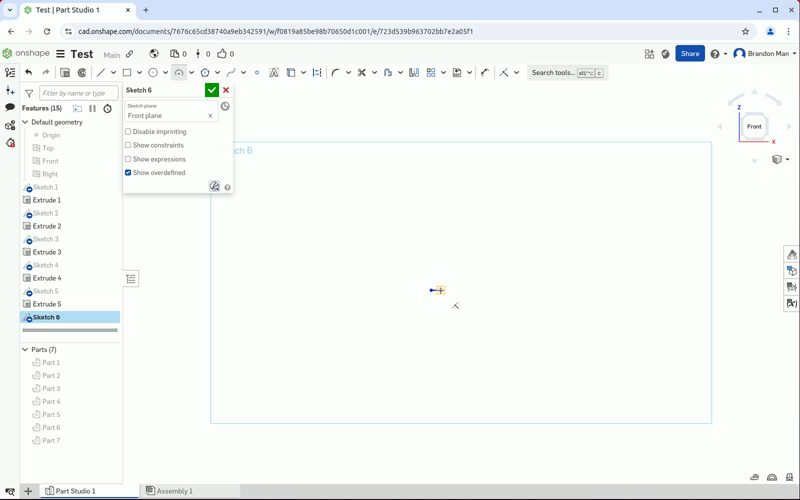
click(440, 290)
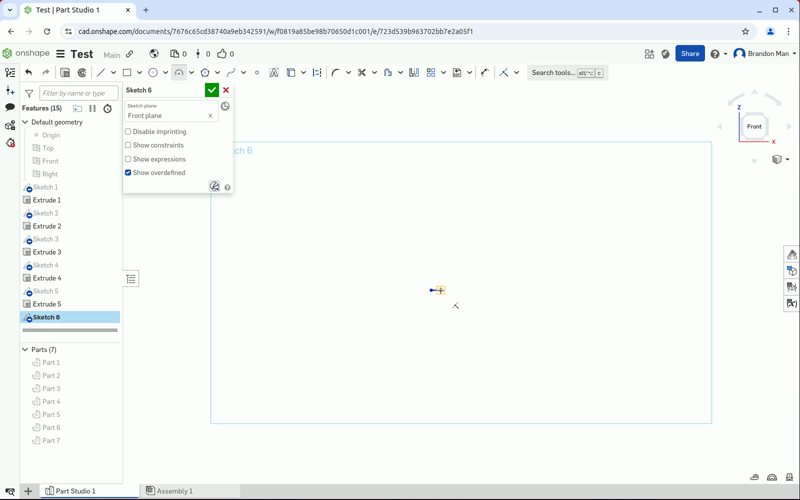
key_down(shift)
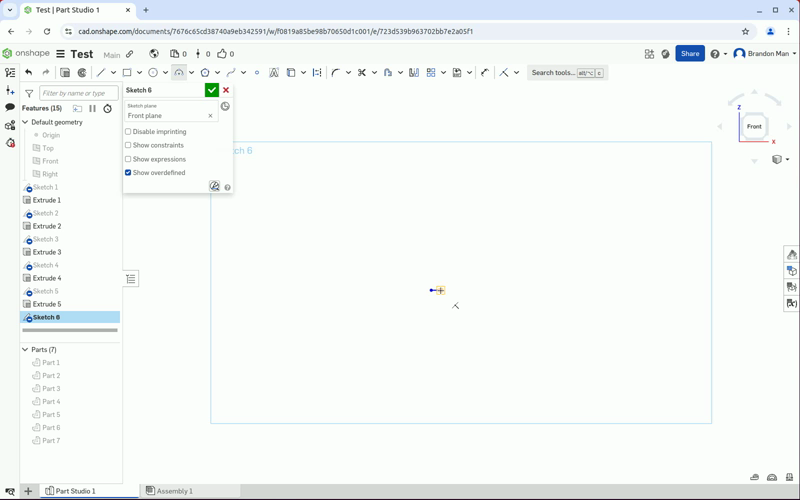
mouse_move(440, 273)
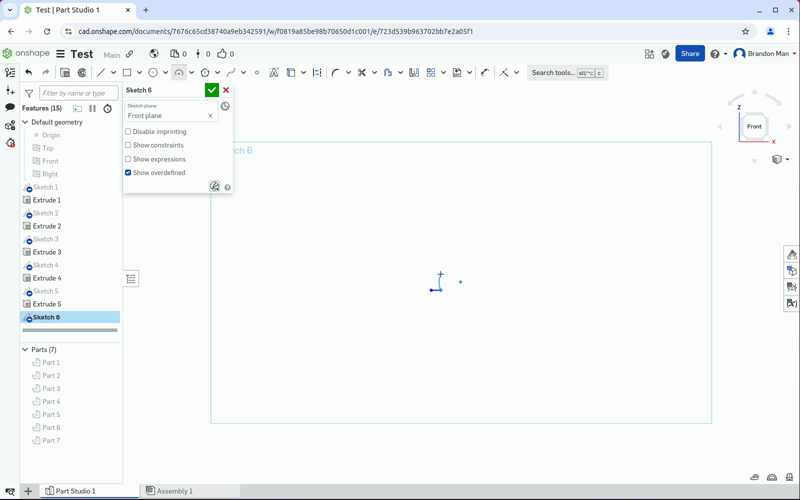
click(440, 273)
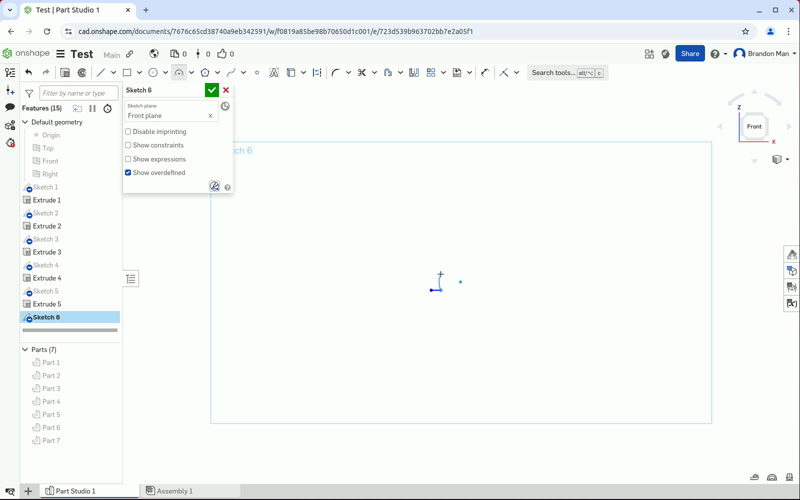
mouse_move(439, 281)
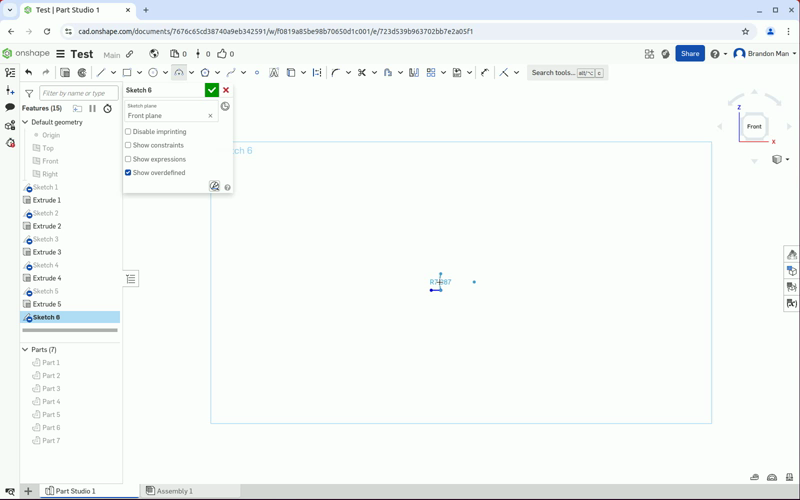
click(439, 281)
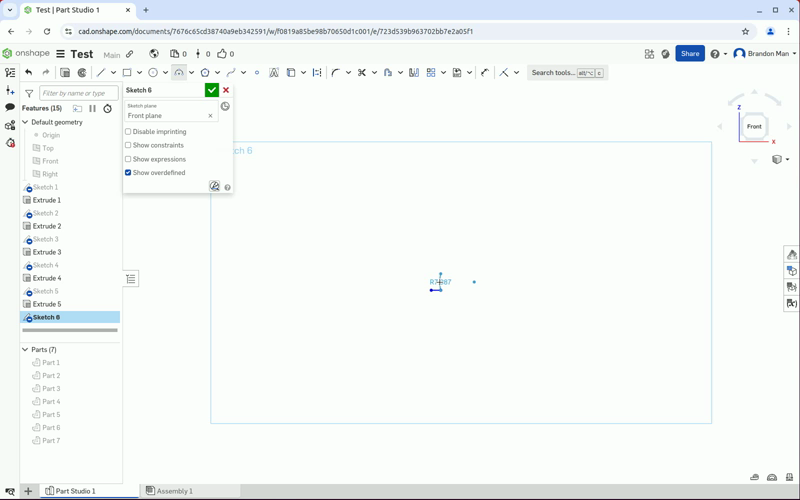
key_up(shift)
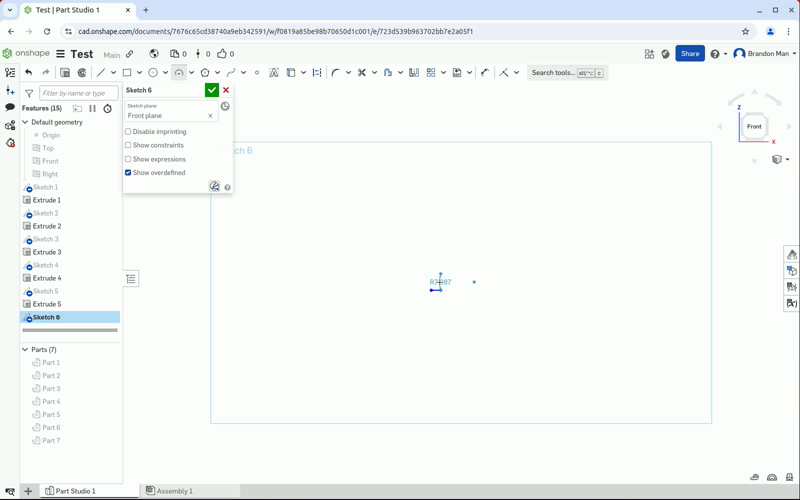
key(esc)
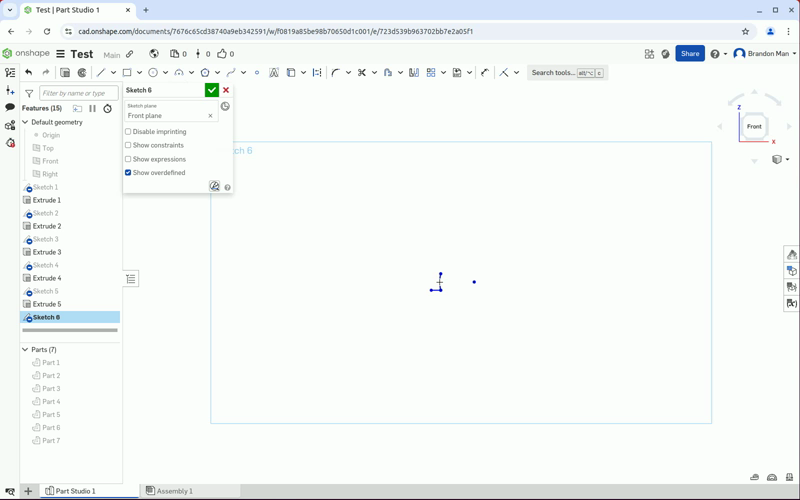
key(l)
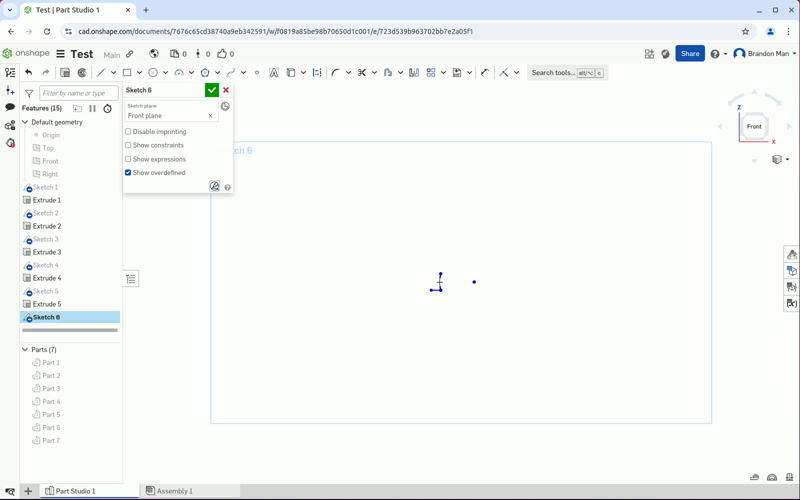
mouse_move(440, 273)
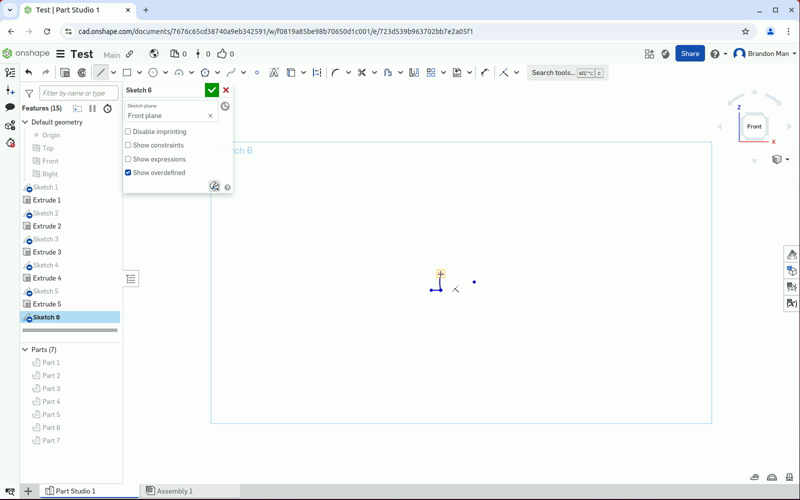
click(440, 273)
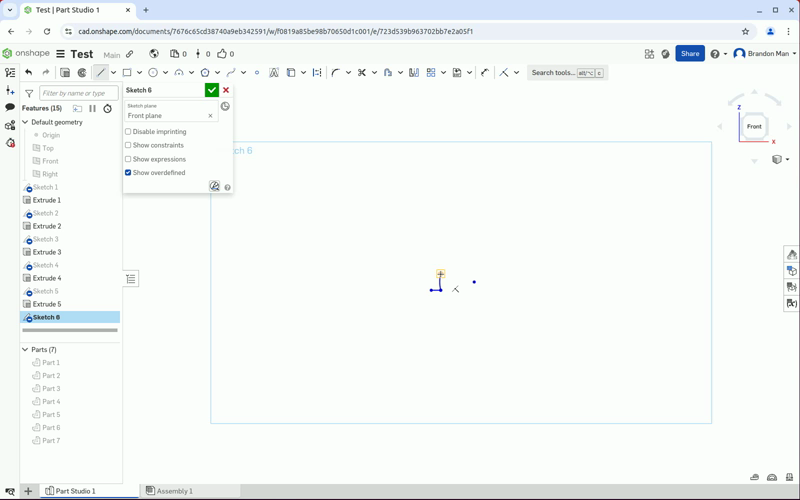
key_down(shift)
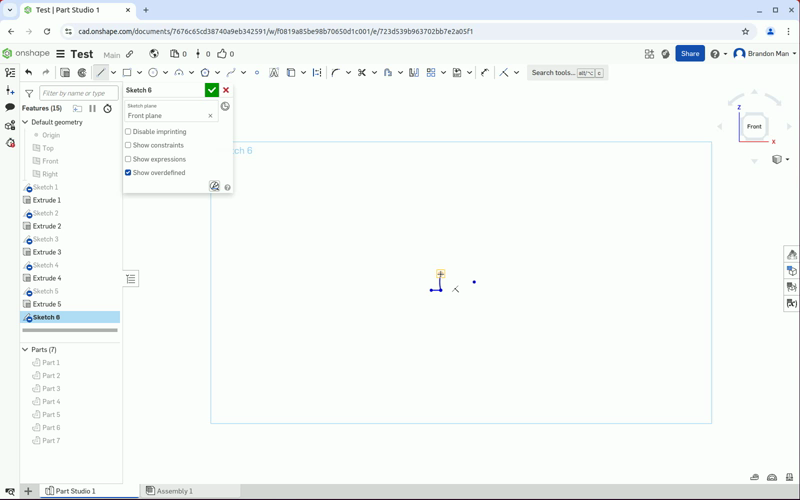
mouse_move(470, 273)
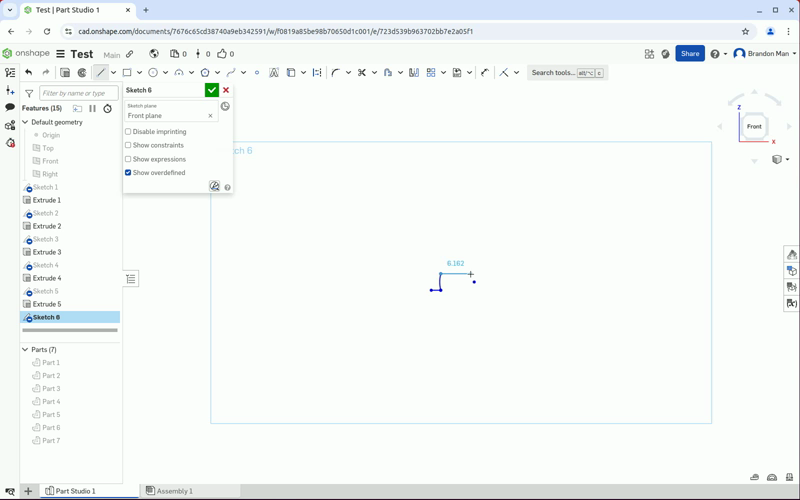
mouse_move(431, 273)
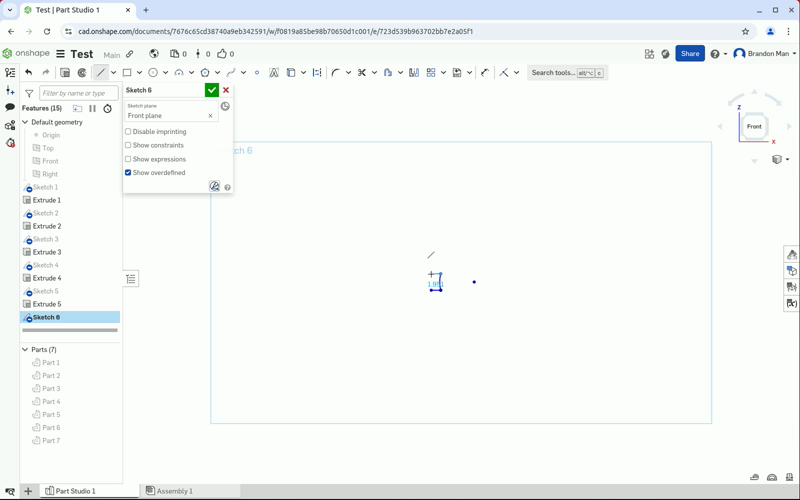
click(431, 273)
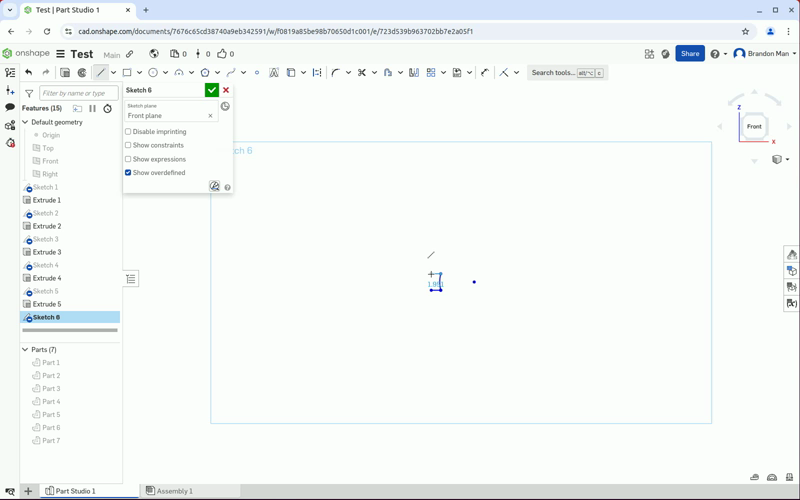
key_up(shift)
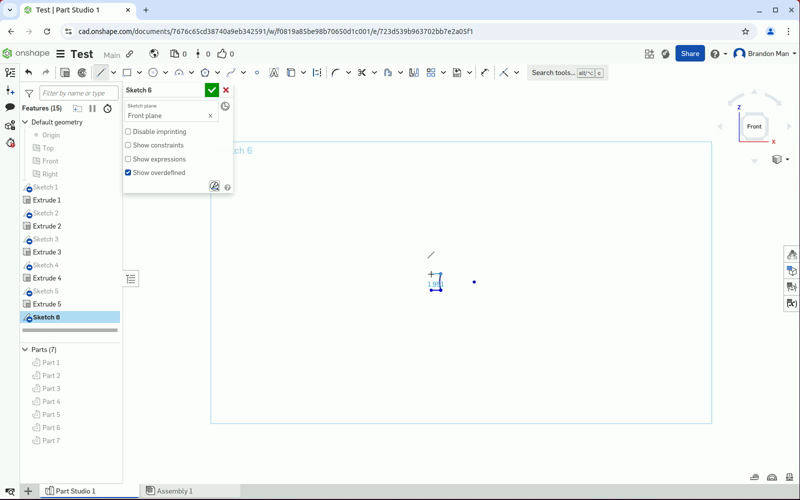
mouse_move(461, 273)
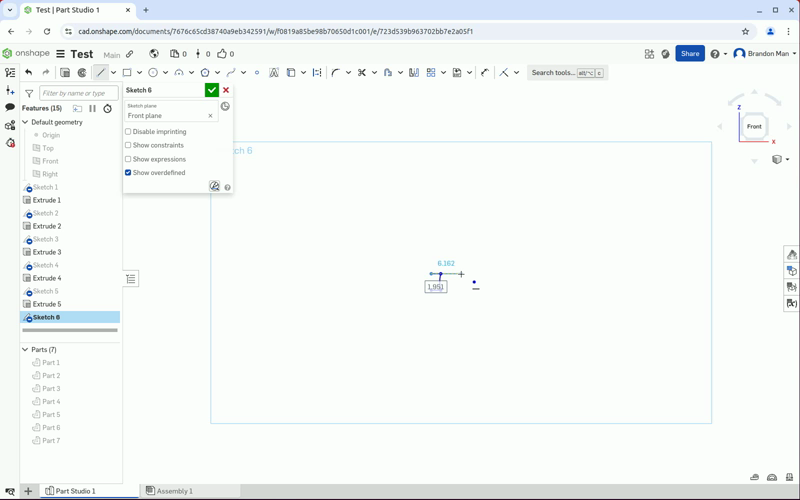
key_down(shift)
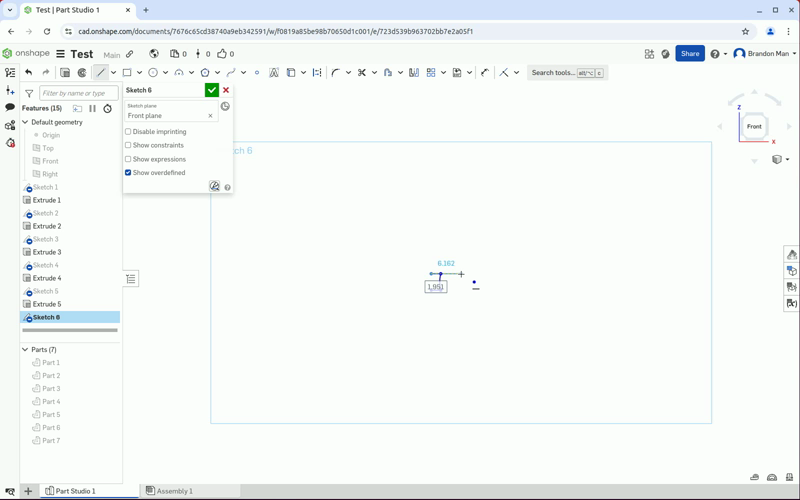
mouse_move(431, 290)
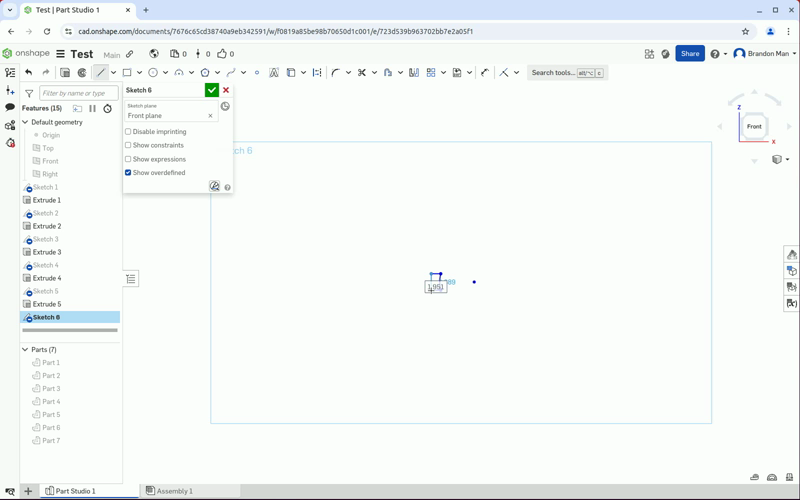
key_up(shift)
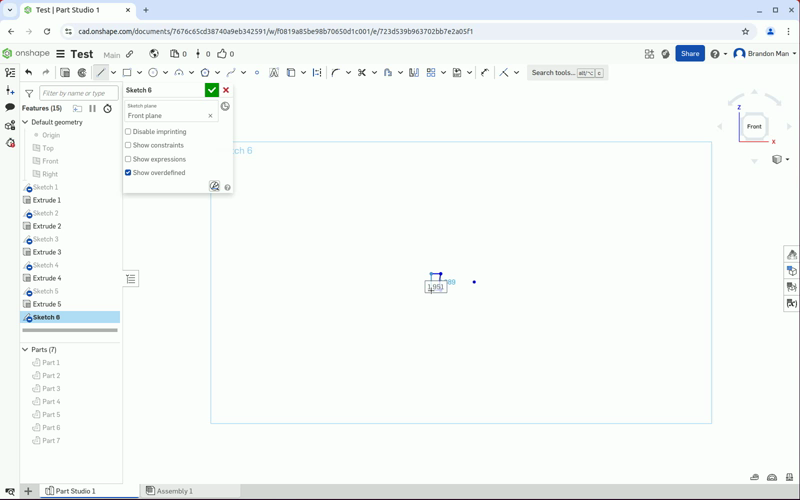
click(431, 290)
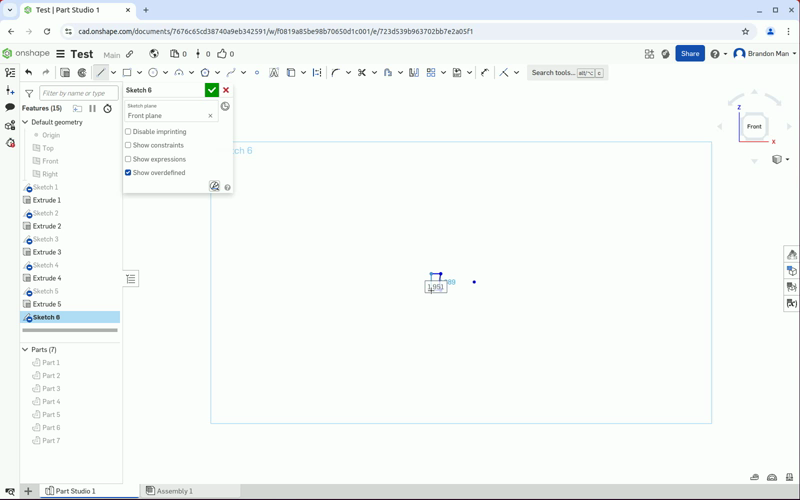
key(esc)
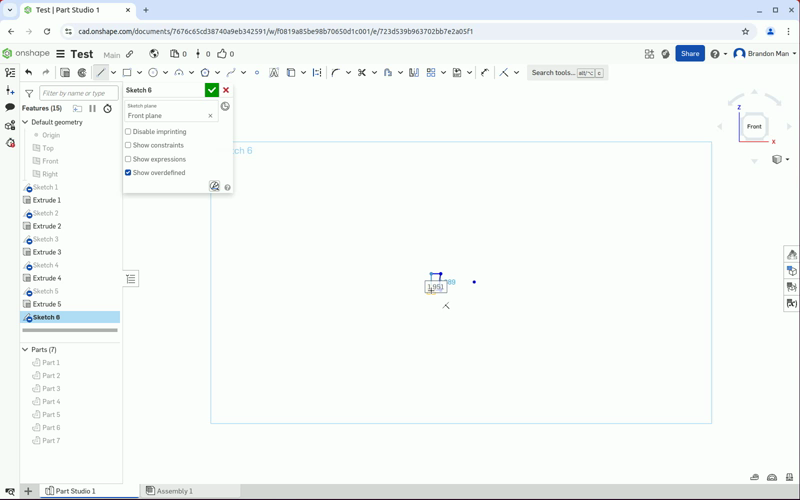
mouse_move(438, 274)
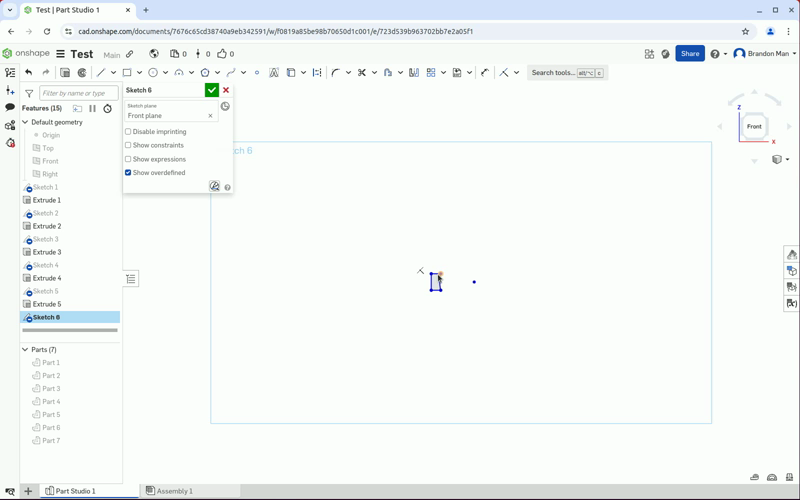
scroll(6)
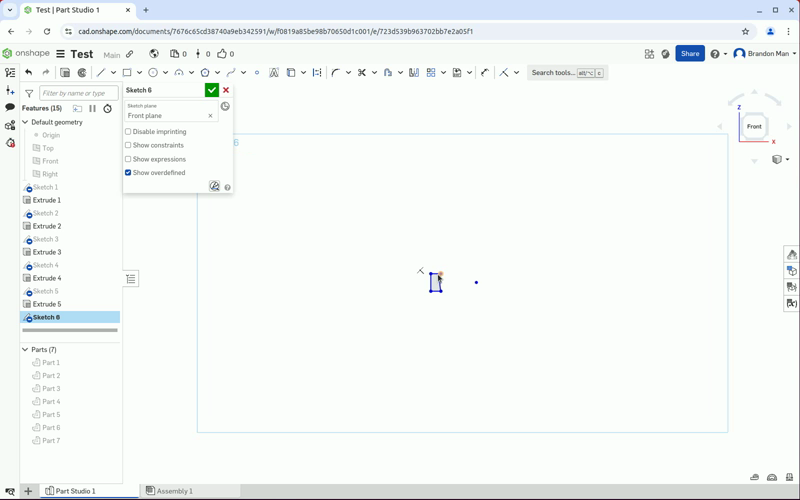
scroll(6)
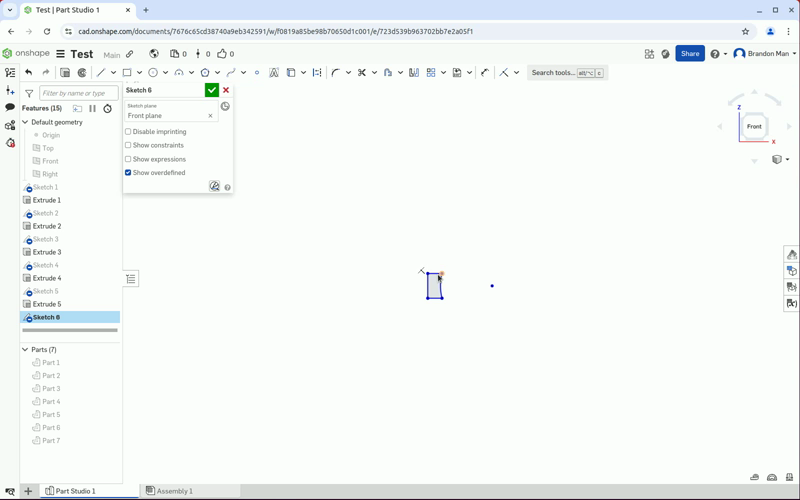
scroll(6)
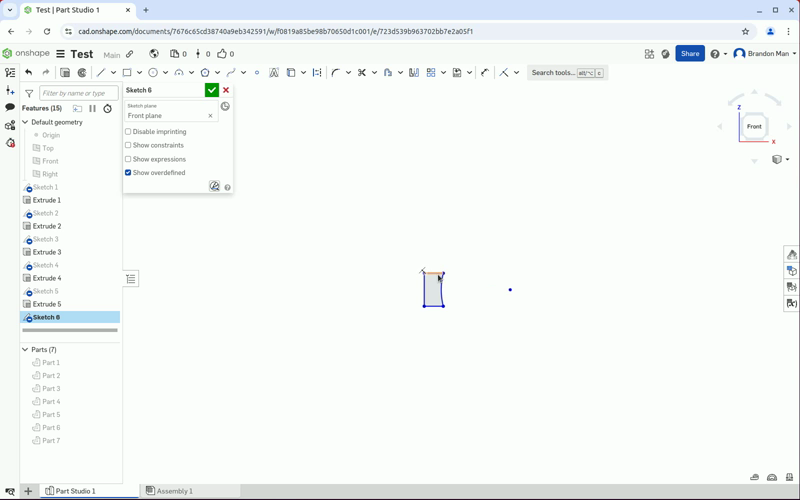
scroll(6)
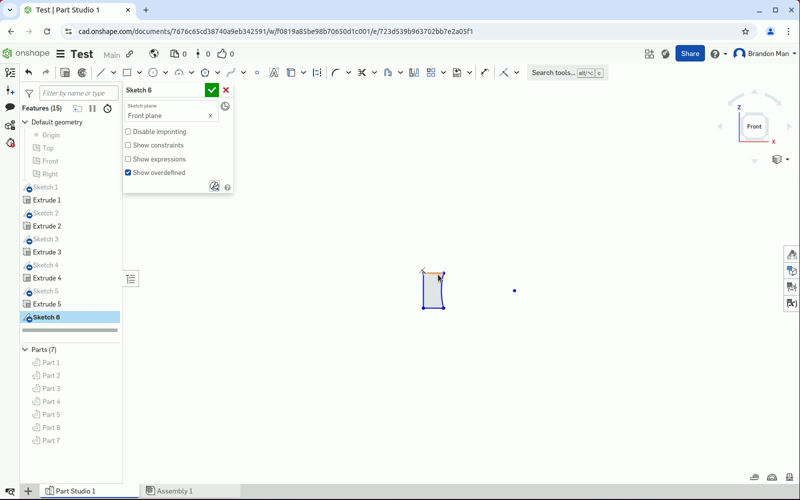
scroll(6)
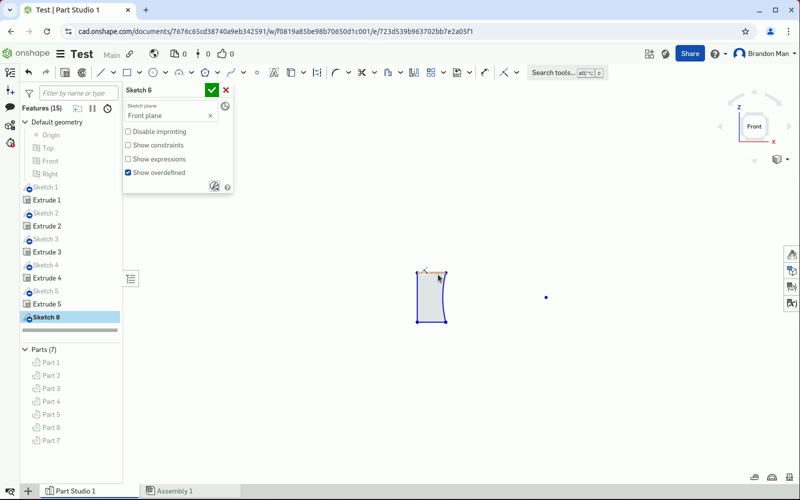
scroll(6)
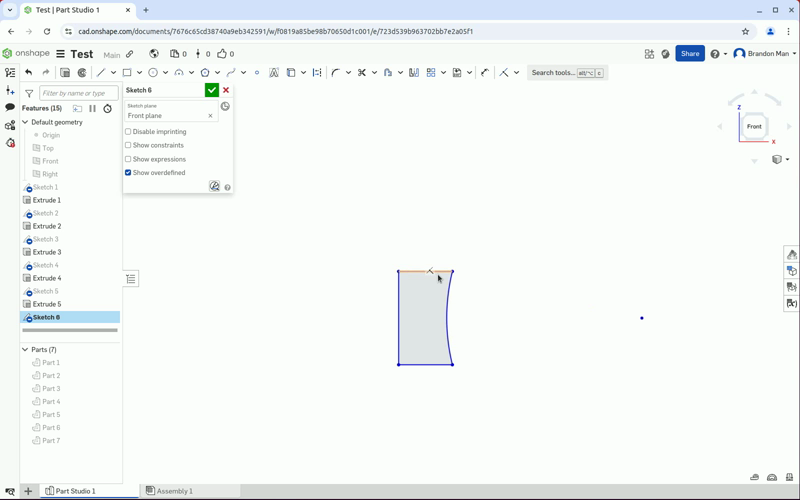
scroll(6)
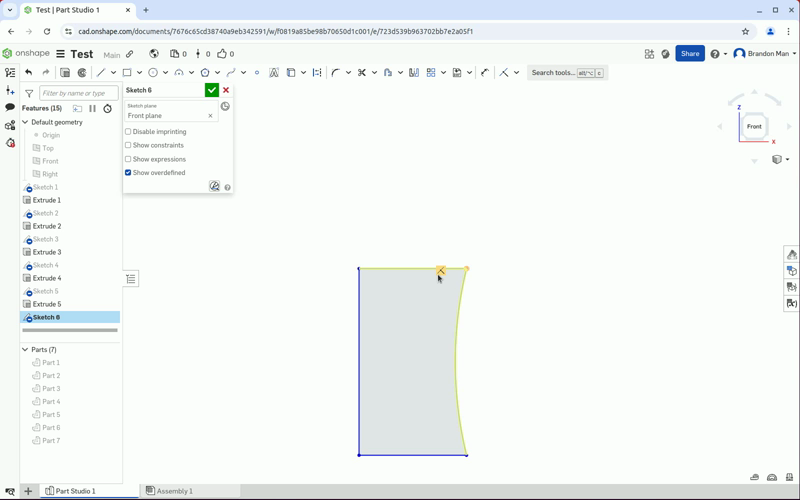
click(438, 274)
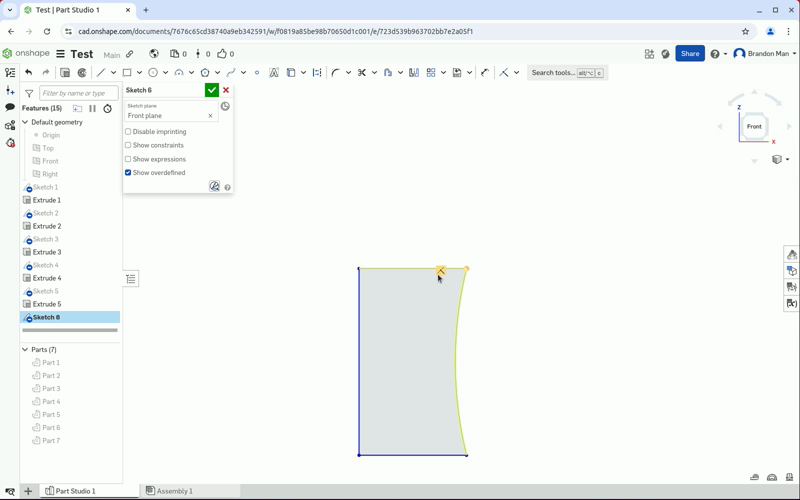
scroll(-6)
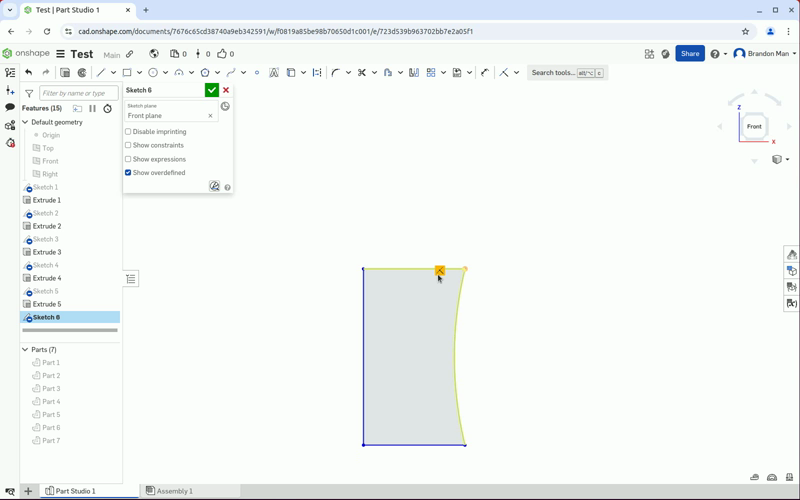
scroll(-6)
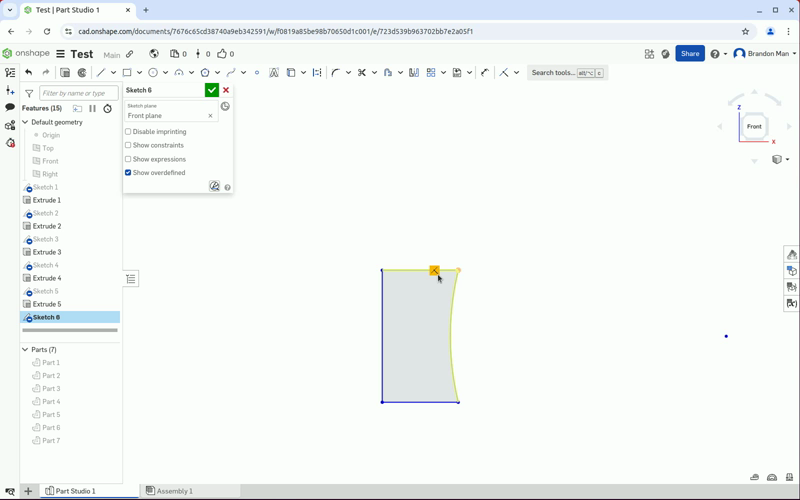
scroll(-6)
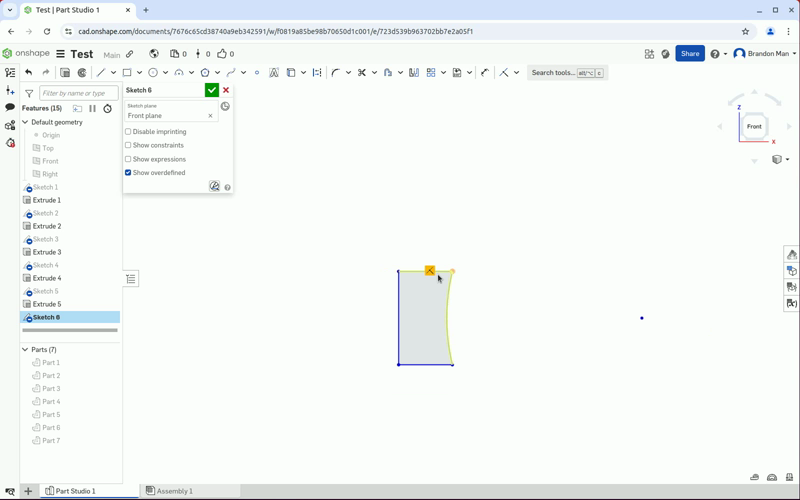
scroll(-6)
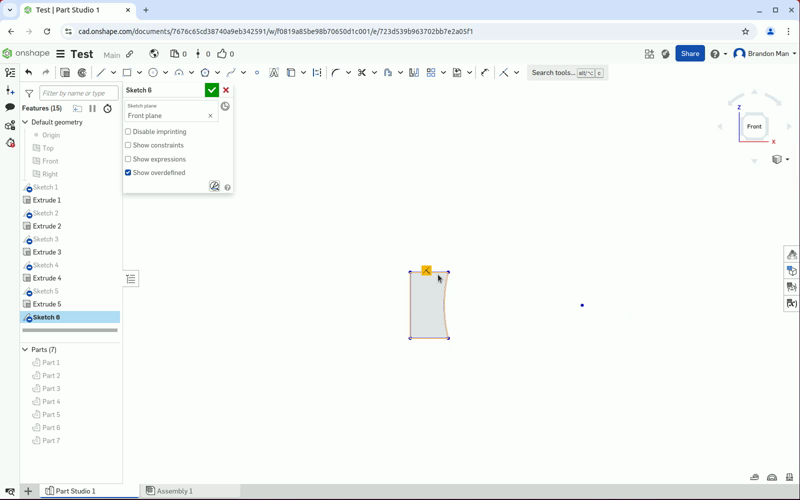
scroll(-6)
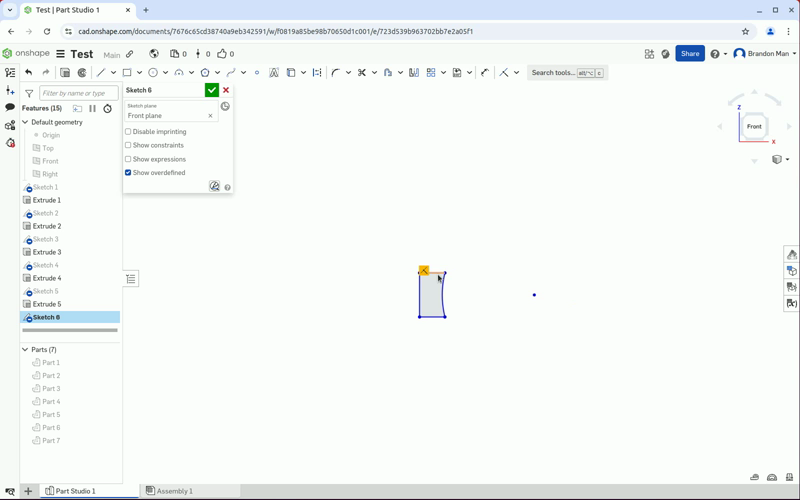
scroll(-6)
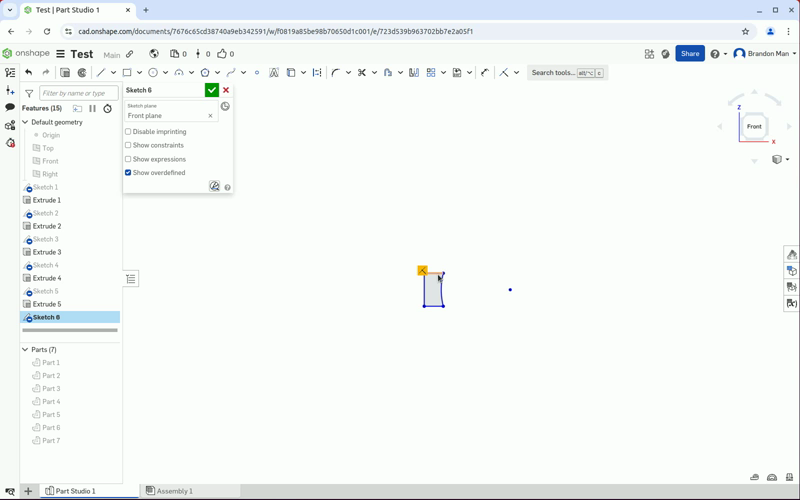
scroll(-6)
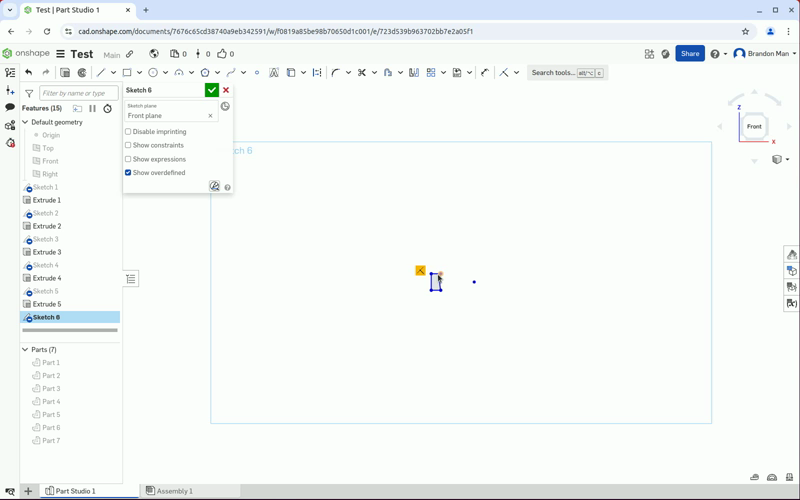
mouse_move(73, 352)
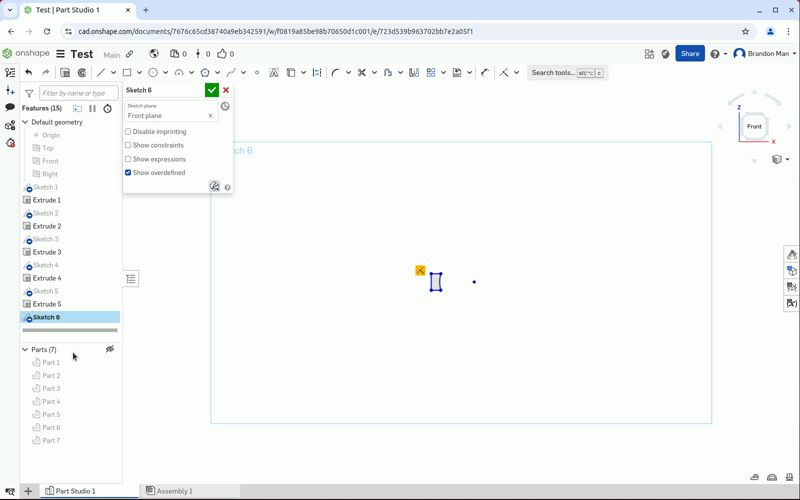
key(shift+y)
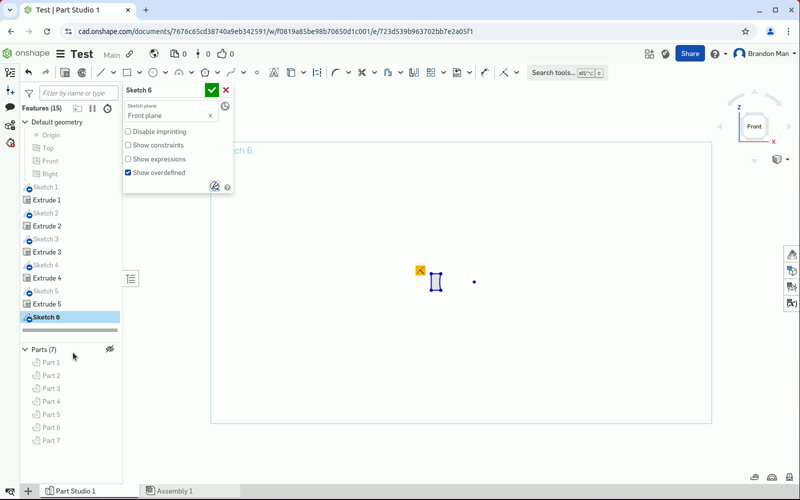
key(shift+e)
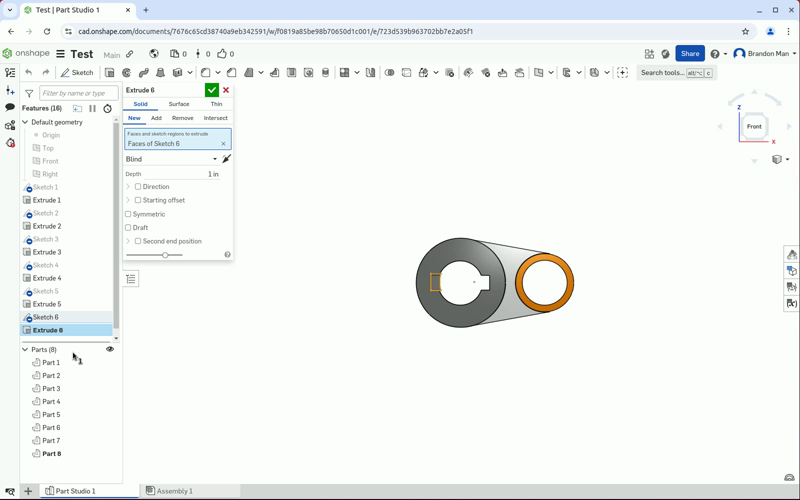
mouse_move(143, 106)
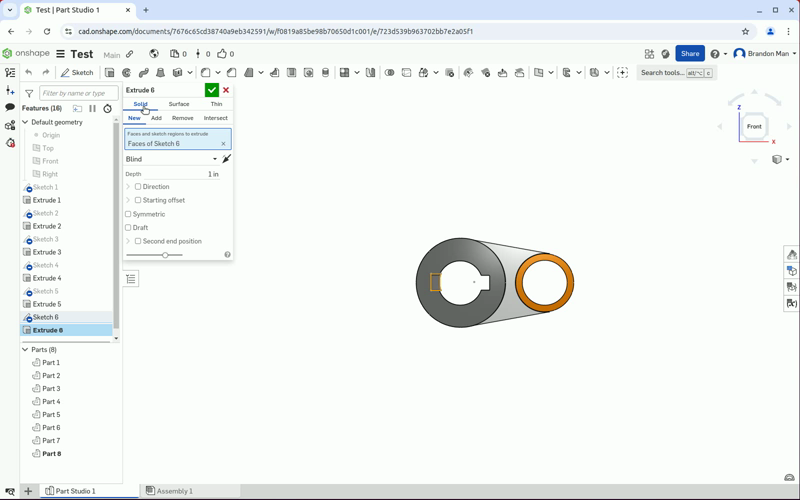
click(143, 106)
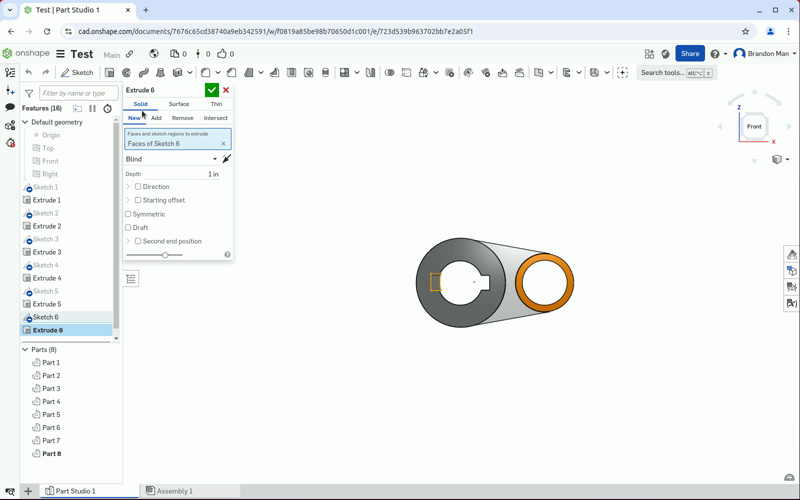
mouse_move(137, 120)
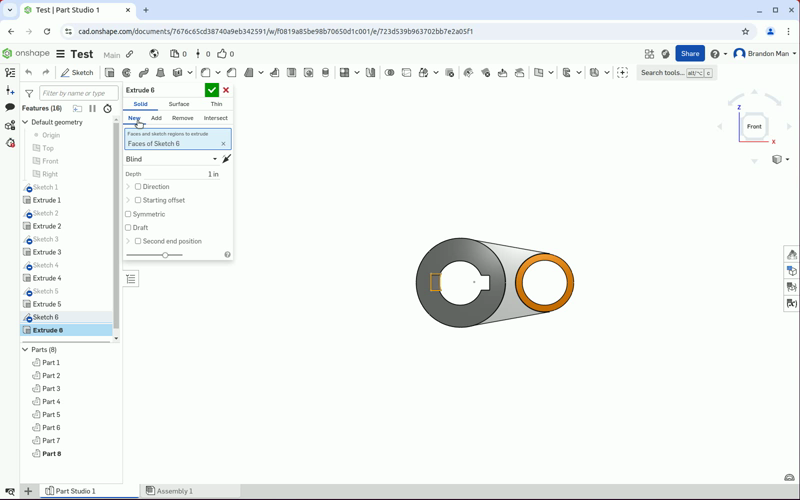
click(137, 120)
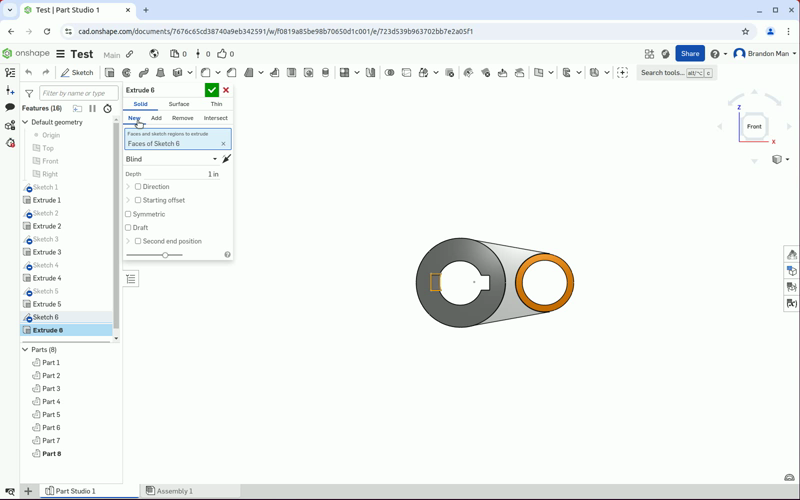
key(tab, 4)
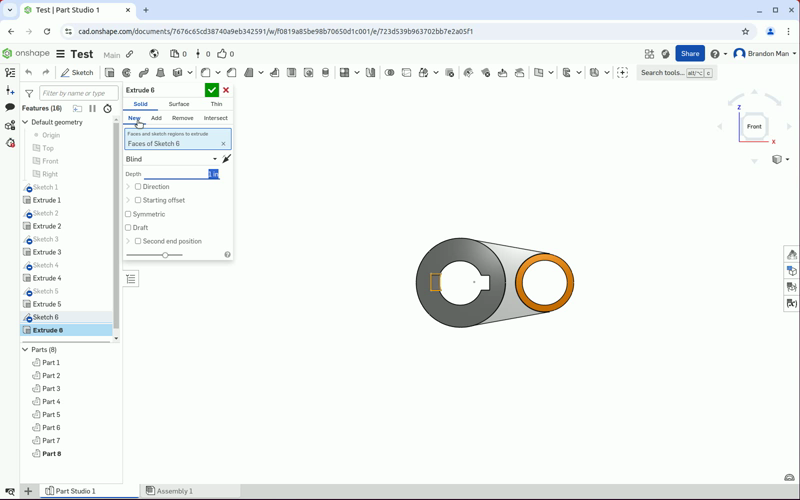
text(16.128)
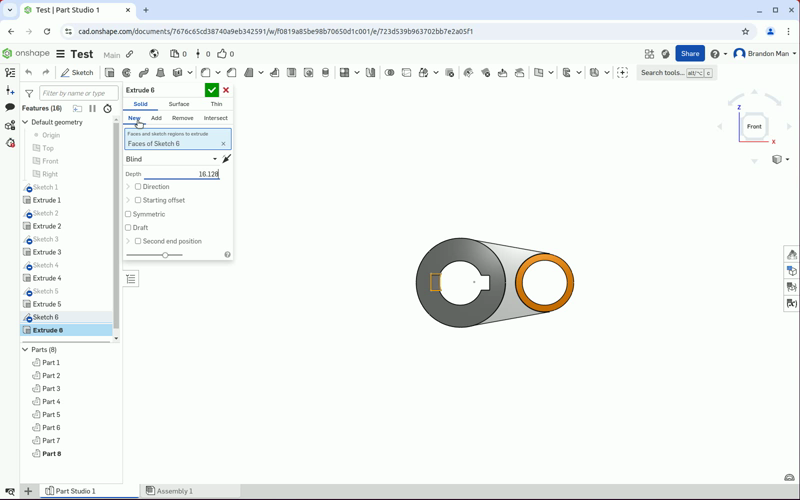
key(enter)
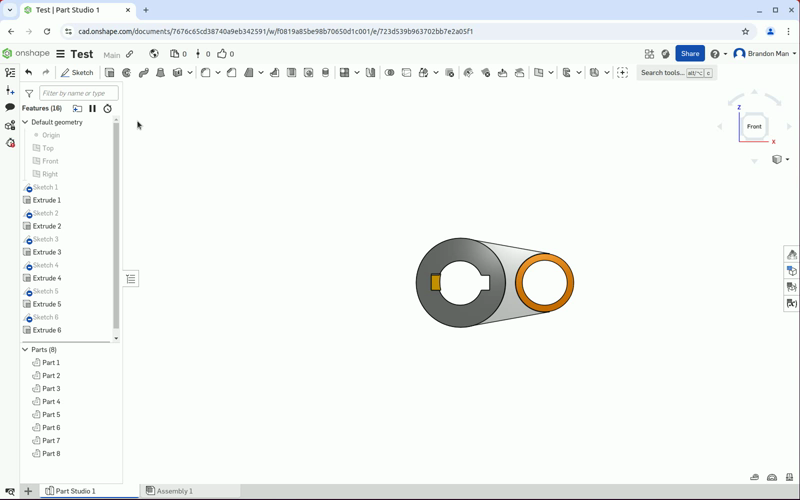
key(shift+h)
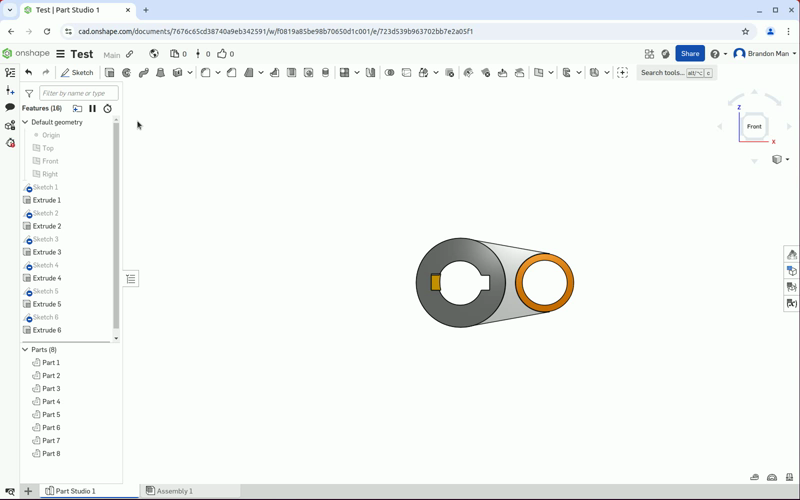
key(shift+h)
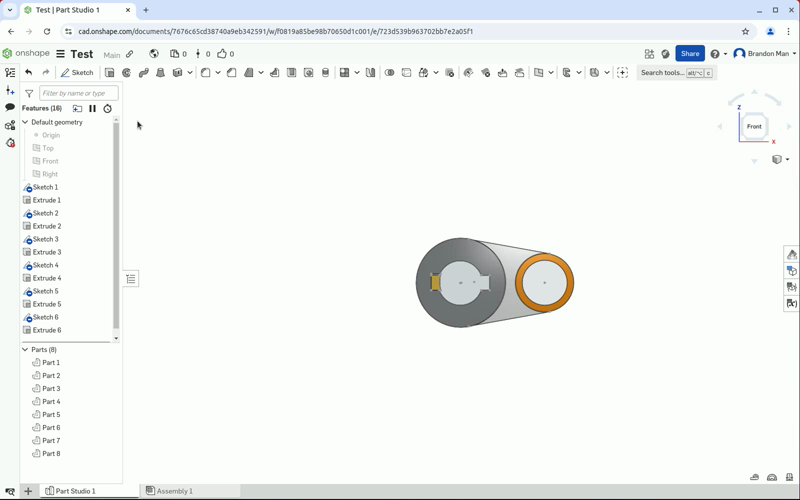
key(shift+7)
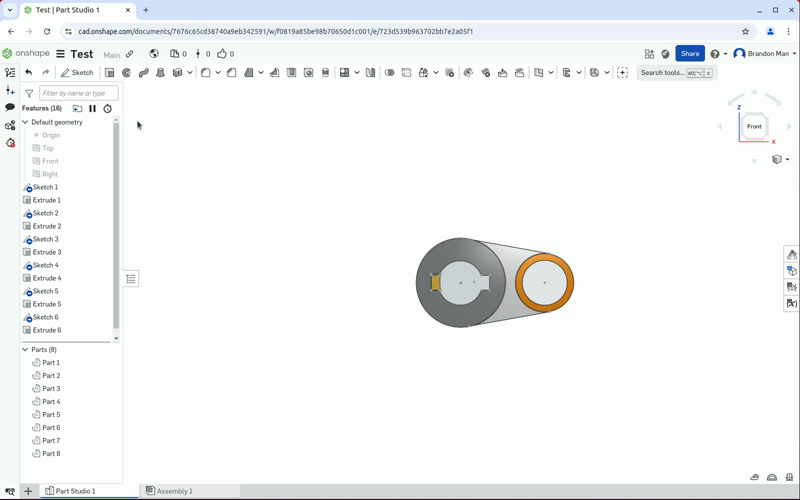
key(left, 2)
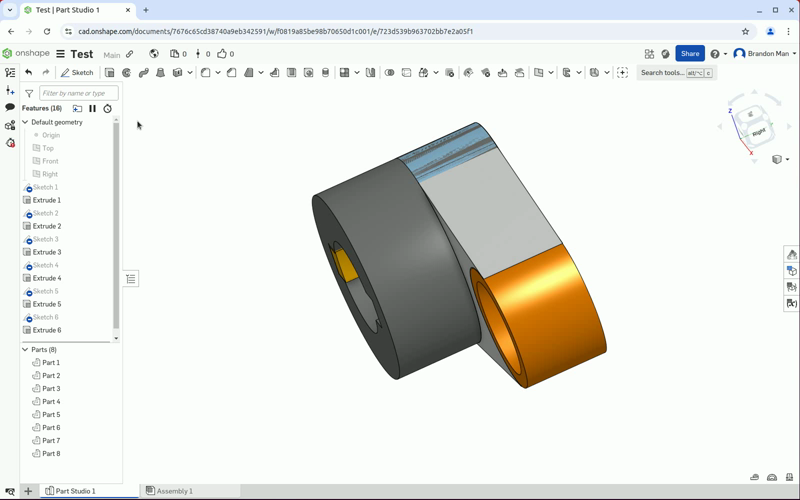
key(down, 2)
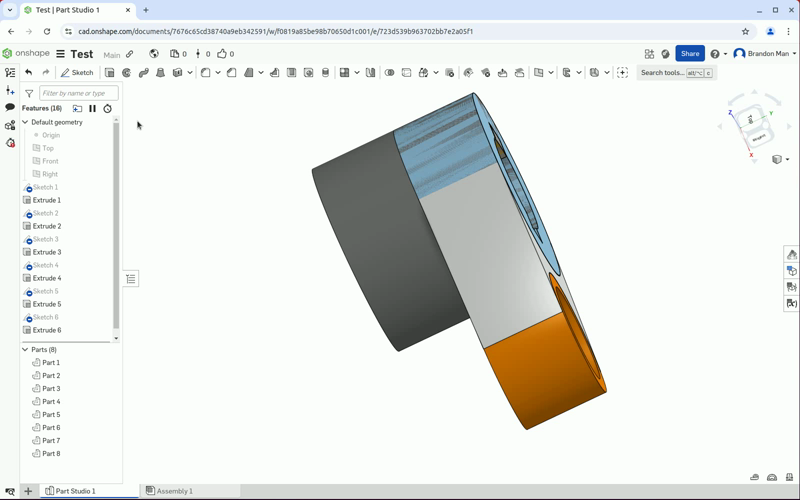
key(up, 2)
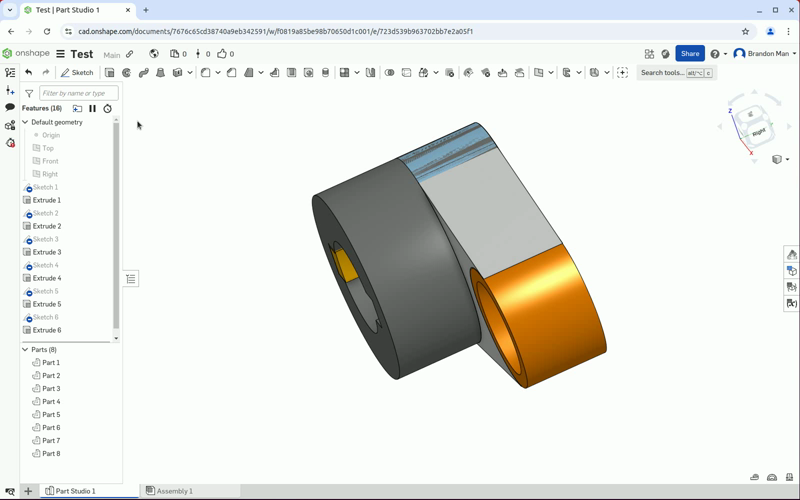
key(right, 2)
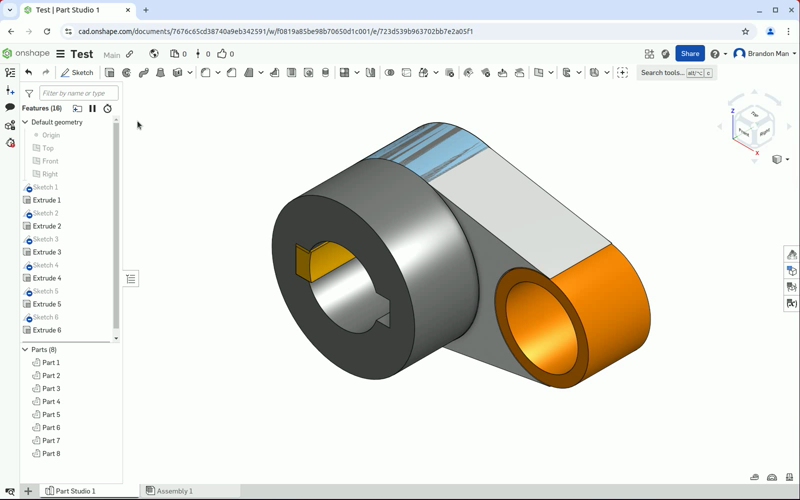
mouse_move(69, 189)
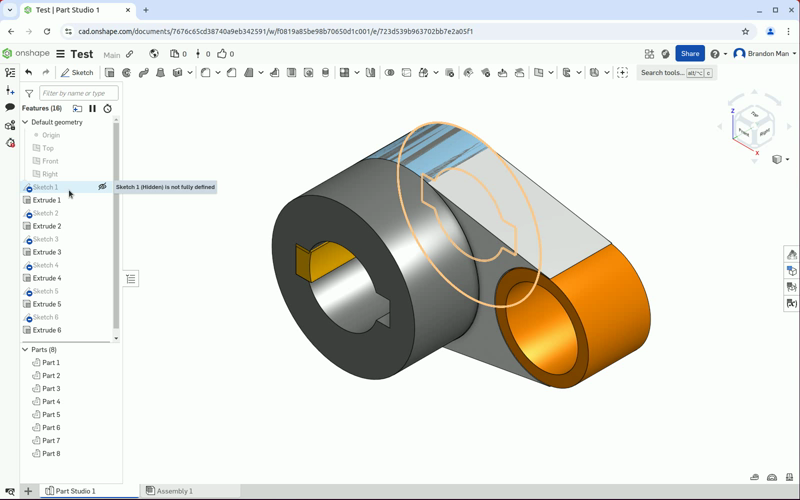
click(69, 189)